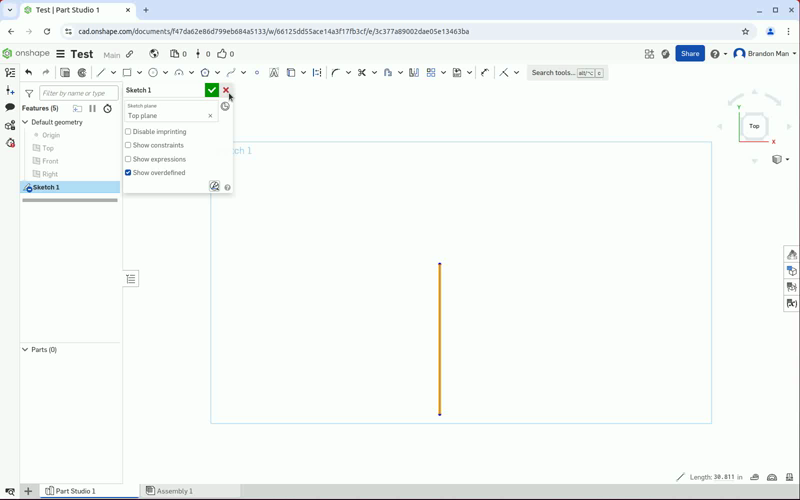
key(shift+h)
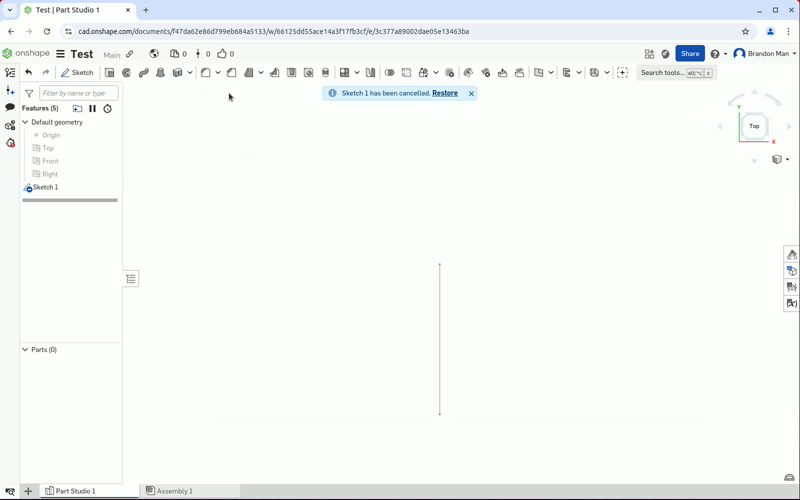
key(shift+s)
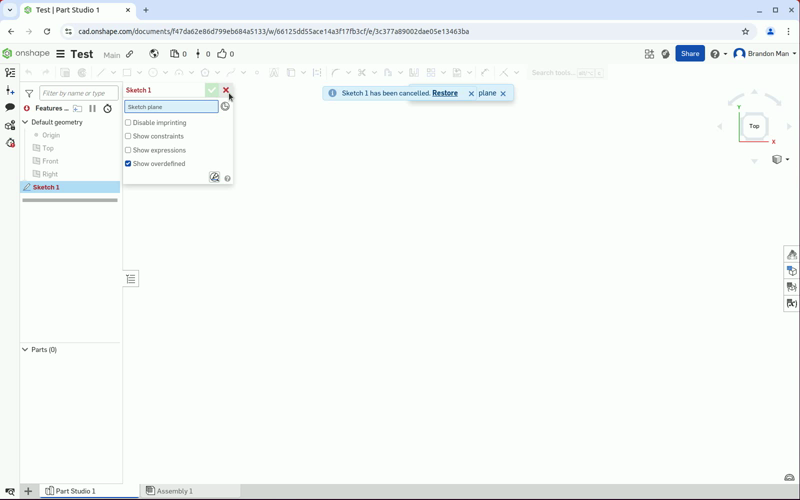
mouse_move(73, 150)
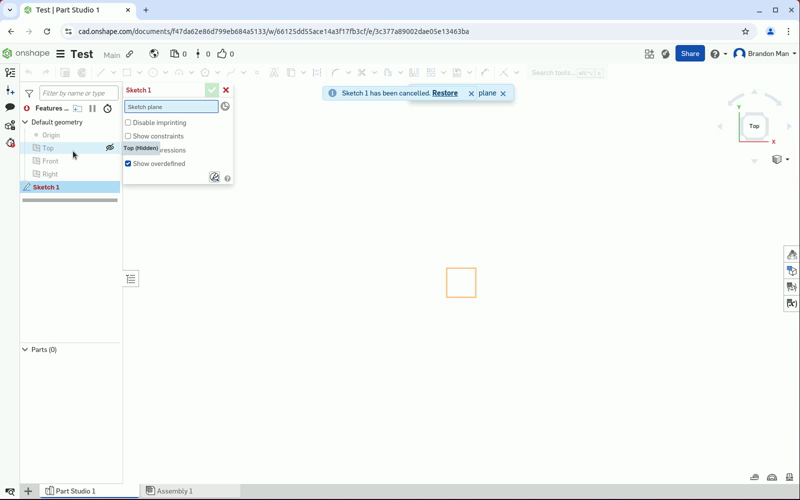
click(73, 150)
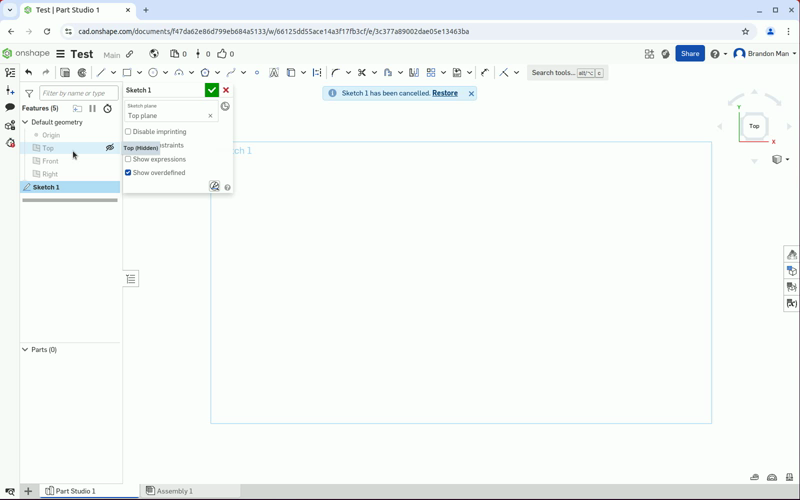
mouse_move(73, 352)
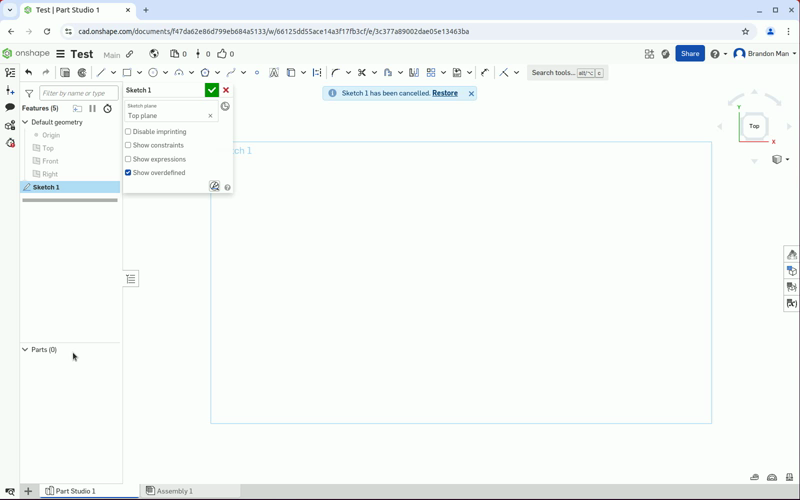
key(y)
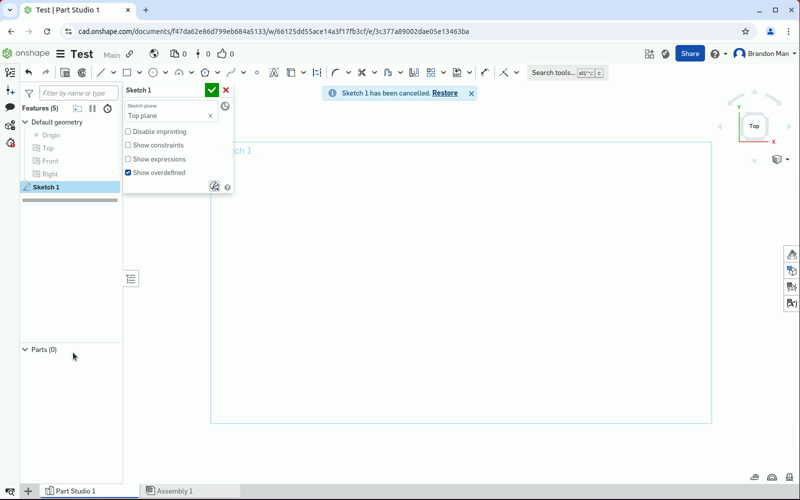
key(l)
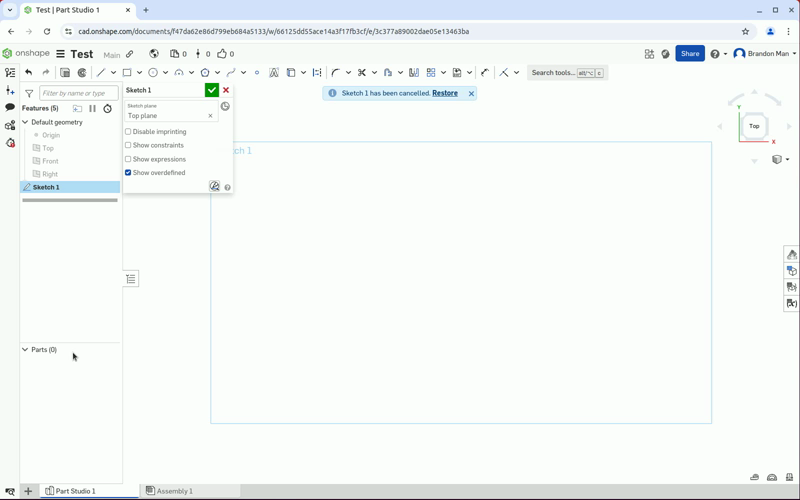
key_down(shift)
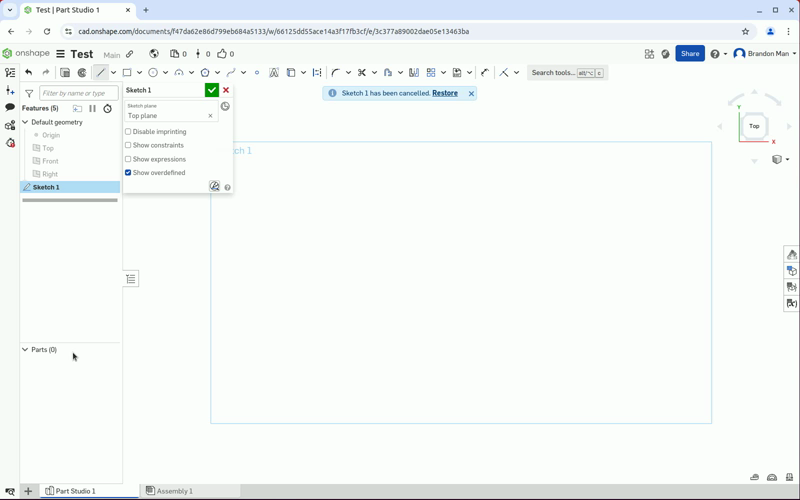
mouse_move(460, 282)
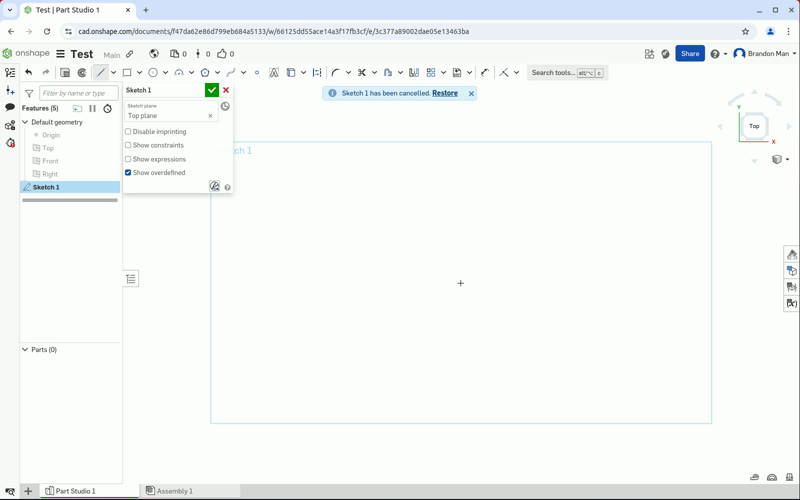
click(460, 282)
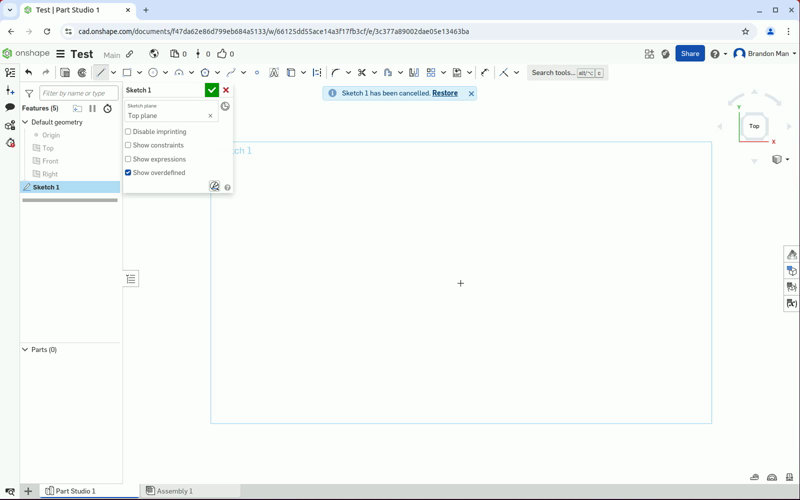
key_up(shift)
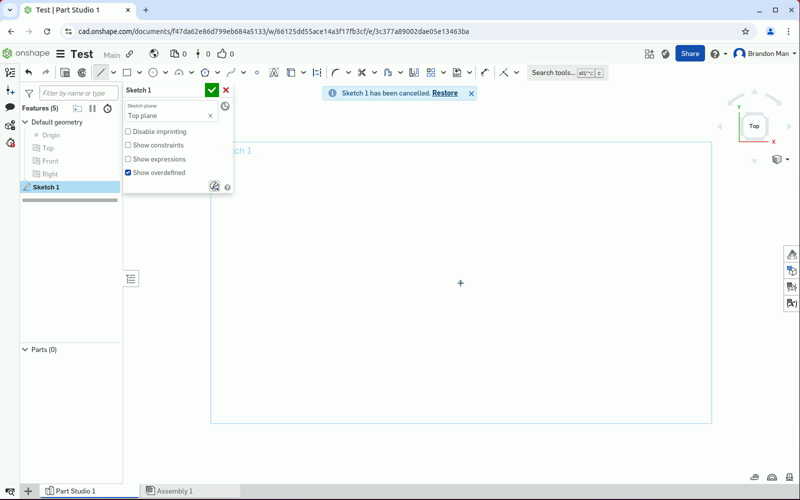
key_down(shift)
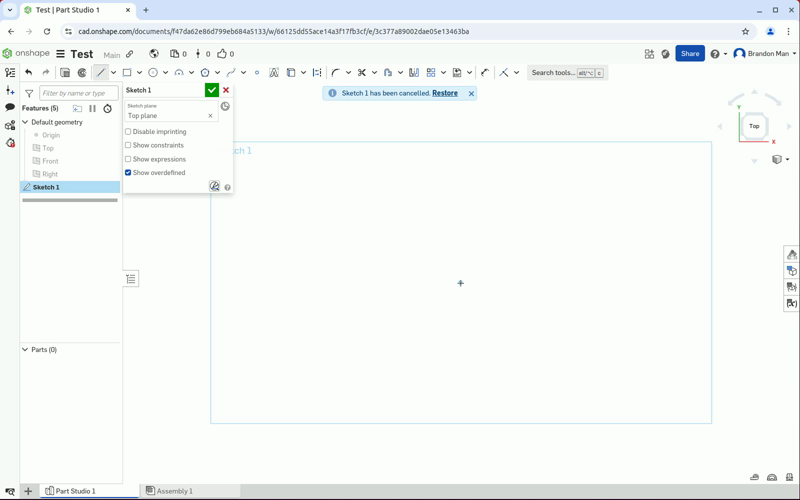
mouse_move(573, 282)
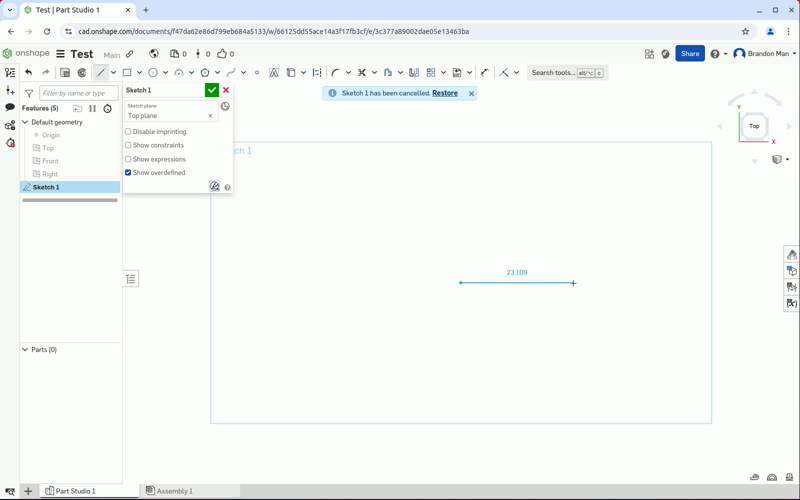
click(573, 282)
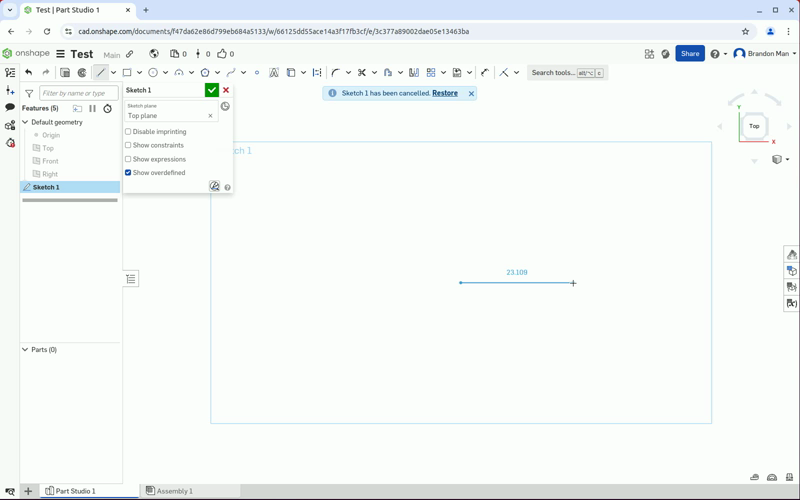
key_up(shift)
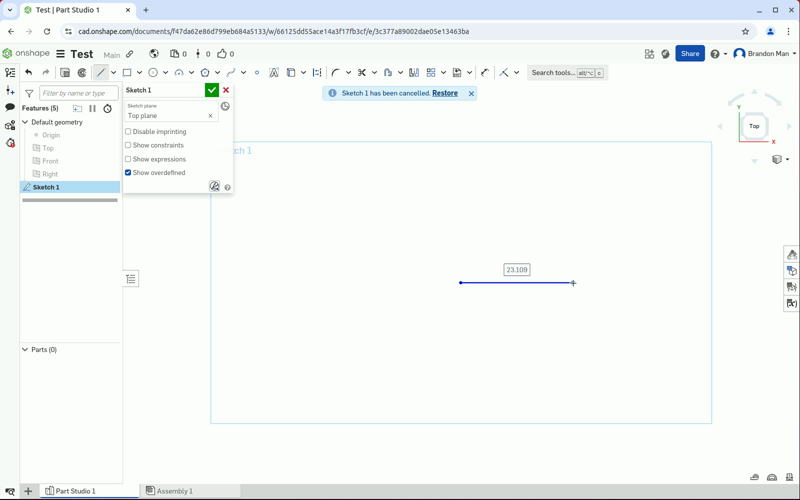
key(esc)
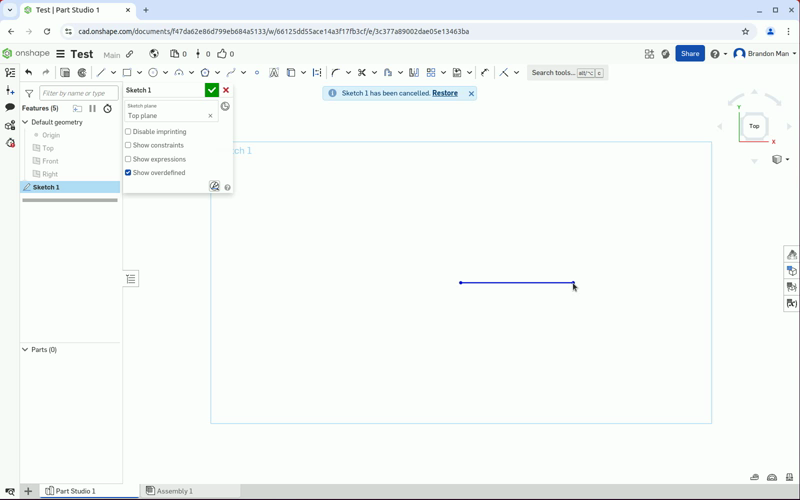
key(a)
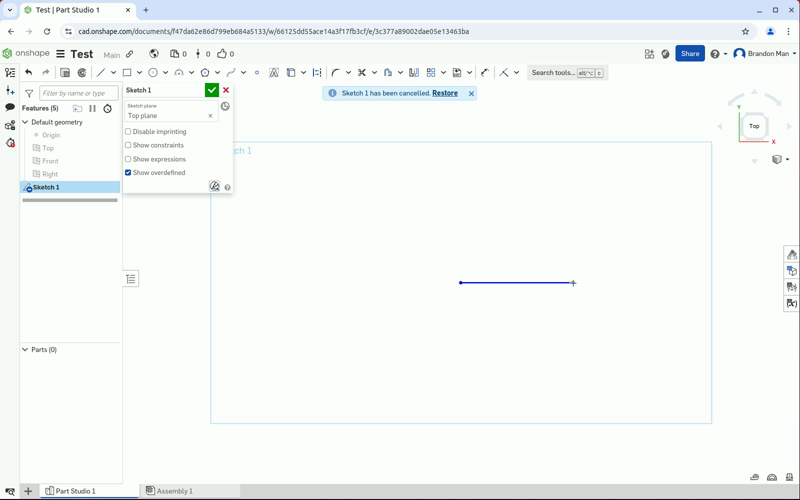
mouse_move(573, 282)
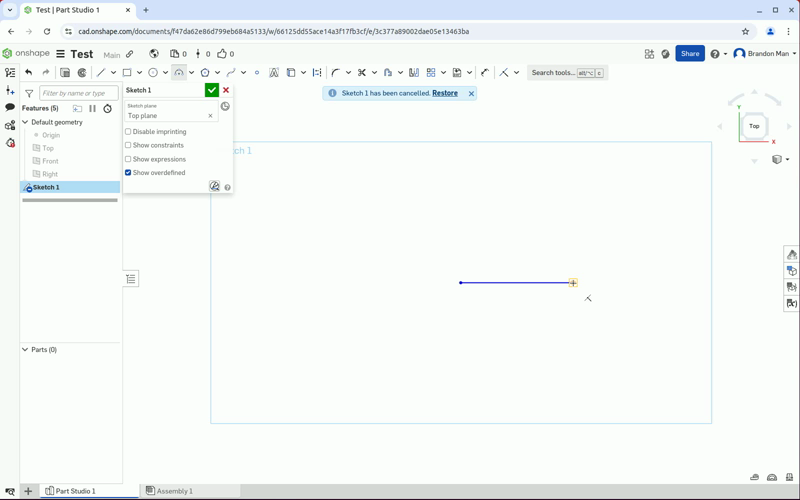
click(573, 282)
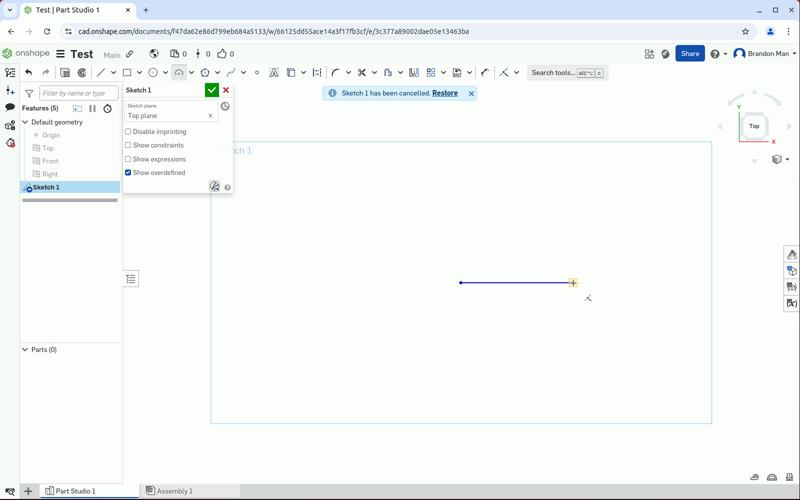
key_down(shift)
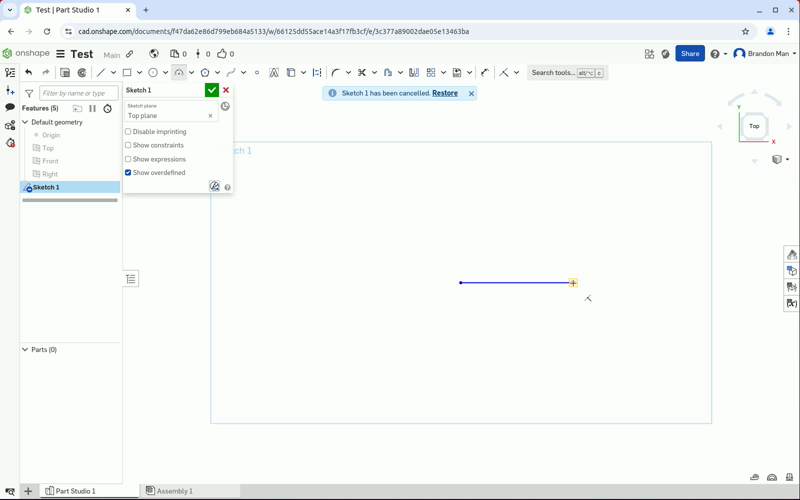
mouse_move(460, 170)
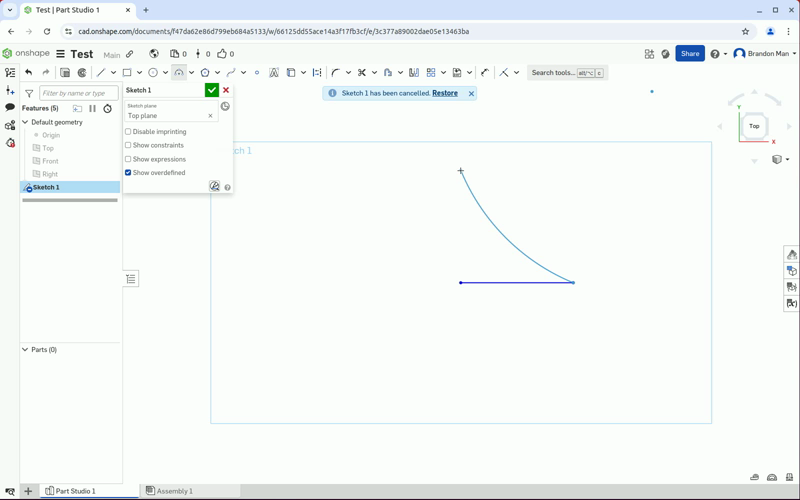
click(460, 170)
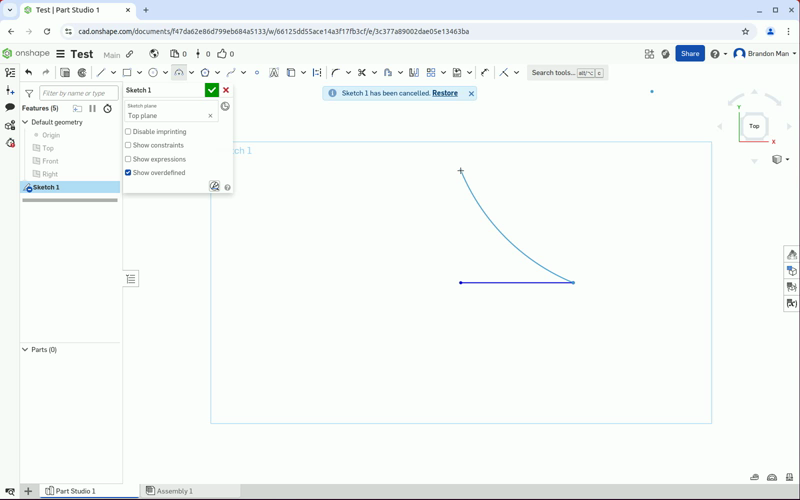
mouse_move(540, 203)
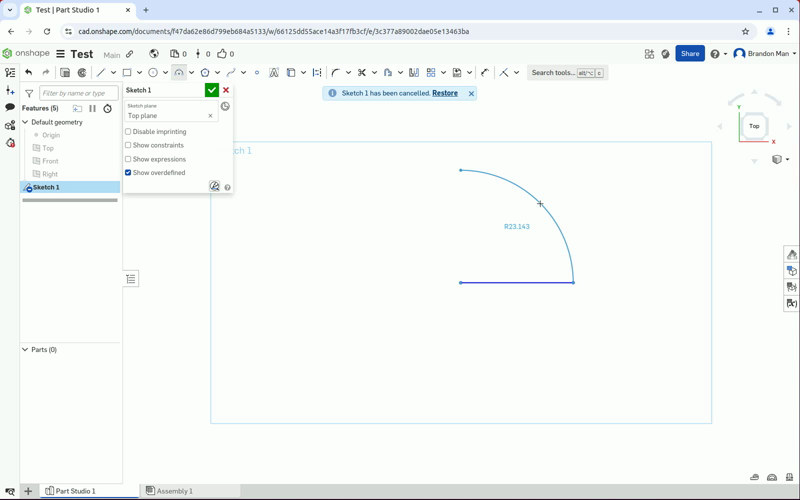
click(540, 203)
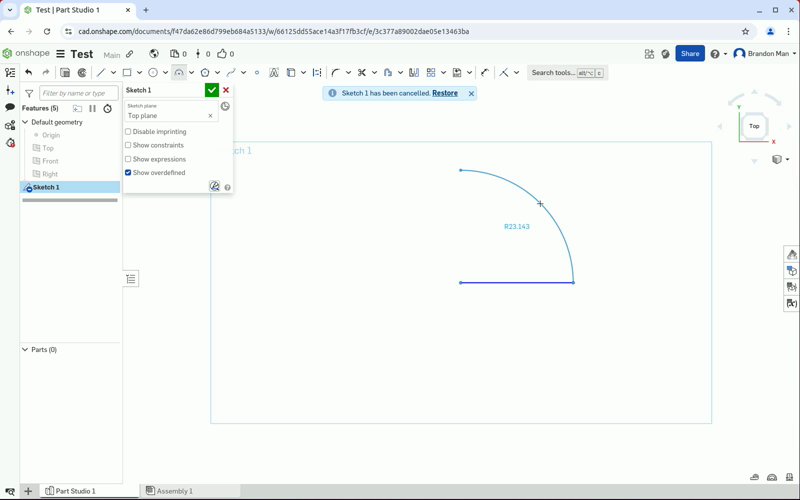
key_up(shift)
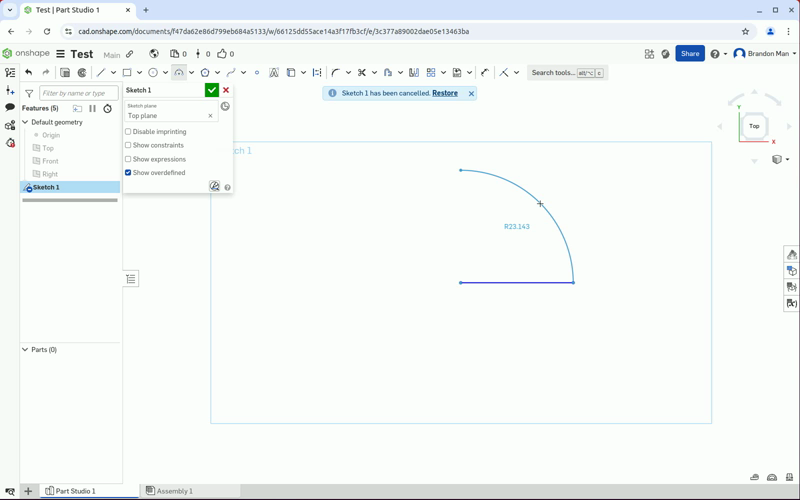
key(esc)
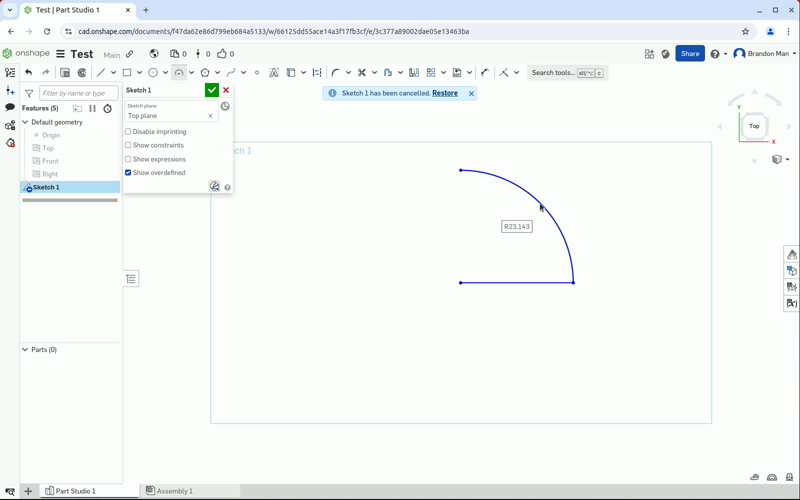
key(l)
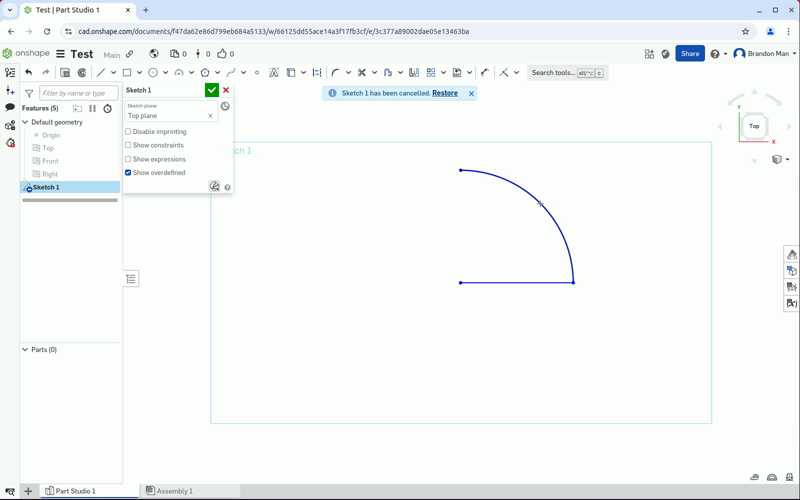
mouse_move(460, 170)
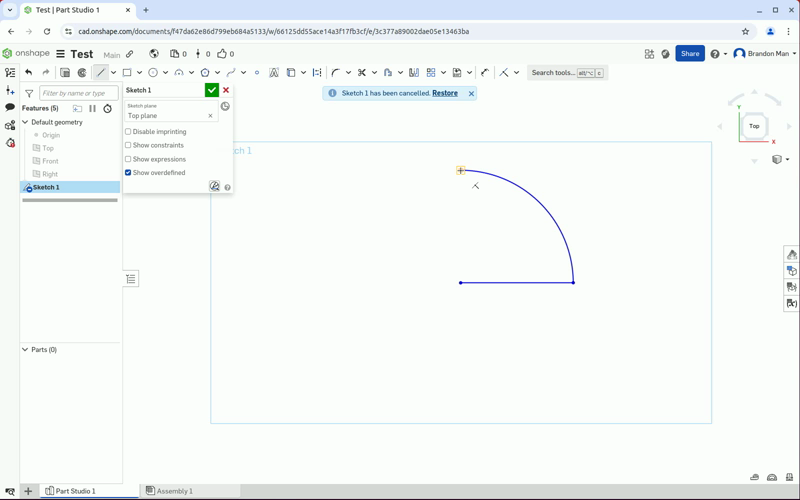
click(460, 170)
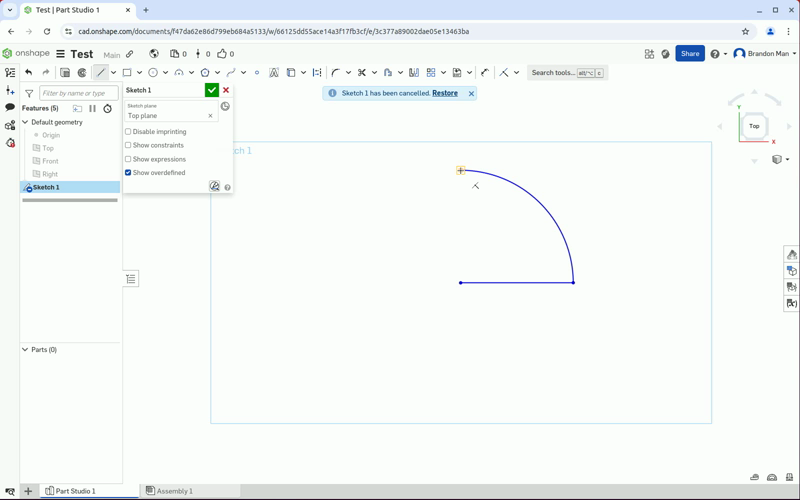
key_down(shift)
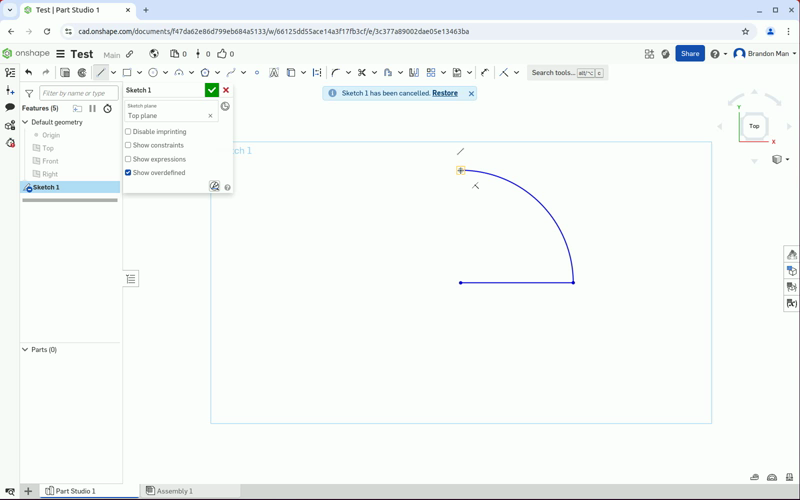
mouse_move(460, 282)
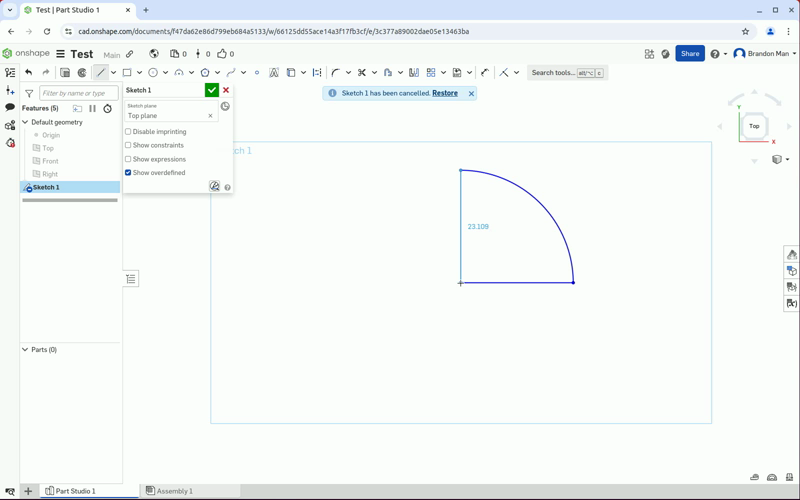
key_up(shift)
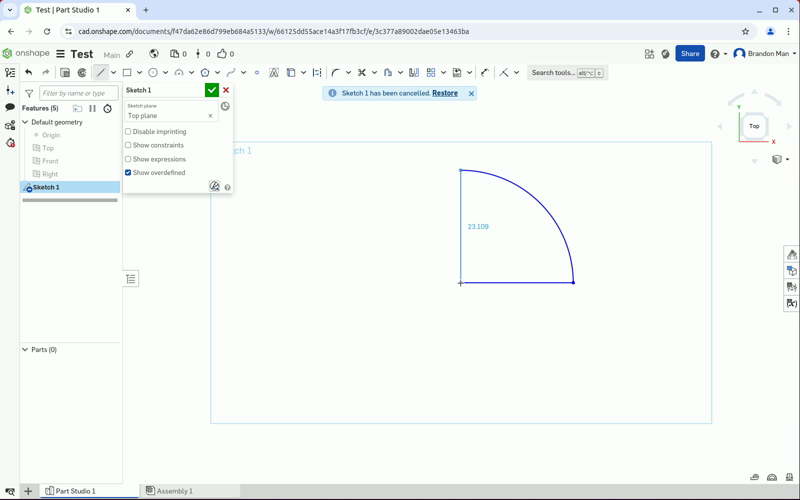
click(460, 282)
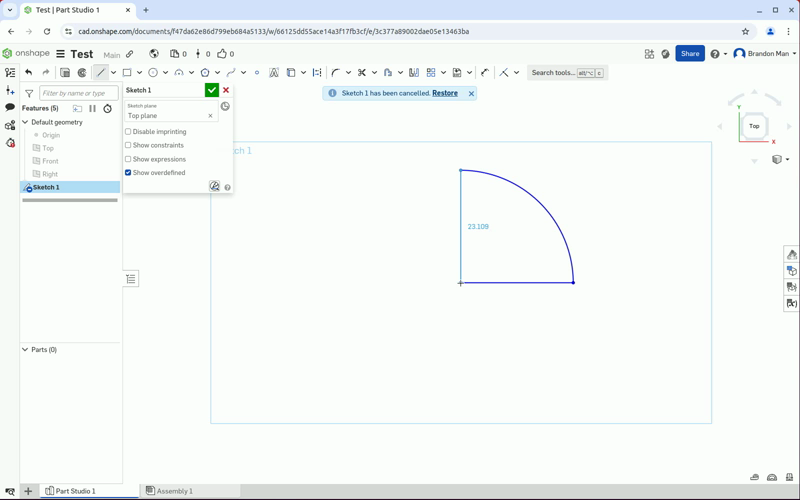
key(esc)
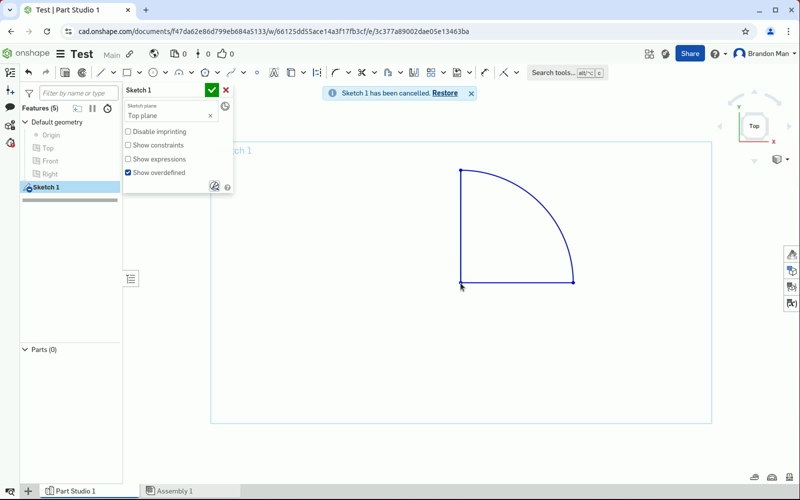
mouse_move(494, 250)
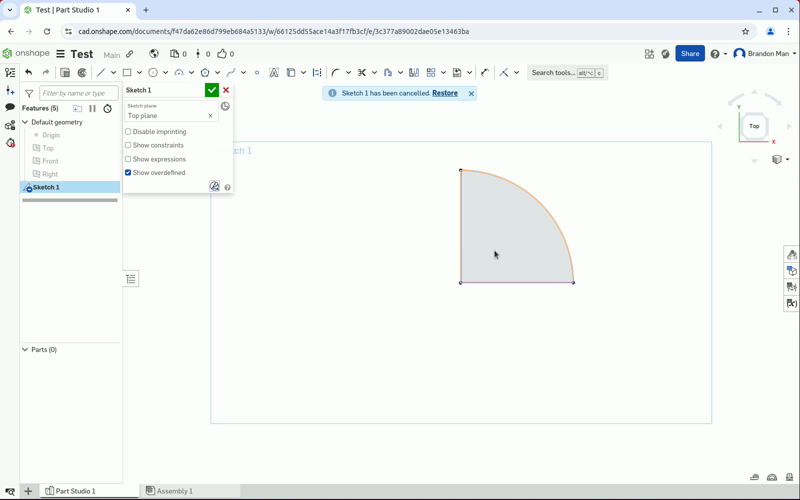
scroll(6)
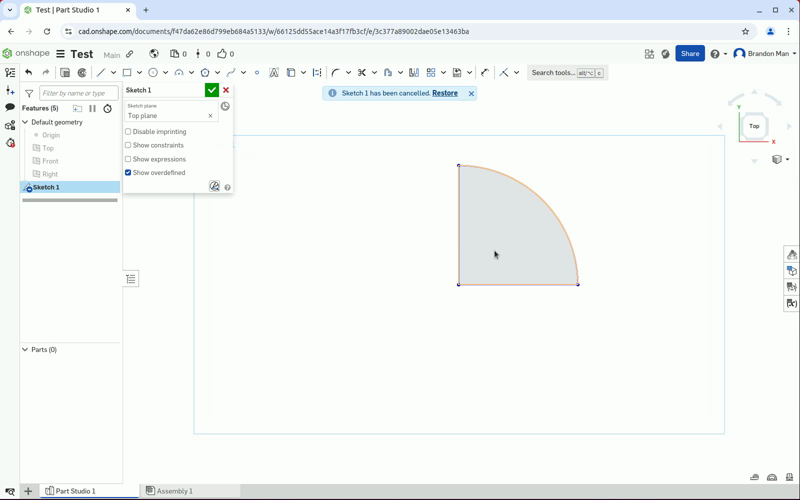
scroll(6)
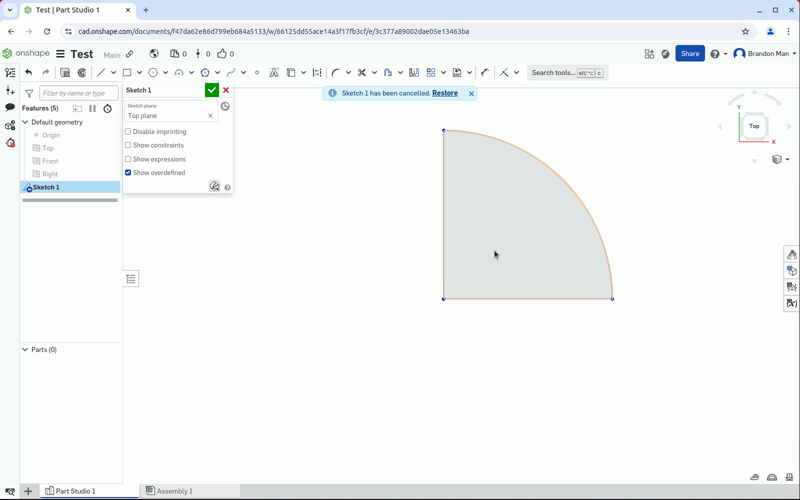
scroll(6)
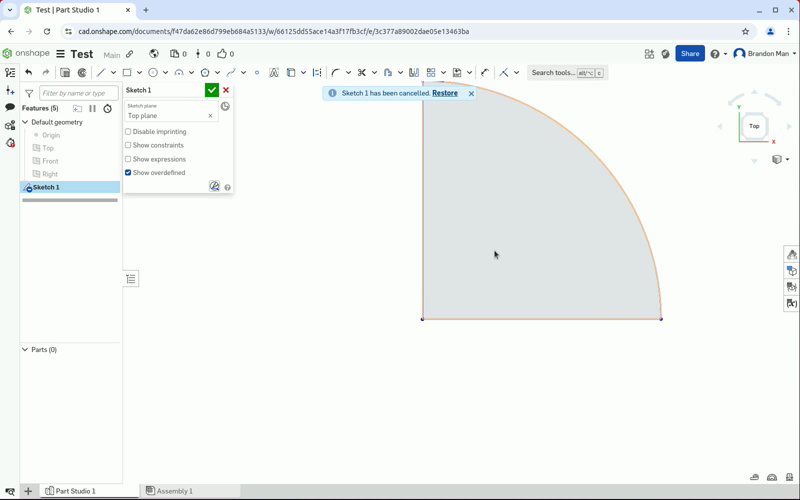
scroll(6)
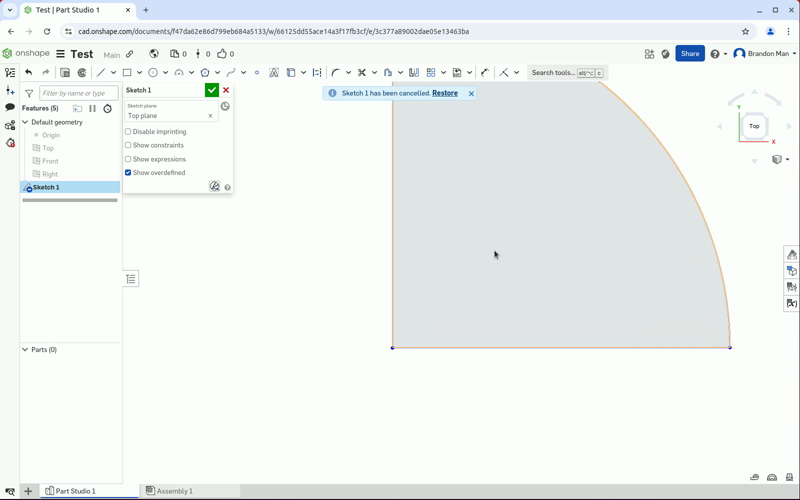
scroll(6)
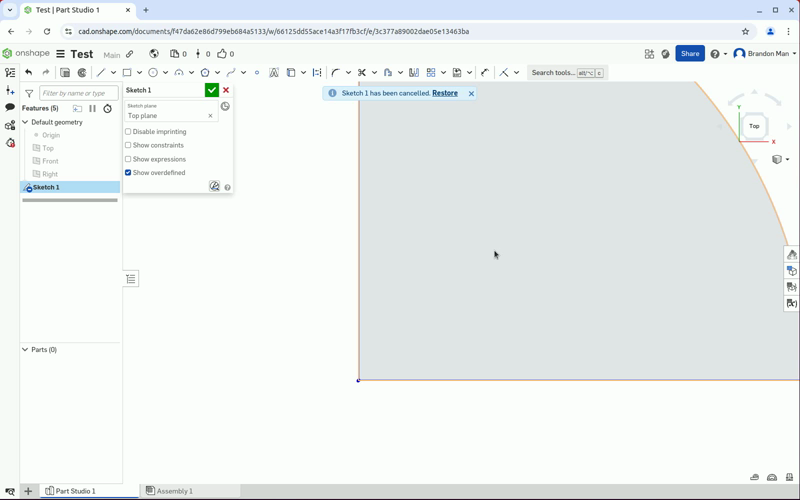
scroll(6)
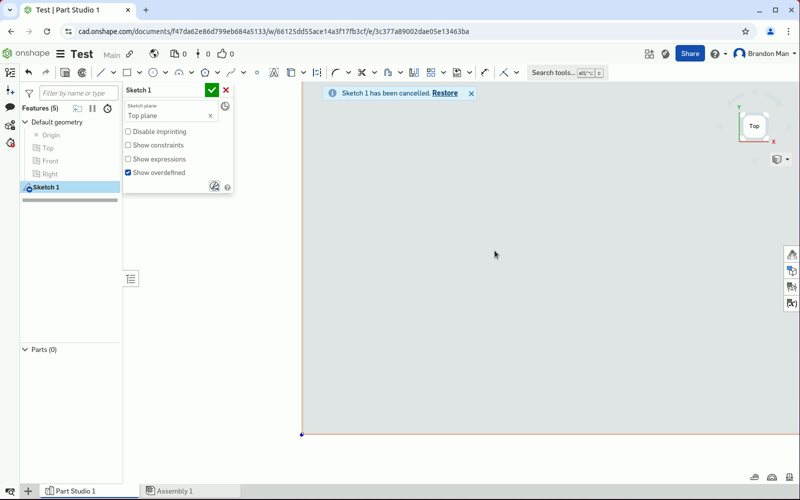
scroll(6)
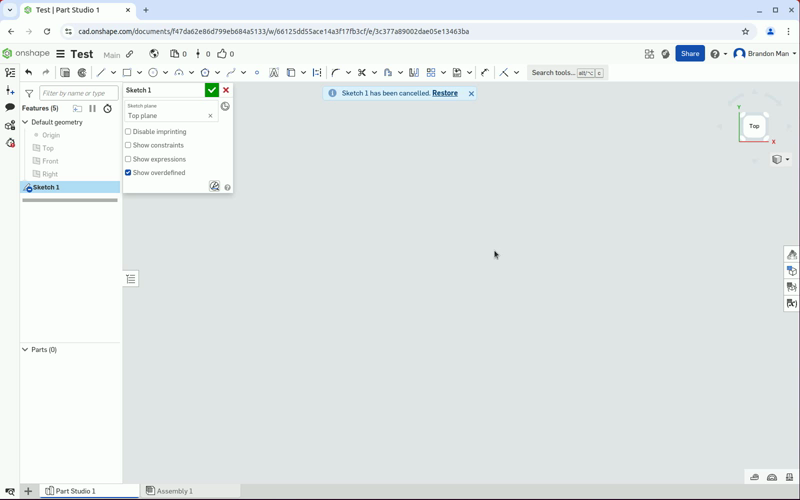
click(494, 250)
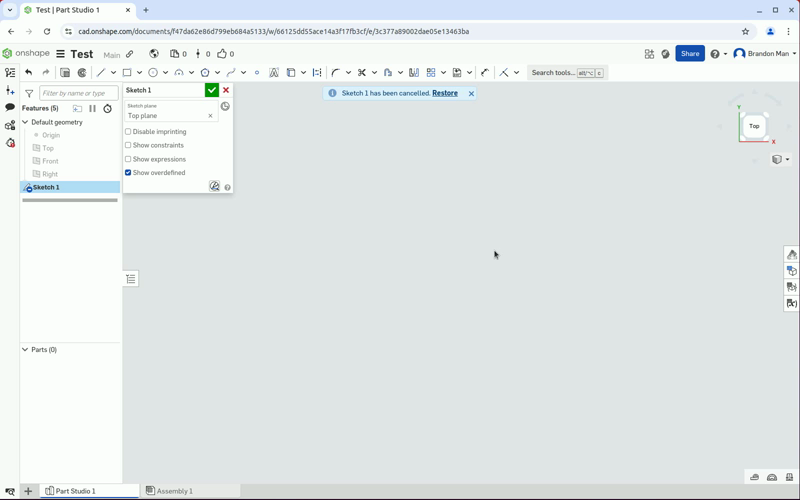
scroll(-6)
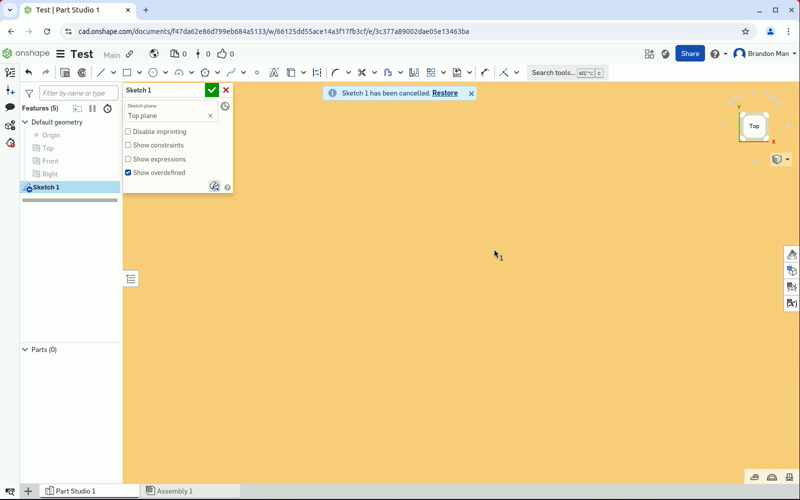
scroll(-6)
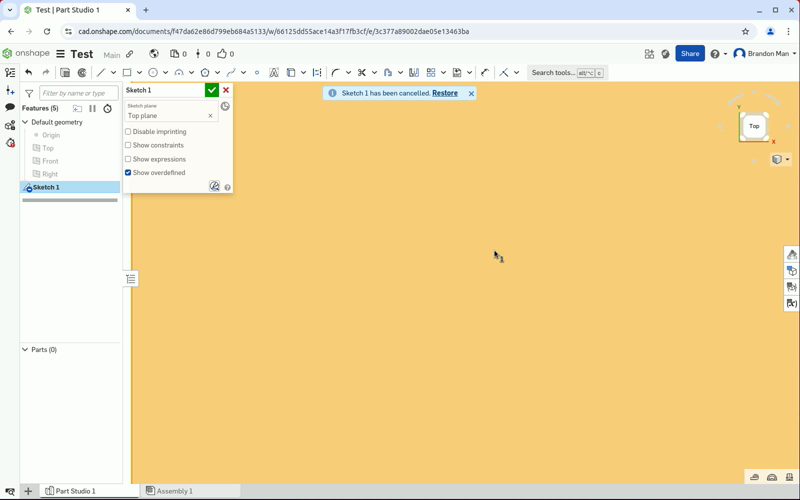
scroll(-6)
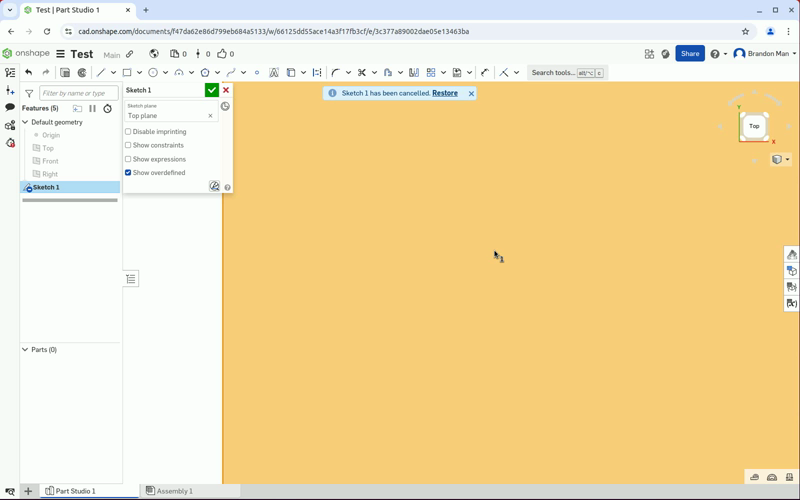
scroll(-6)
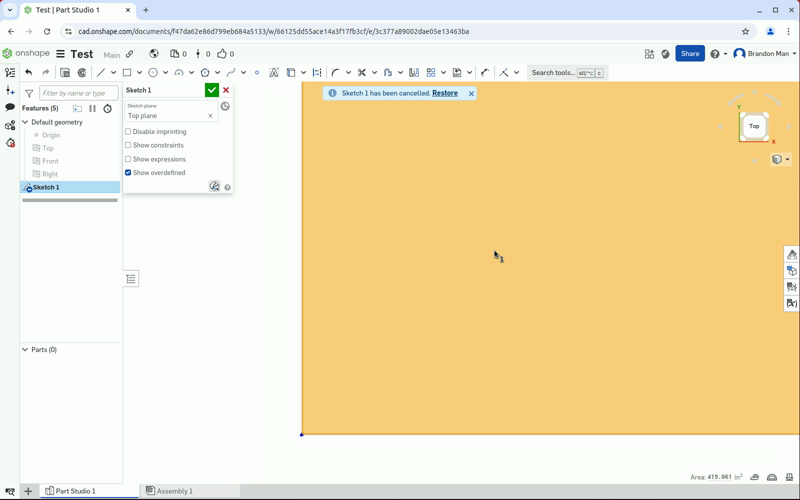
scroll(-6)
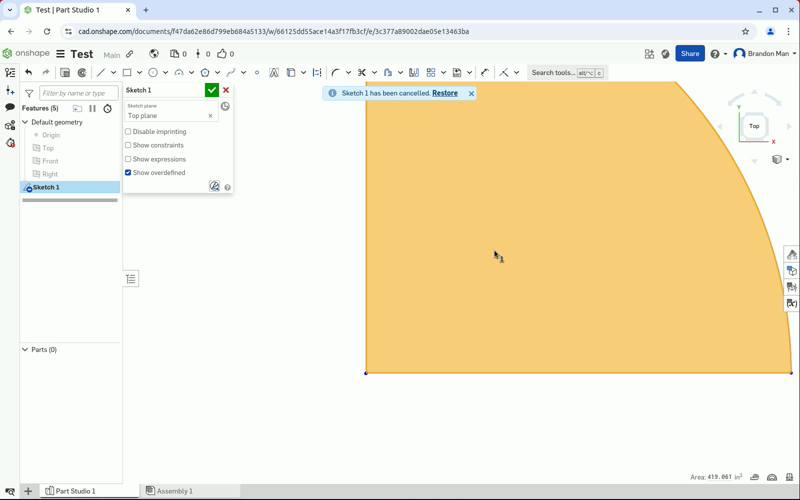
scroll(-6)
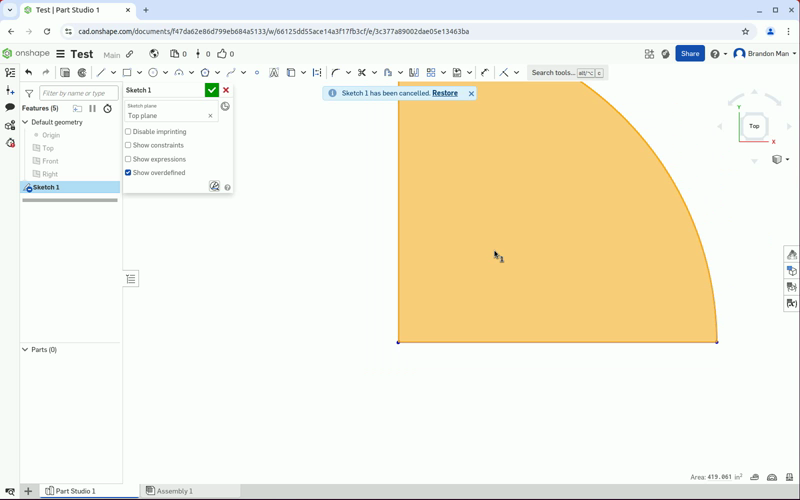
scroll(-6)
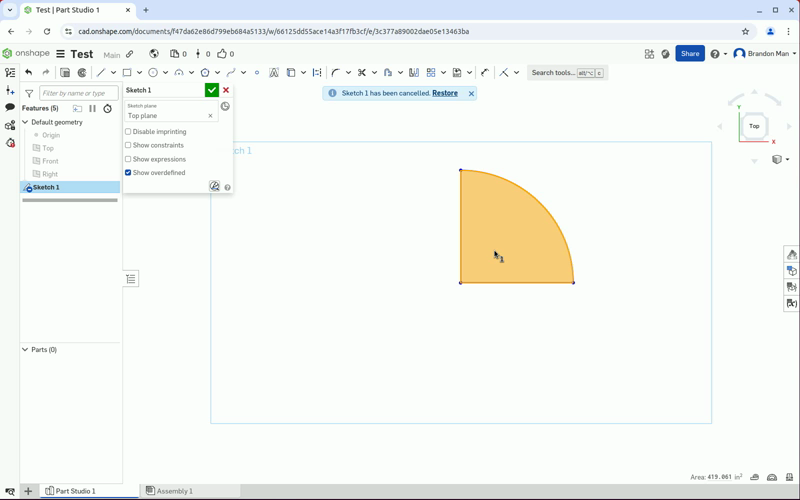
mouse_move(73, 352)
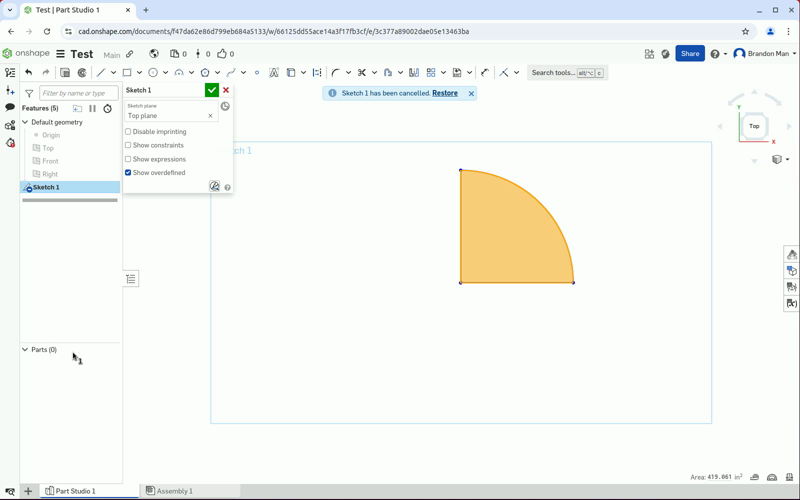
key(shift+y)
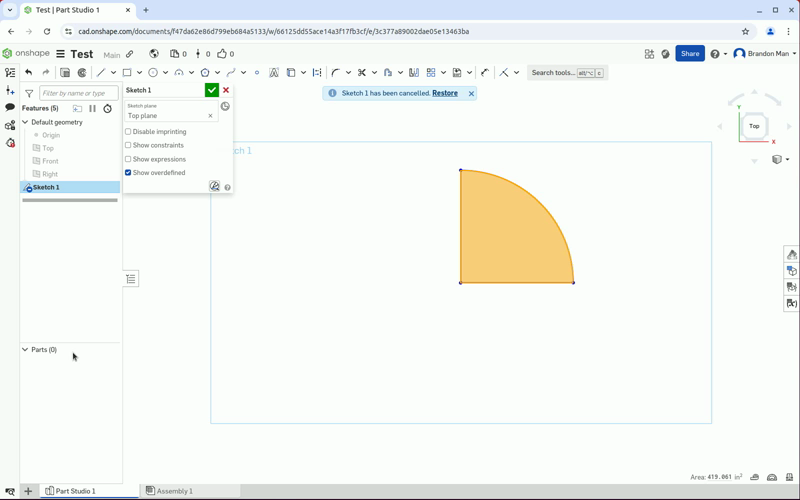
key(shift+e)
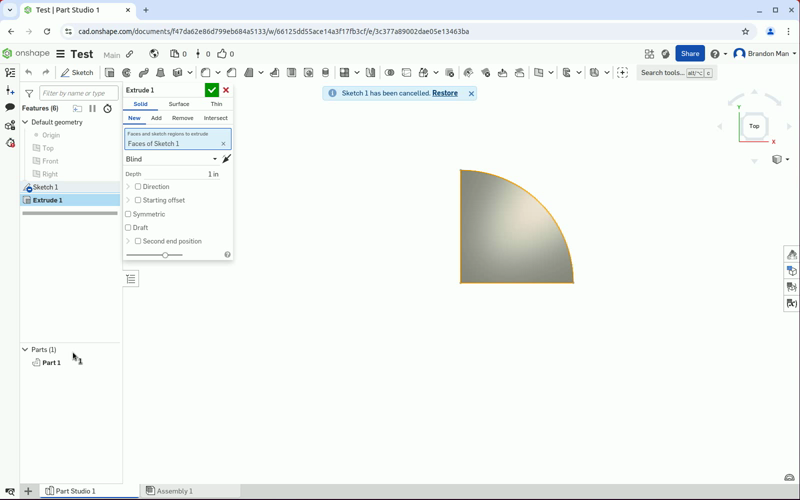
mouse_move(143, 106)
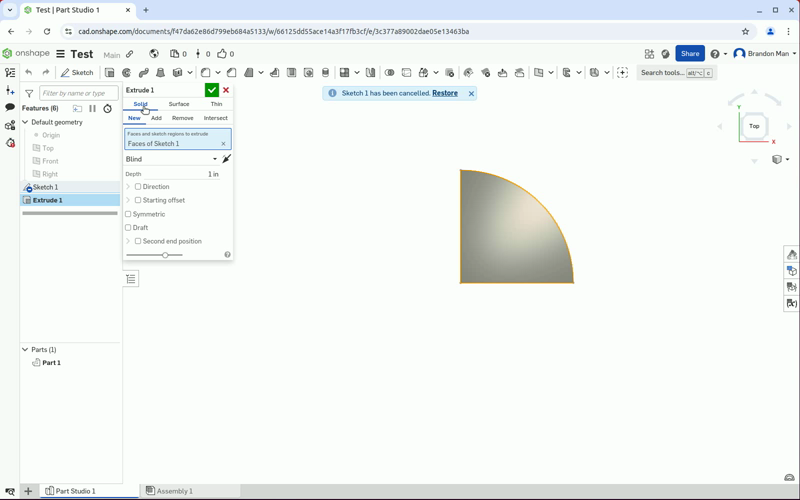
click(143, 106)
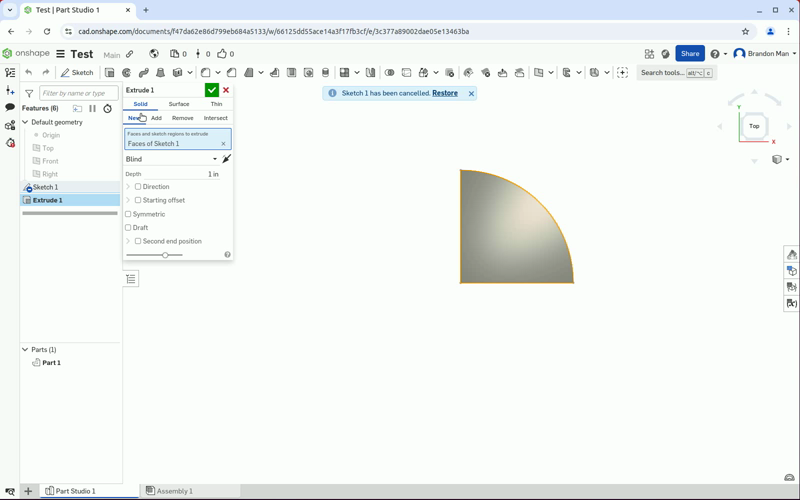
mouse_move(137, 120)
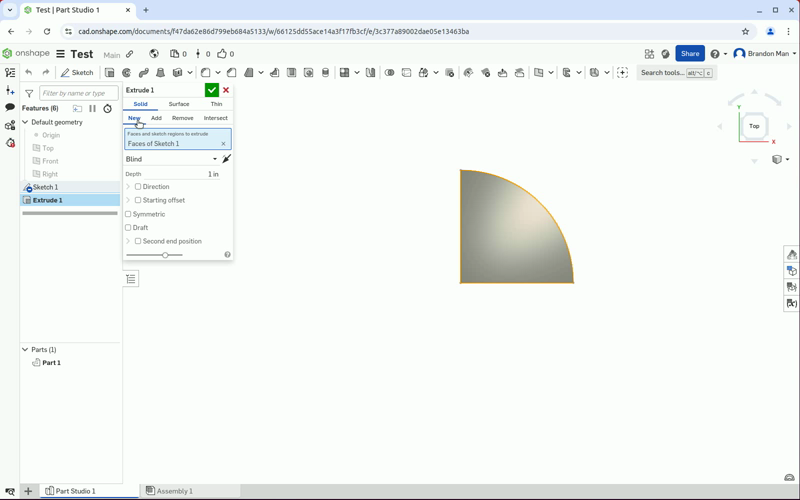
click(137, 120)
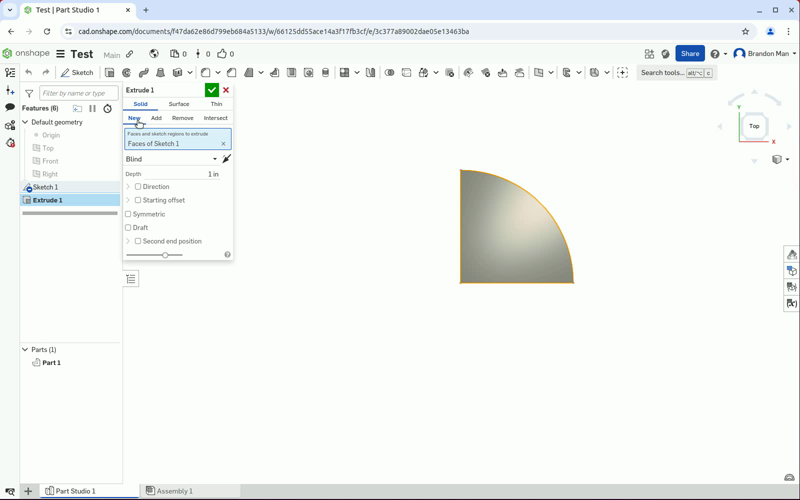
key(tab, 4)
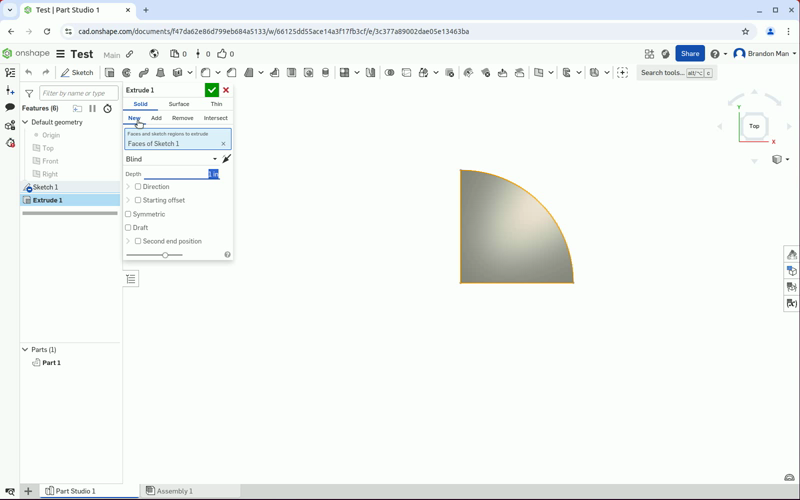
text(1.204)
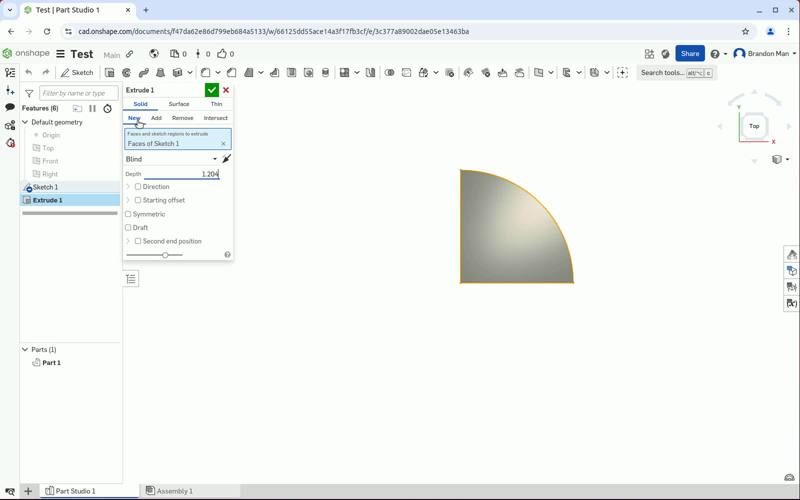
key(enter)
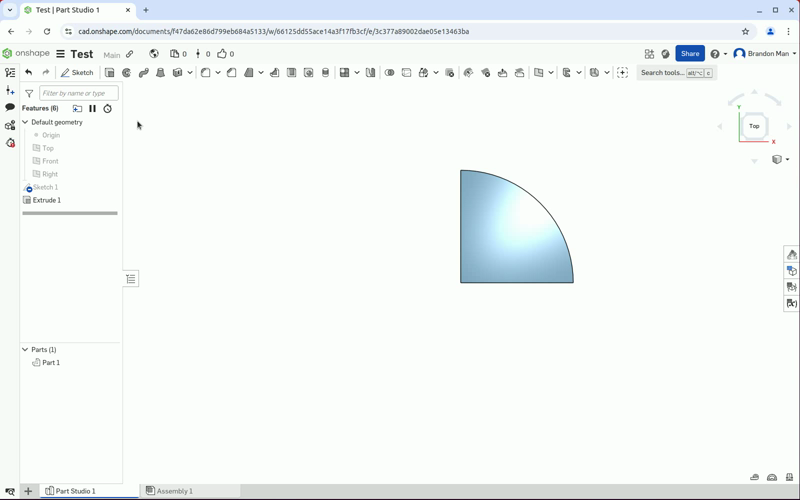
key(shift+h)
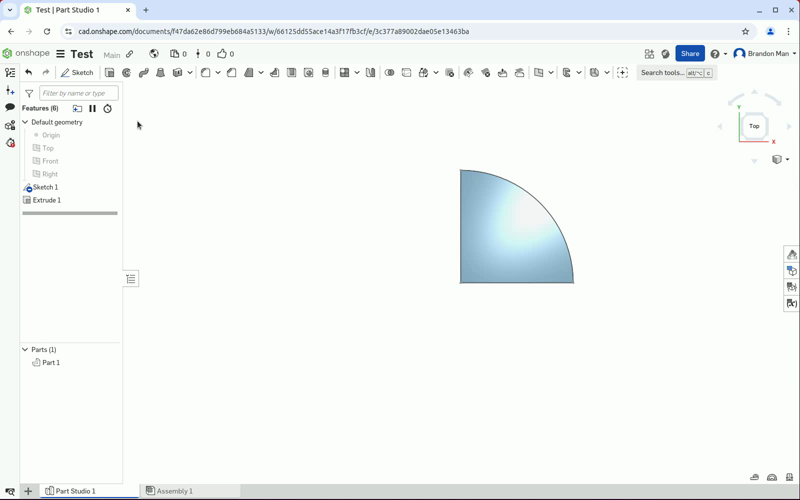
key(shift+h)
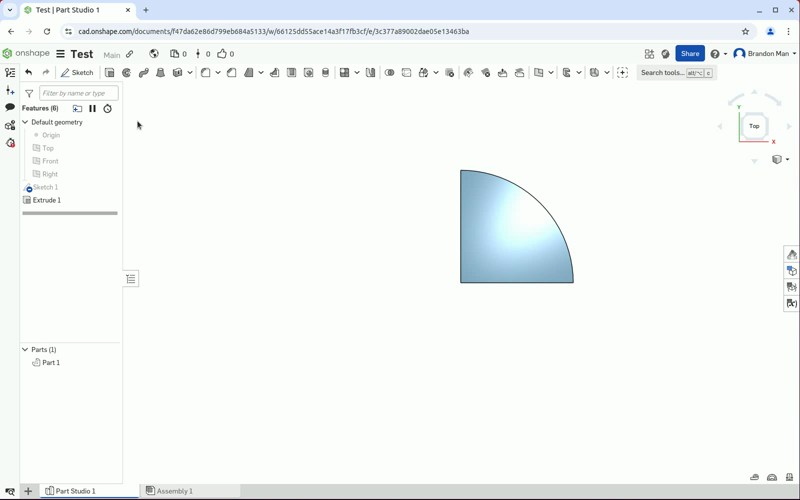
mouse_move(73, 189)
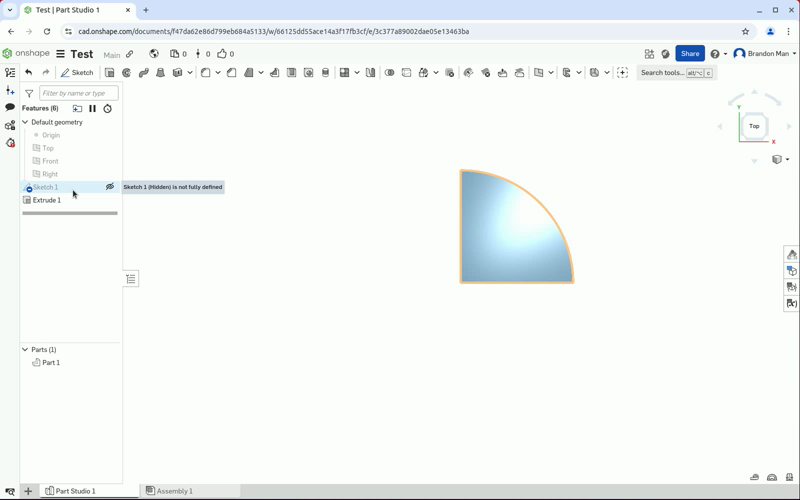
click(73, 189)
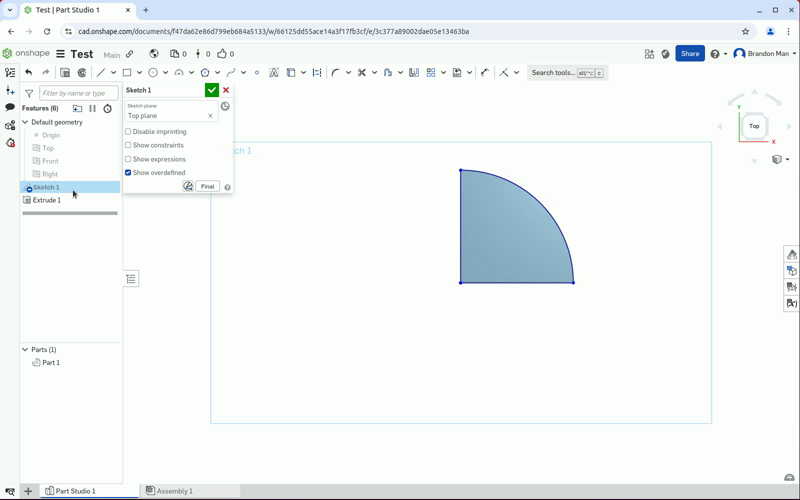
mouse_move(229, 92)
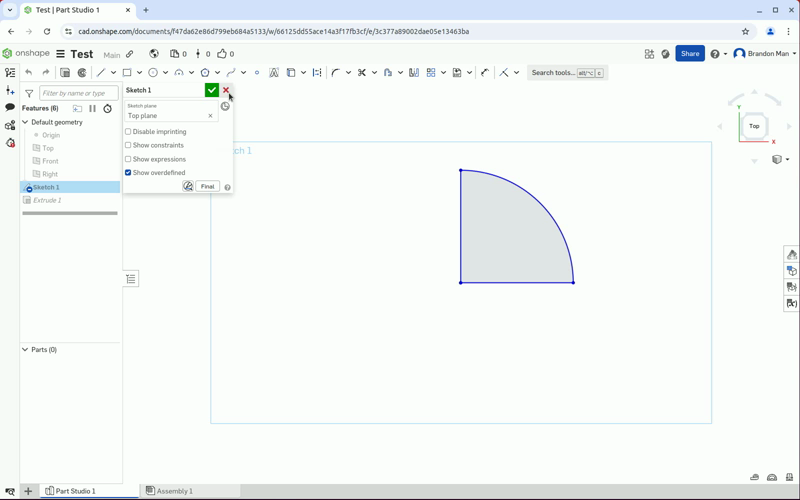
click(229, 92)
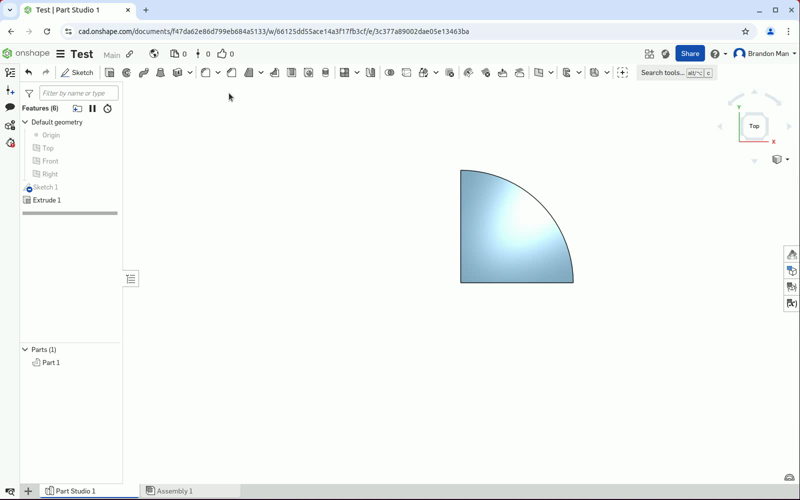
mouse_move(73, 352)
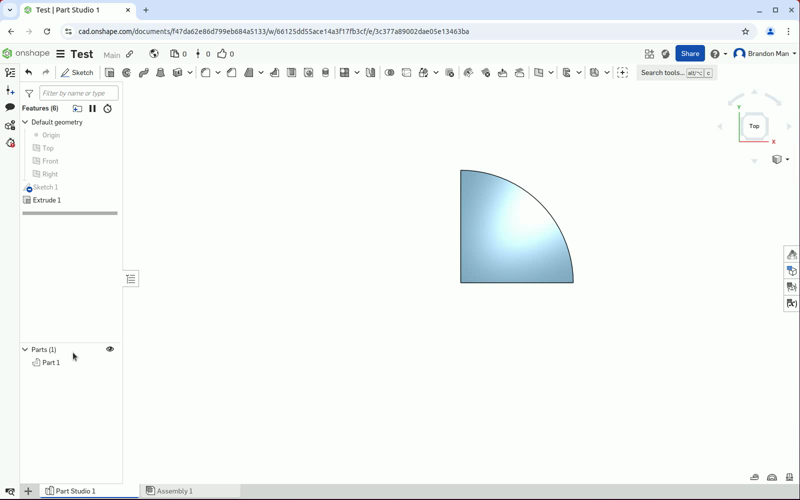
key(y)
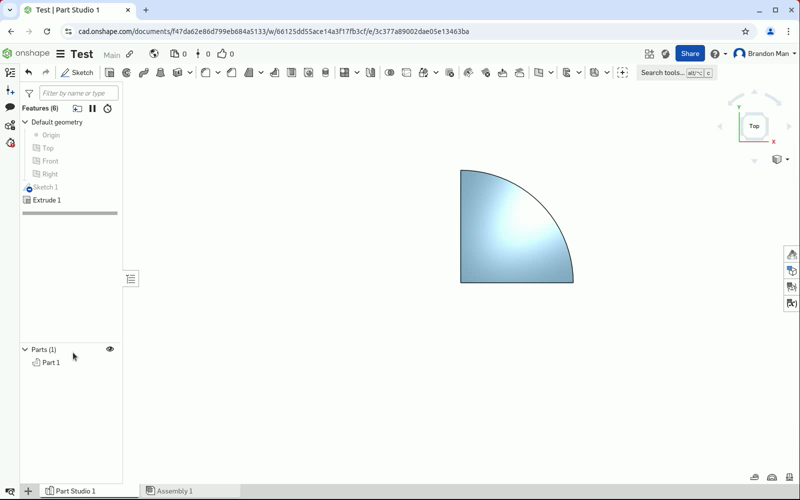
key(shift+p)
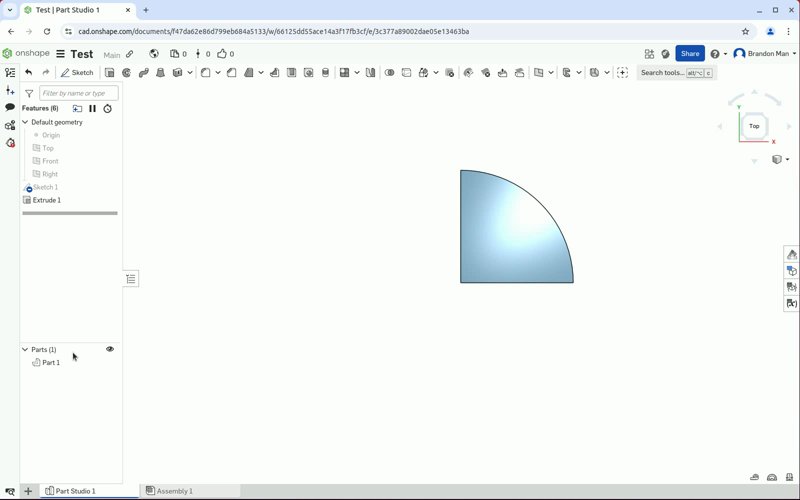
key(space)
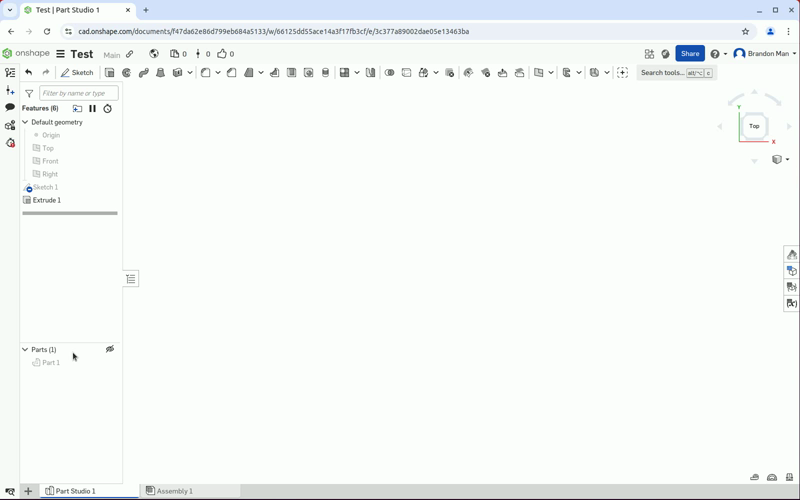
key_down(shift)
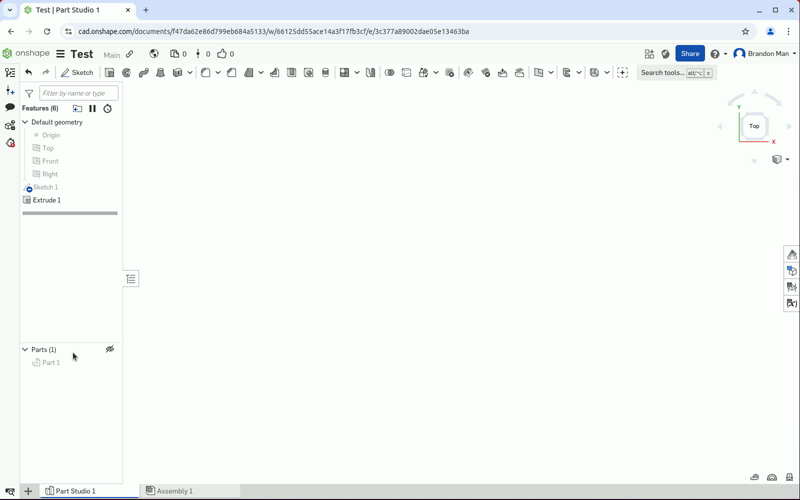
key(up)
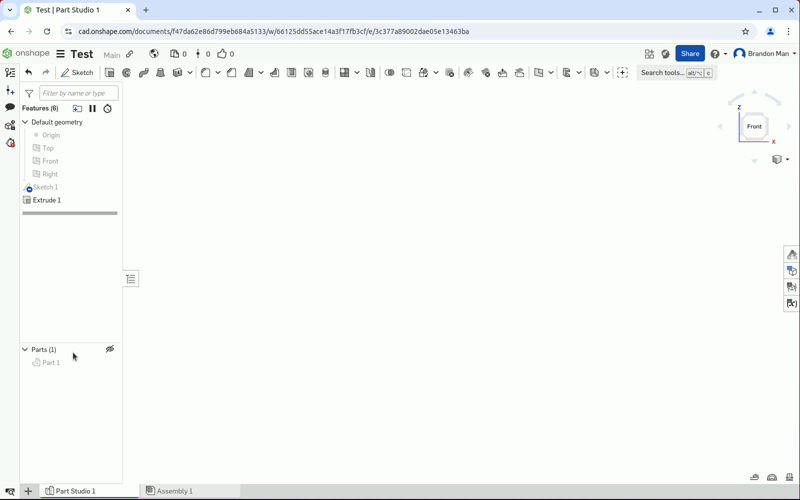
key_up(shift)
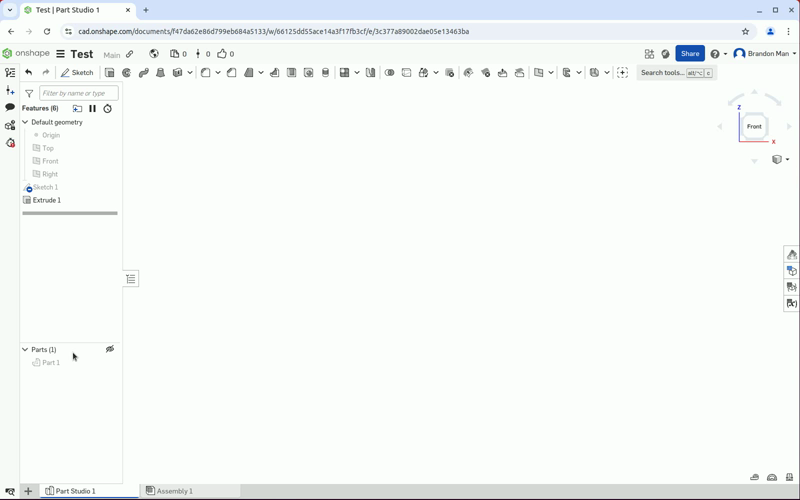
mouse_move(73, 352)
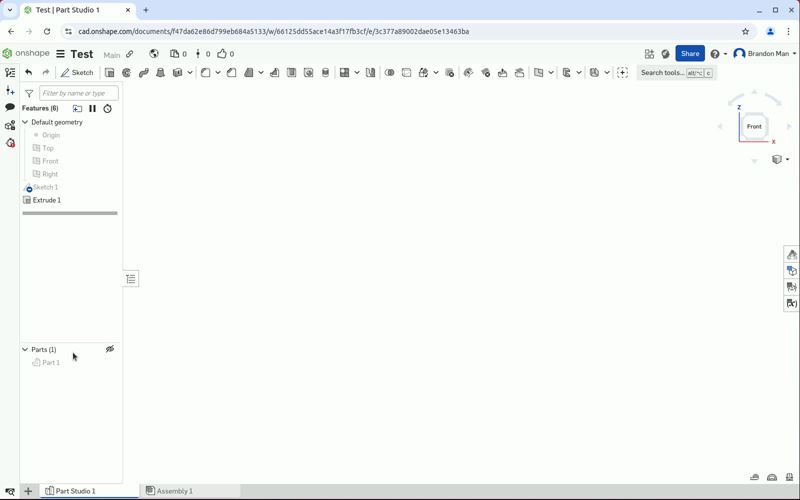
key(shift+y)
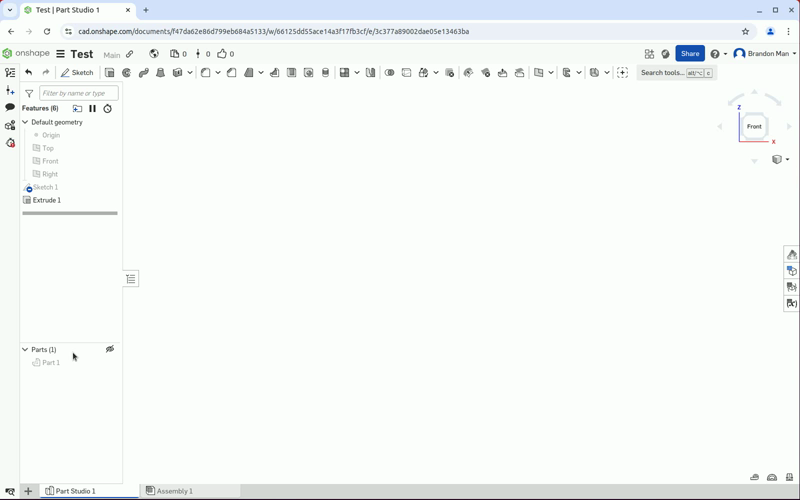
key(shift+s)
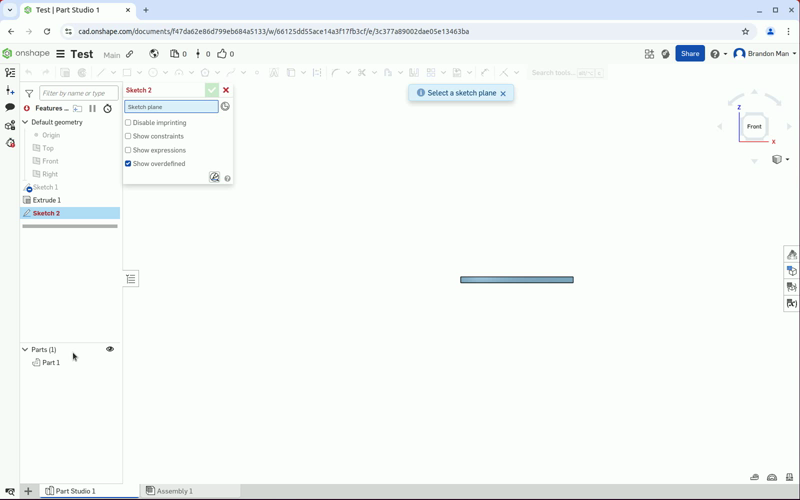
mouse_move(73, 163)
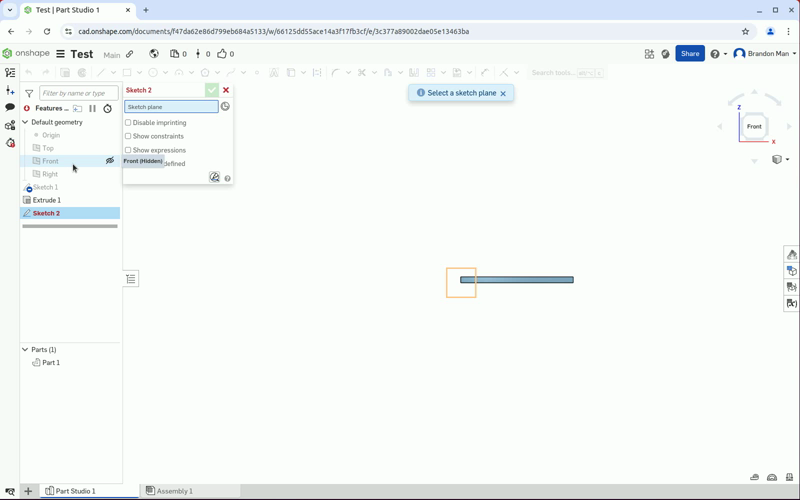
click(73, 163)
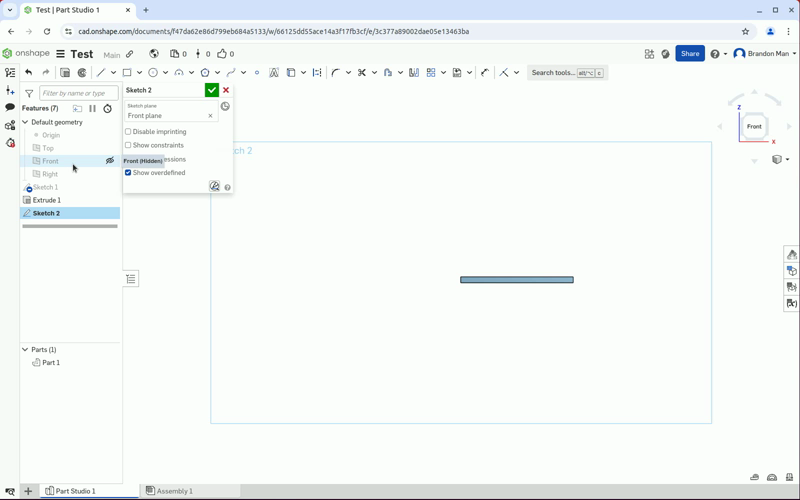
mouse_move(73, 352)
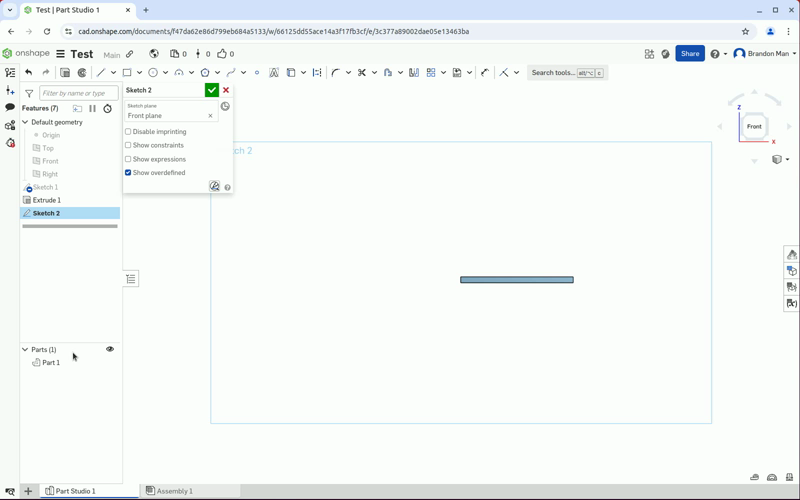
key(y)
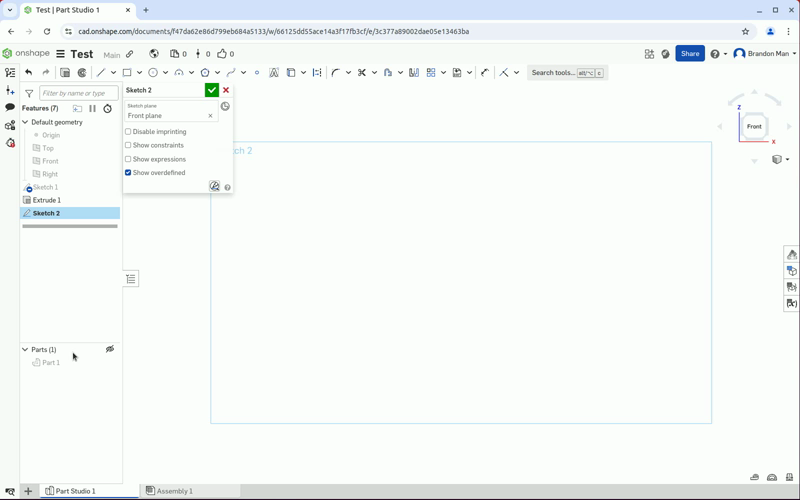
key(l)
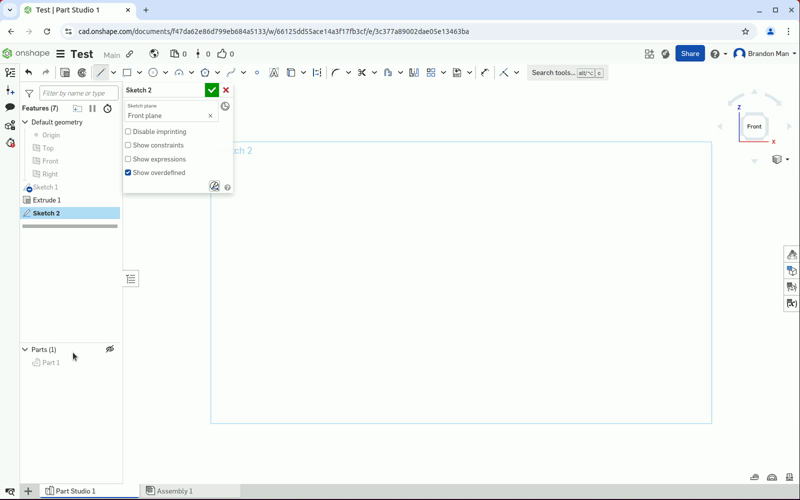
key_down(shift)
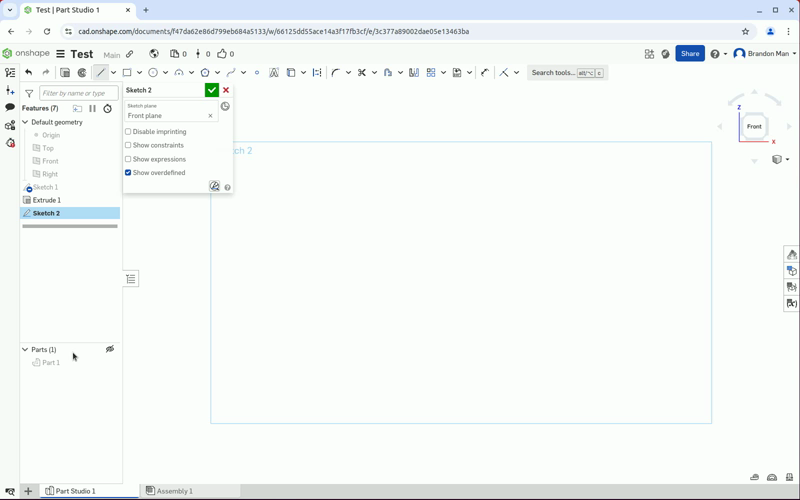
mouse_move(473, 281)
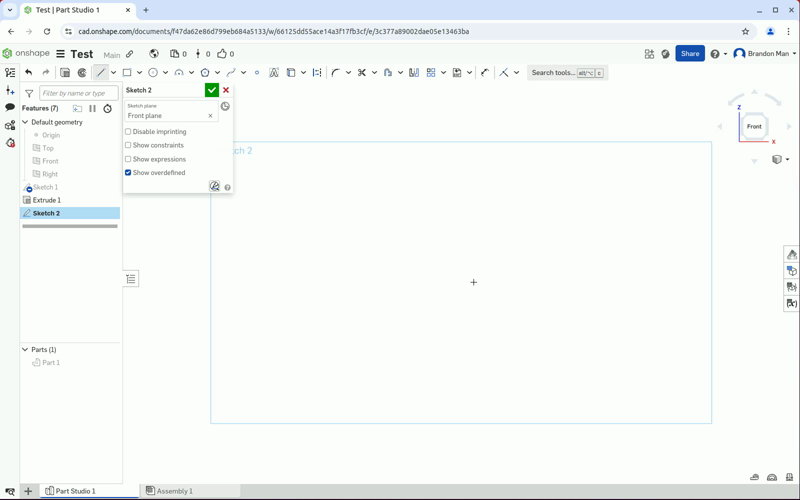
click(473, 281)
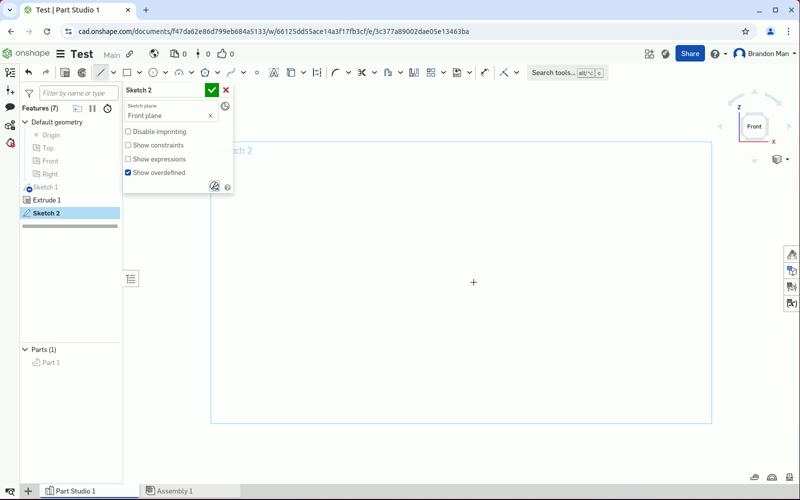
key_up(shift)
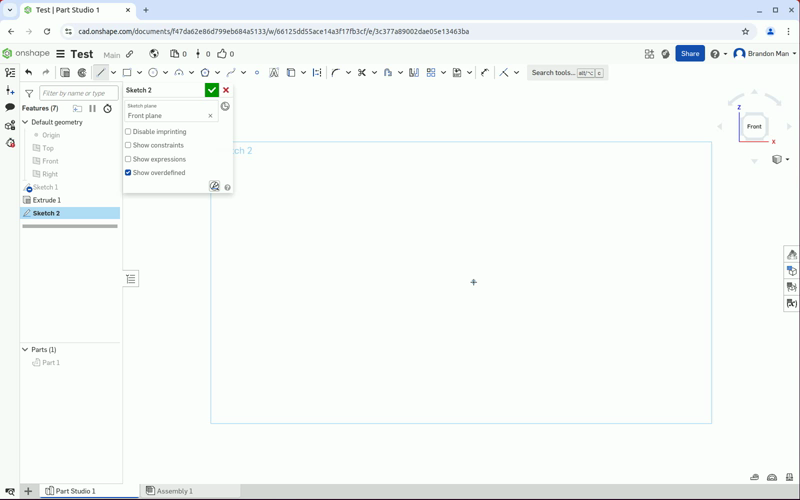
key_down(shift)
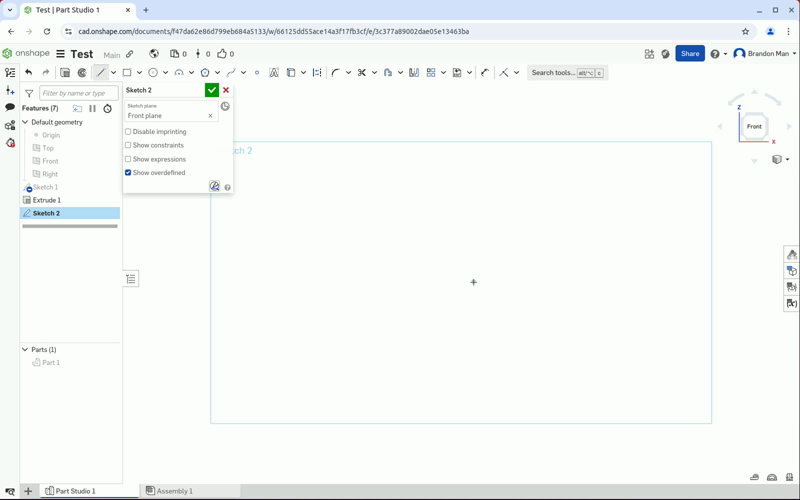
mouse_move(503, 281)
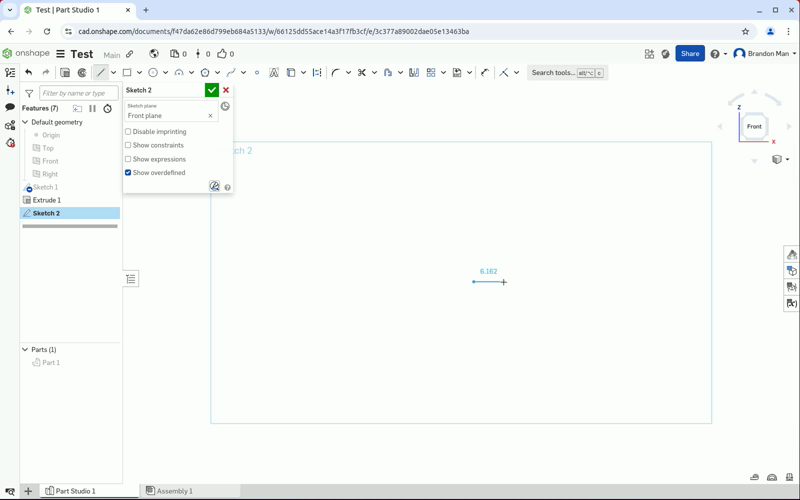
mouse_move(499, 281)
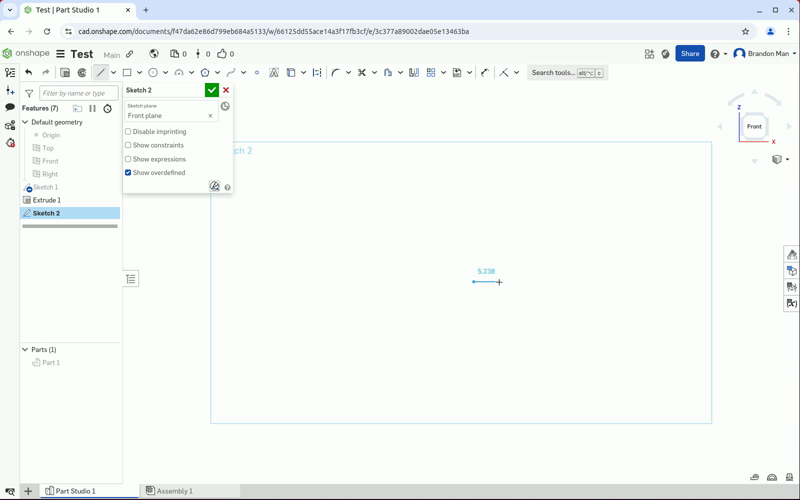
click(499, 281)
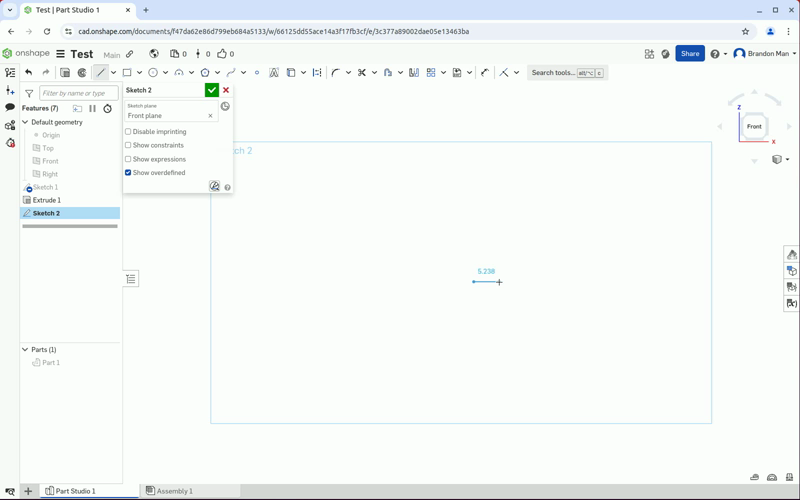
key_up(shift)
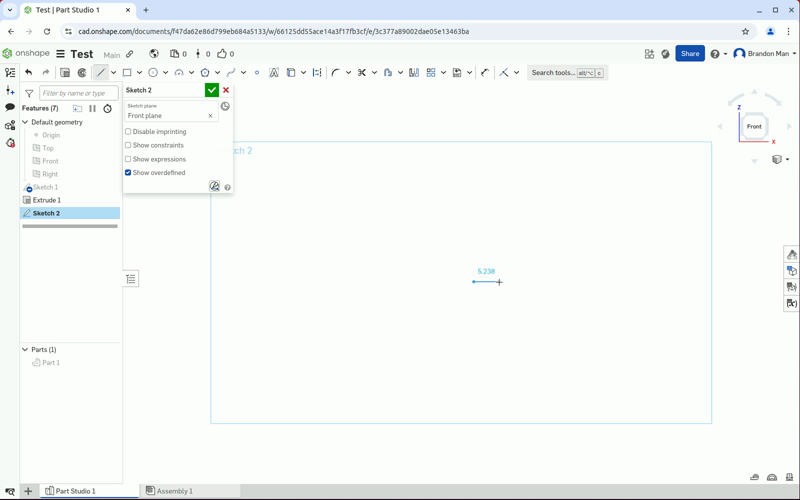
key_down(shift)
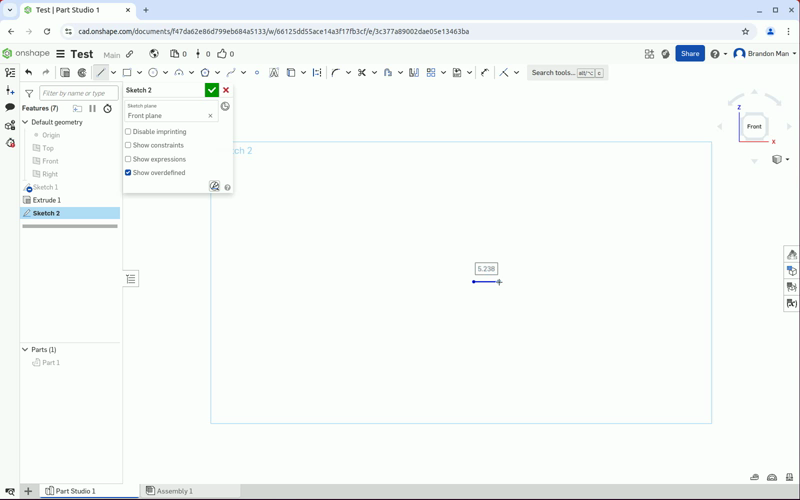
mouse_move(529, 281)
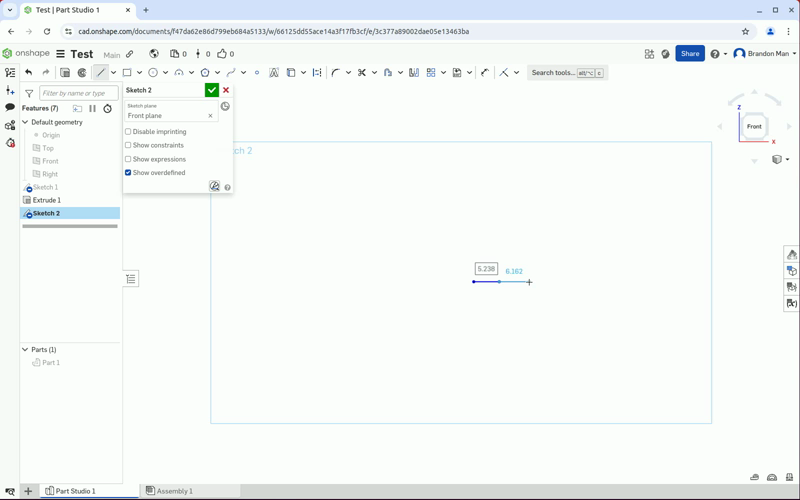
mouse_move(499, 279)
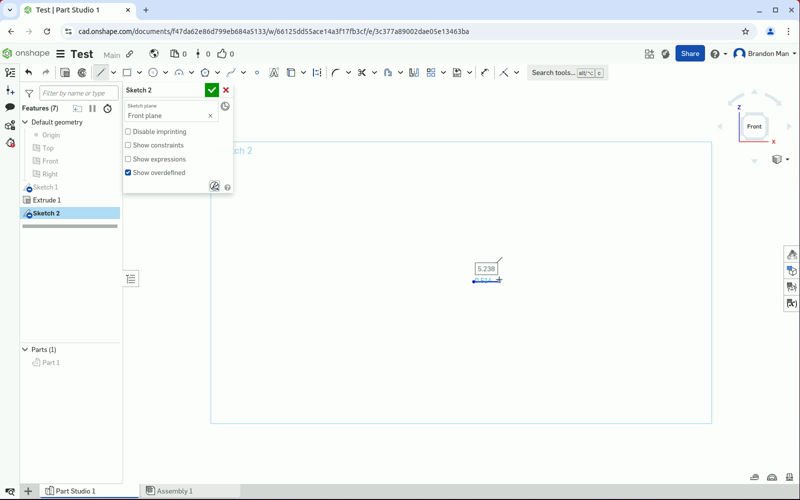
scroll(6)
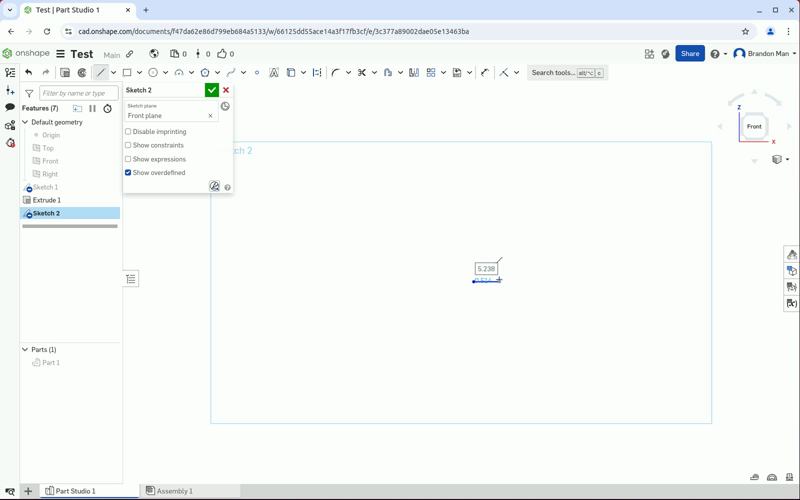
scroll(6)
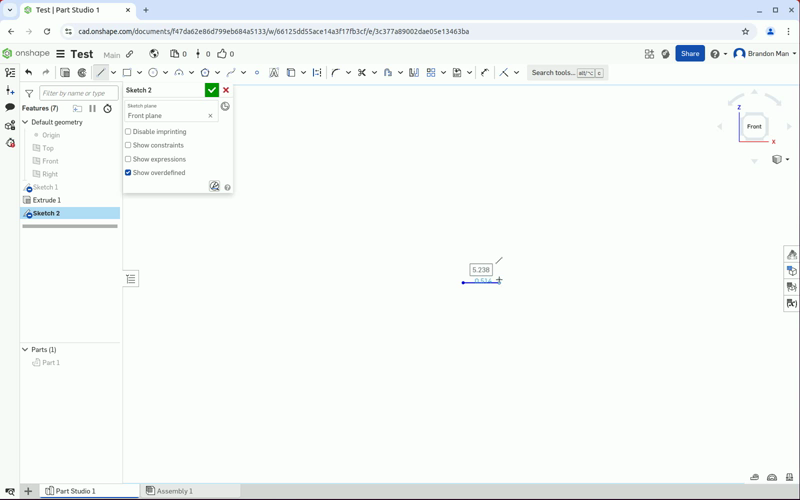
scroll(6)
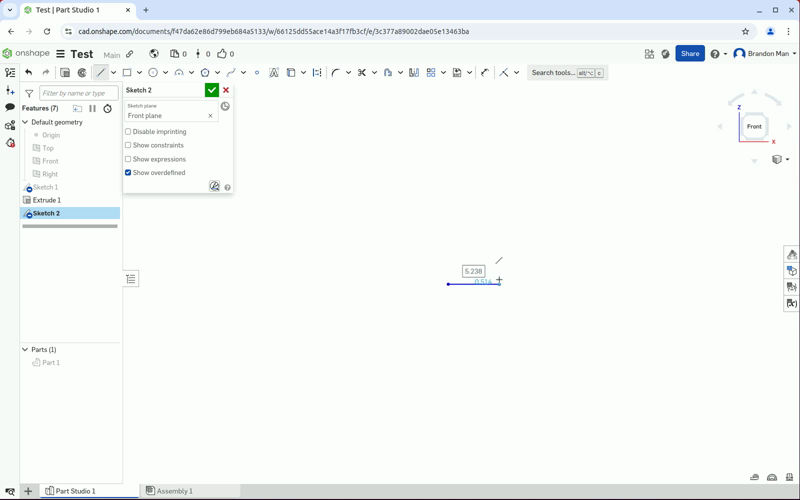
scroll(6)
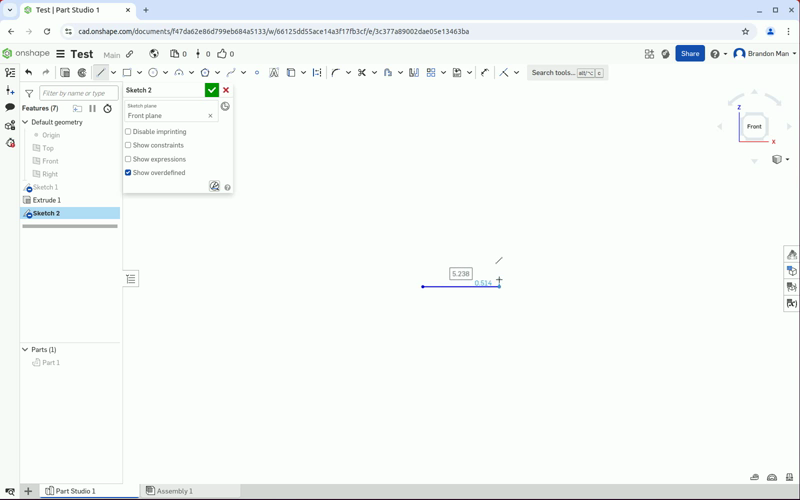
scroll(6)
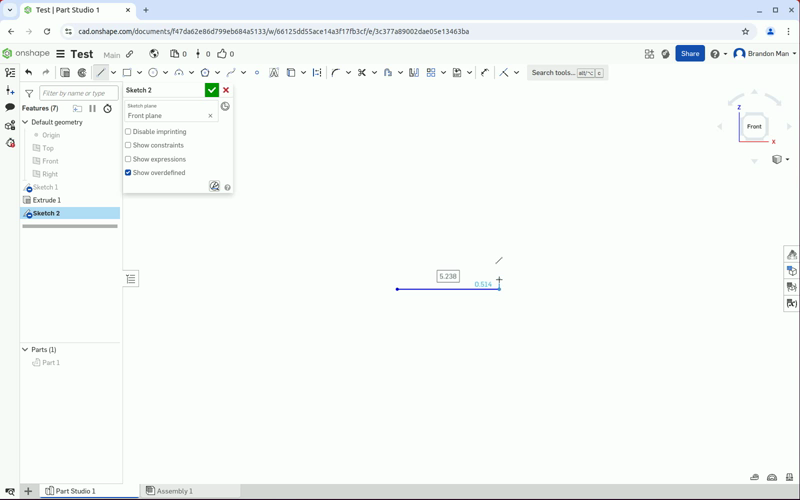
scroll(6)
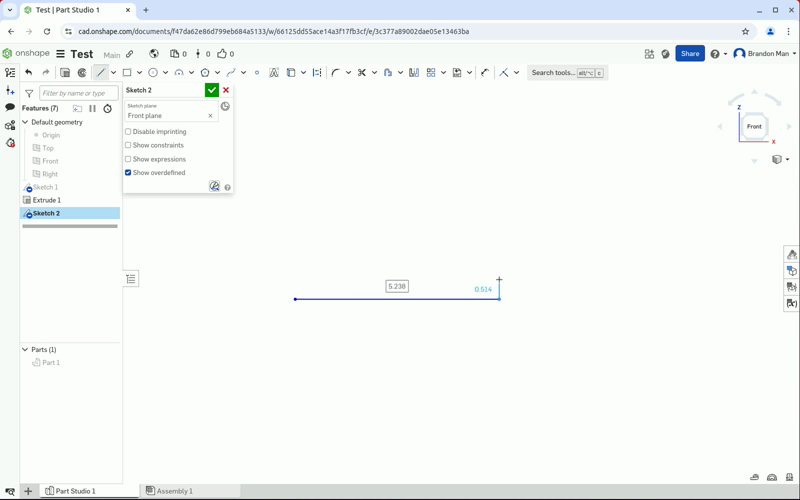
scroll(6)
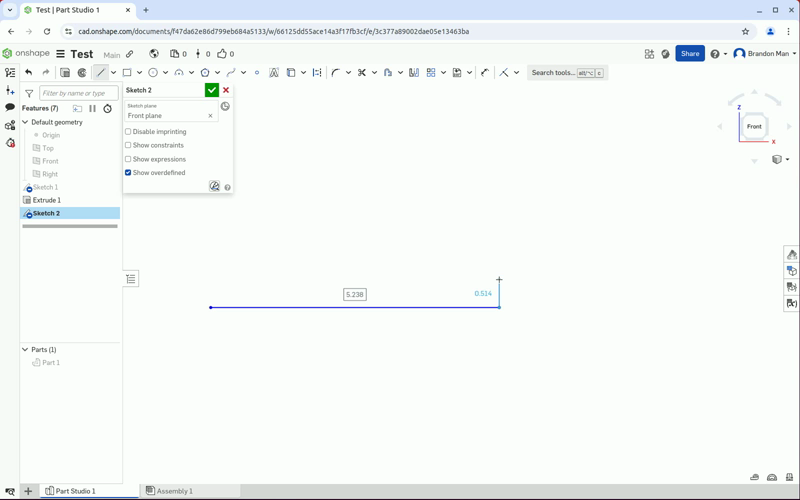
click(499, 279)
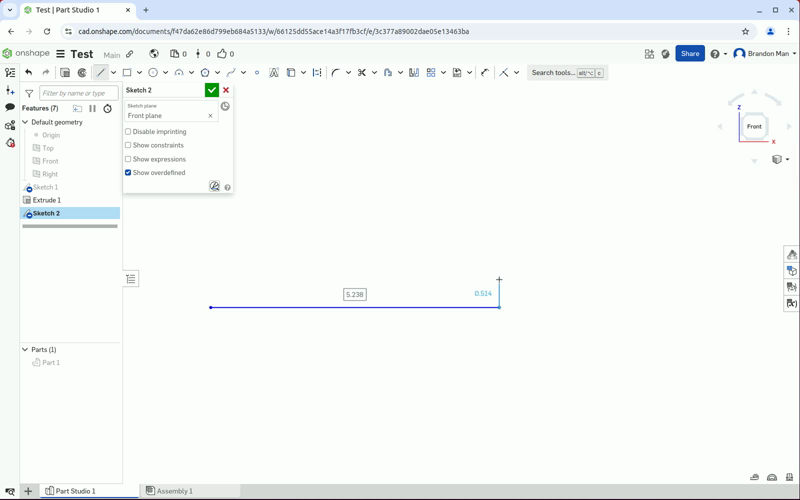
scroll(-6)
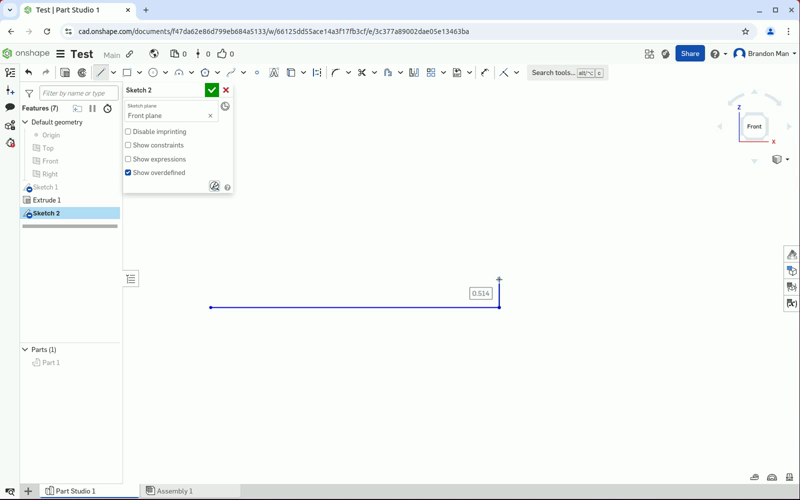
scroll(-6)
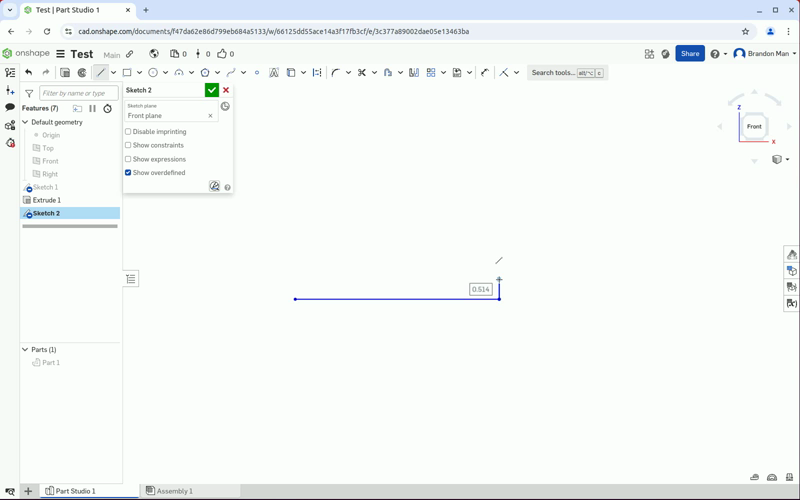
scroll(-6)
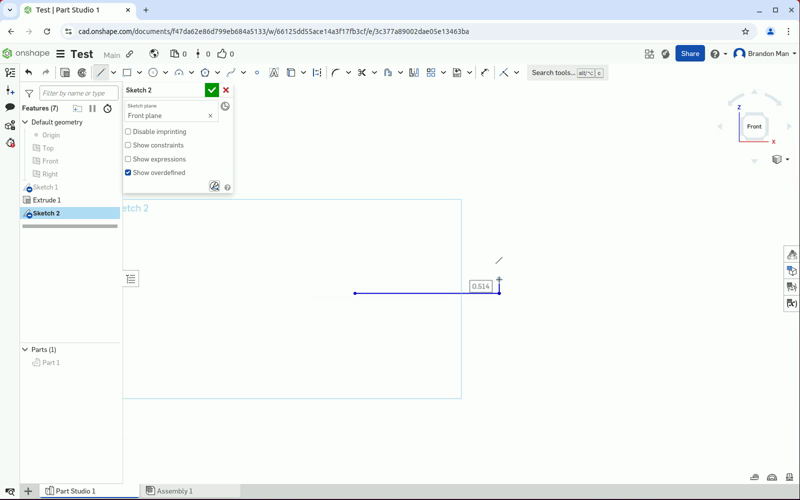
scroll(-6)
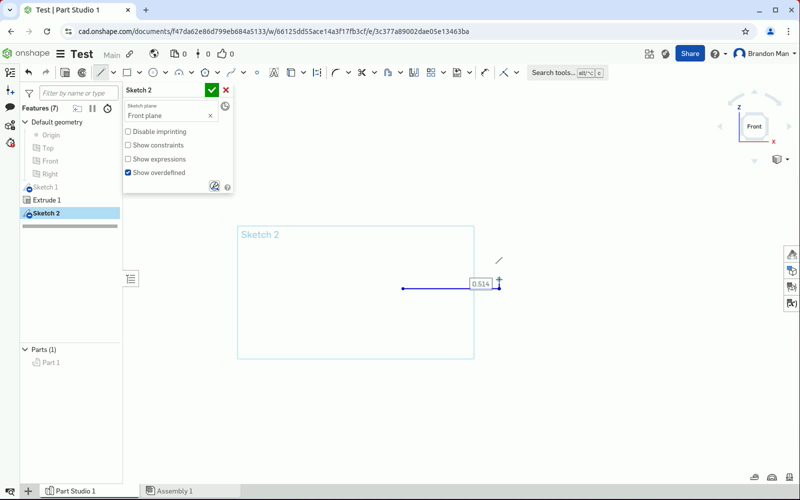
scroll(-6)
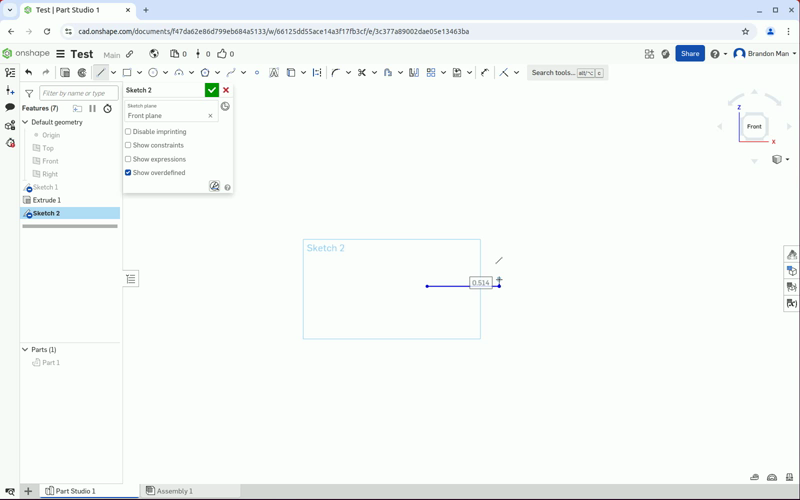
scroll(-6)
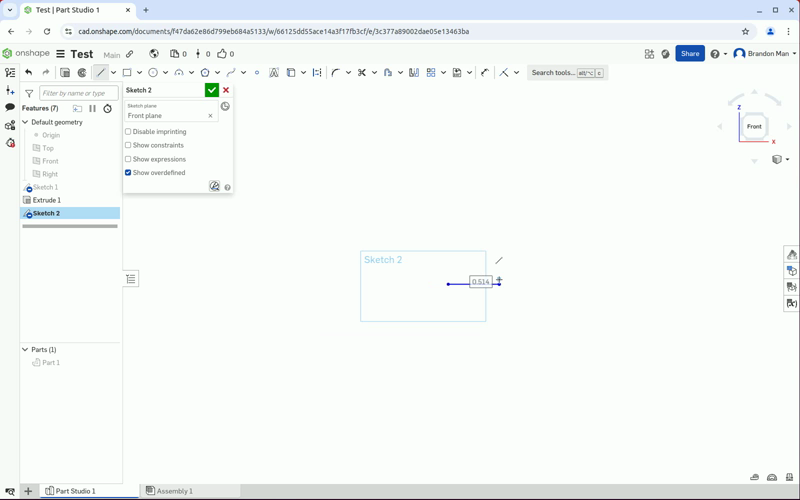
scroll(-6)
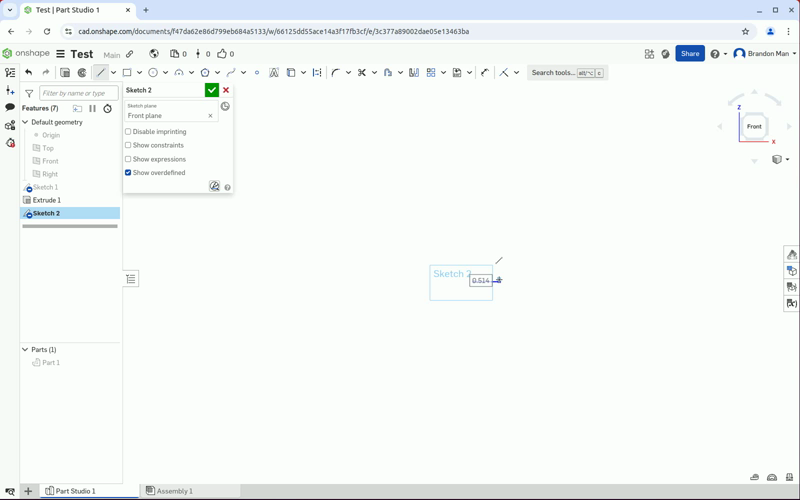
key_up(shift)
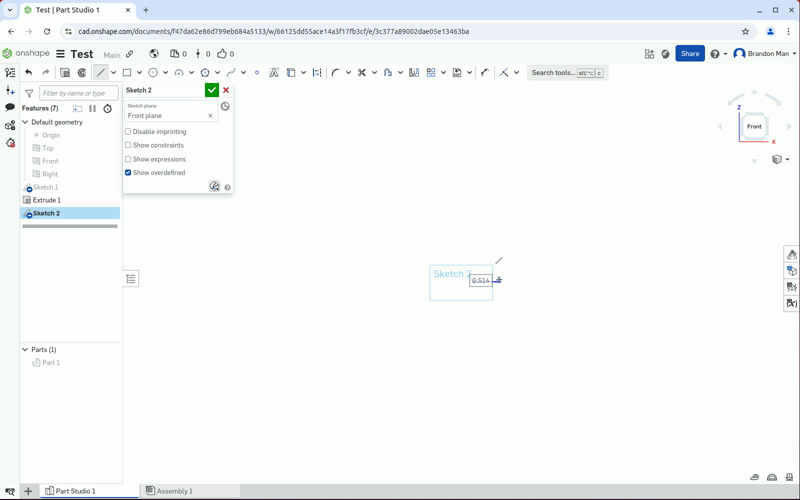
key_down(shift)
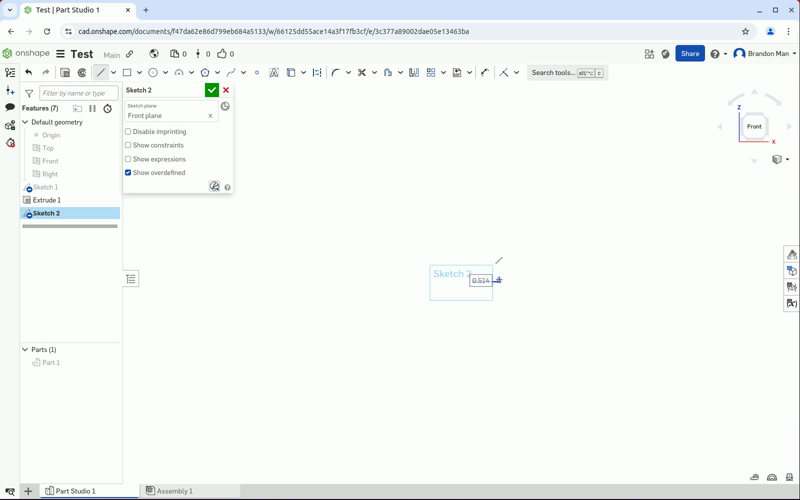
mouse_move(529, 279)
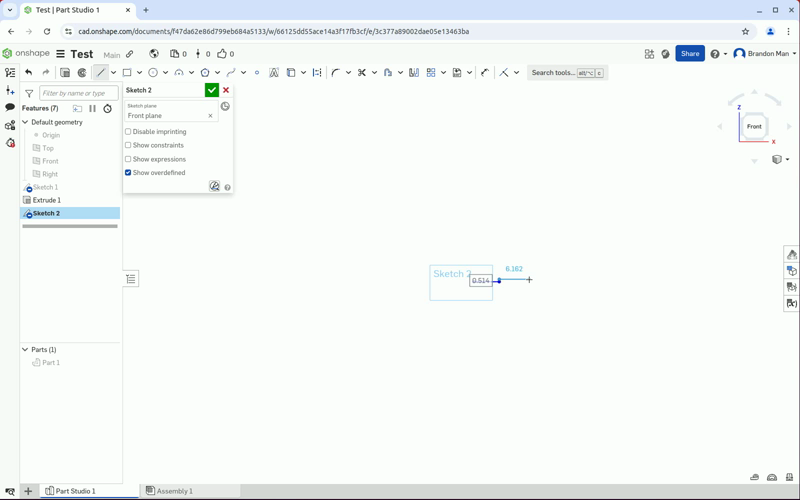
mouse_move(473, 279)
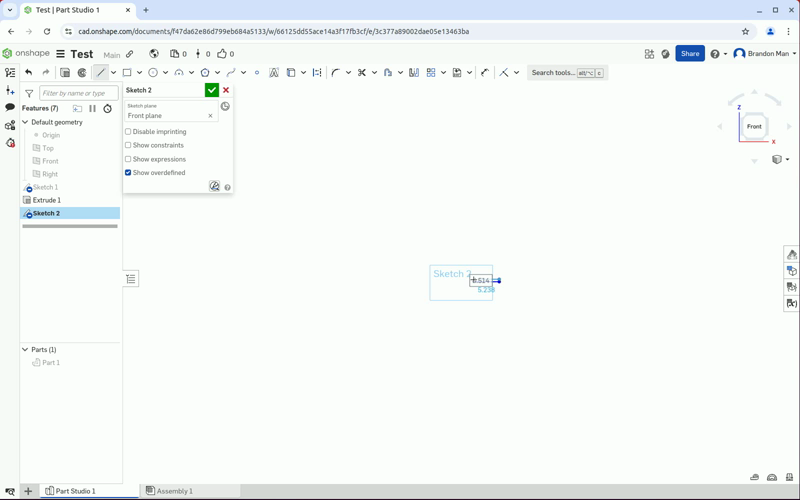
scroll(6)
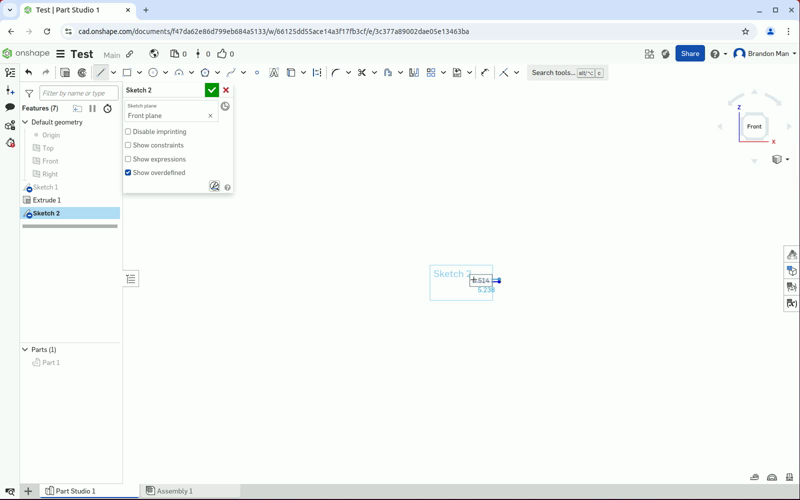
scroll(6)
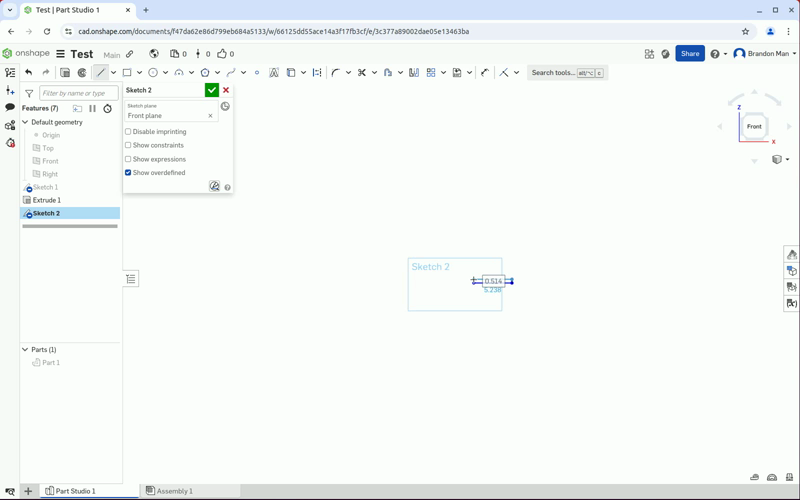
scroll(6)
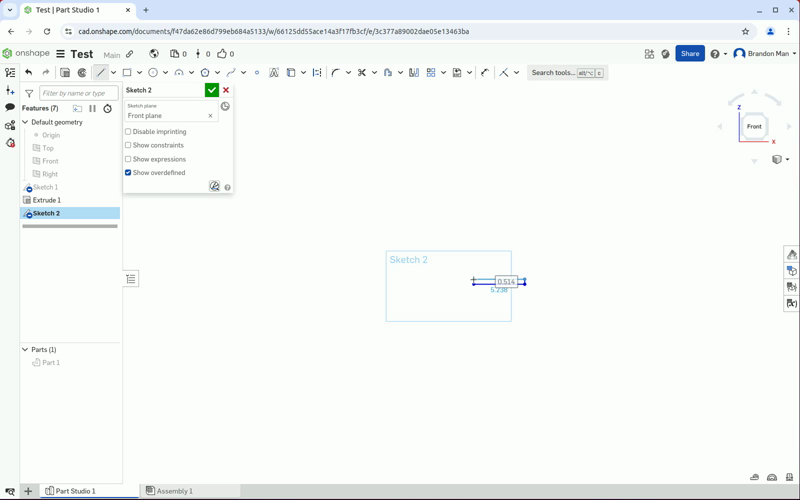
scroll(6)
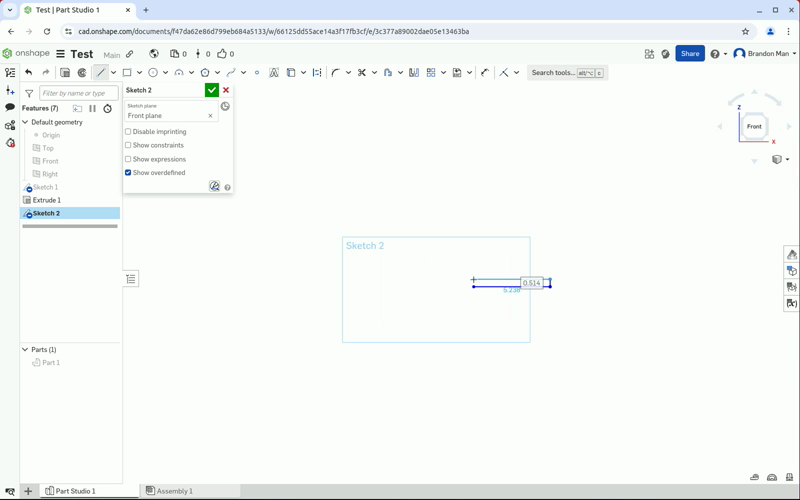
scroll(6)
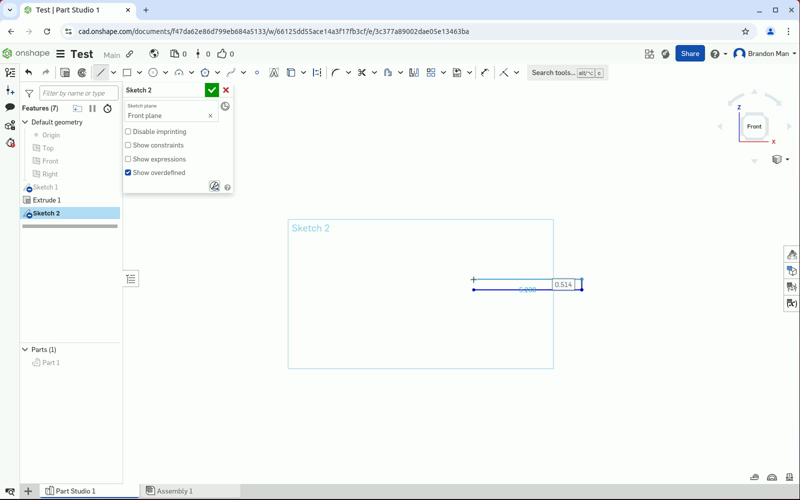
scroll(6)
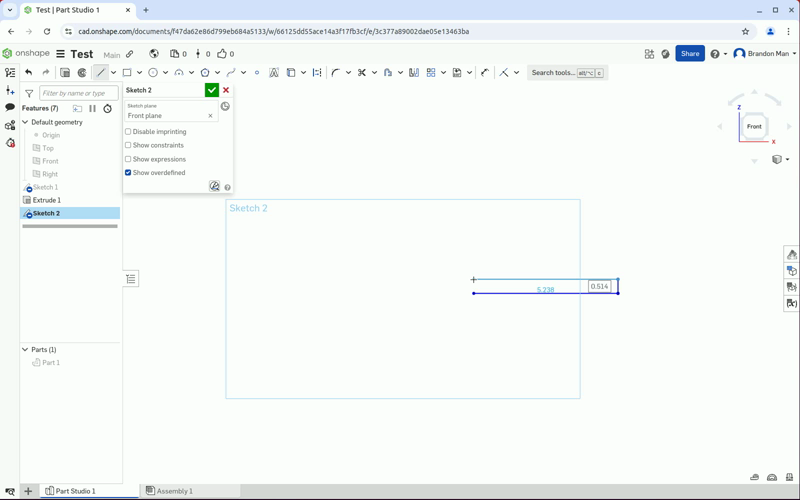
scroll(6)
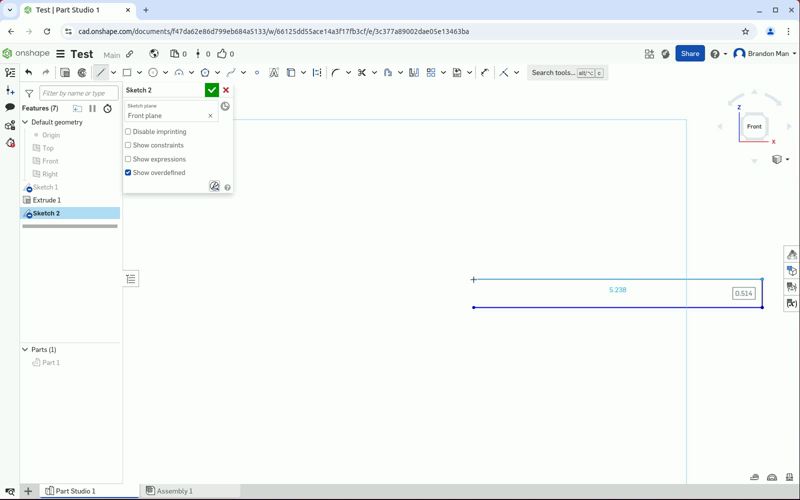
click(473, 279)
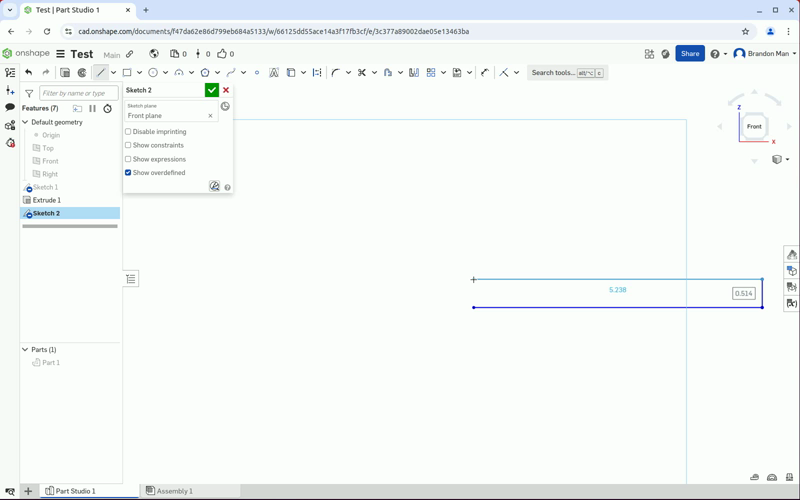
scroll(-6)
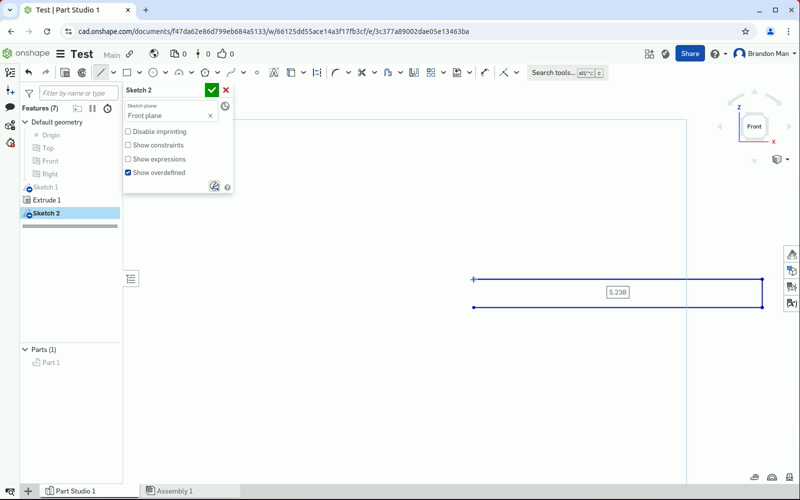
scroll(-6)
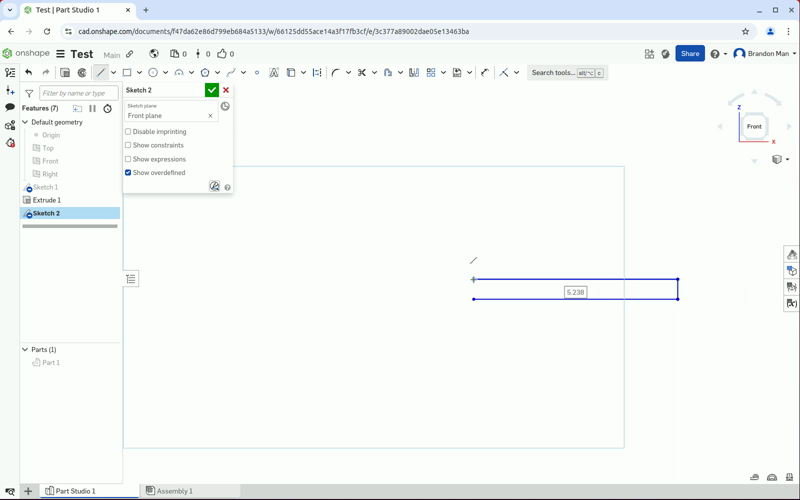
scroll(-6)
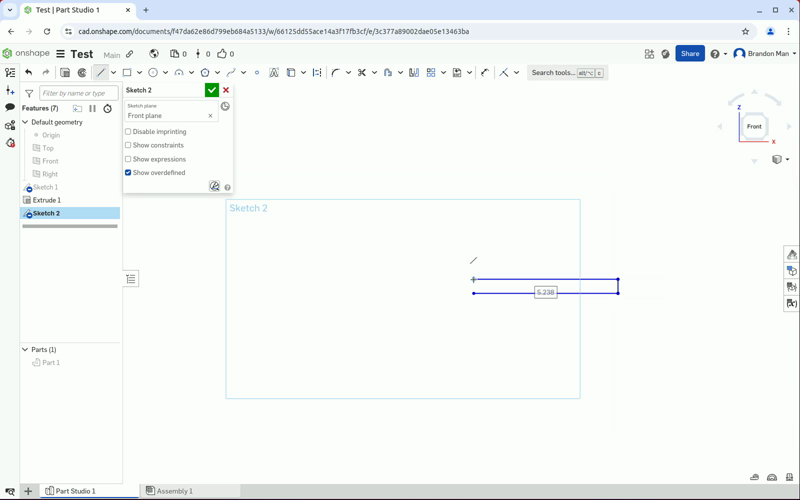
scroll(-6)
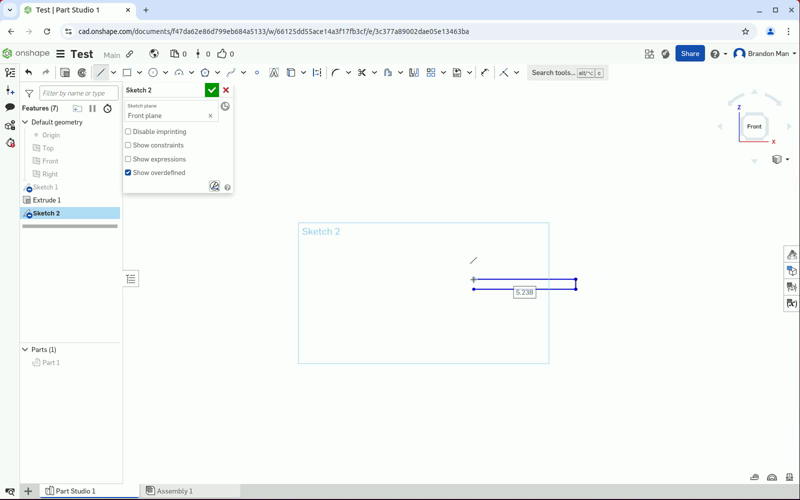
scroll(-6)
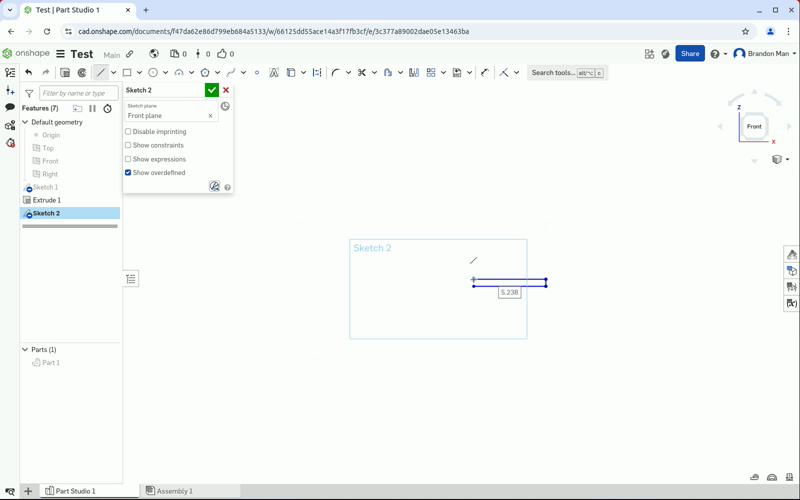
scroll(-6)
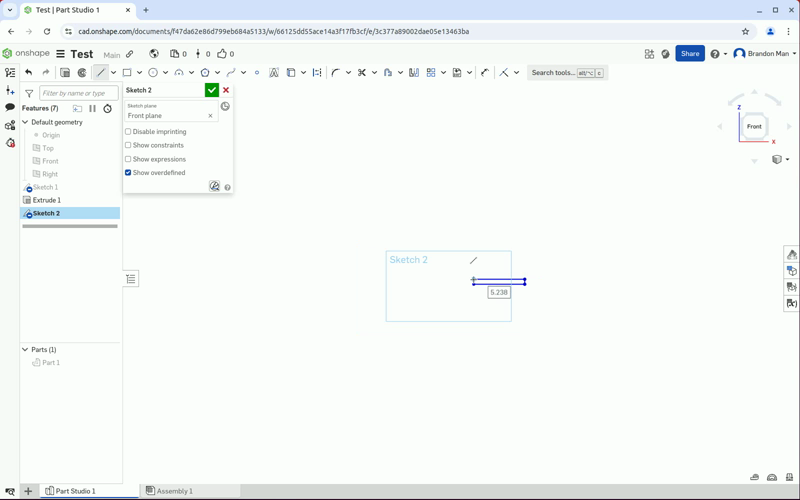
scroll(-6)
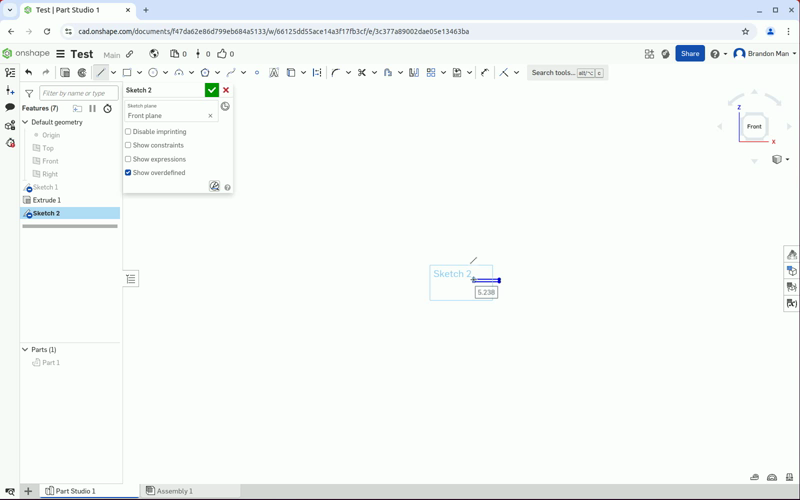
key_up(shift)
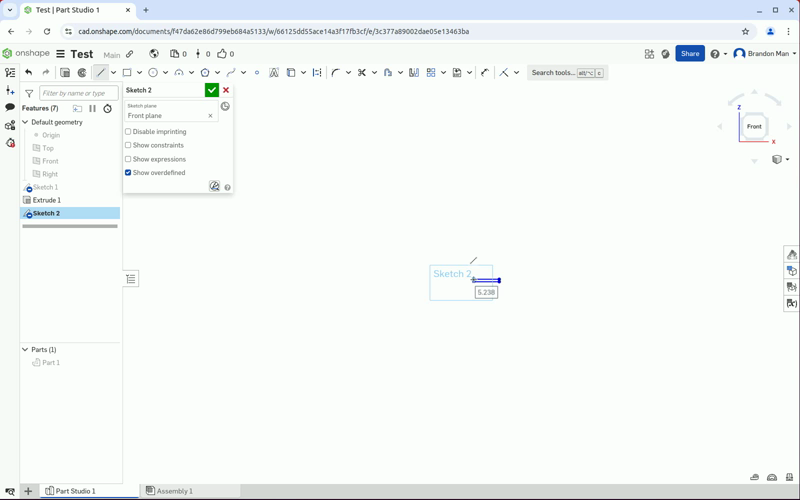
mouse_move(503, 279)
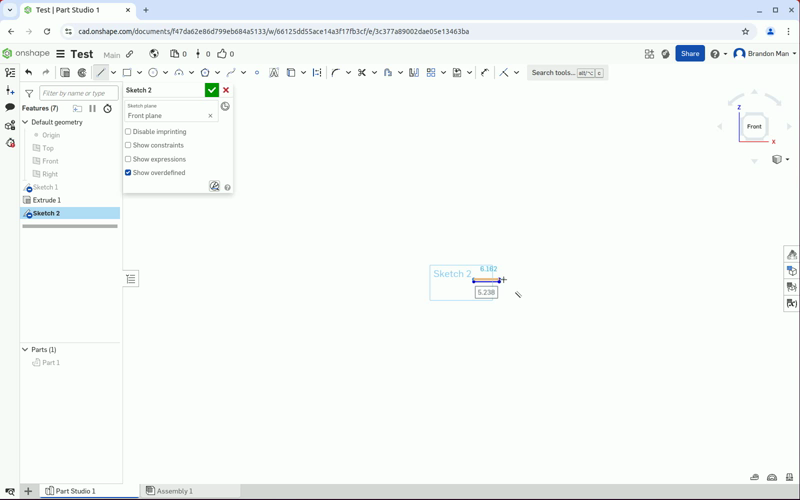
key_down(shift)
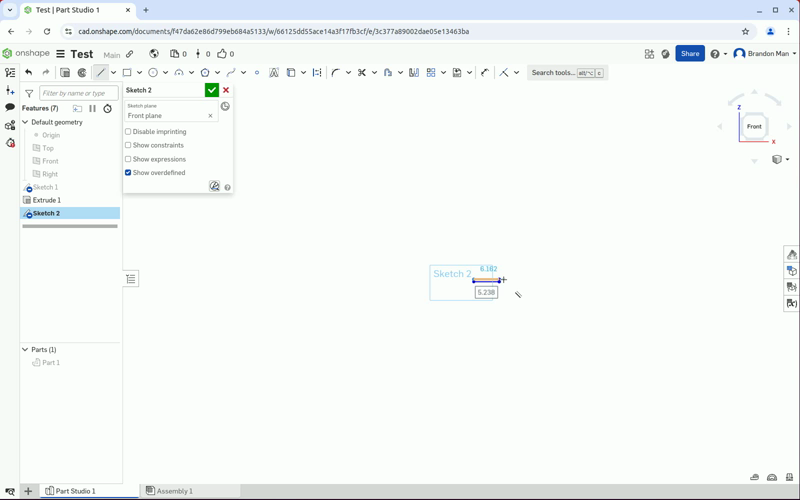
mouse_move(473, 281)
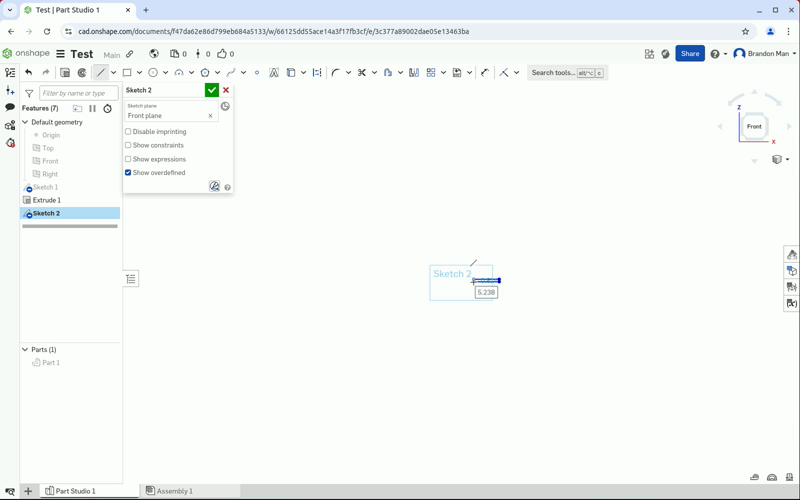
scroll(6)
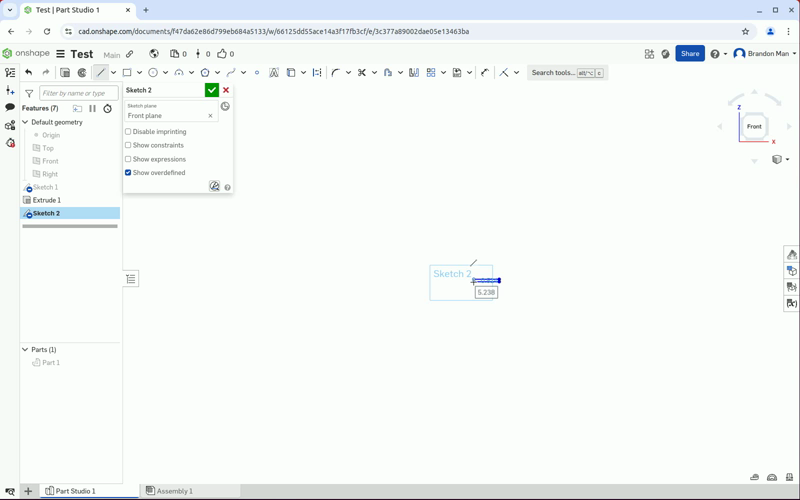
scroll(6)
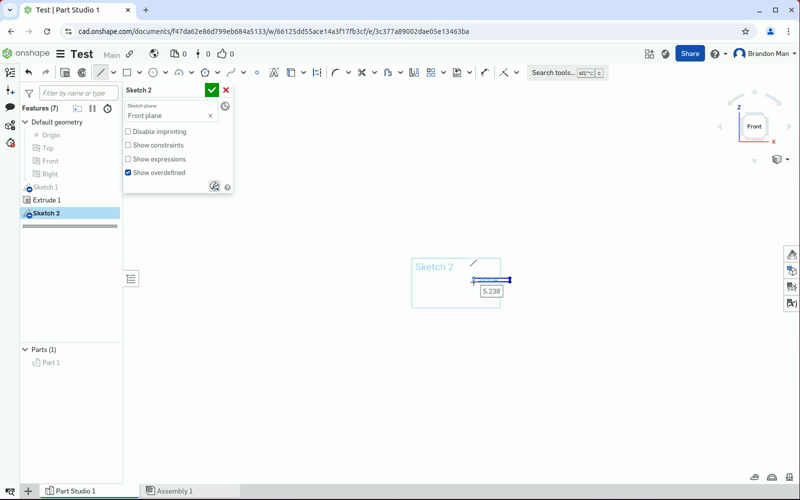
scroll(6)
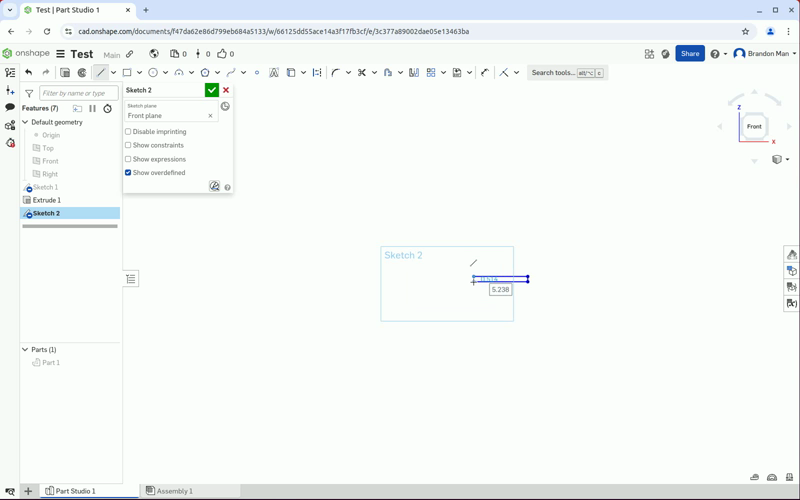
scroll(6)
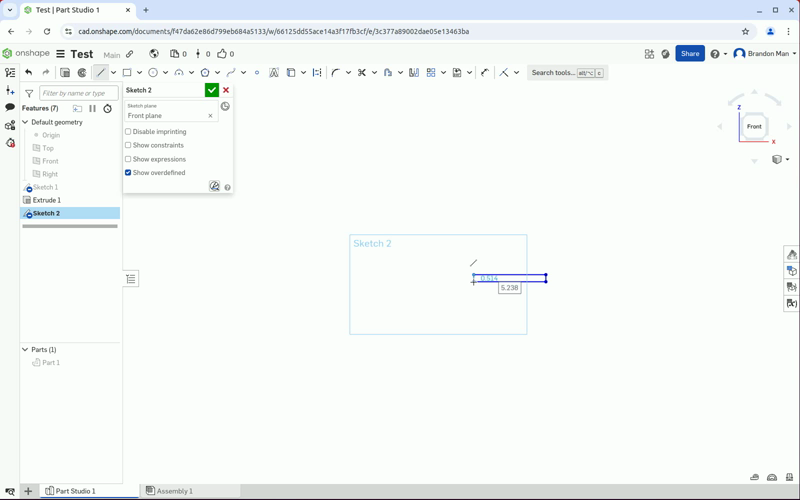
scroll(6)
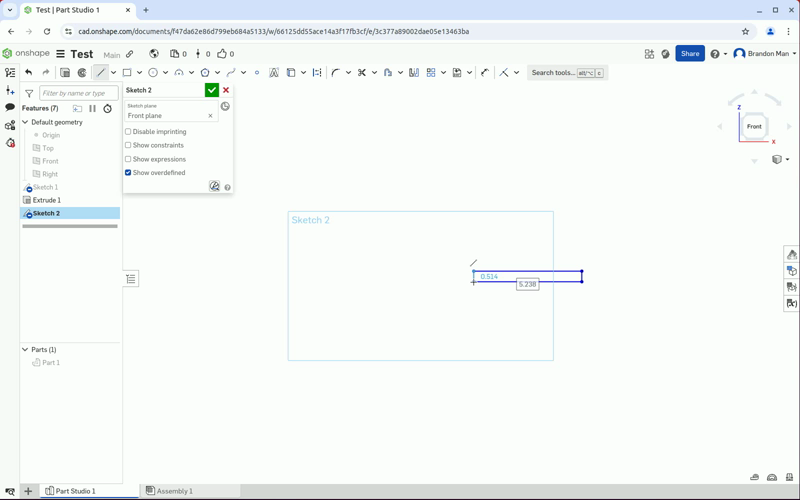
scroll(6)
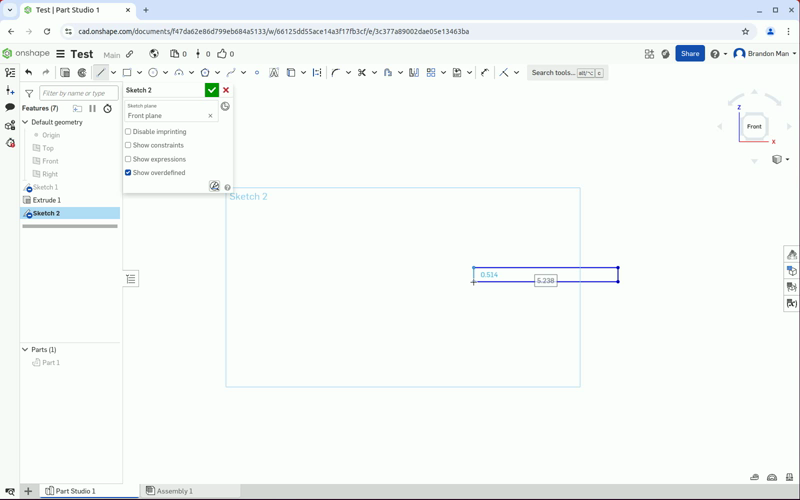
scroll(6)
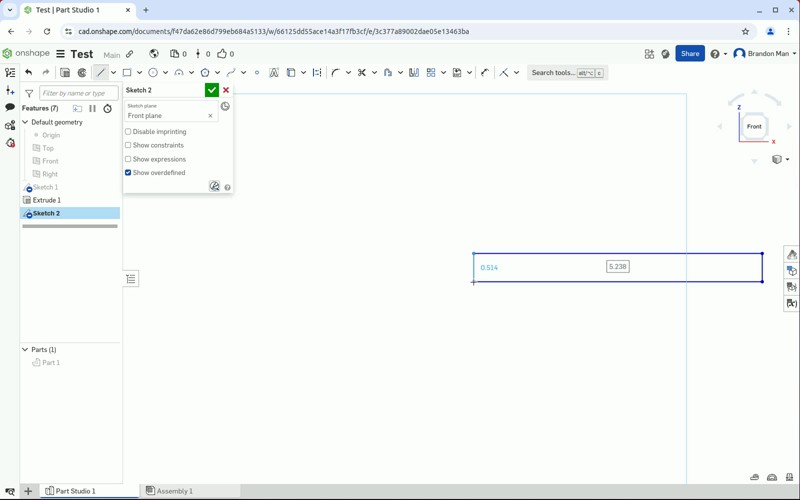
key_up(shift)
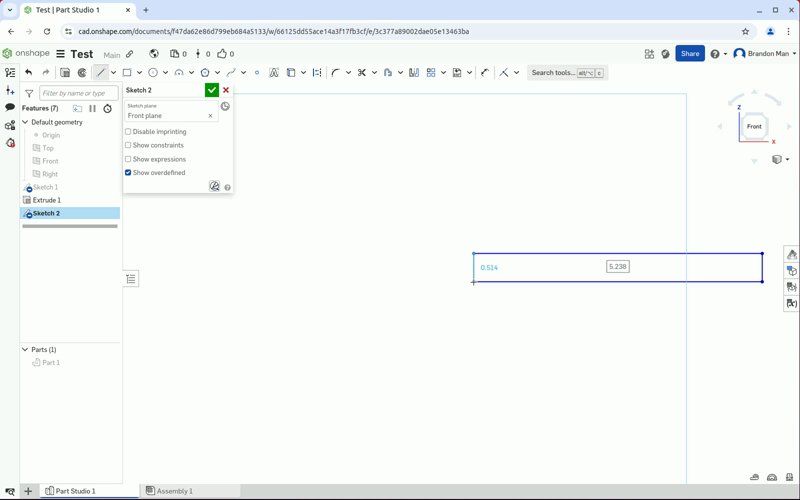
click(473, 281)
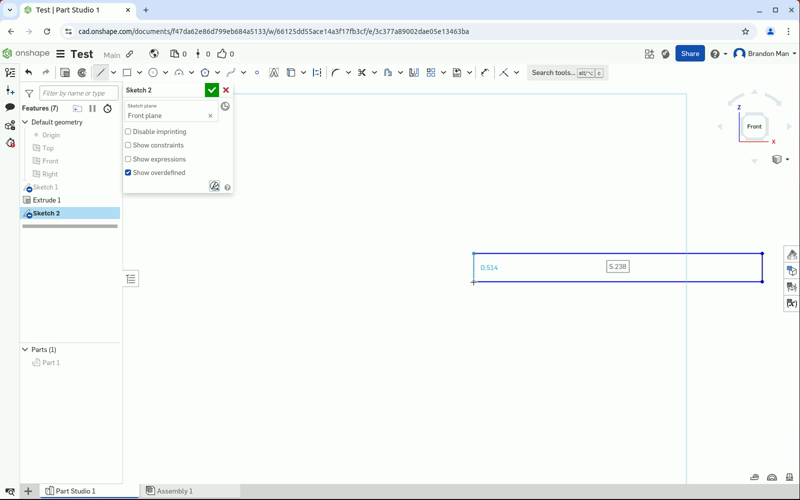
scroll(-6)
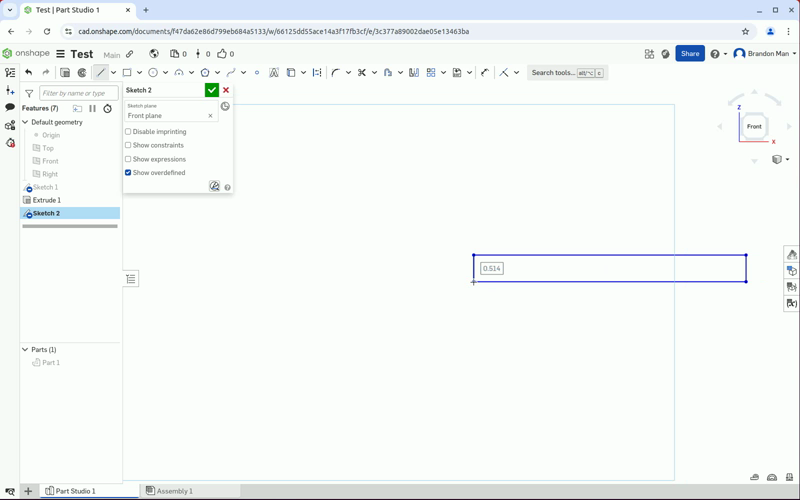
scroll(-6)
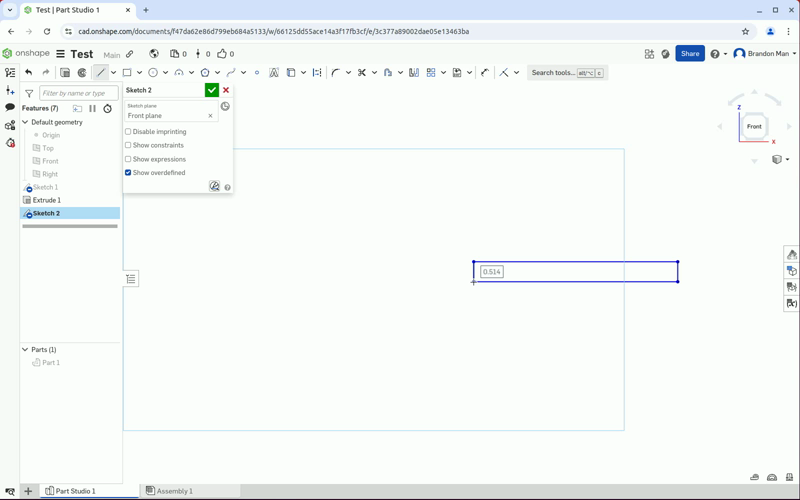
scroll(-6)
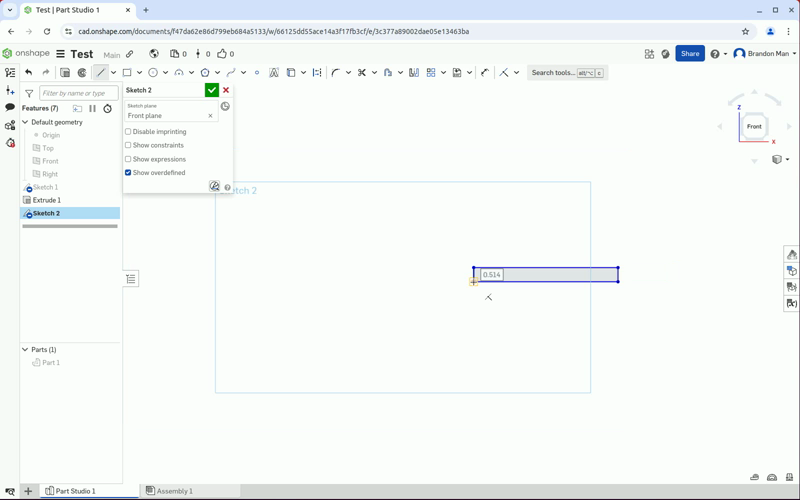
scroll(-6)
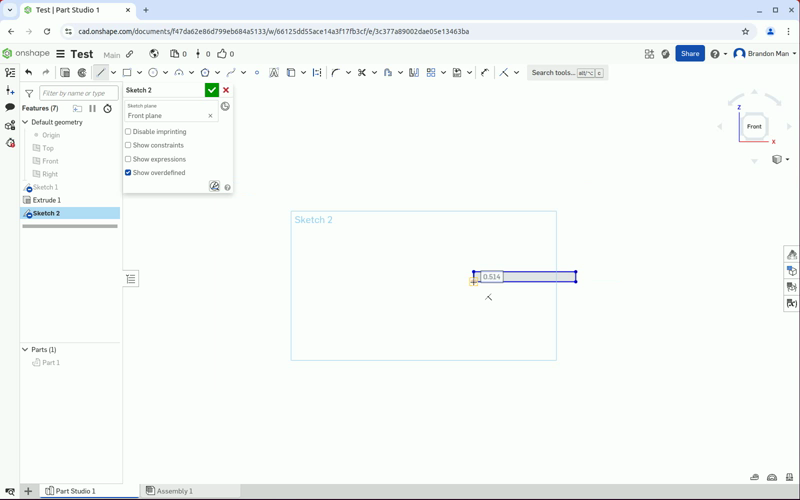
scroll(-6)
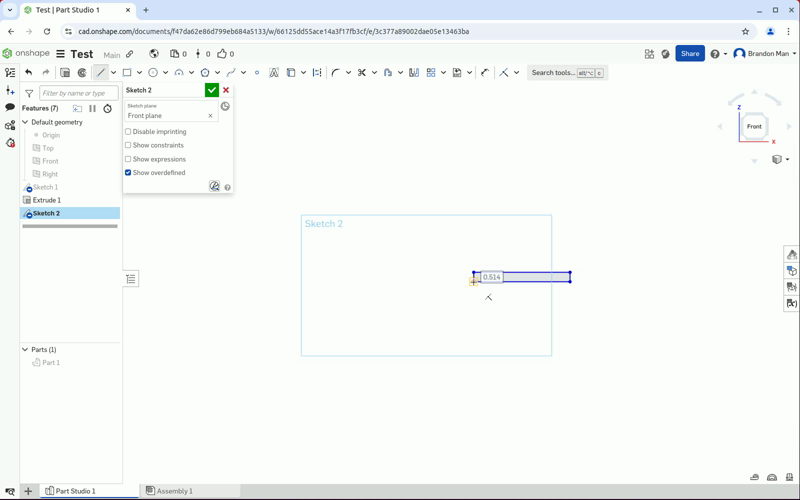
scroll(-6)
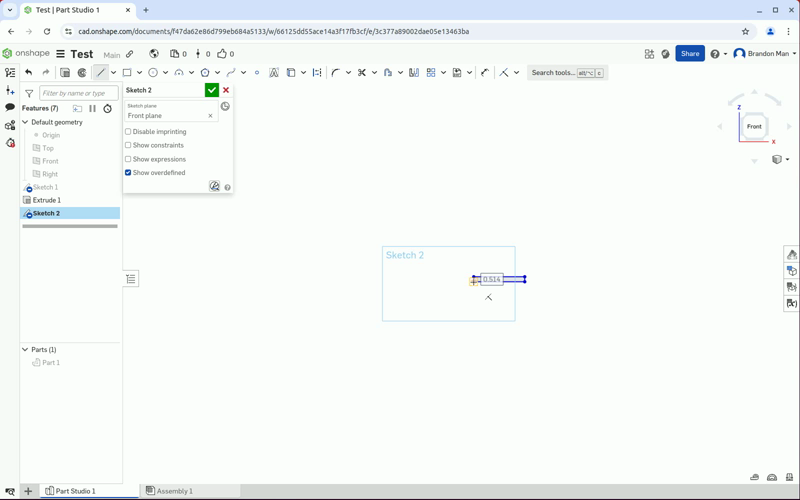
scroll(-6)
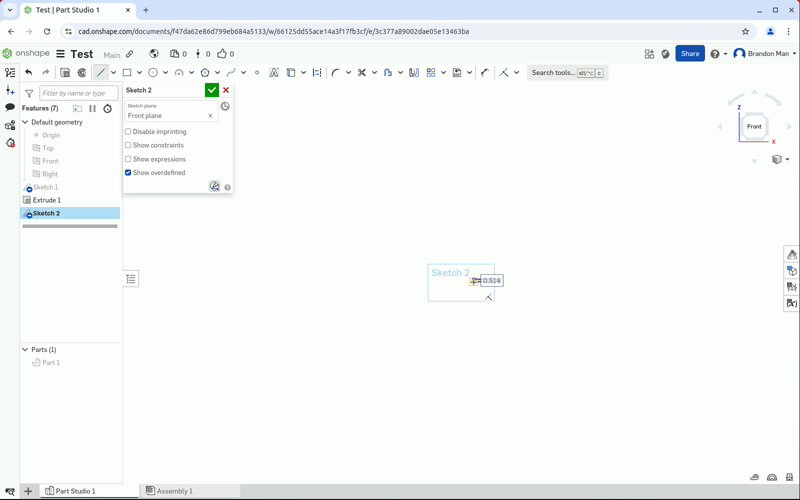
key(esc)
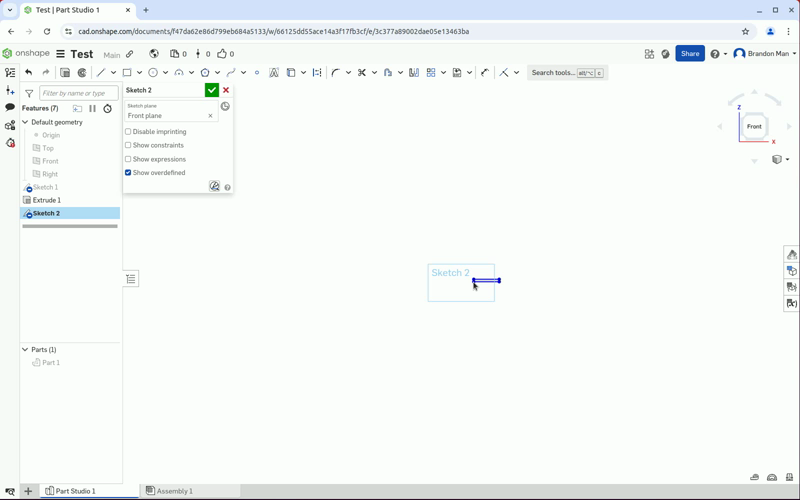
mouse_move(487, 281)
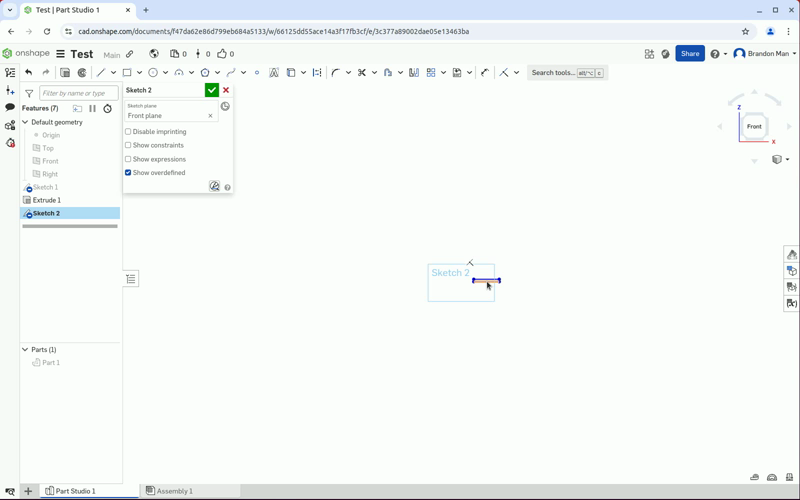
scroll(6)
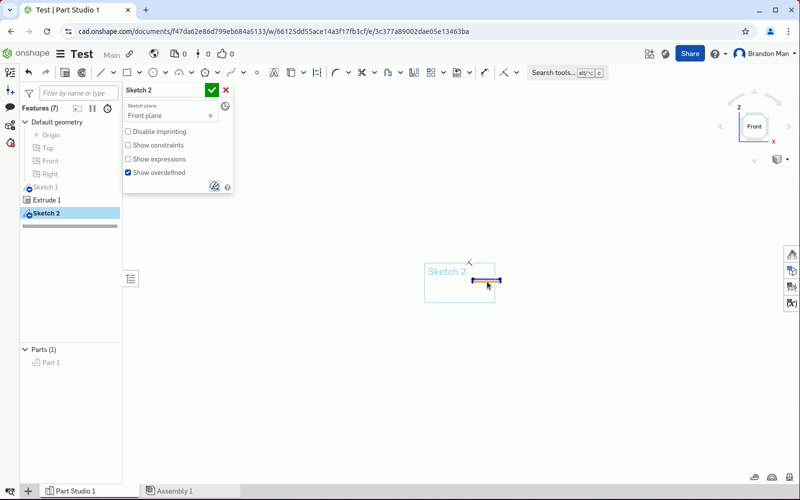
scroll(6)
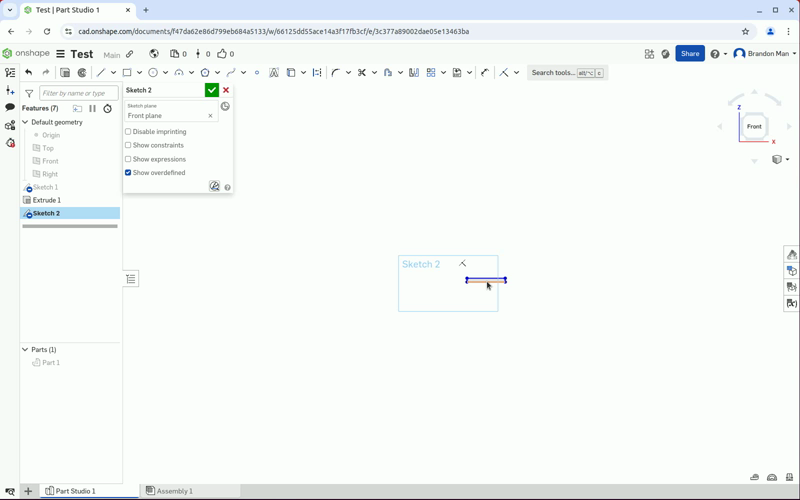
scroll(6)
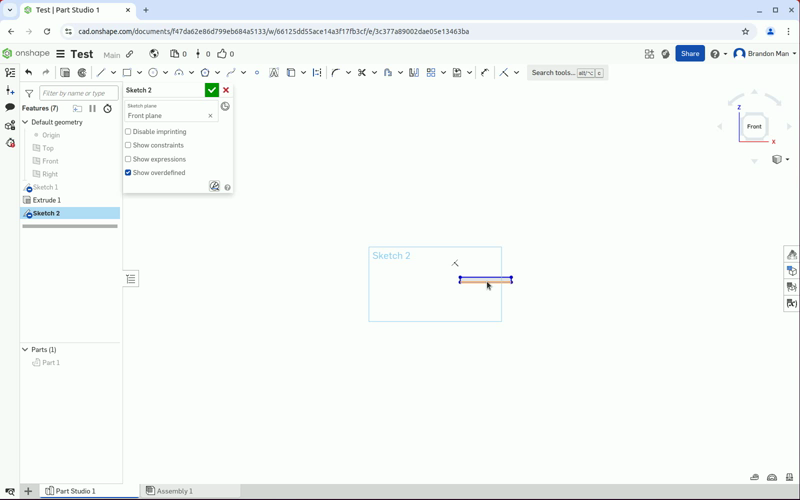
scroll(6)
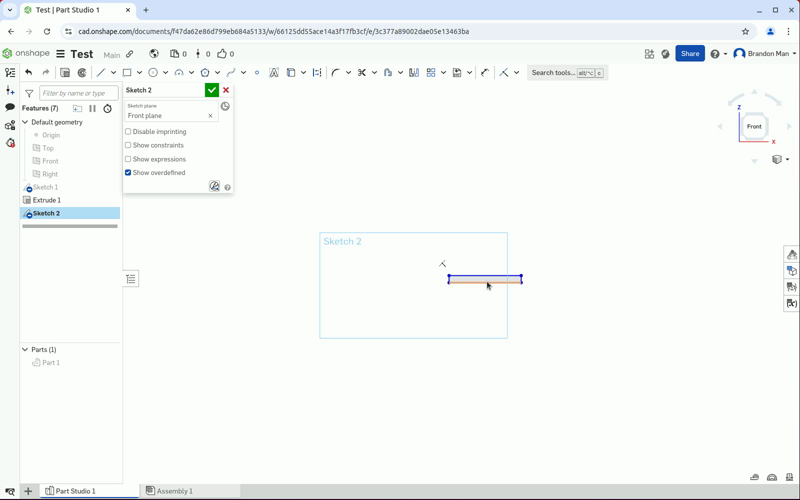
scroll(6)
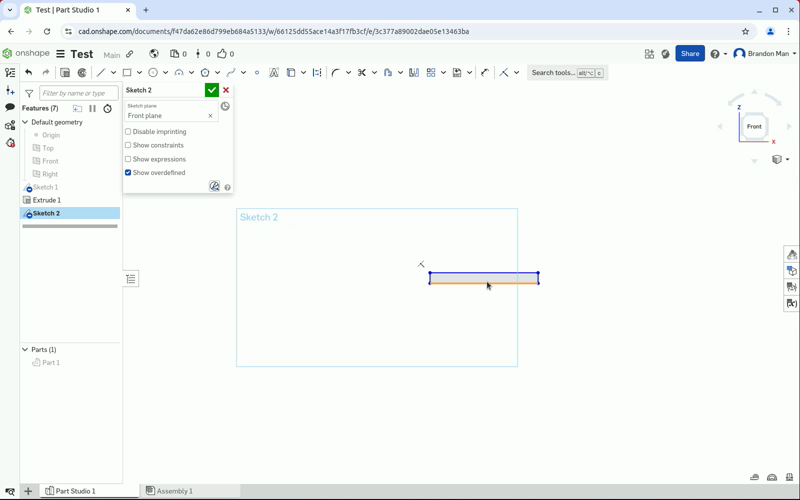
scroll(6)
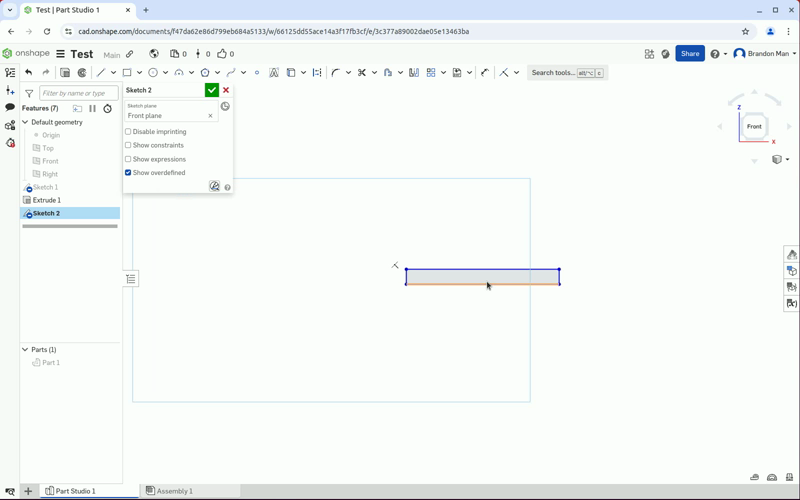
scroll(6)
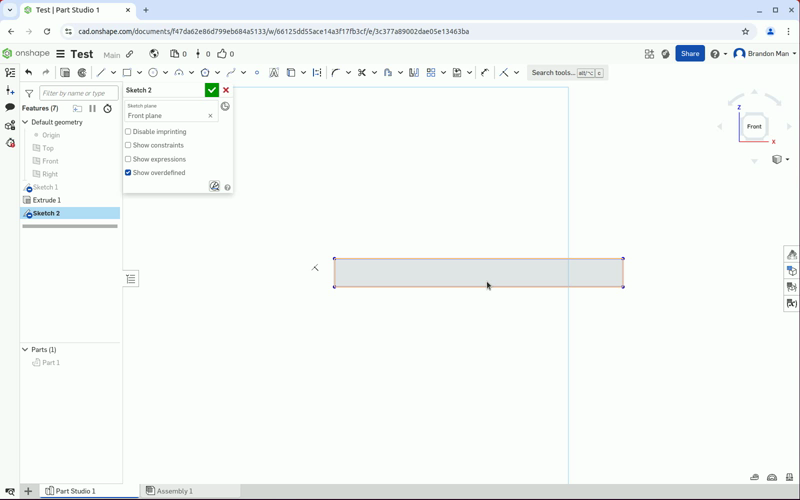
click(487, 281)
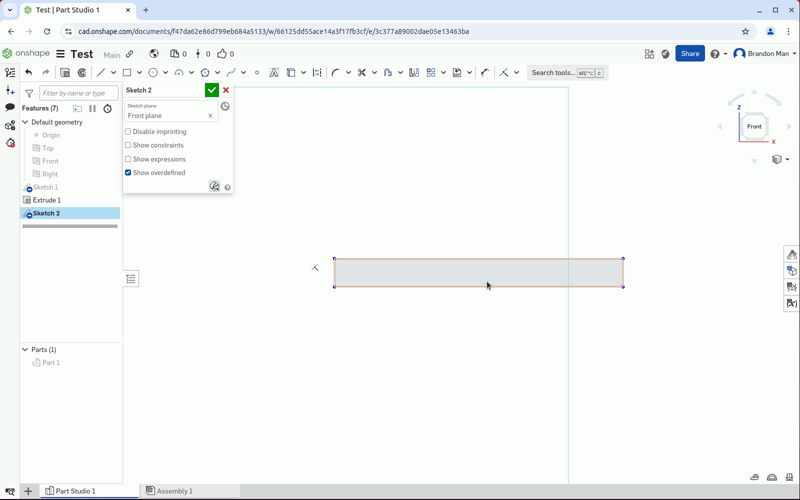
scroll(-6)
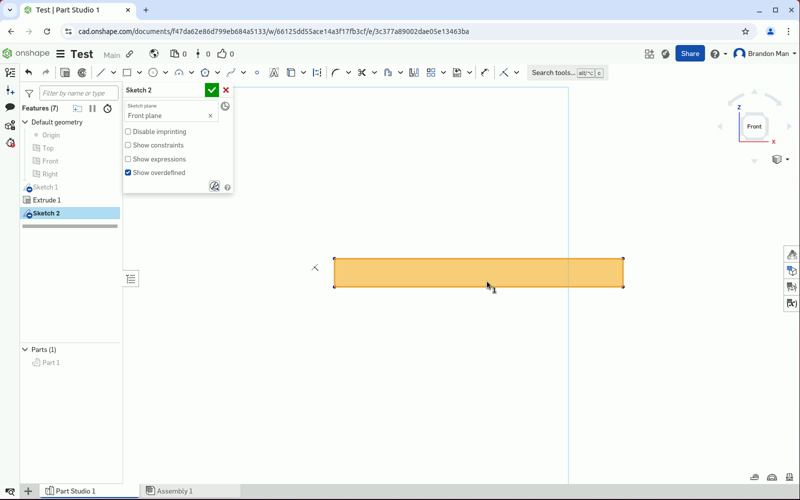
scroll(-6)
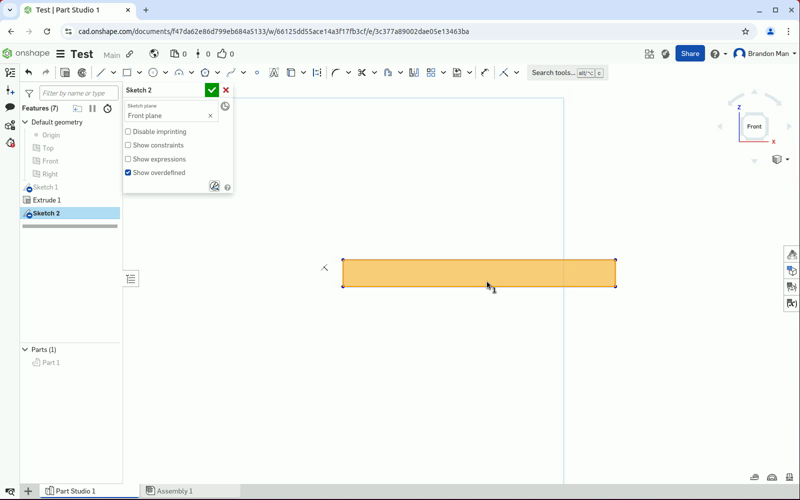
scroll(-6)
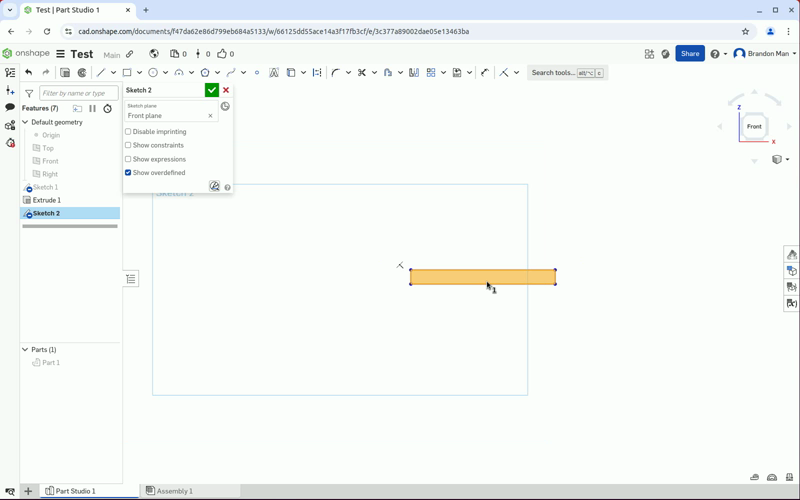
scroll(-6)
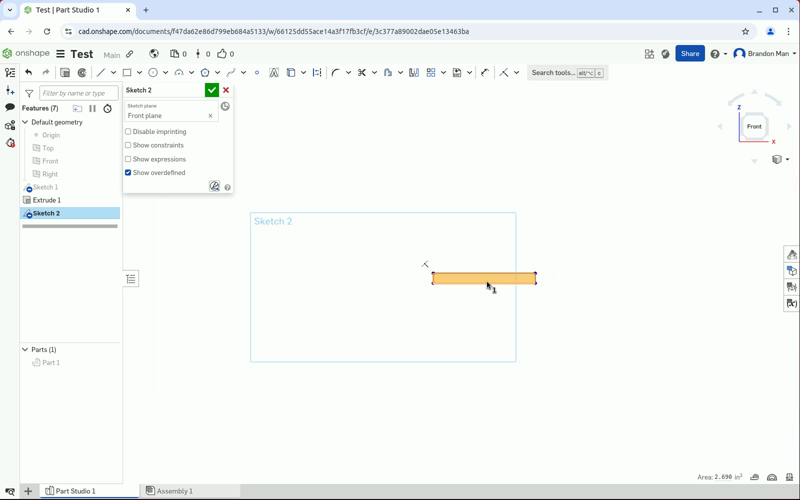
scroll(-6)
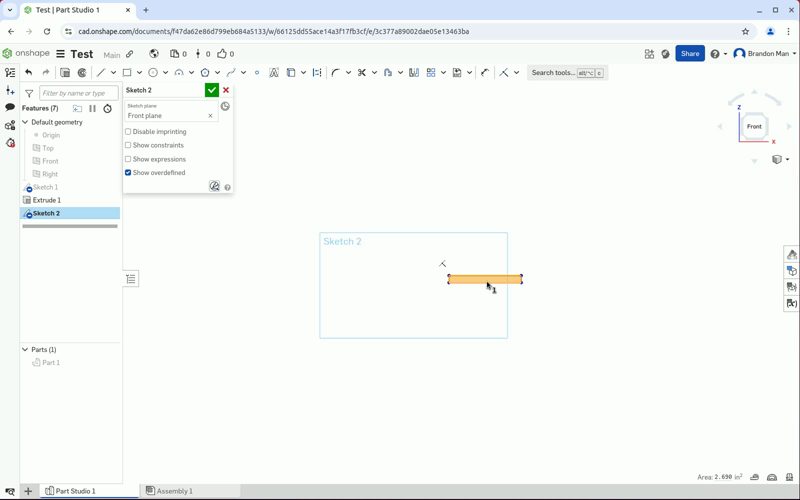
scroll(-6)
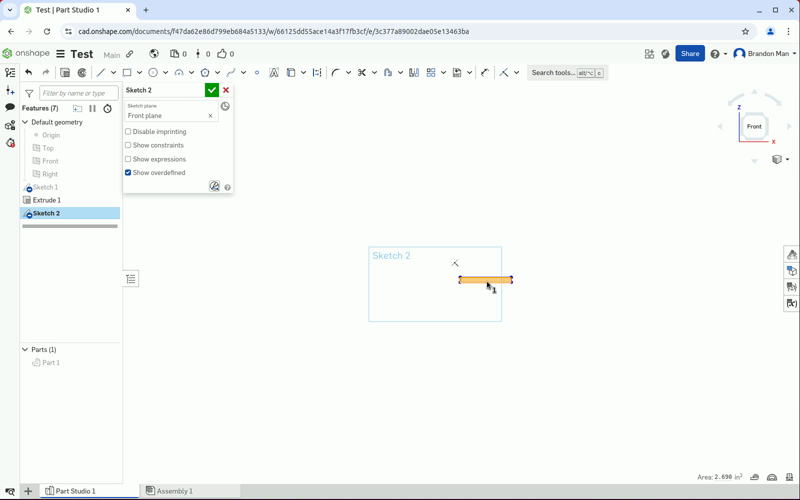
scroll(-6)
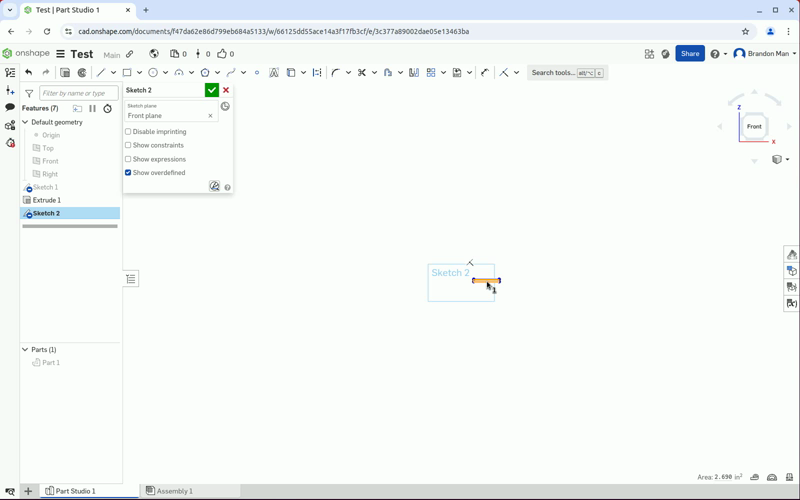
mouse_move(73, 352)
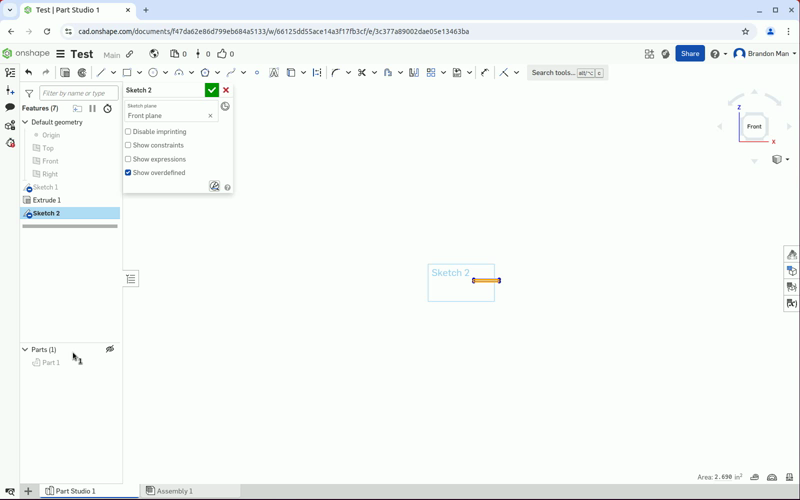
key(shift+y)
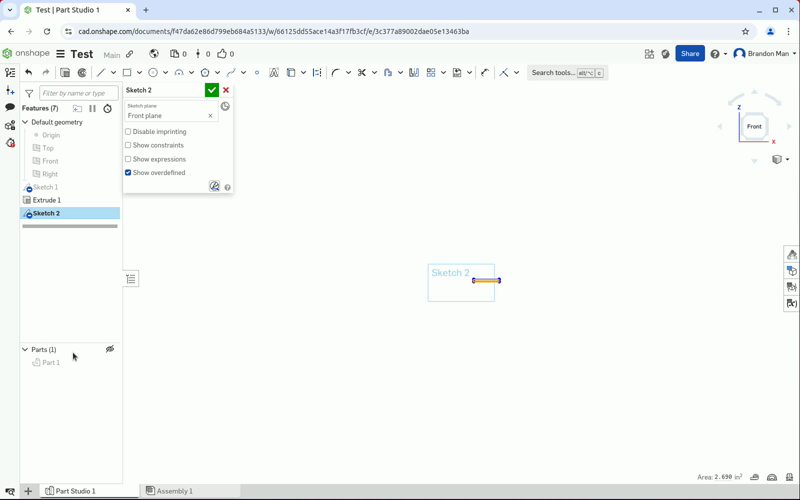
key(shift+e)
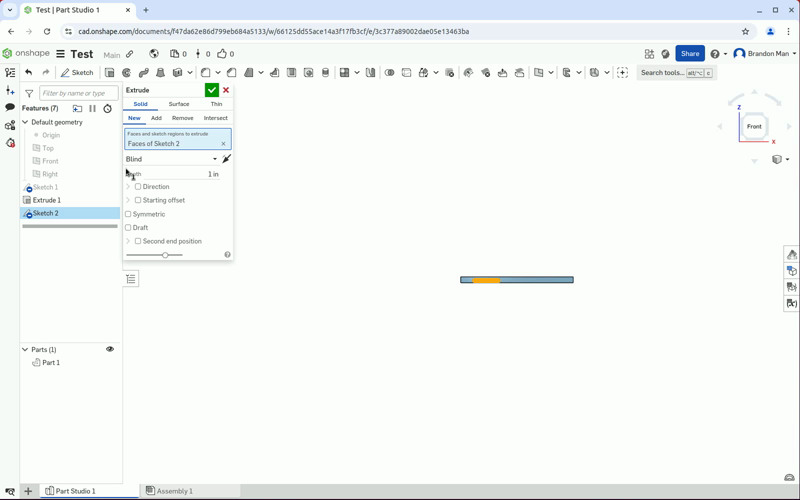
mouse_move(143, 106)
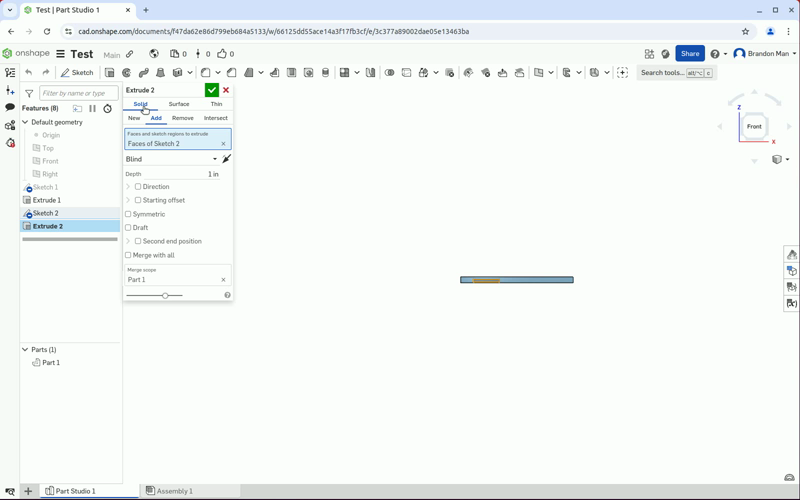
click(143, 106)
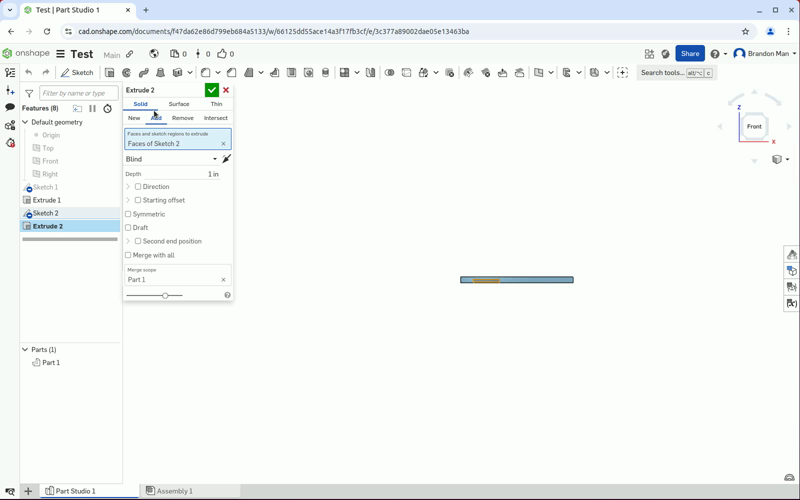
mouse_move(186, 120)
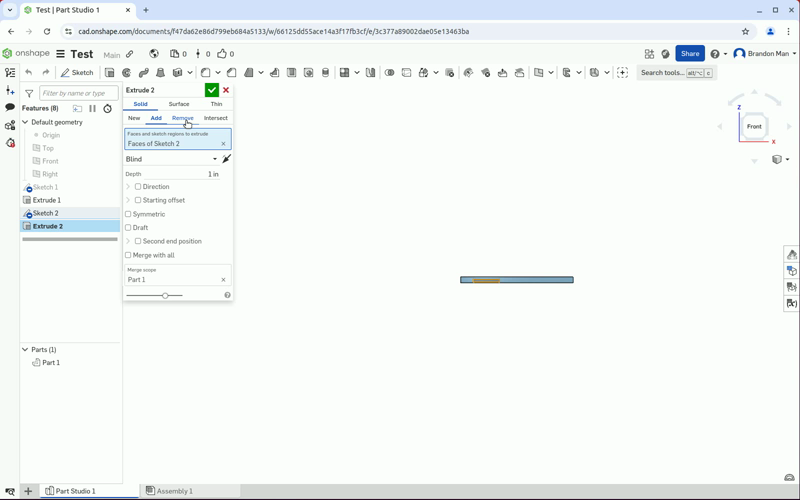
click(186, 120)
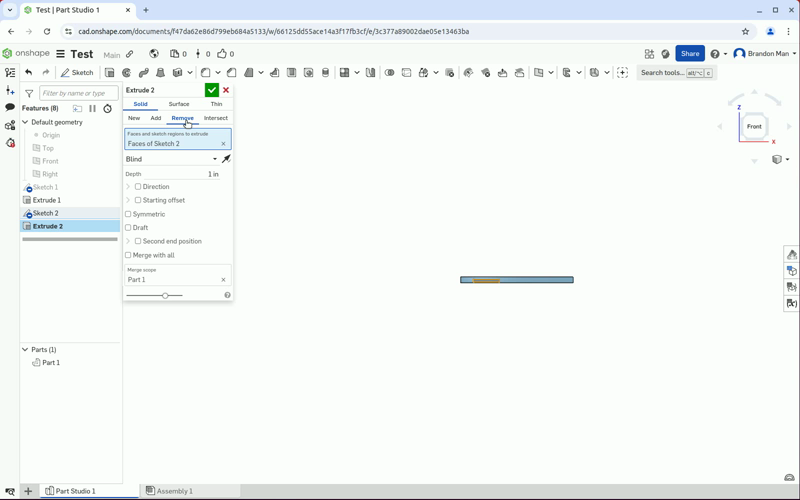
key(tab, 4)
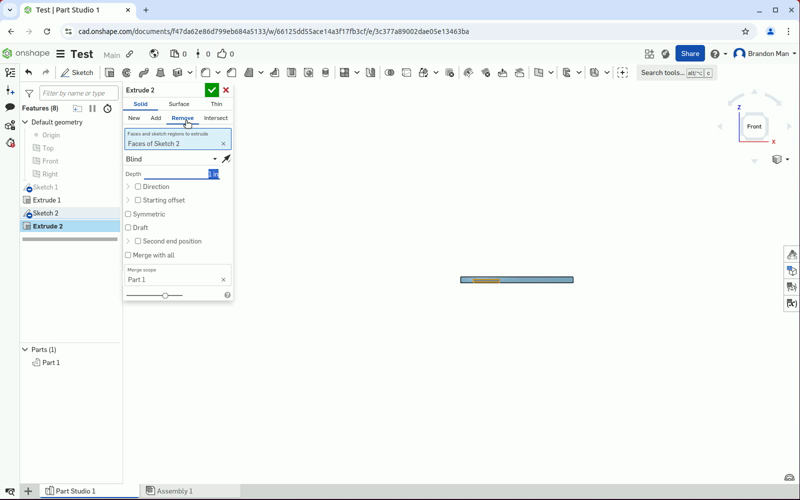
text(1.204)
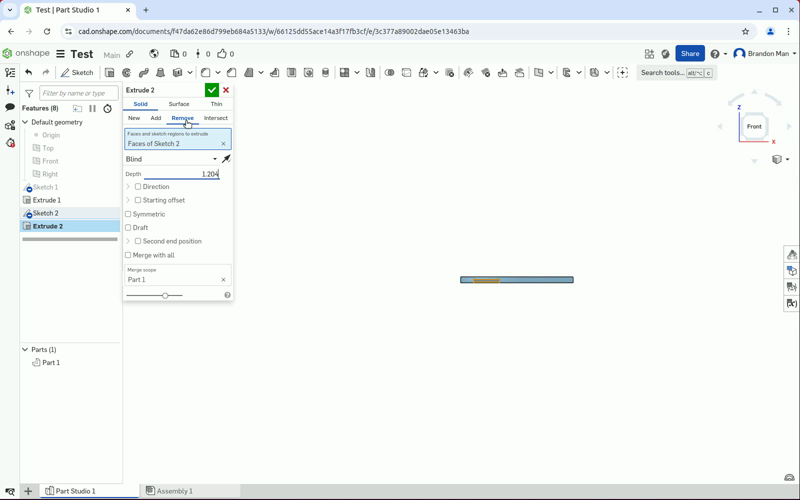
key(tab, 6)
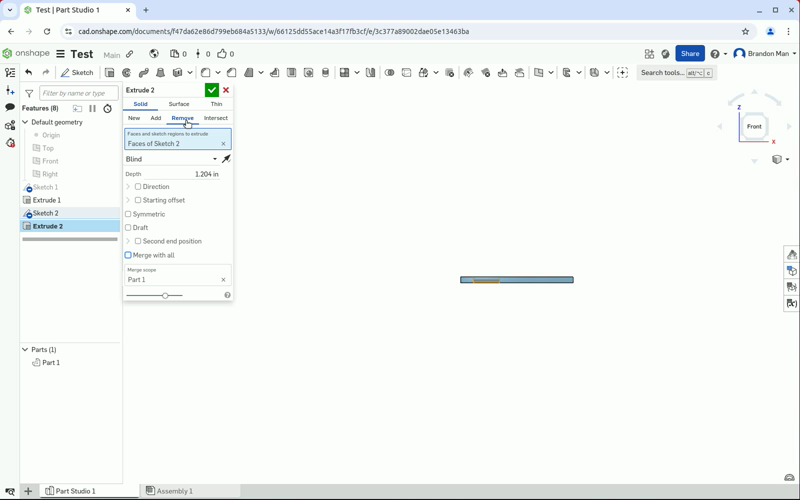
key(space)
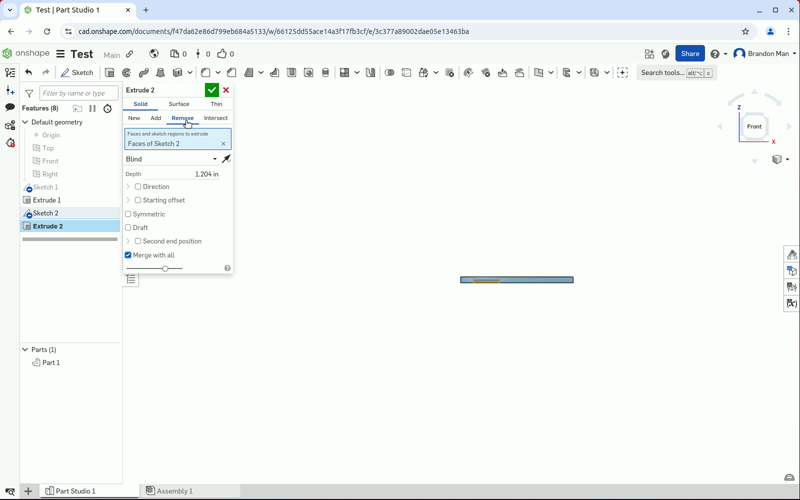
key(enter)
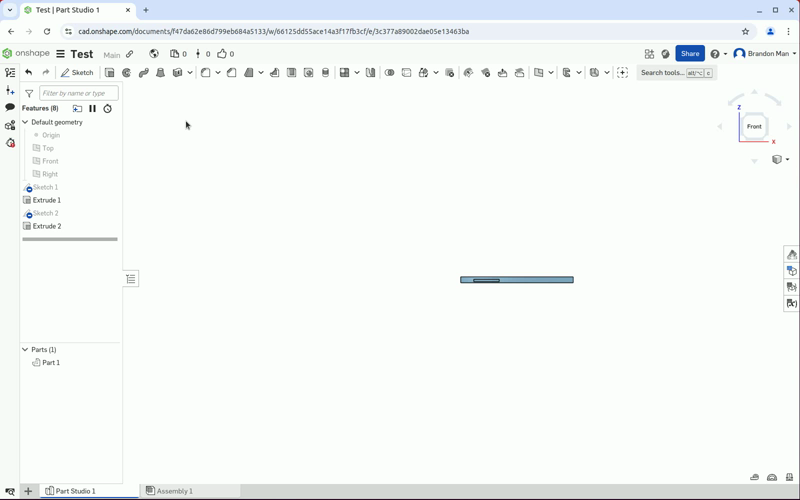
key(shift+h)
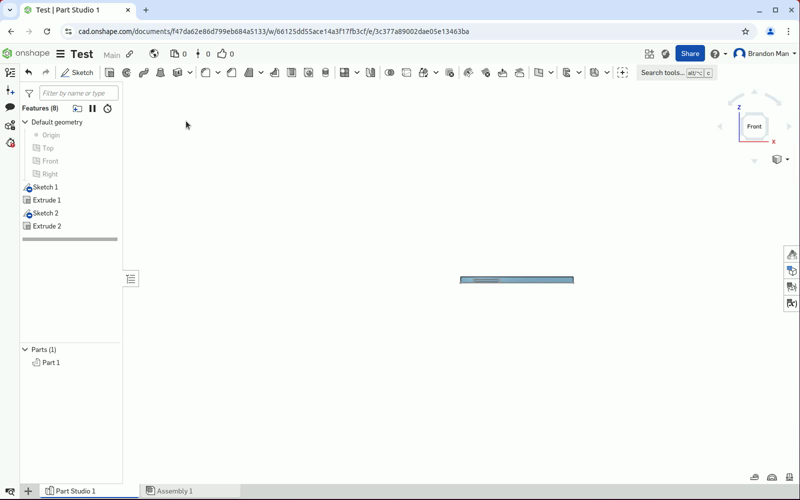
key(shift+h)
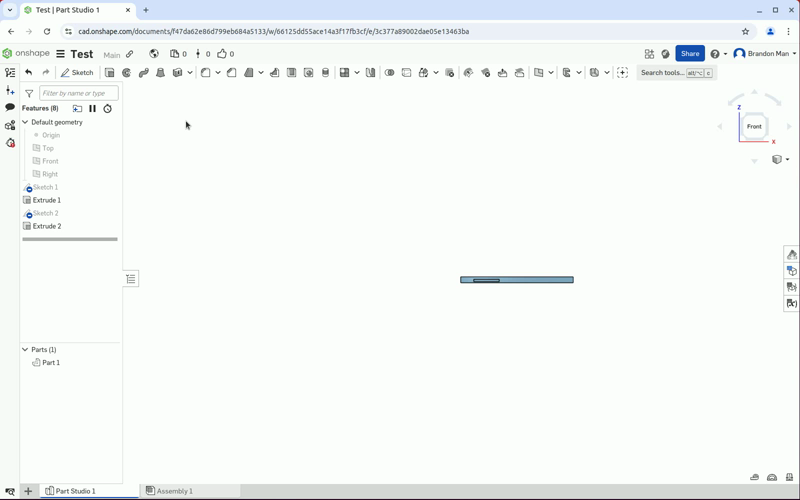
mouse_move(73, 189)
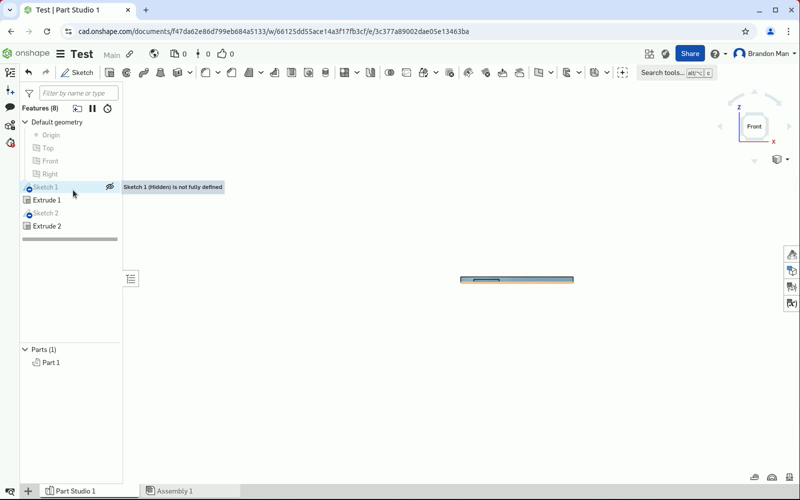
click(73, 189)
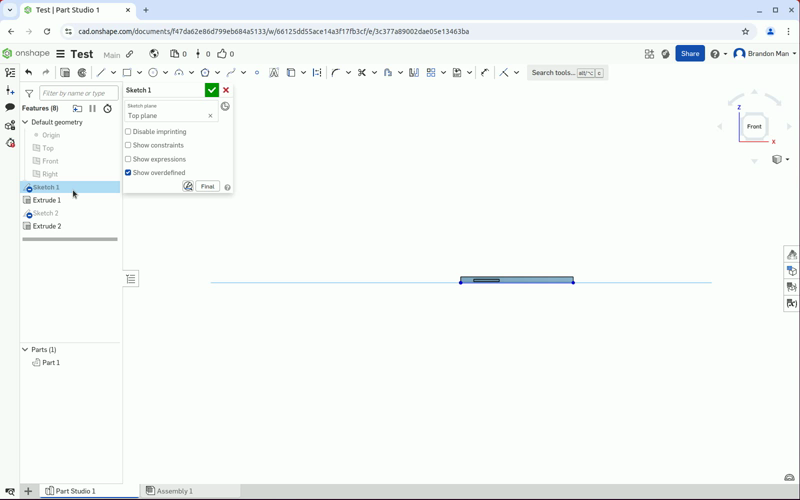
mouse_move(229, 92)
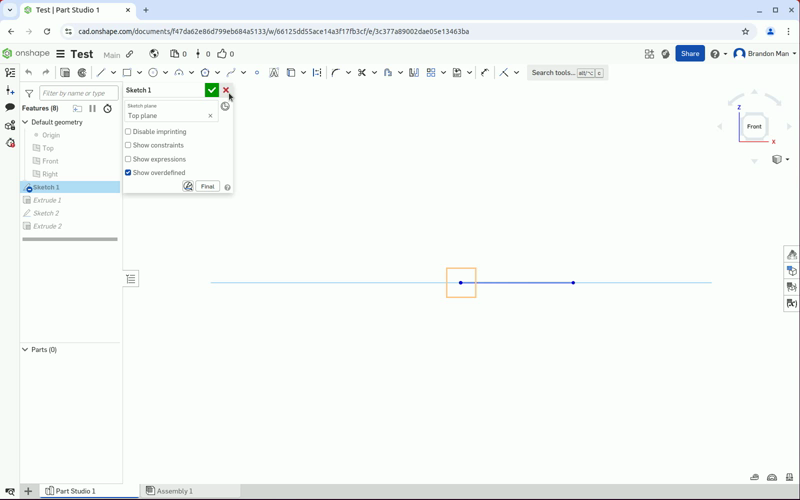
click(229, 92)
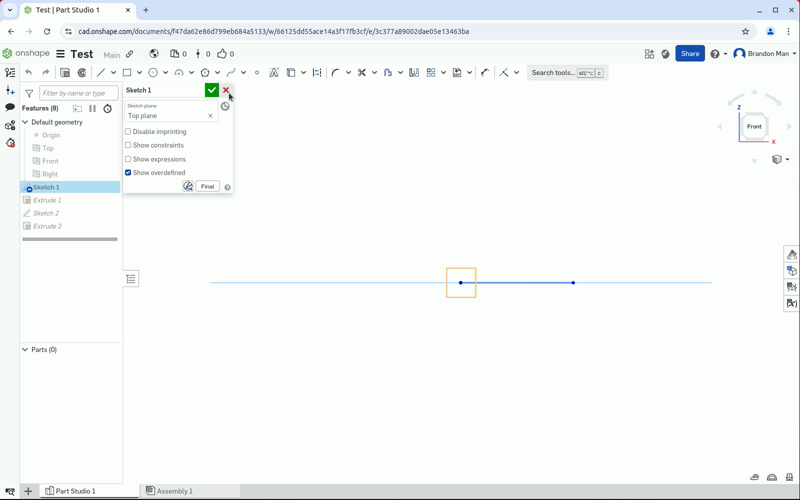
key(shift+s)
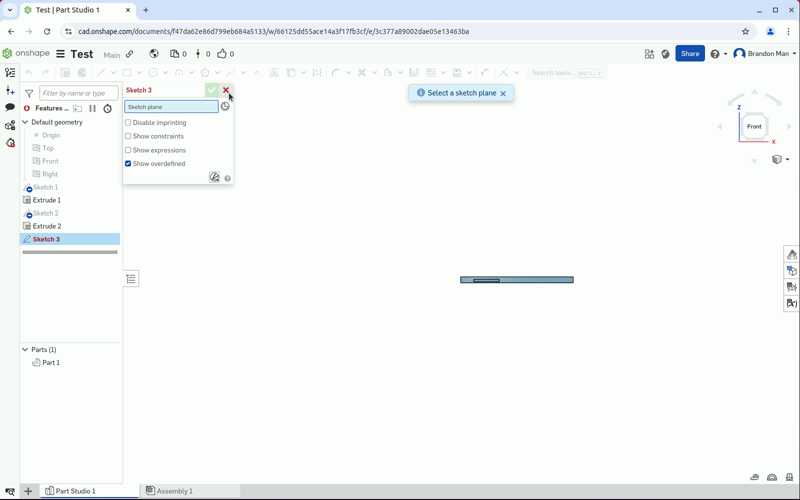
mouse_move(73, 163)
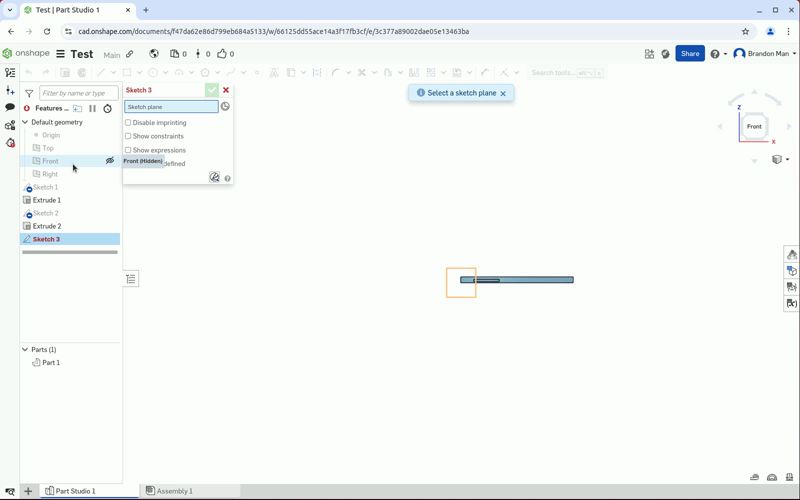
click(73, 163)
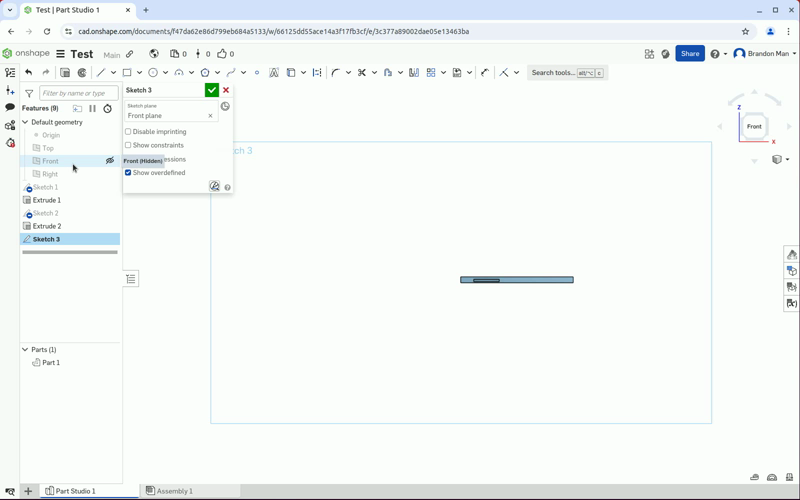
mouse_move(73, 352)
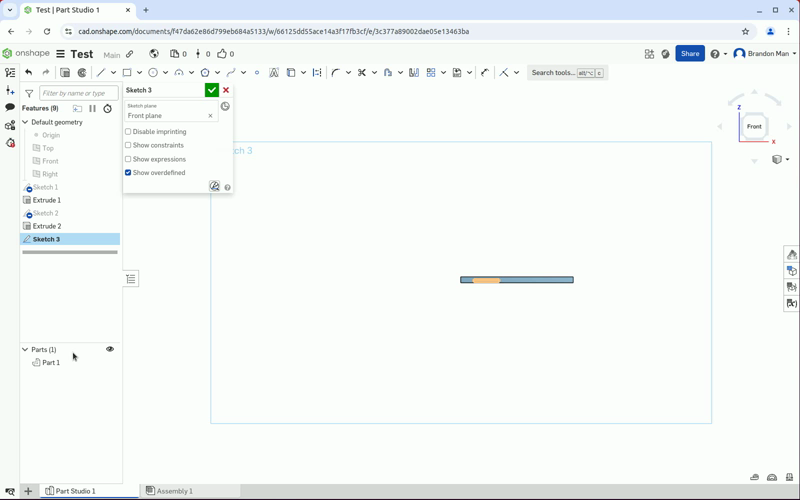
key(y)
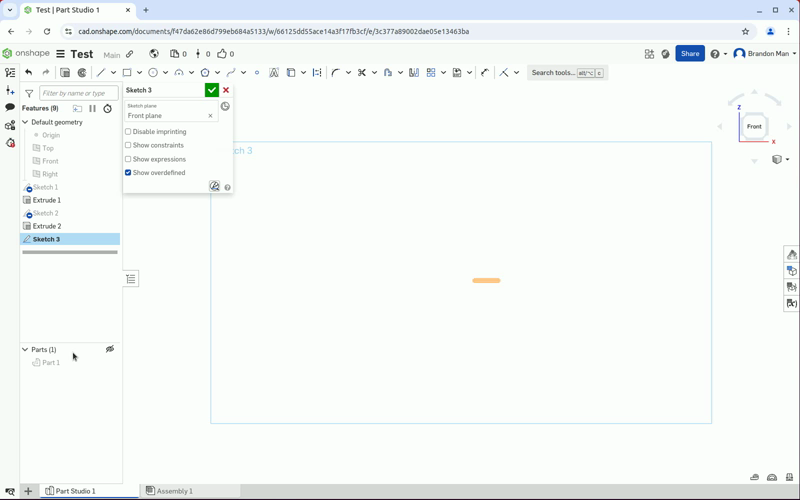
key(l)
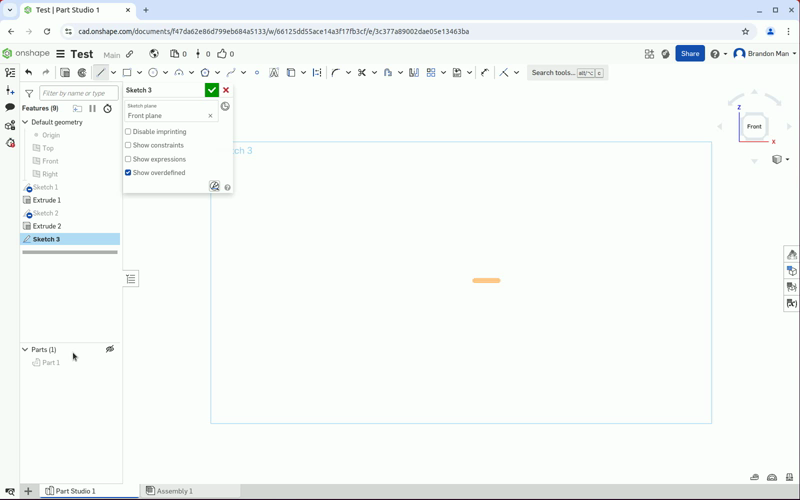
key_down(shift)
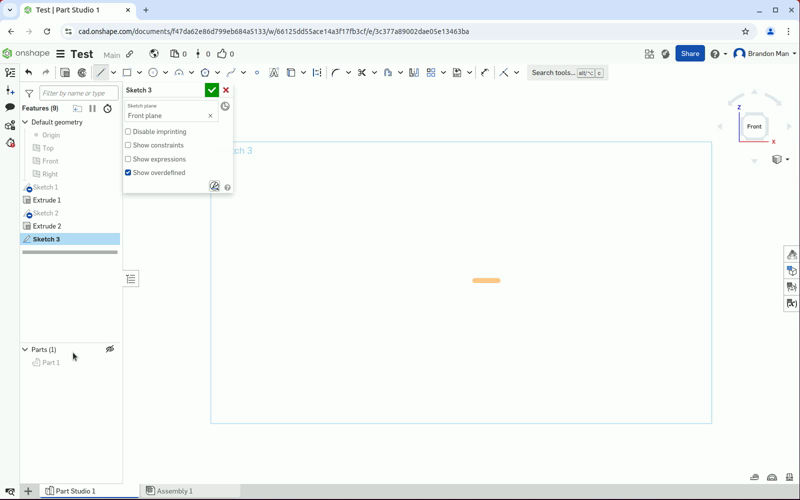
mouse_move(535, 281)
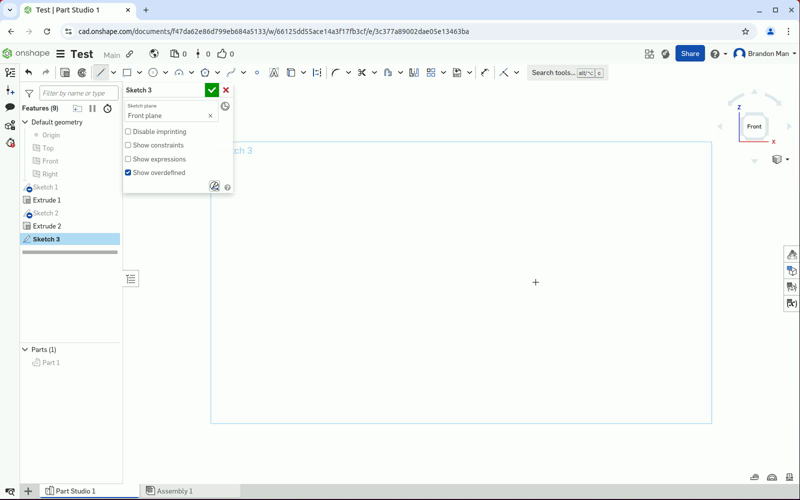
click(535, 281)
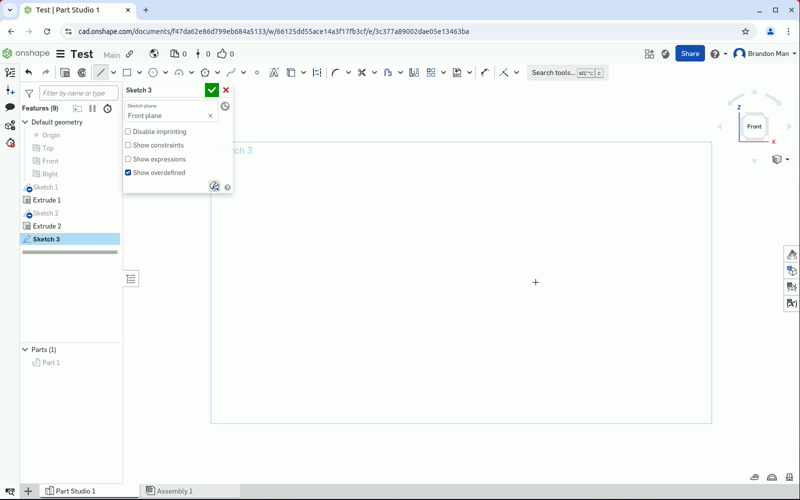
key_up(shift)
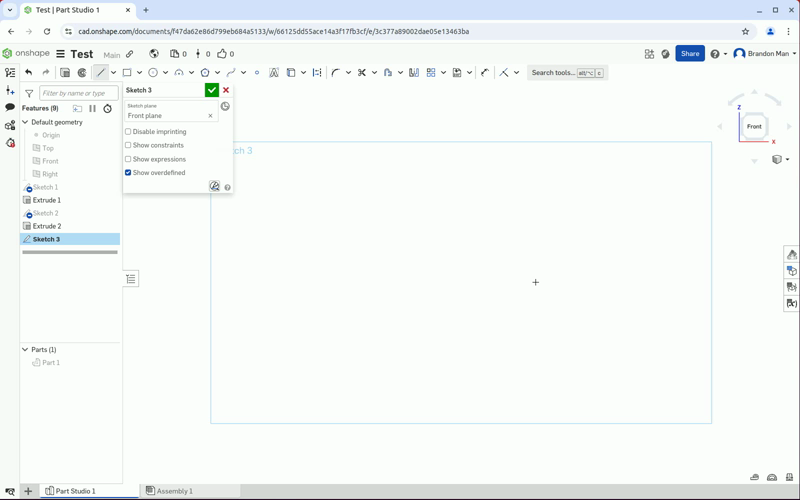
key_down(shift)
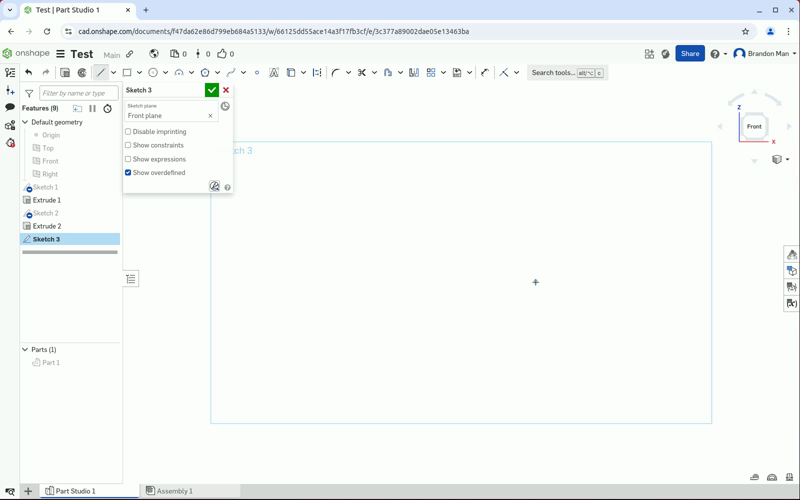
mouse_move(565, 281)
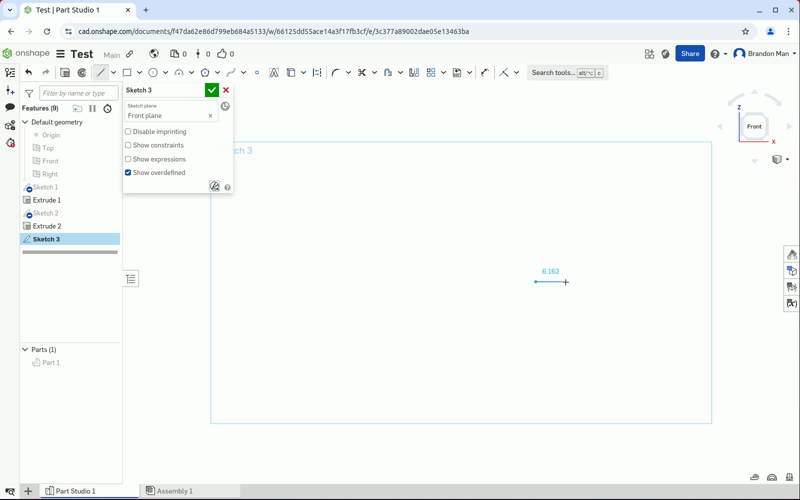
mouse_move(561, 281)
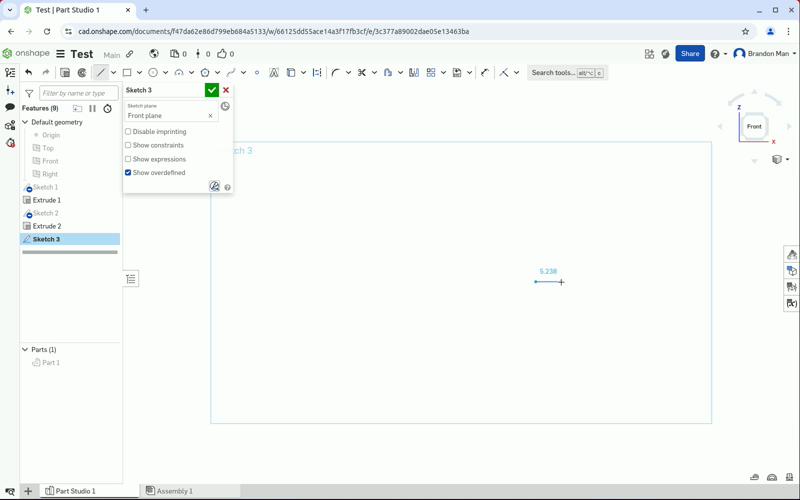
click(561, 281)
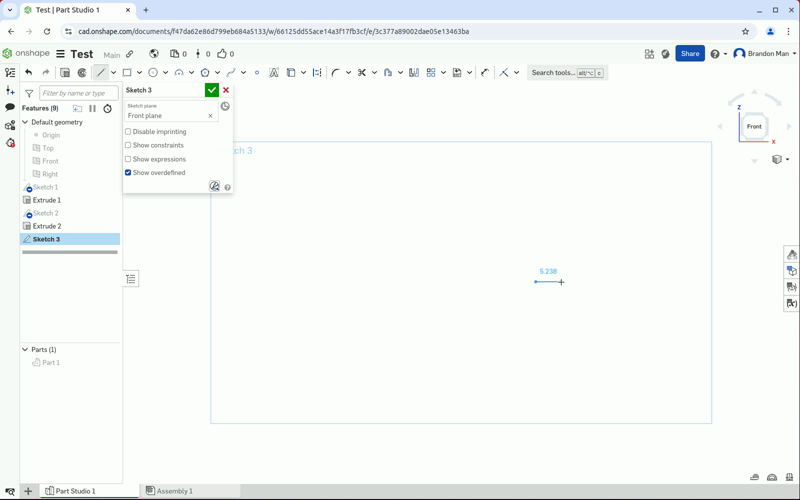
key_up(shift)
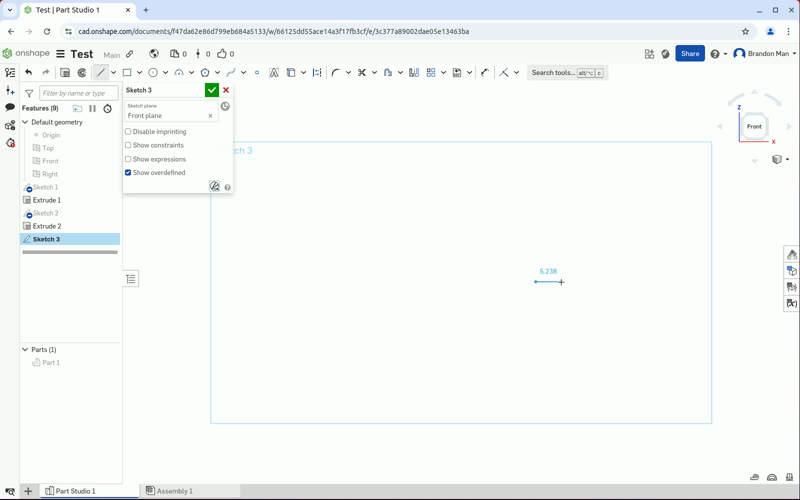
key_down(shift)
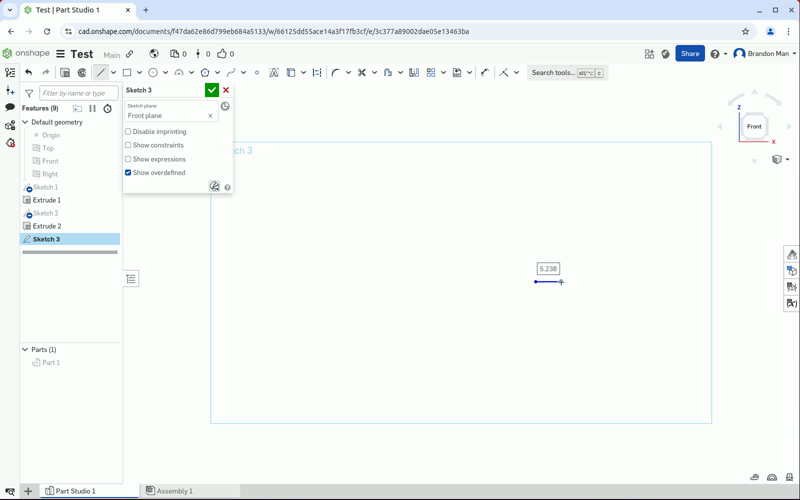
mouse_move(589, 281)
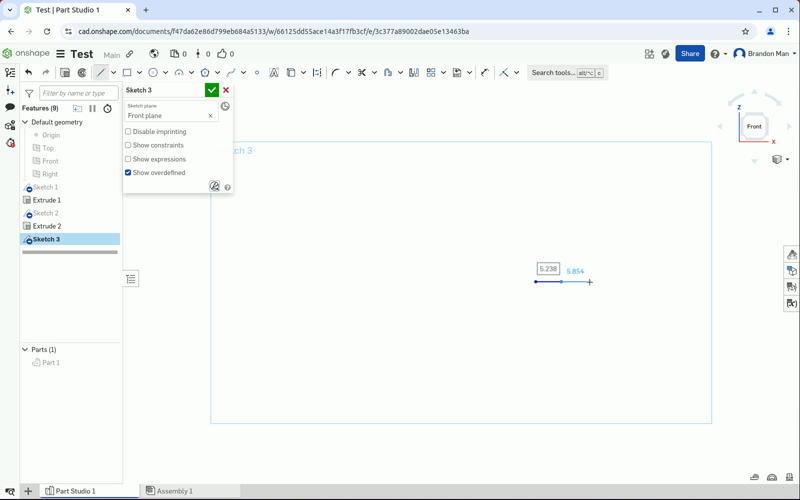
mouse_move(561, 279)
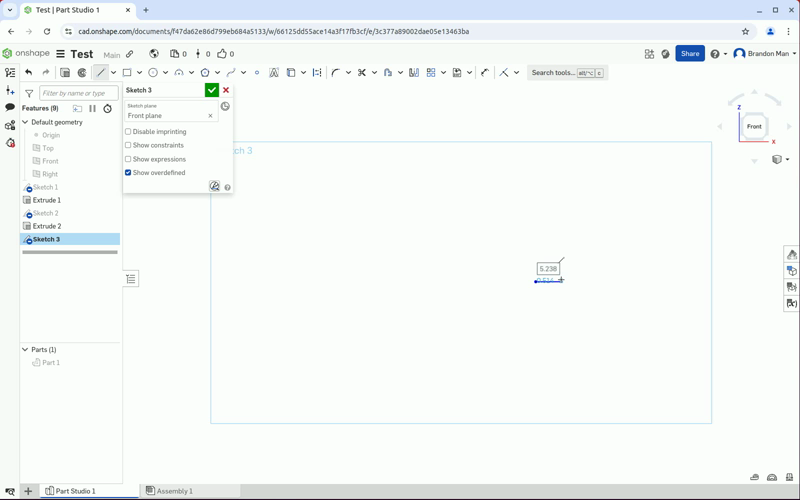
scroll(6)
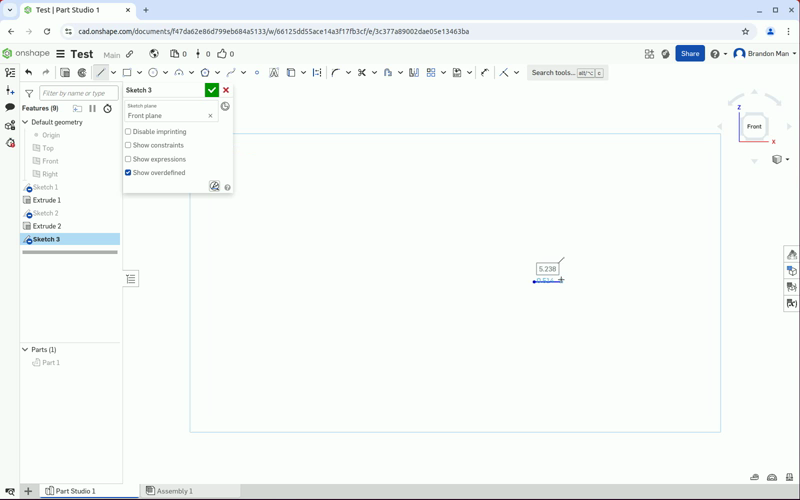
scroll(6)
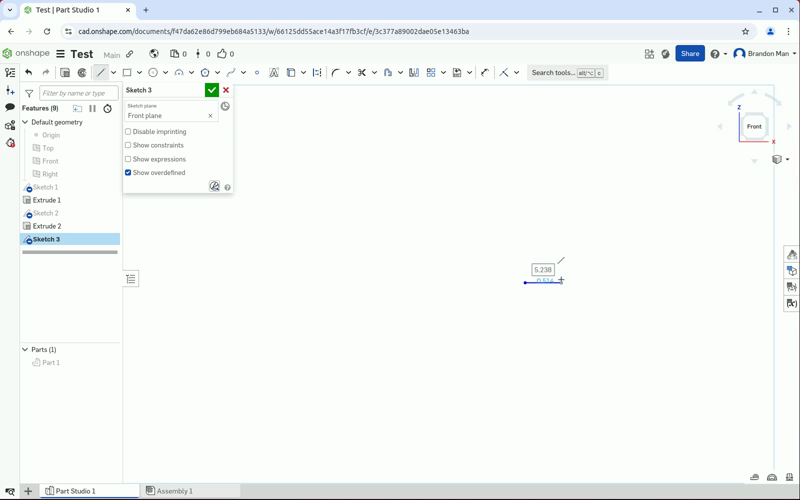
scroll(6)
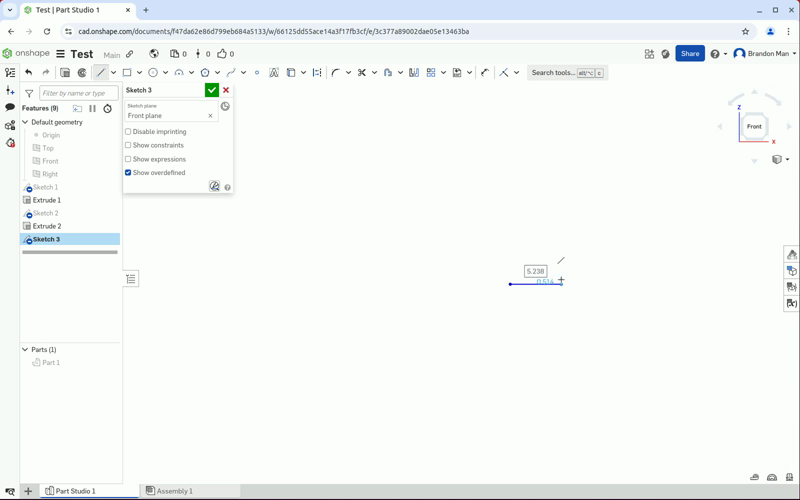
scroll(6)
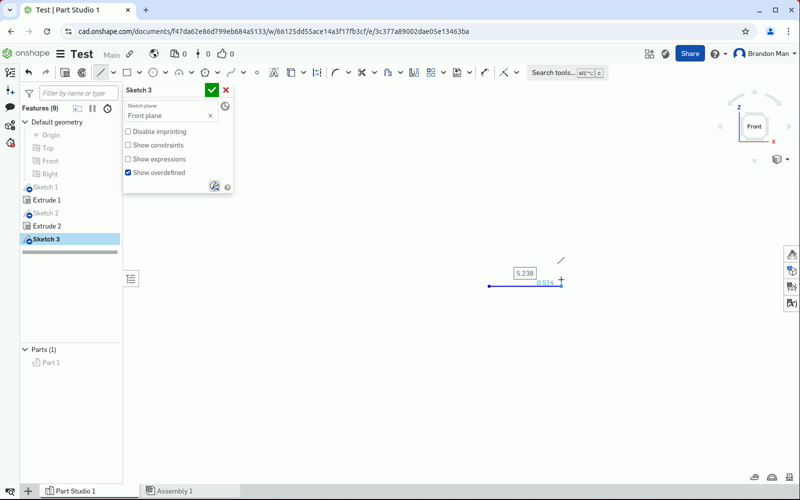
scroll(6)
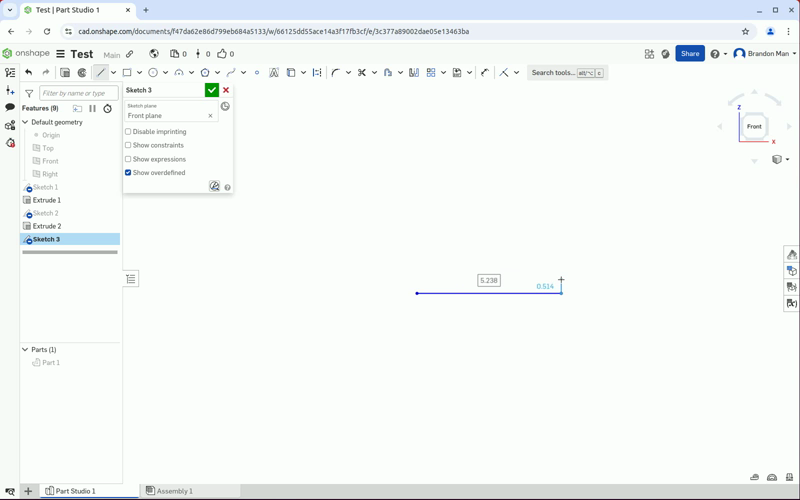
scroll(6)
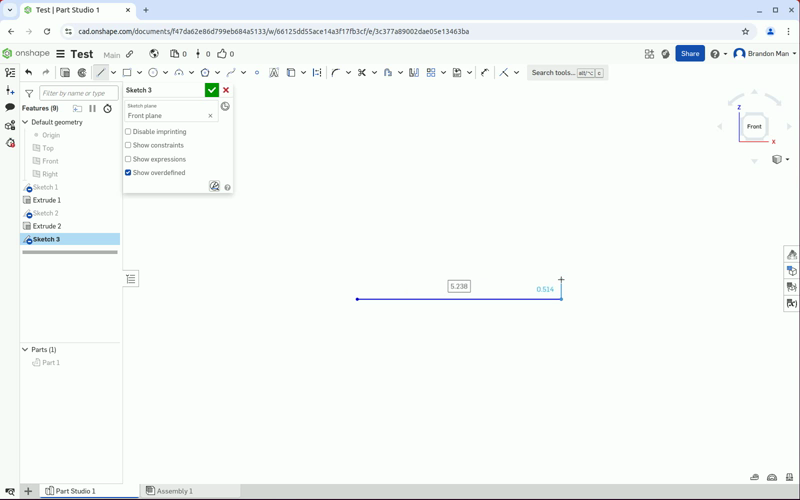
scroll(6)
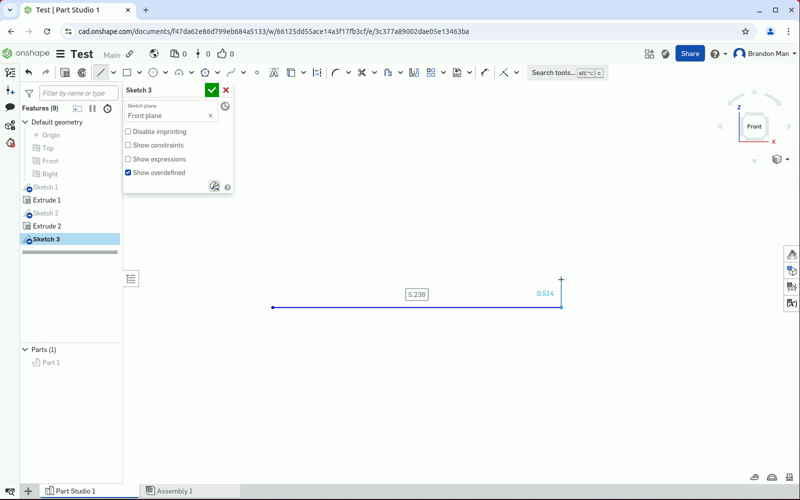
click(561, 279)
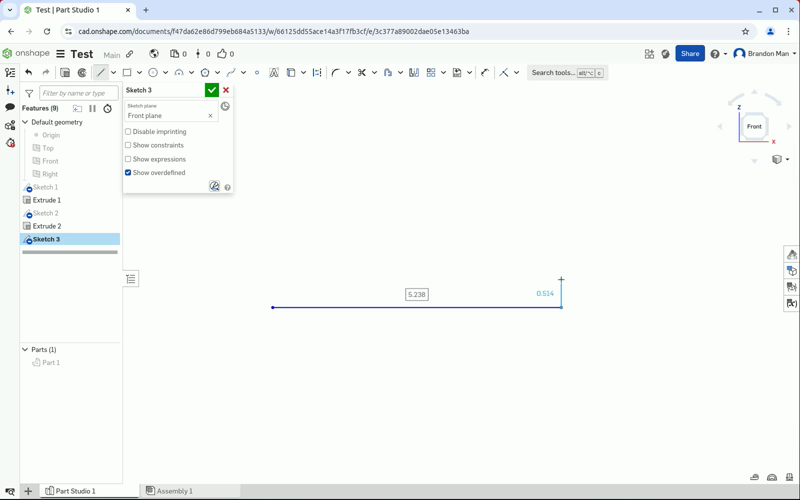
scroll(-6)
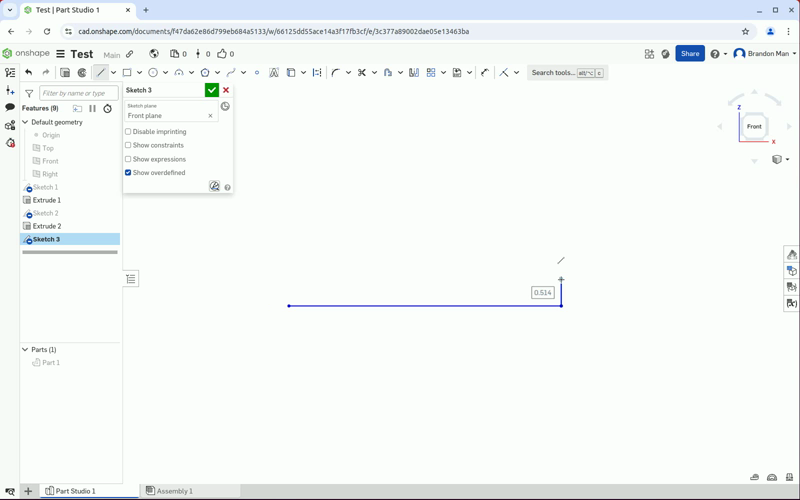
scroll(-6)
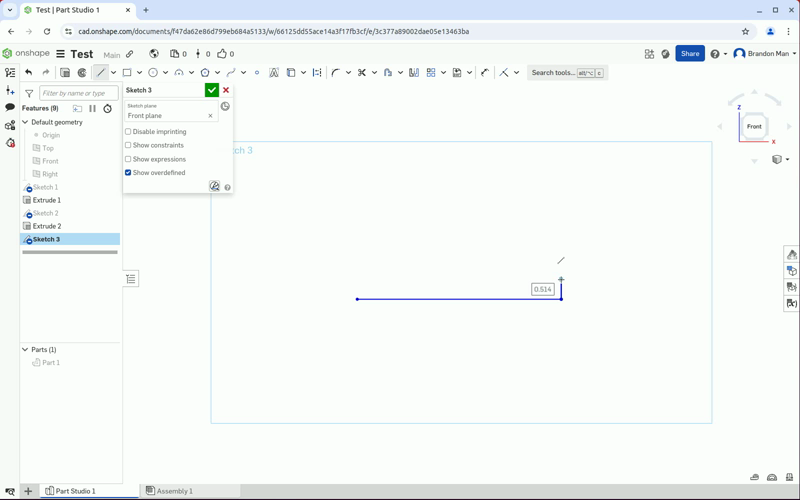
scroll(-6)
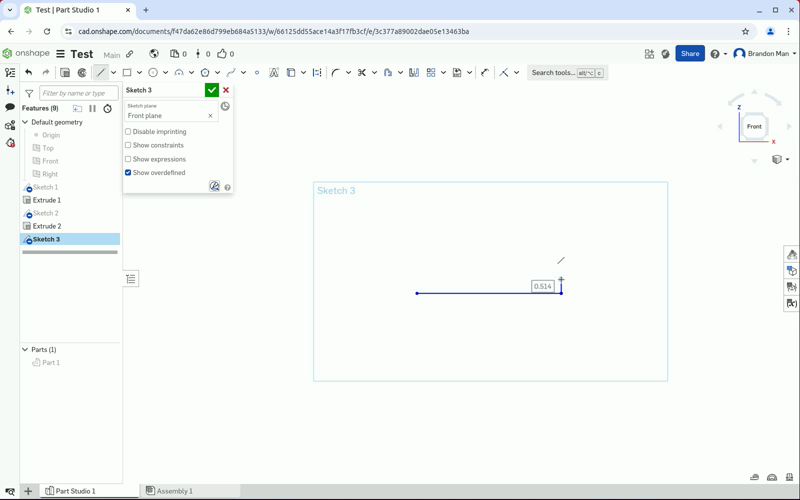
scroll(-6)
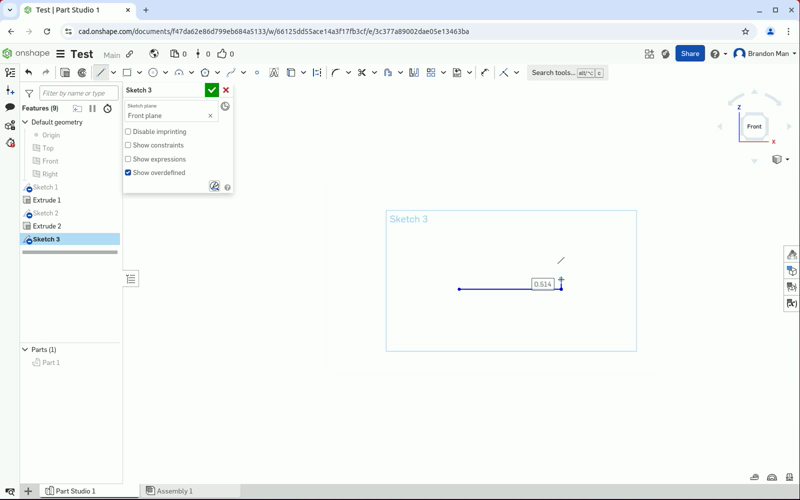
scroll(-6)
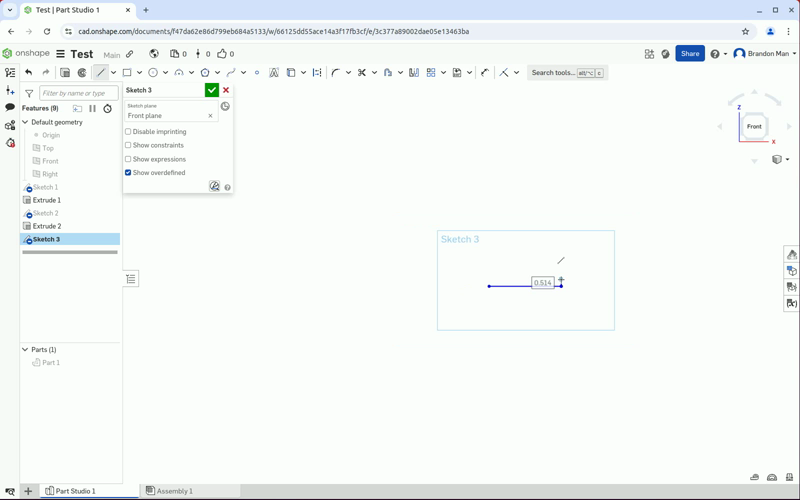
scroll(-6)
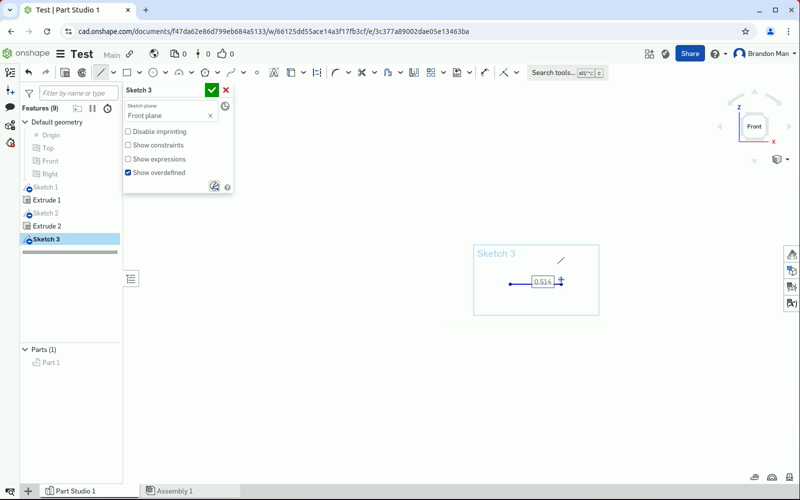
scroll(-6)
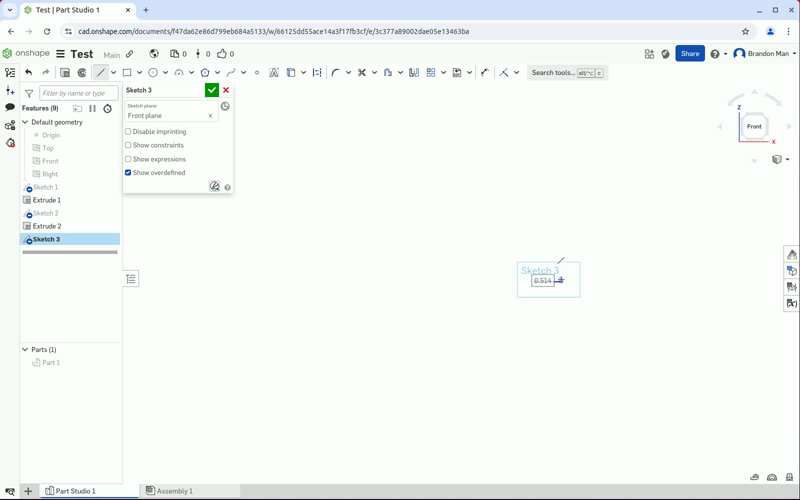
key_up(shift)
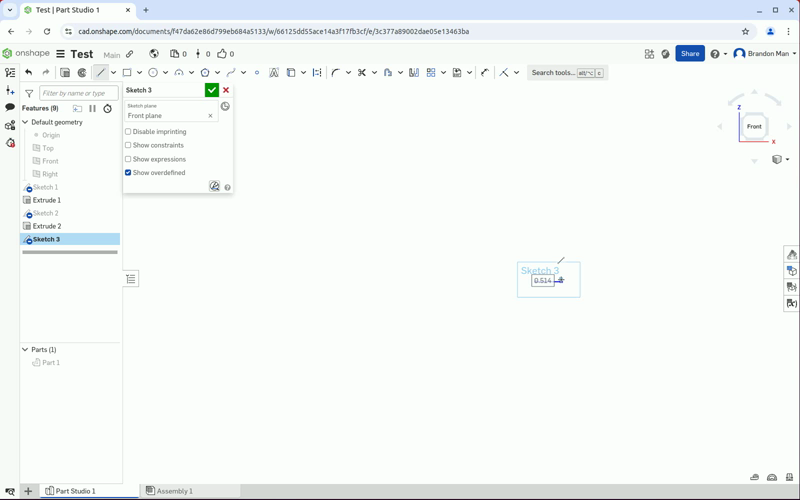
key_down(shift)
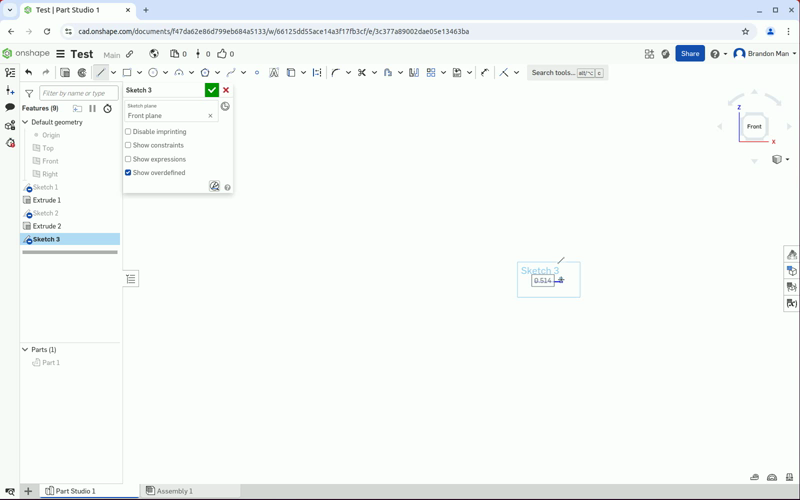
mouse_move(589, 279)
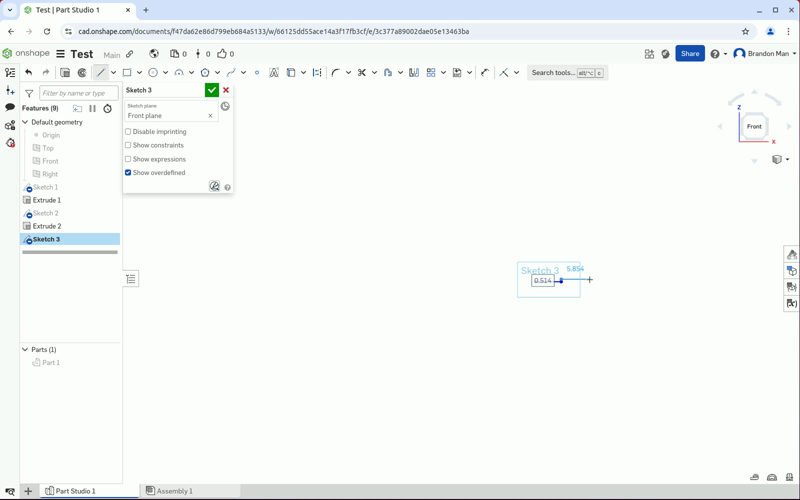
mouse_move(535, 279)
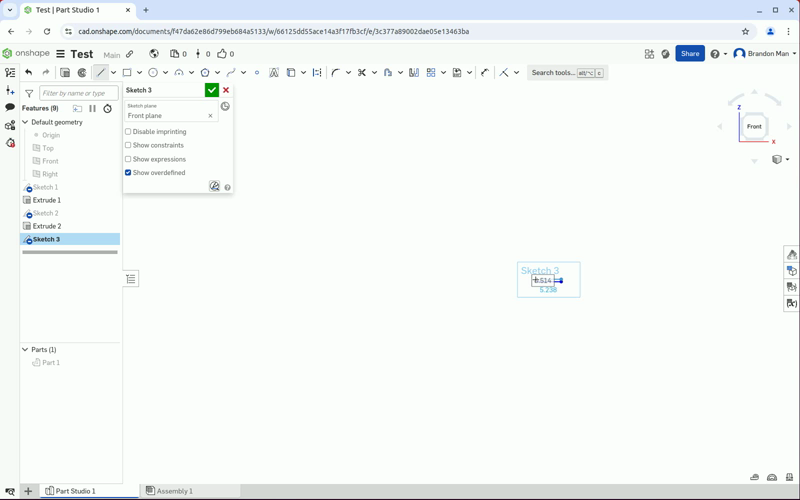
scroll(6)
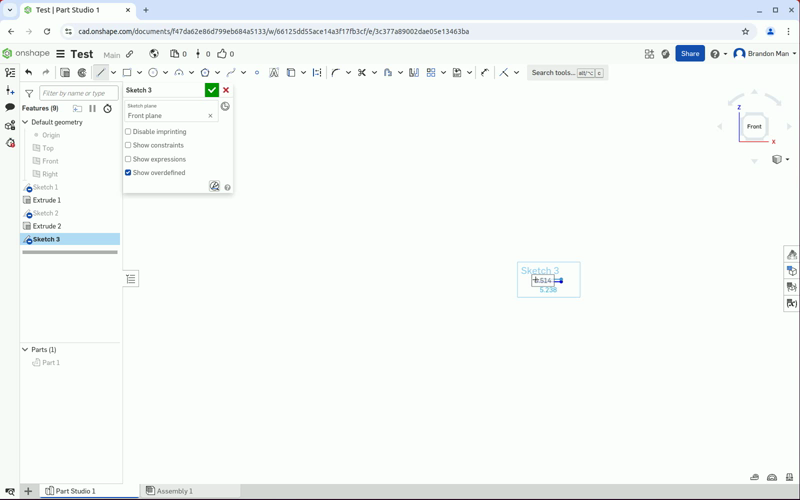
scroll(6)
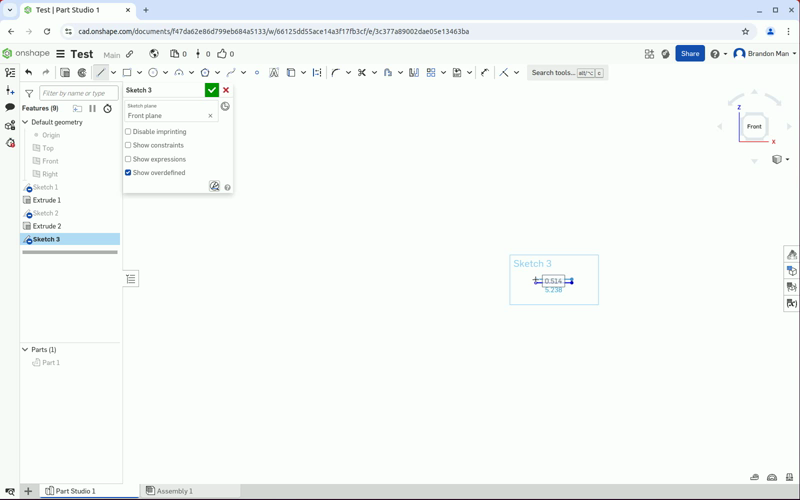
scroll(6)
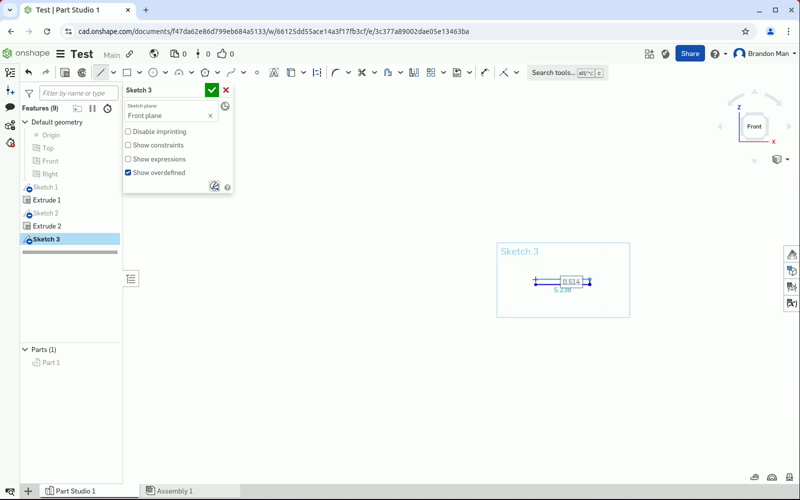
scroll(6)
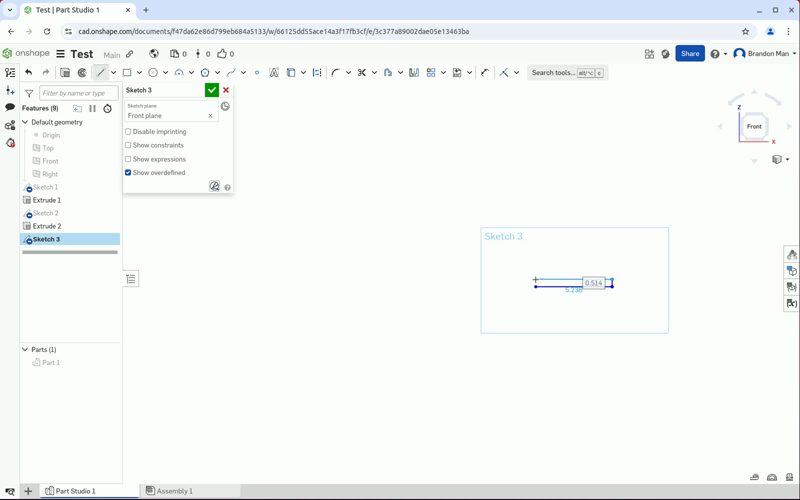
scroll(6)
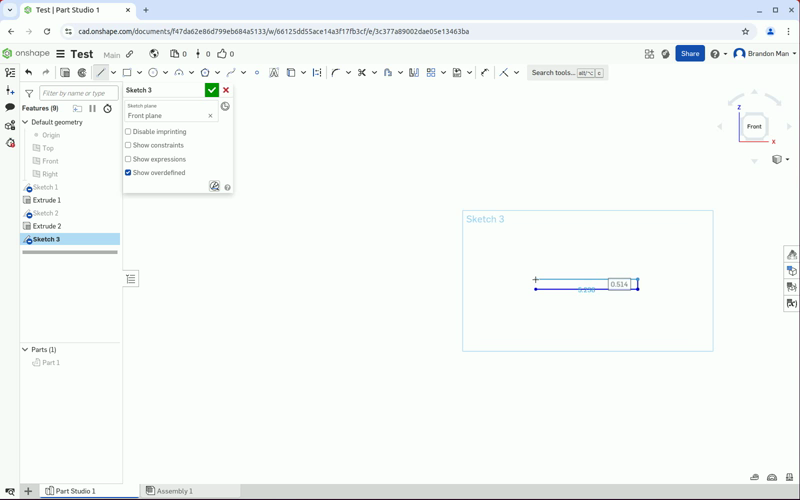
scroll(6)
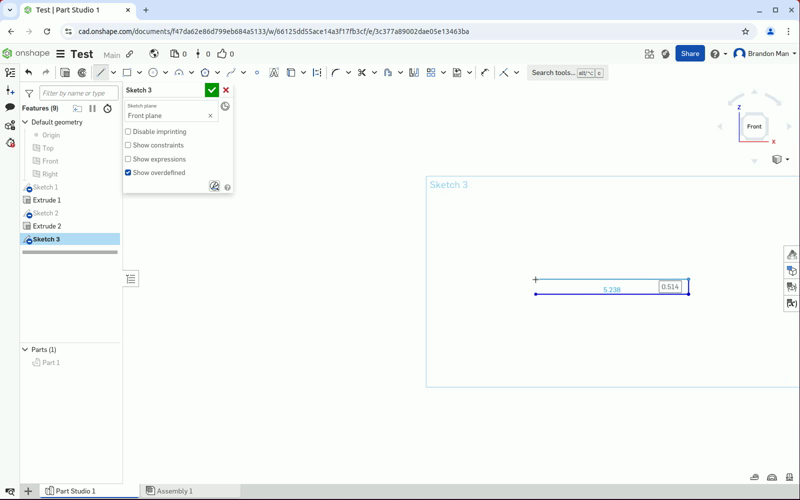
scroll(6)
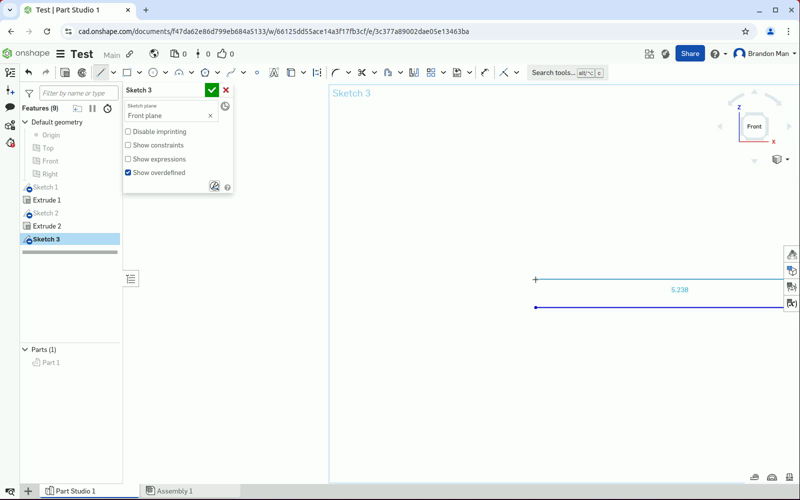
click(535, 279)
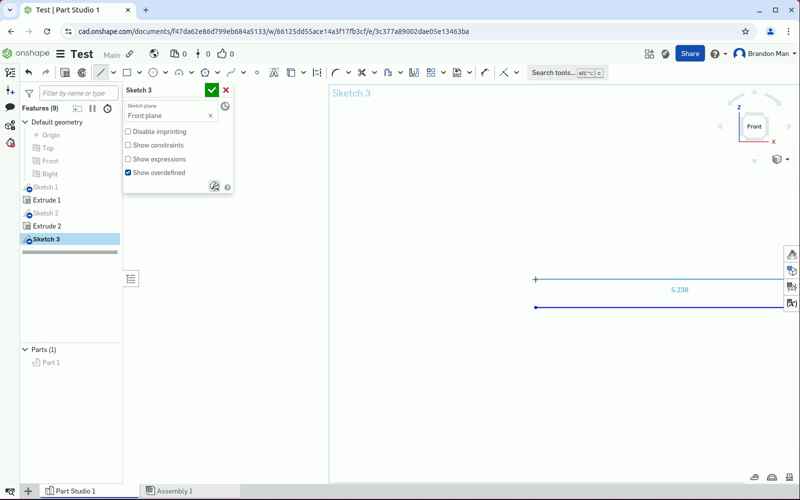
scroll(-6)
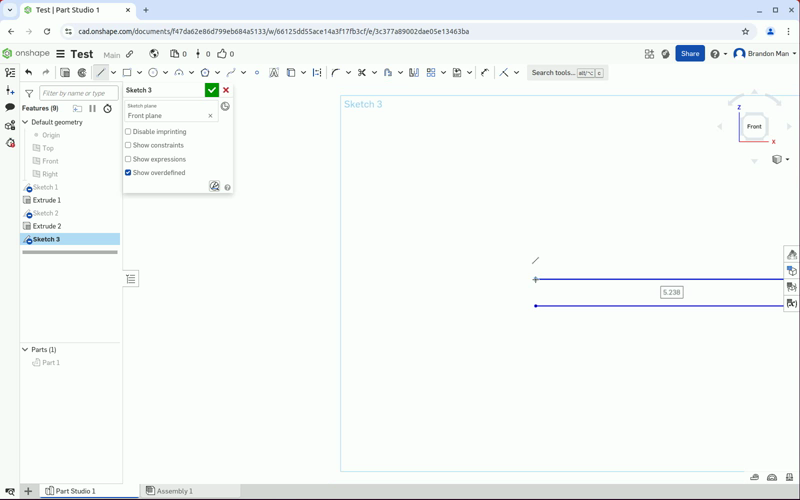
scroll(-6)
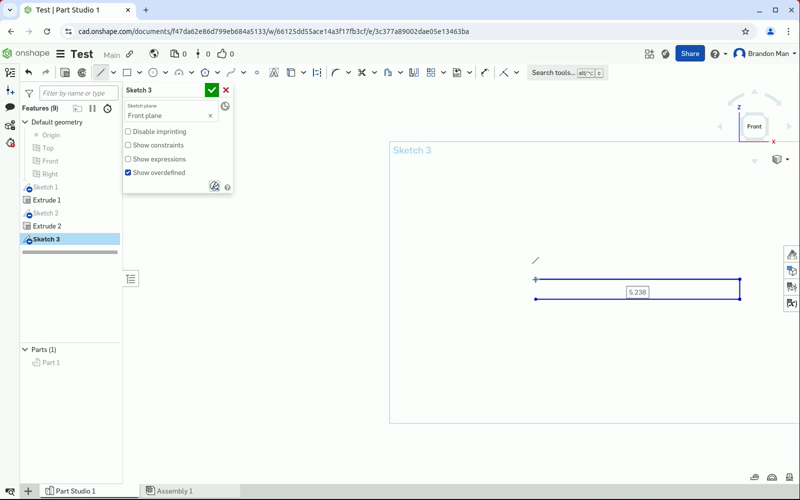
scroll(-6)
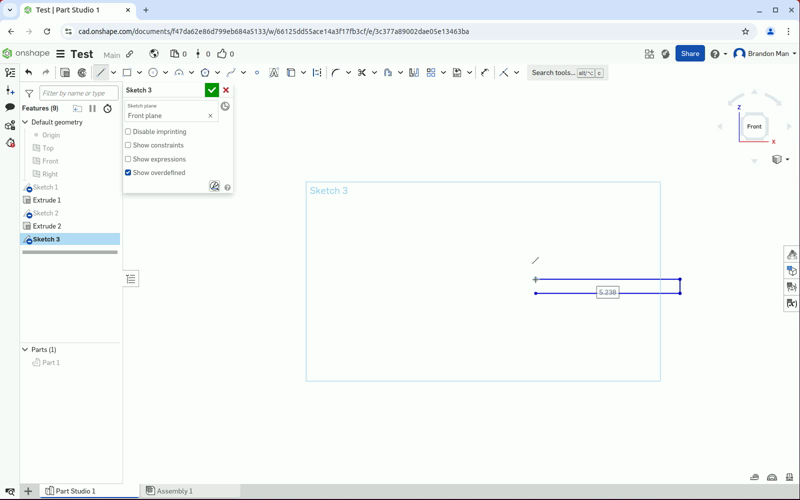
scroll(-6)
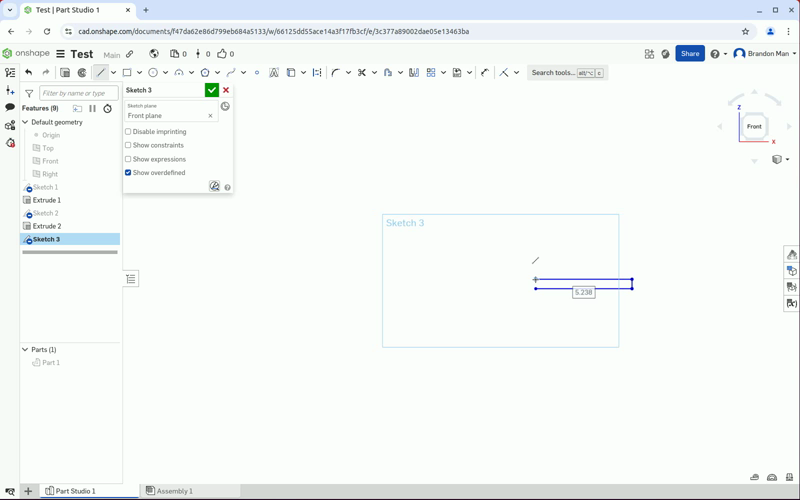
scroll(-6)
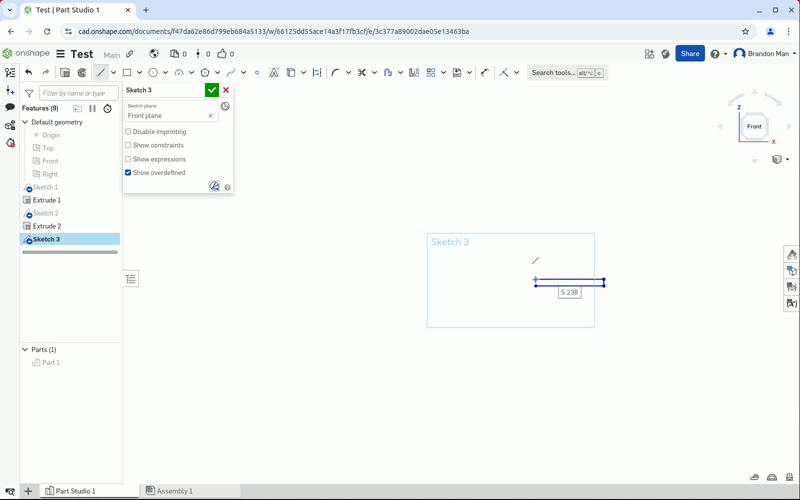
scroll(-6)
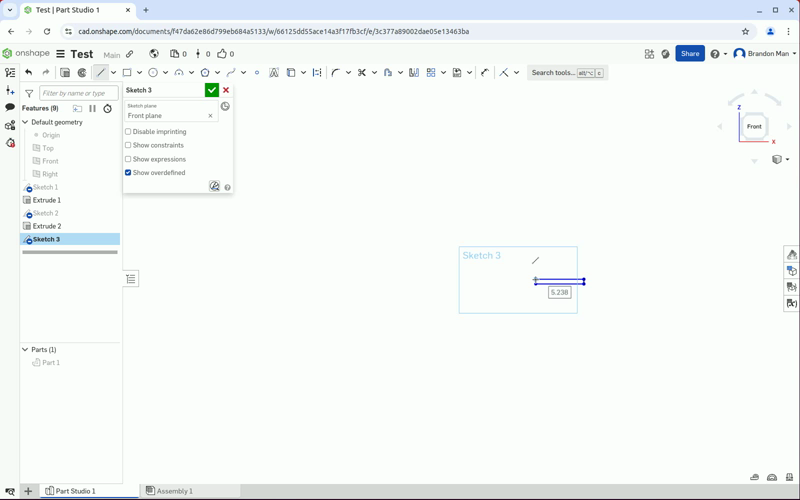
scroll(-6)
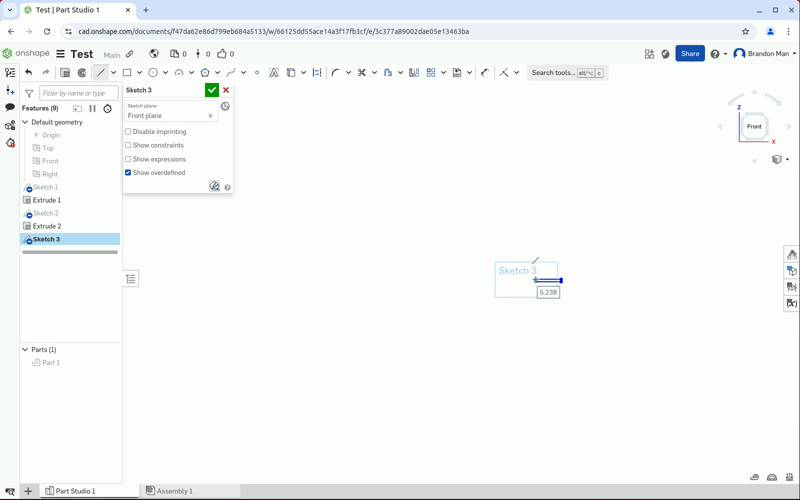
key_up(shift)
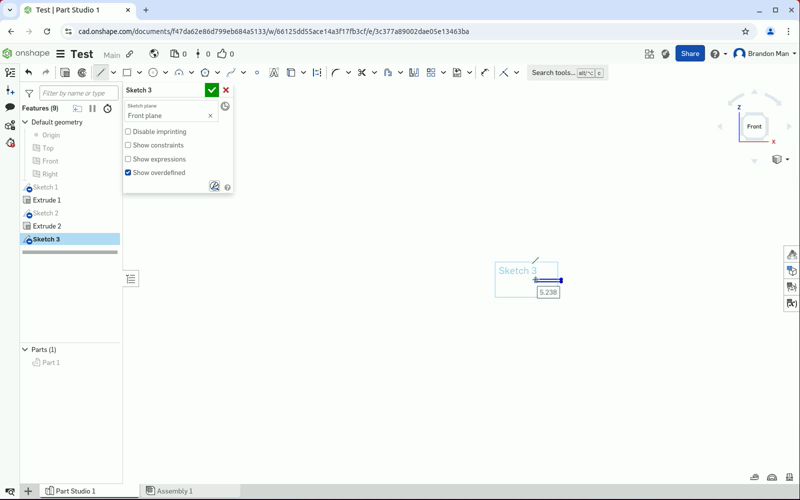
mouse_move(565, 279)
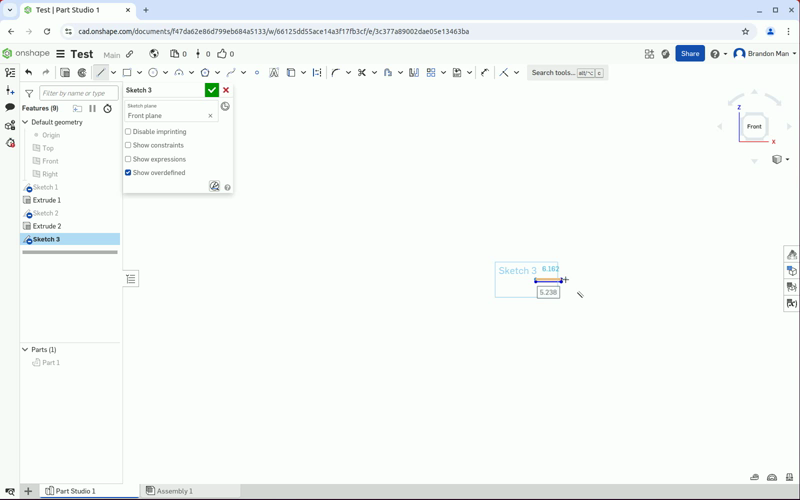
key_down(shift)
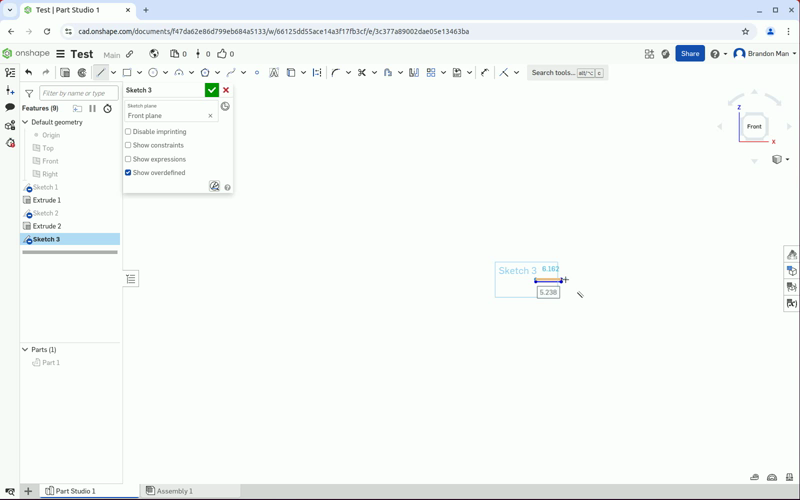
mouse_move(535, 281)
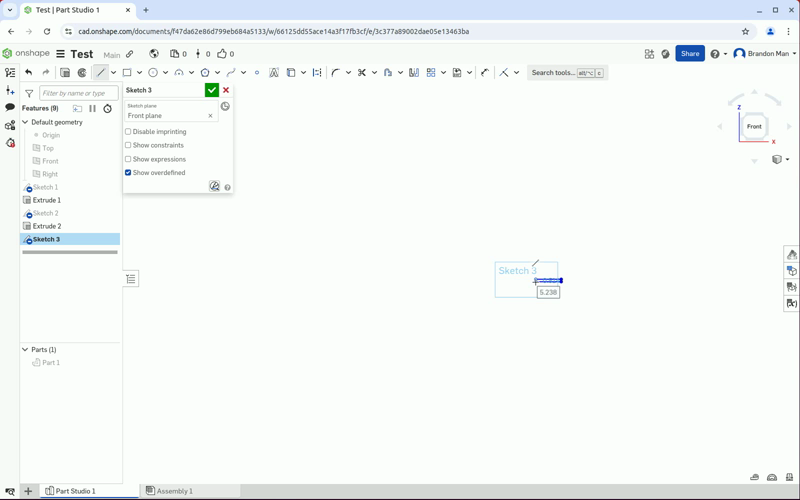
scroll(6)
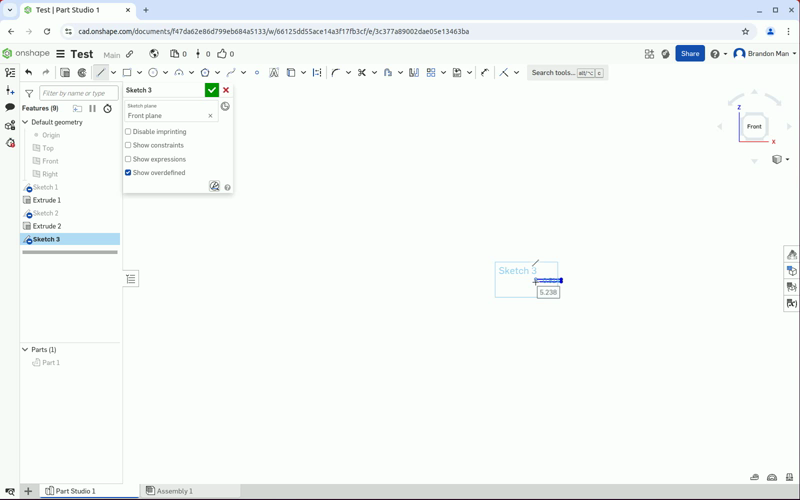
scroll(6)
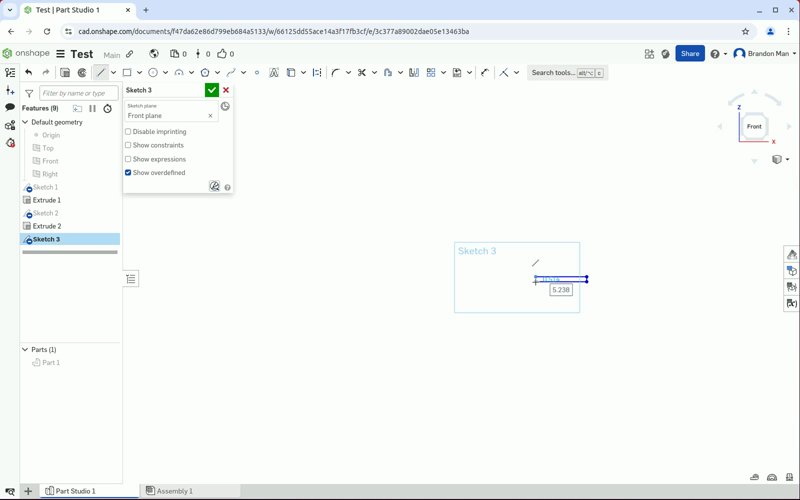
scroll(6)
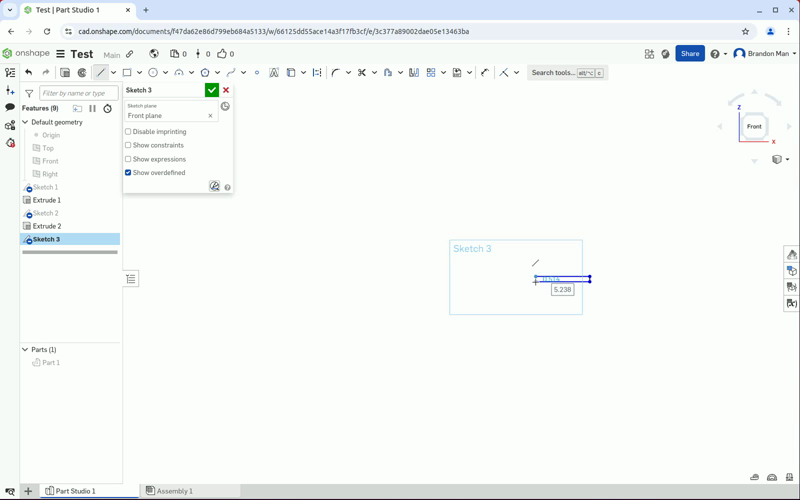
scroll(6)
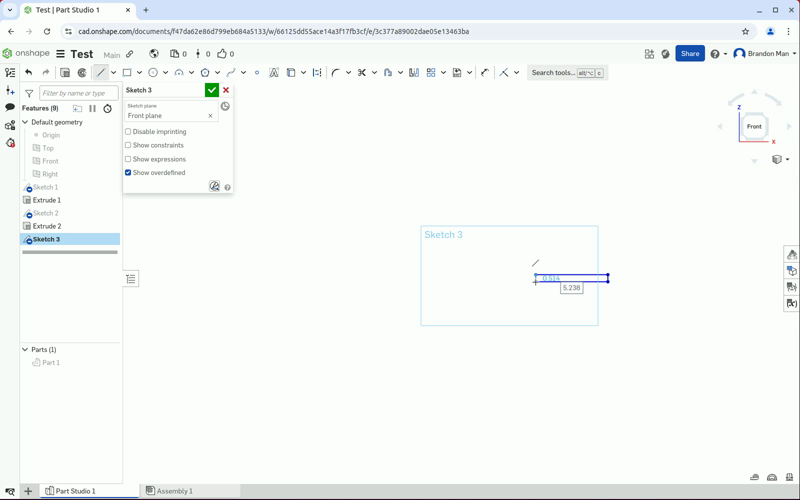
scroll(6)
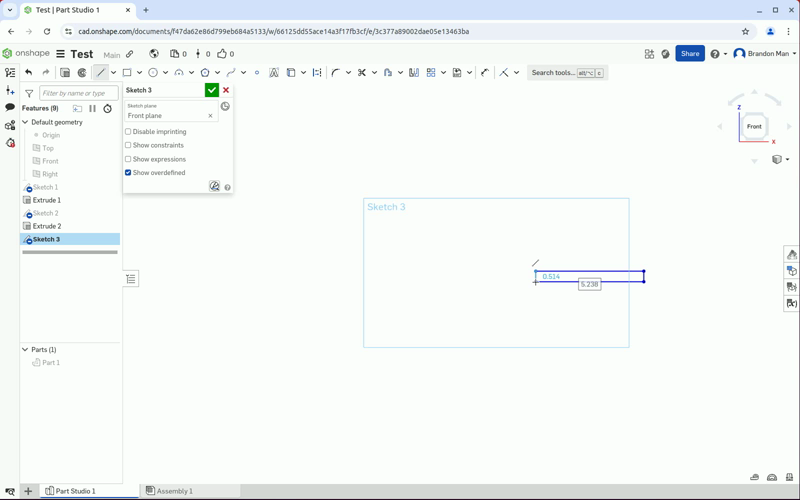
scroll(6)
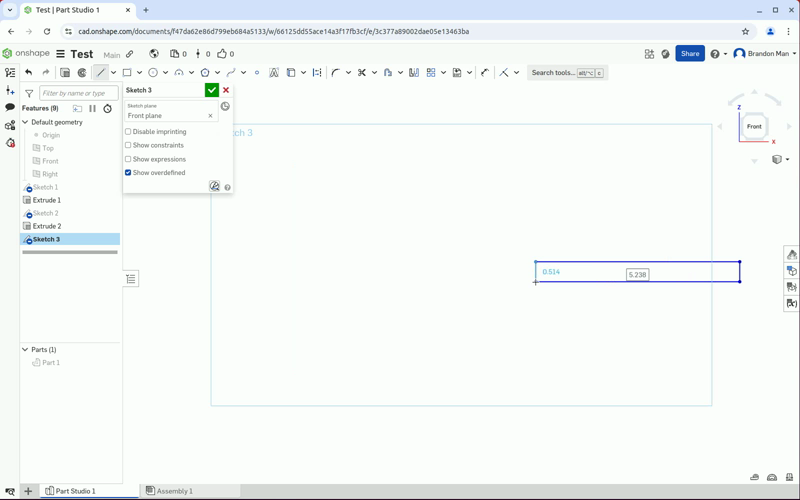
scroll(6)
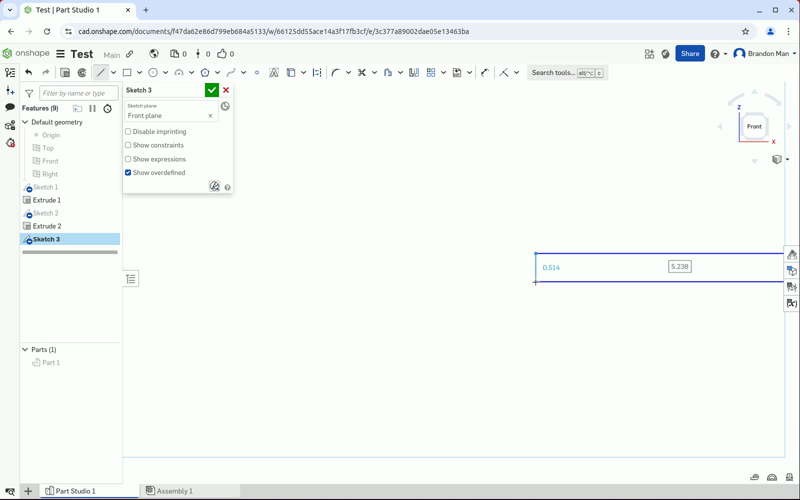
key_up(shift)
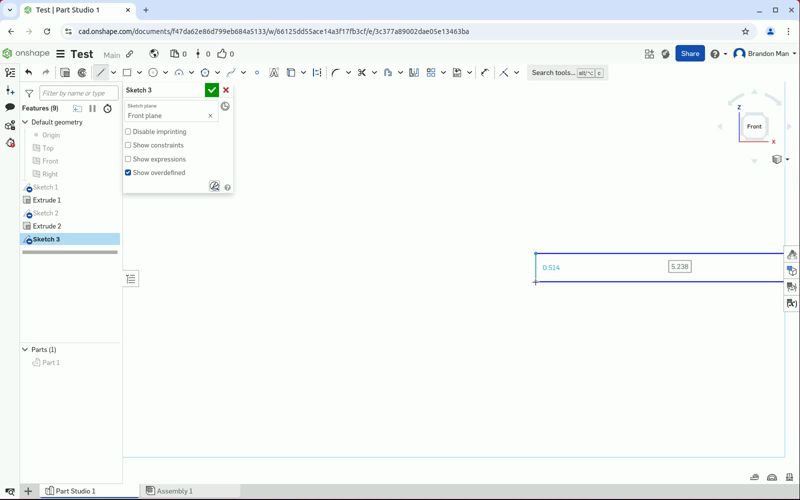
click(535, 281)
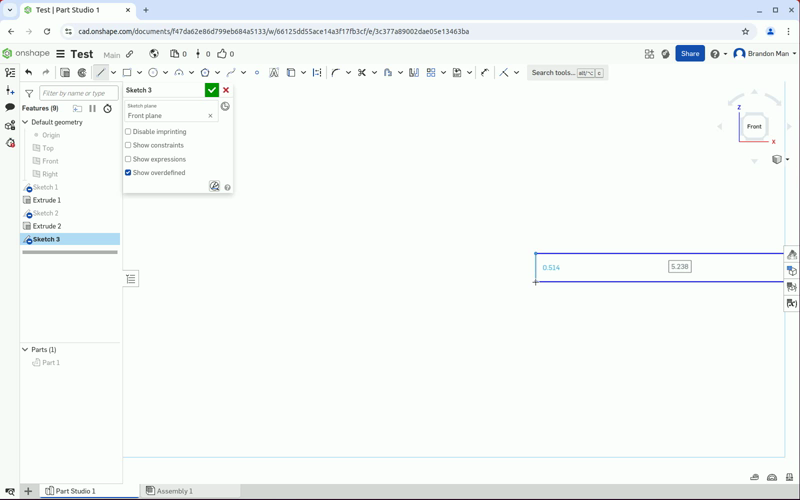
scroll(-6)
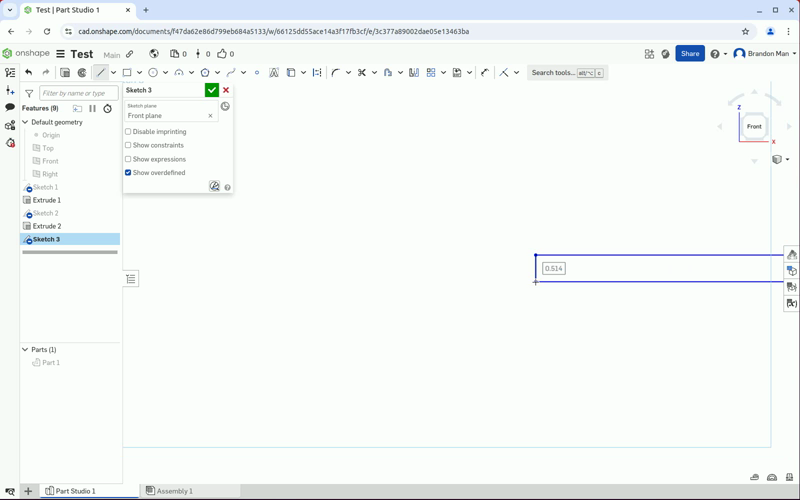
scroll(-6)
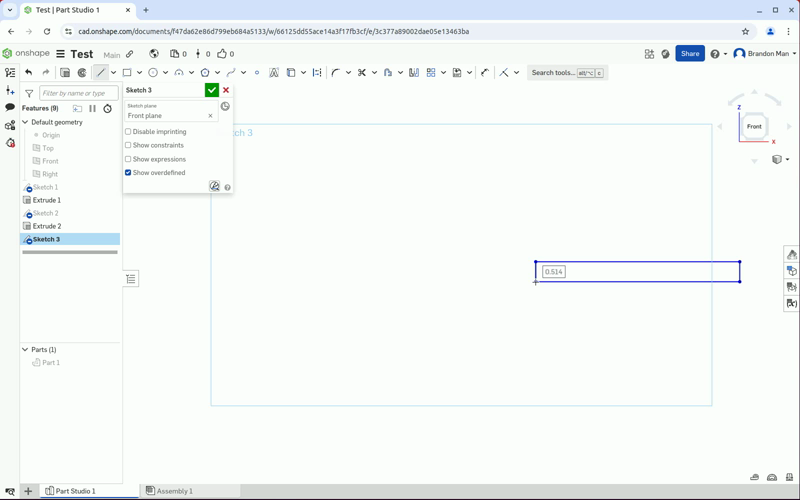
scroll(-6)
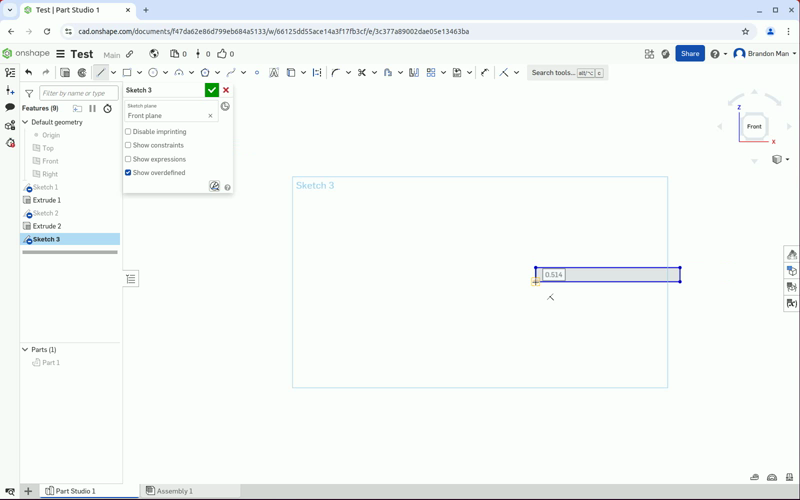
scroll(-6)
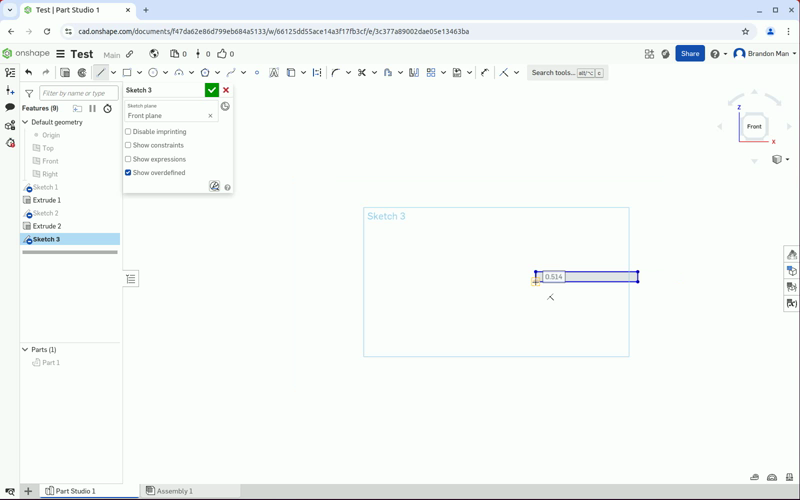
scroll(-6)
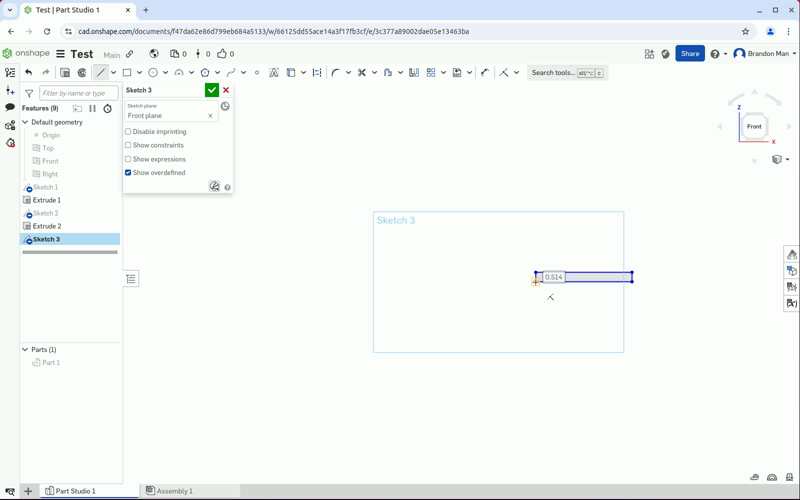
scroll(-6)
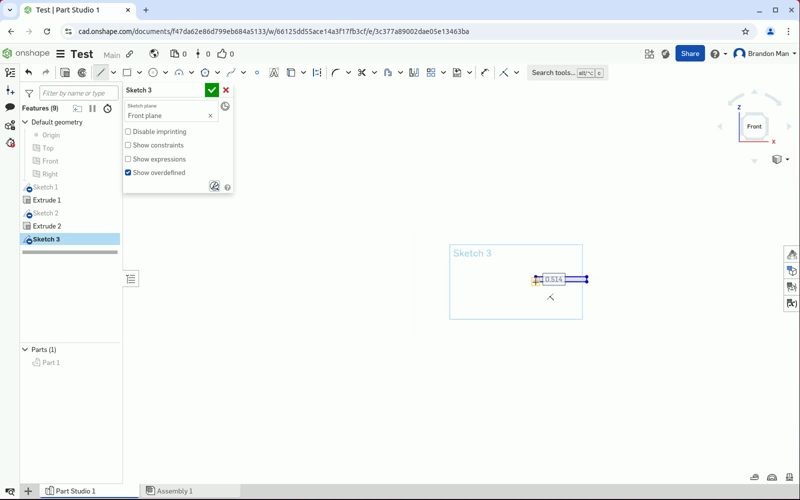
scroll(-6)
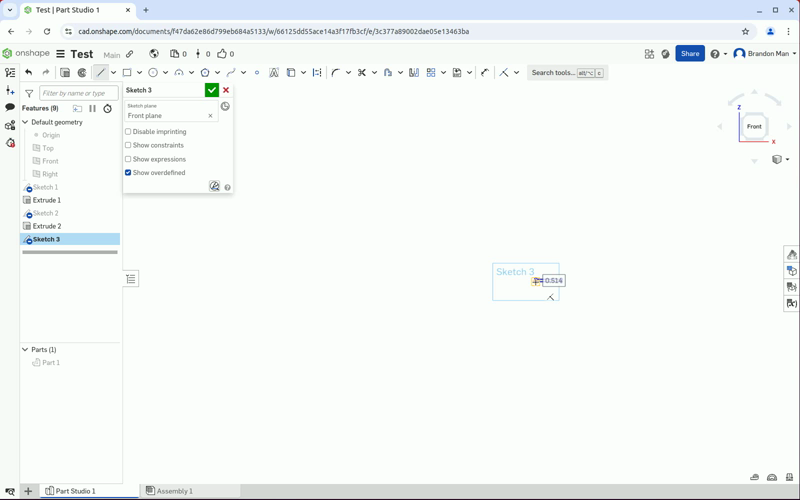
key(esc)
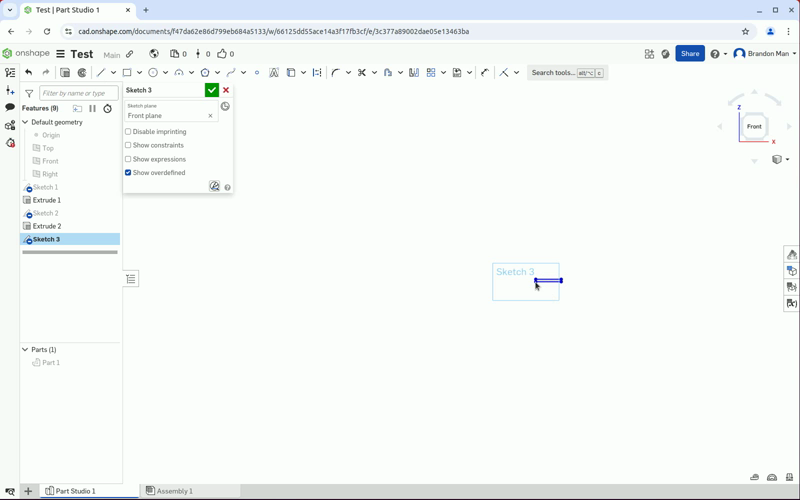
mouse_move(543, 280)
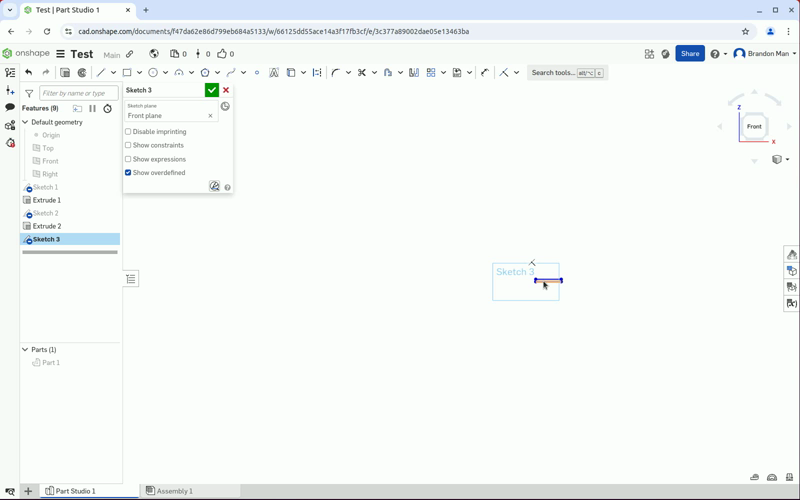
scroll(6)
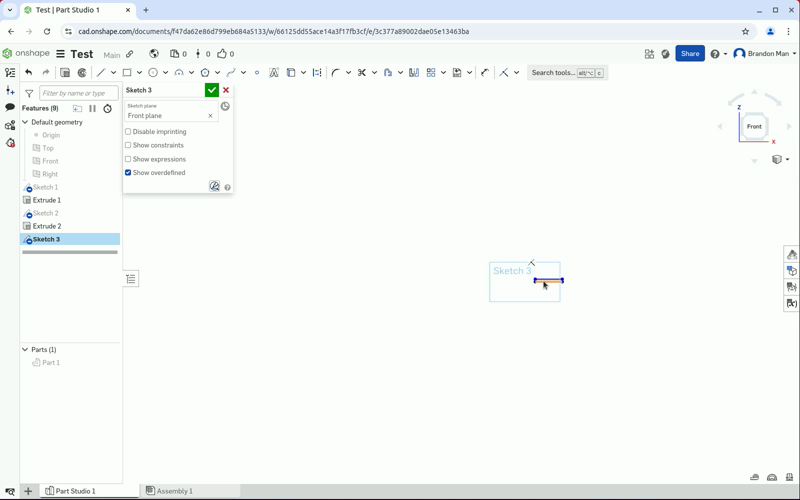
scroll(6)
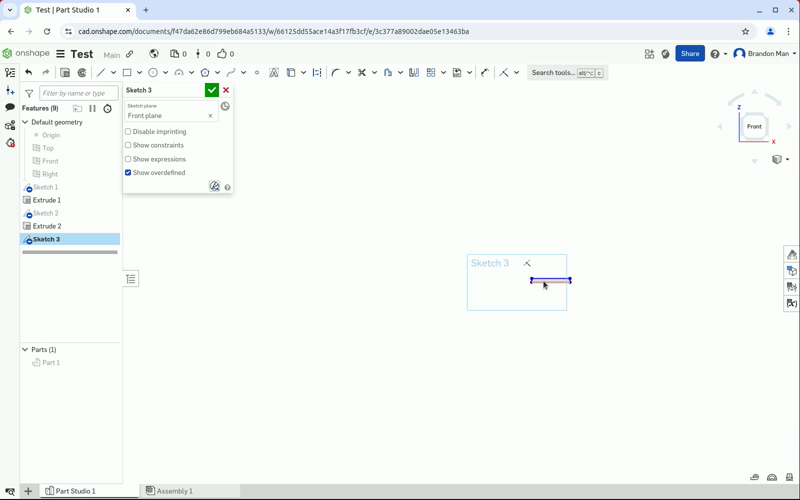
scroll(6)
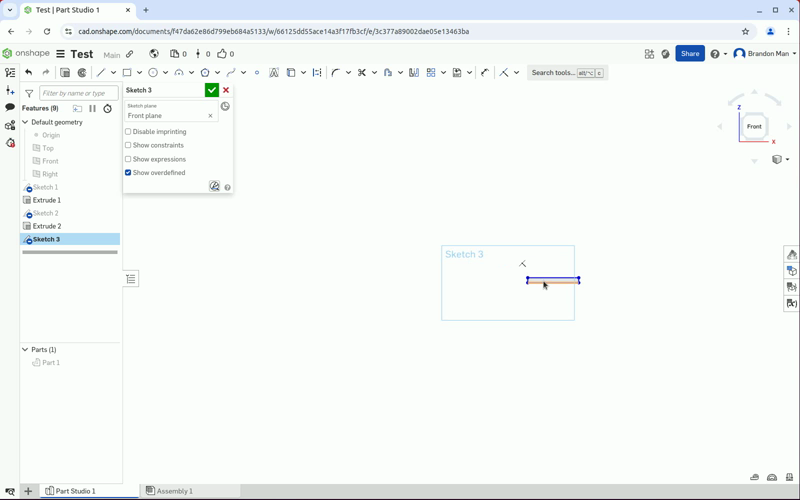
scroll(6)
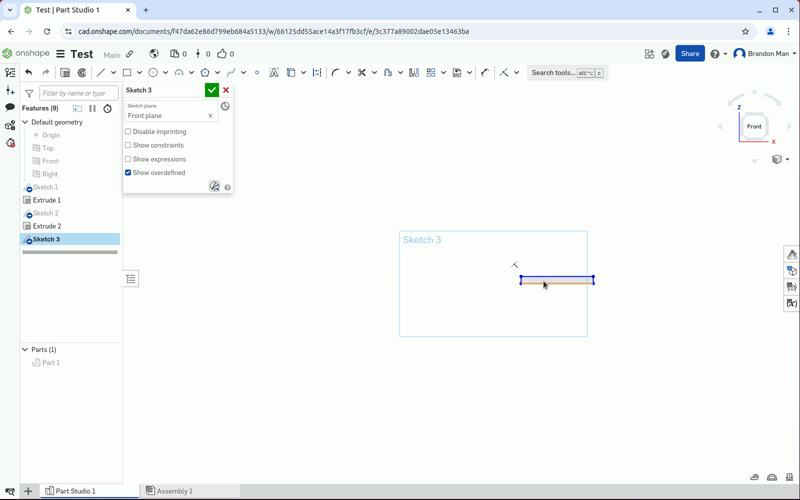
scroll(6)
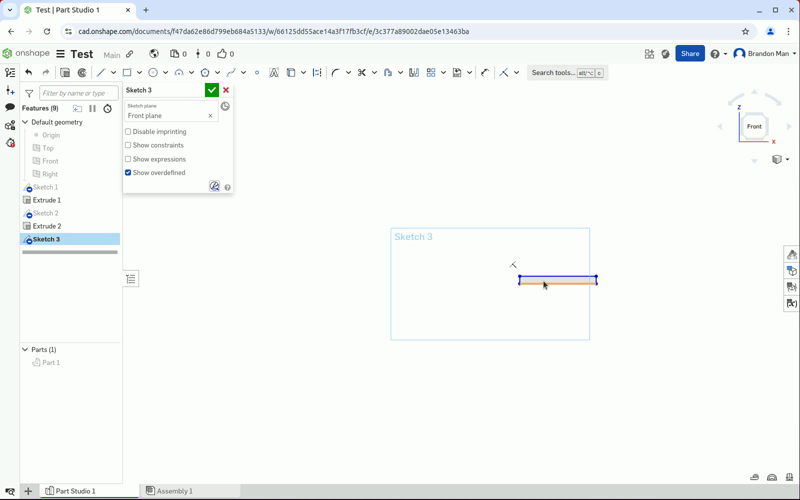
scroll(6)
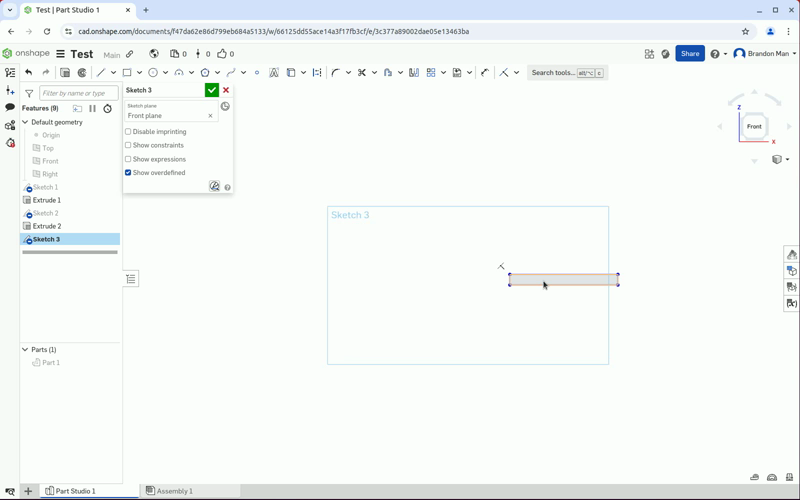
scroll(6)
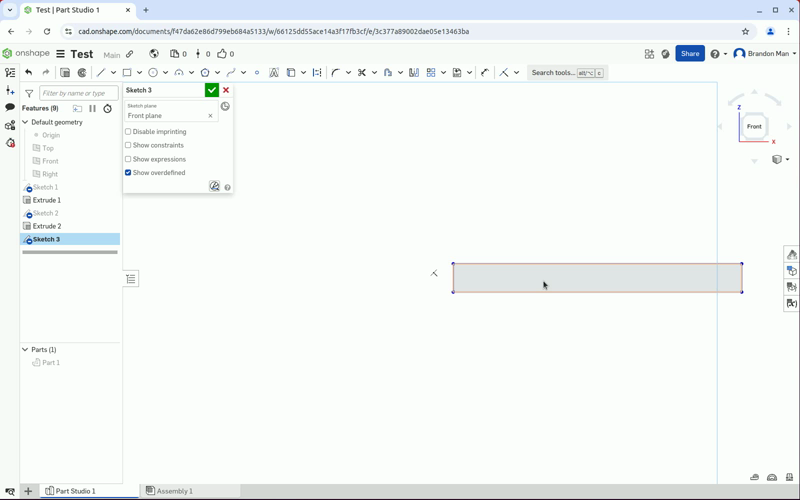
click(543, 280)
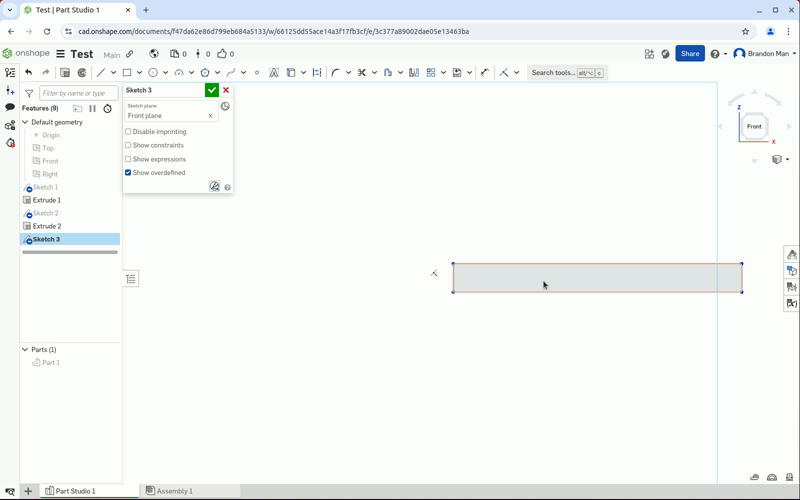
scroll(-6)
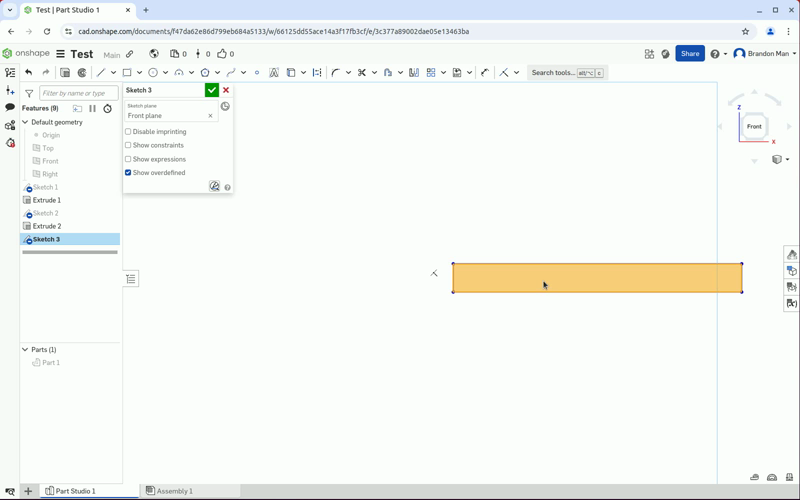
scroll(-6)
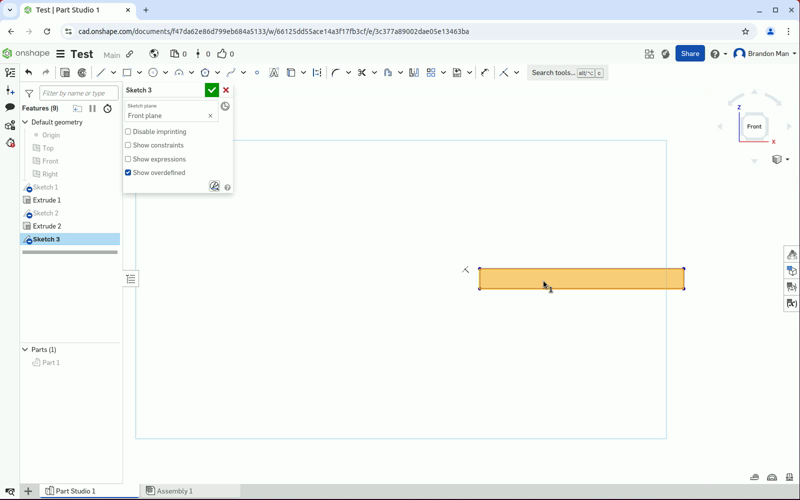
scroll(-6)
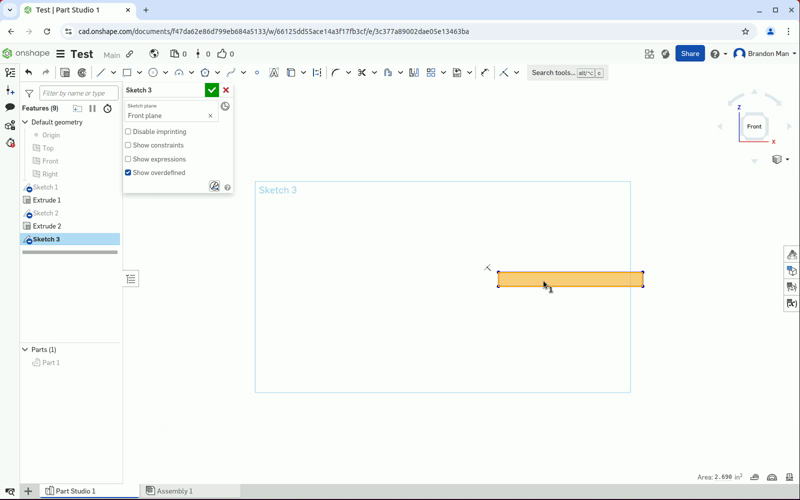
scroll(-6)
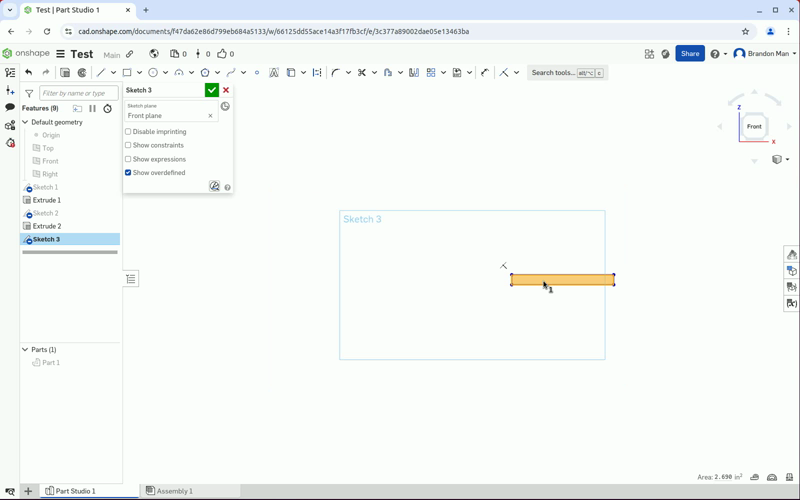
scroll(-6)
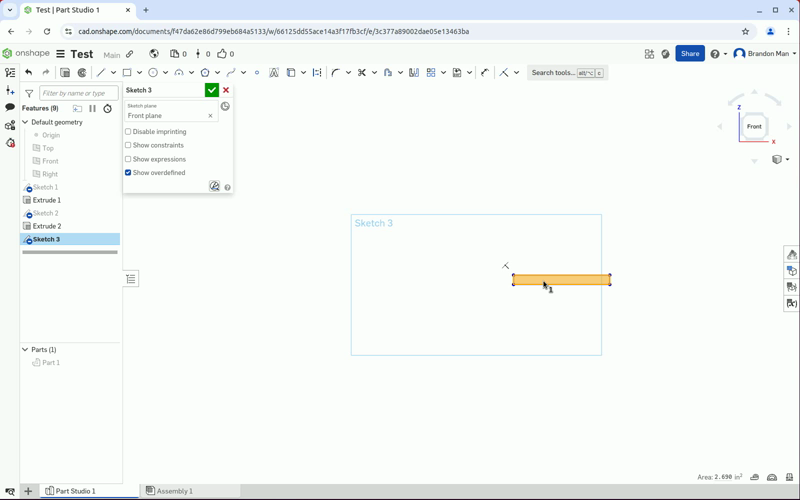
scroll(-6)
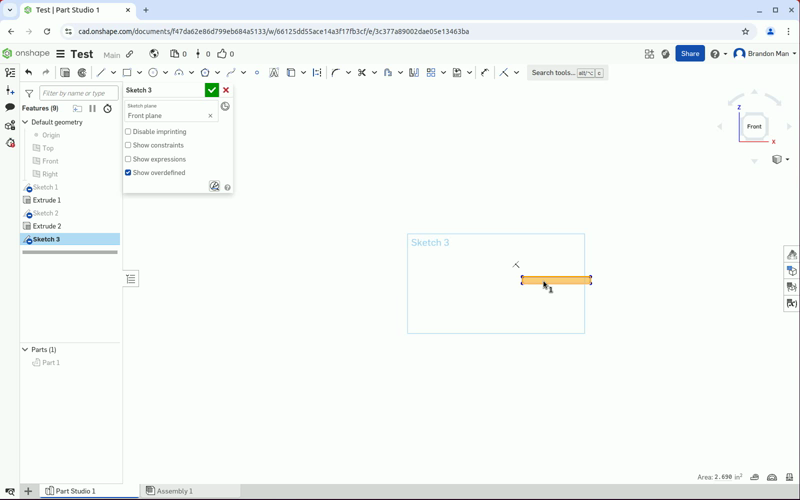
scroll(-6)
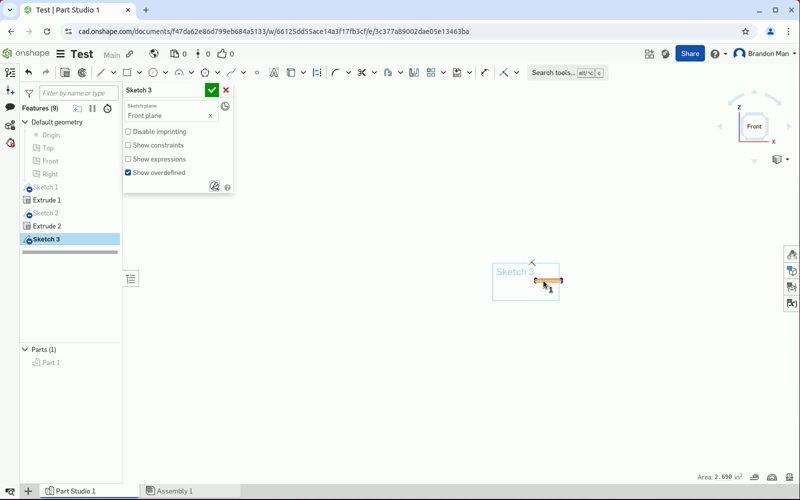
mouse_move(73, 352)
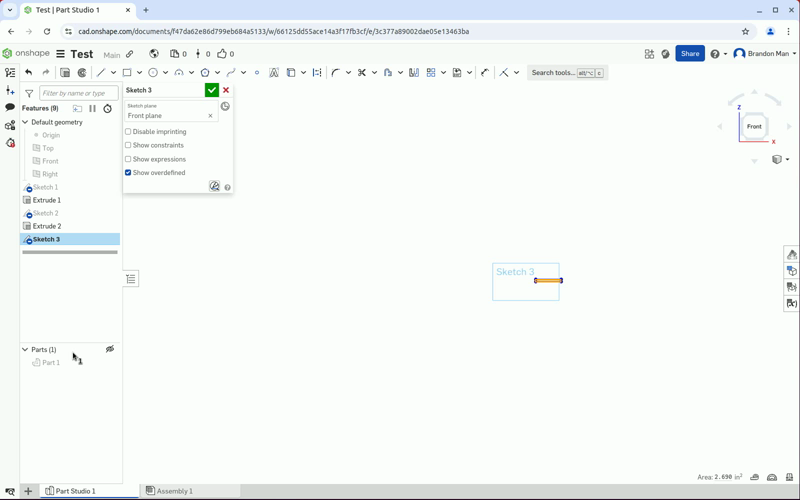
key(shift+y)
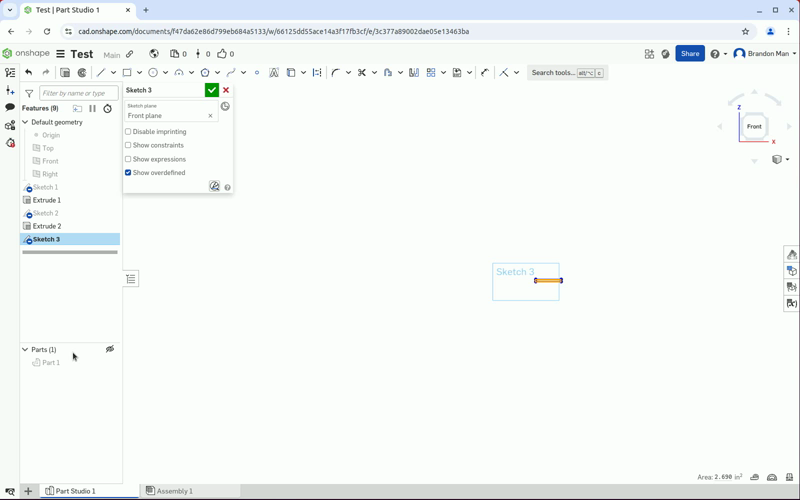
key(shift+e)
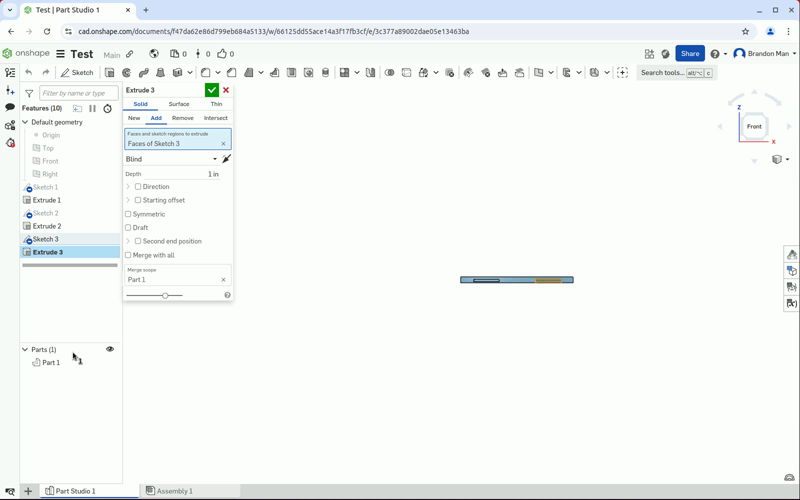
mouse_move(143, 106)
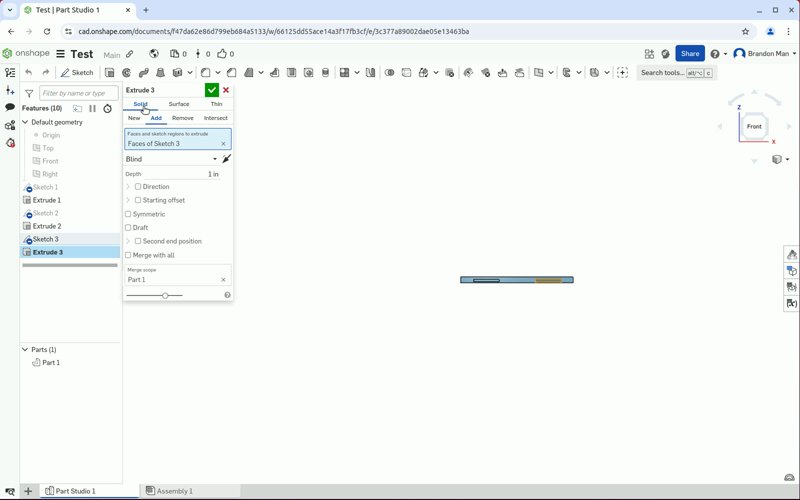
click(143, 106)
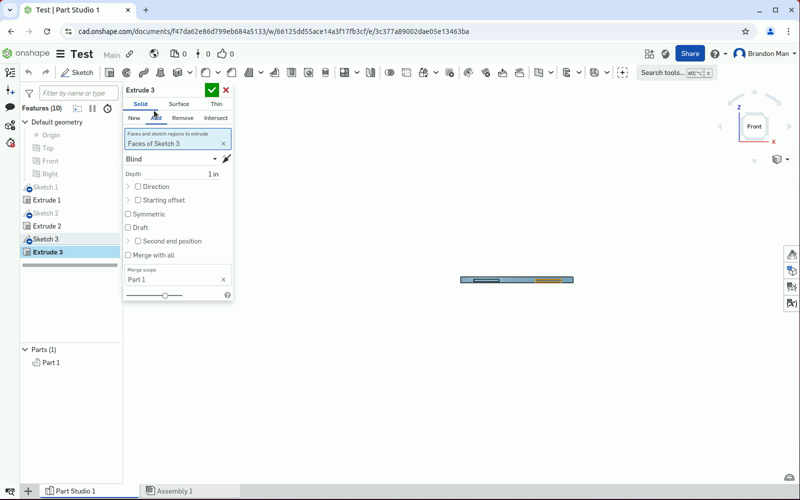
mouse_move(186, 120)
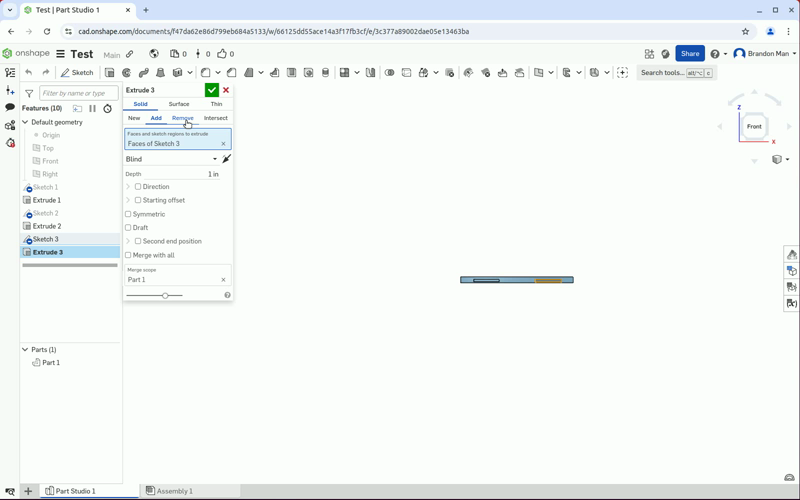
click(186, 120)
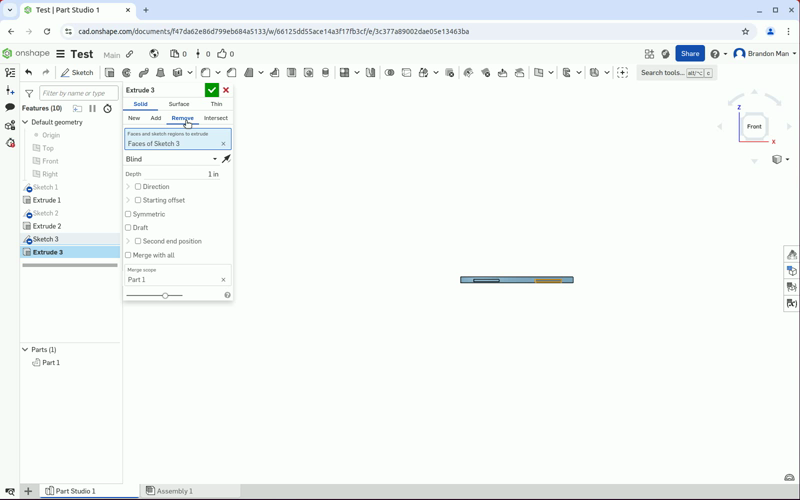
key(tab, 4)
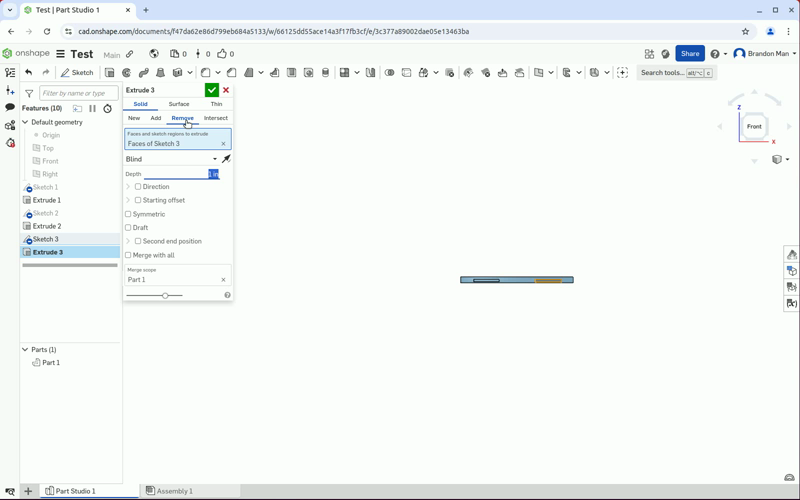
text(1.204)
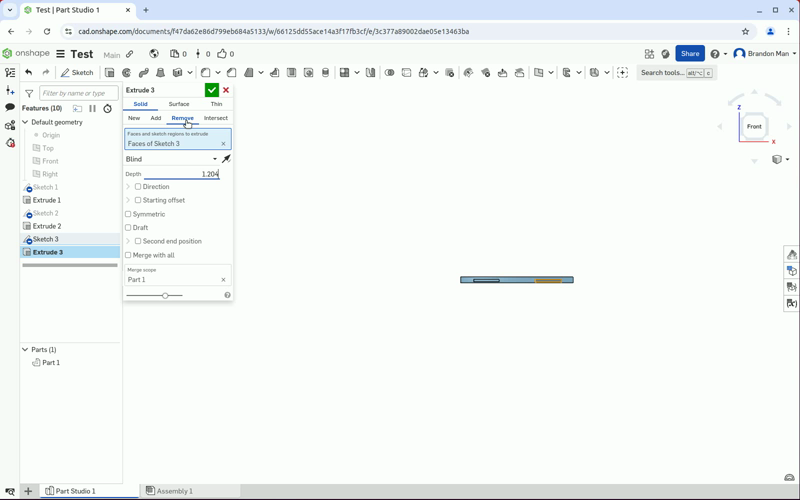
key(tab, 6)
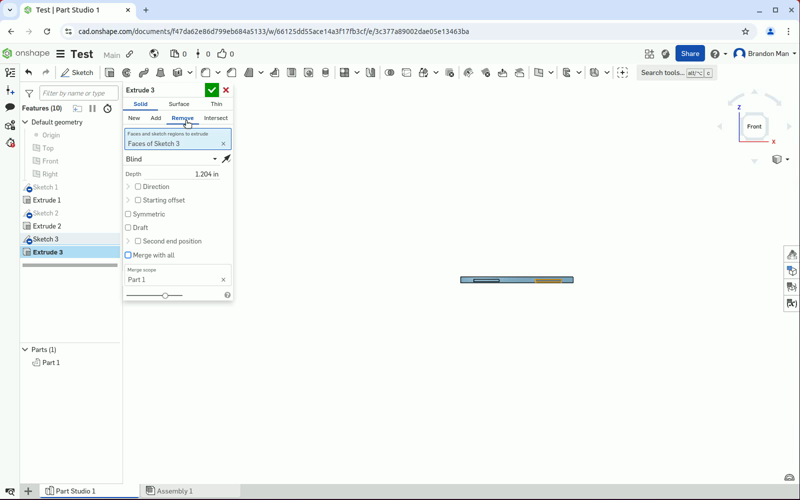
key(space)
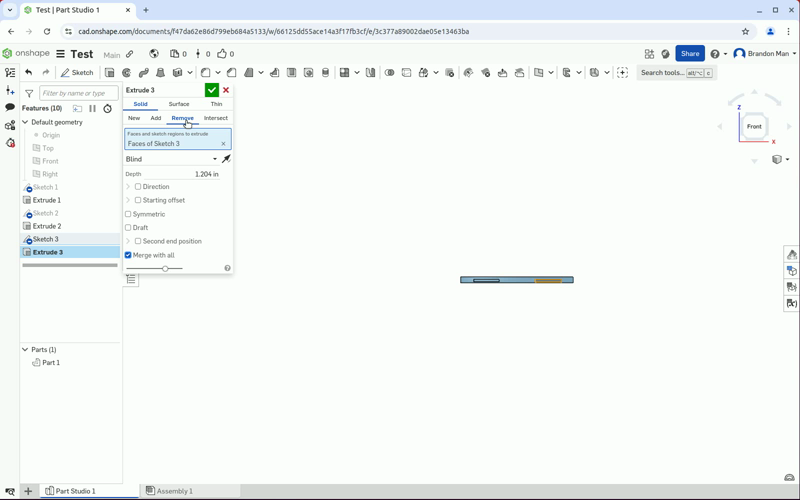
key(enter)
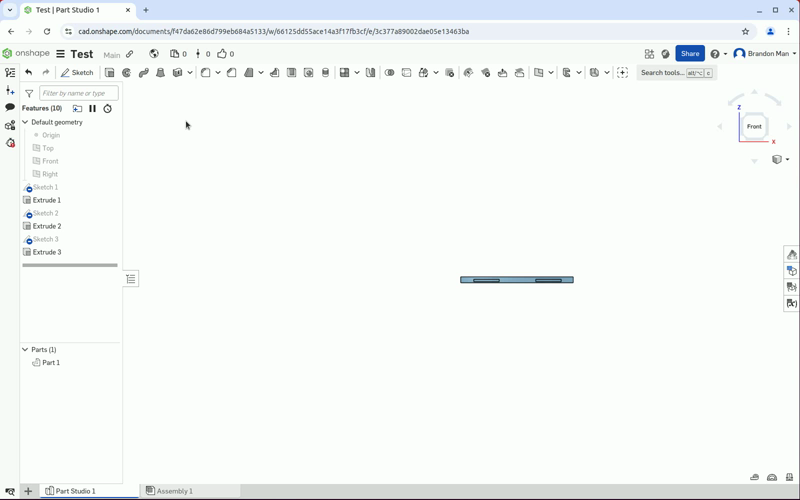
key(shift+h)
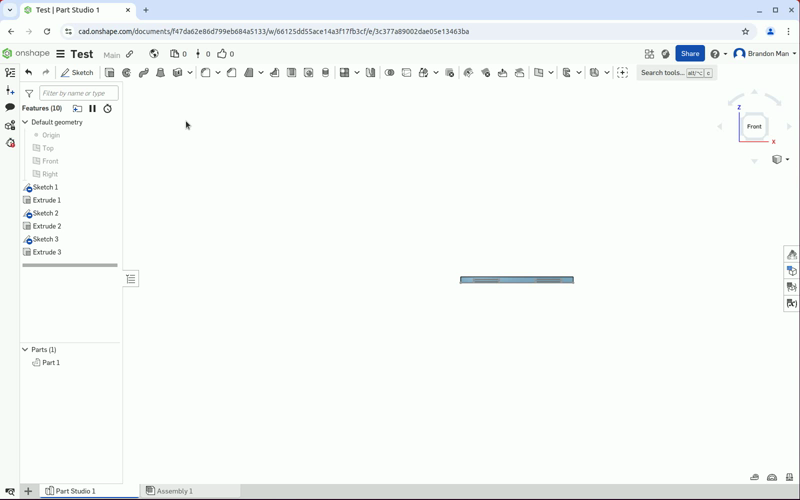
key(shift+h)
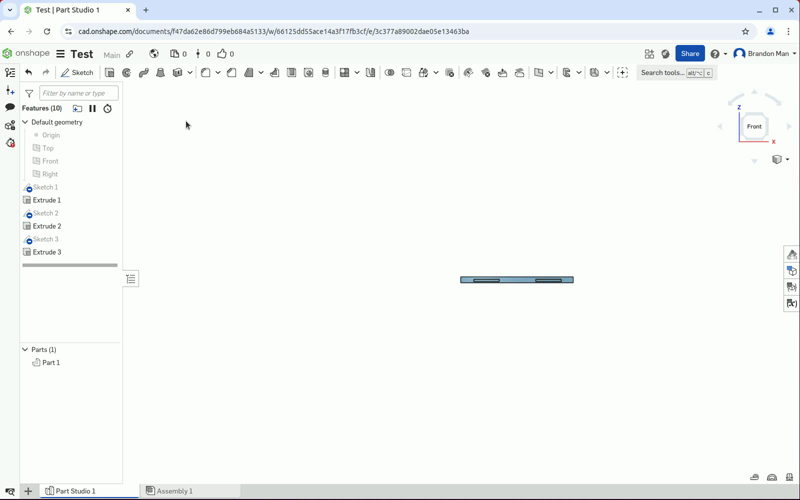
mouse_move(73, 189)
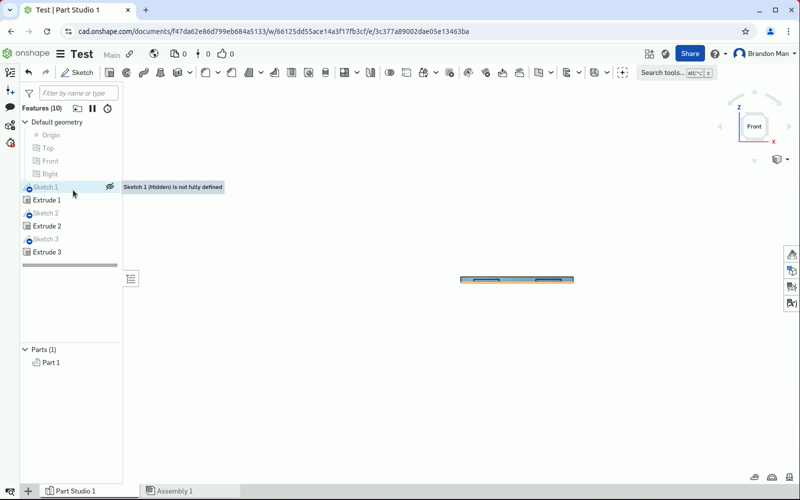
click(73, 189)
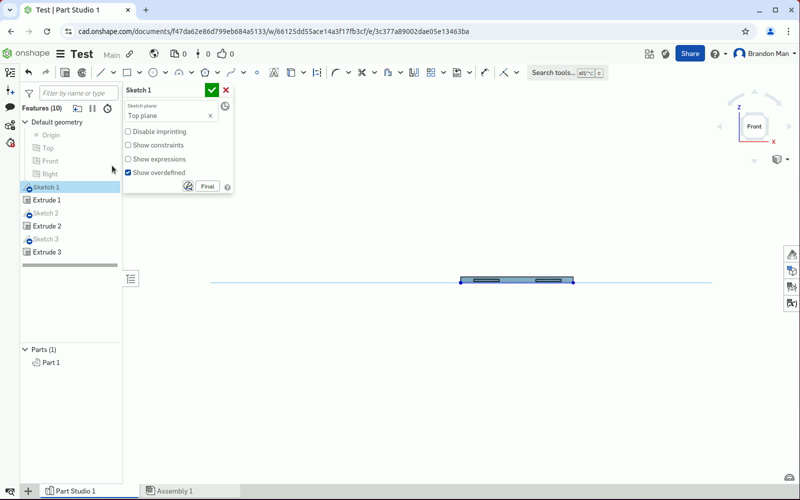
mouse_move(229, 92)
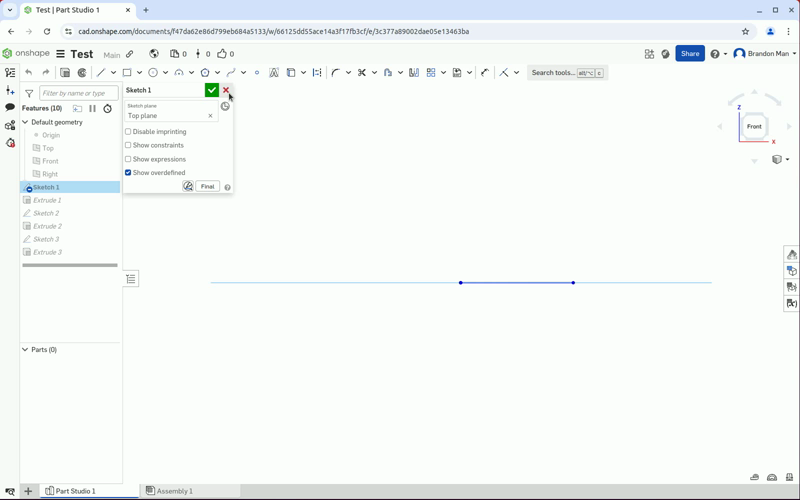
click(229, 92)
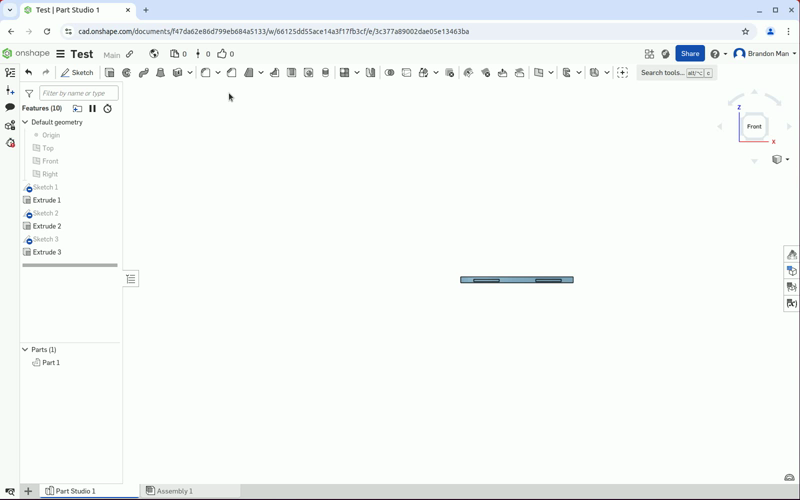
mouse_move(73, 352)
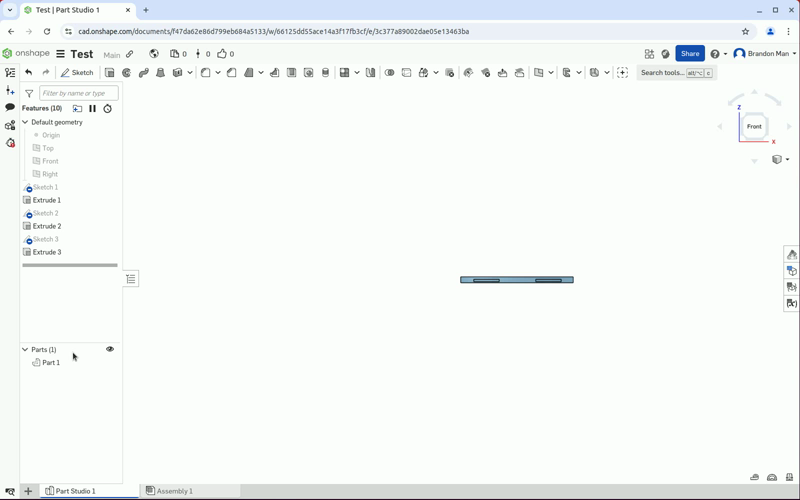
key(y)
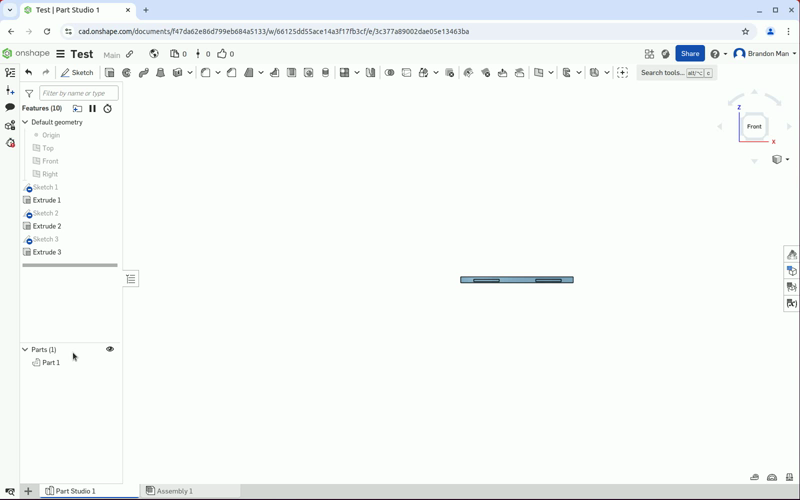
key(shift+p)
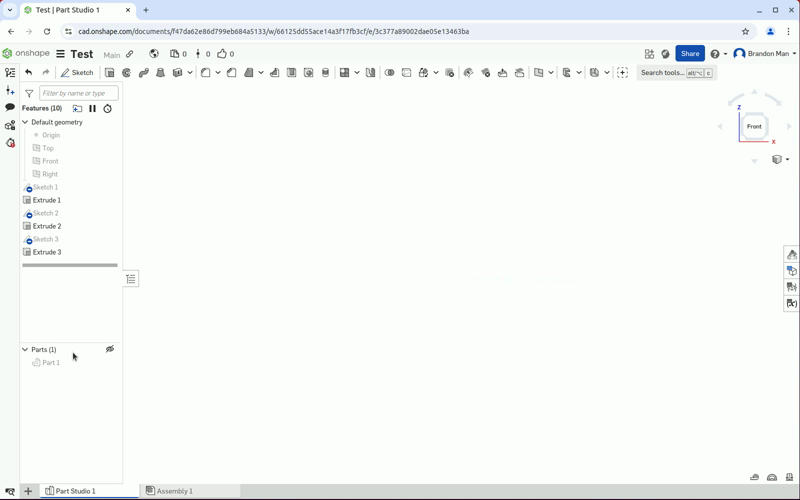
key(space)
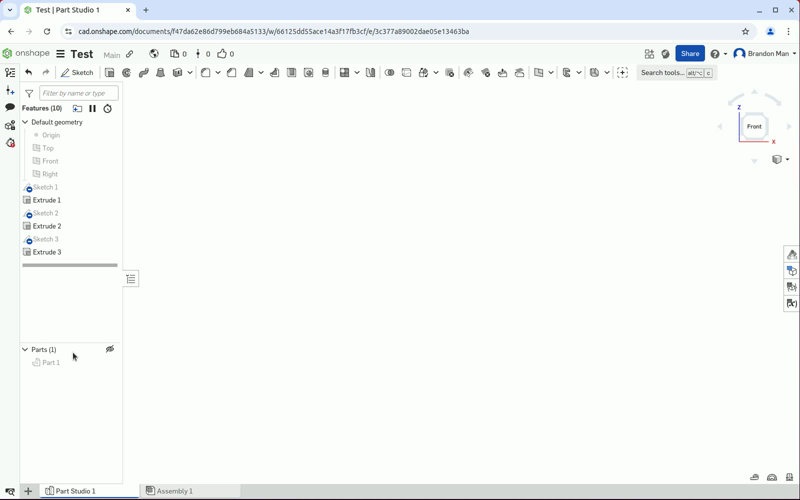
key_down(shift)
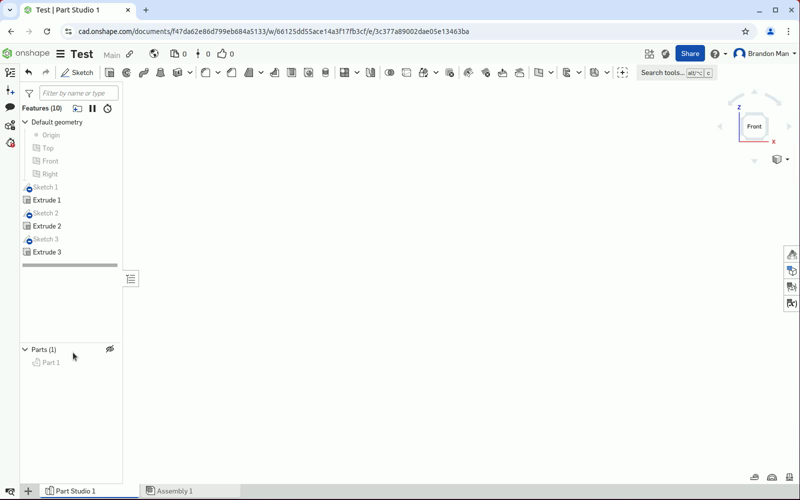
key(left)
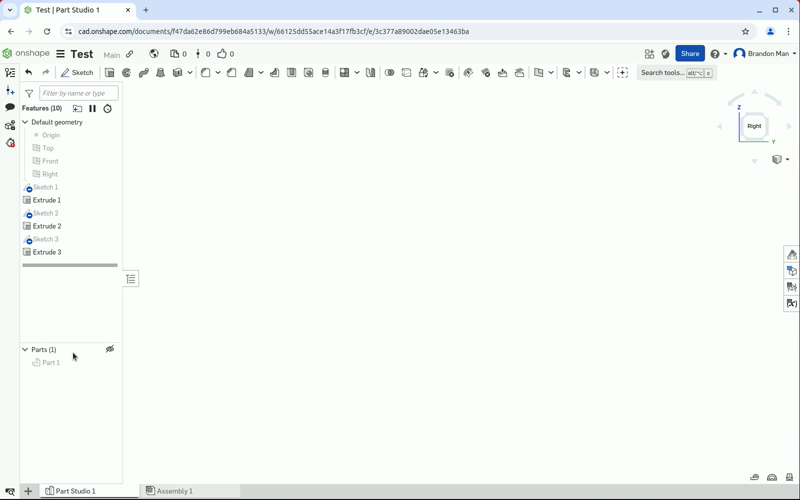
key_up(shift)
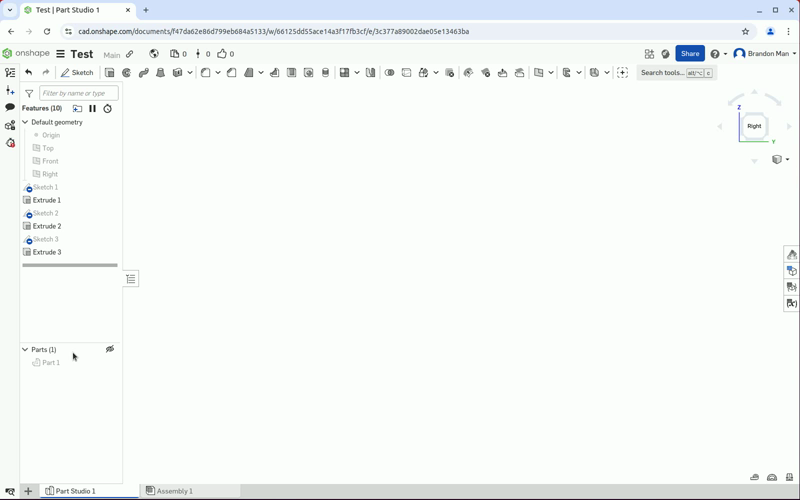
mouse_move(73, 352)
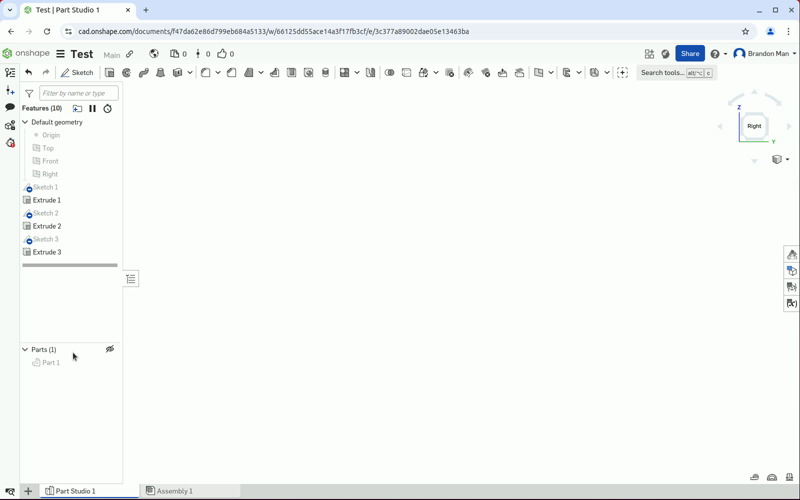
key(shift+y)
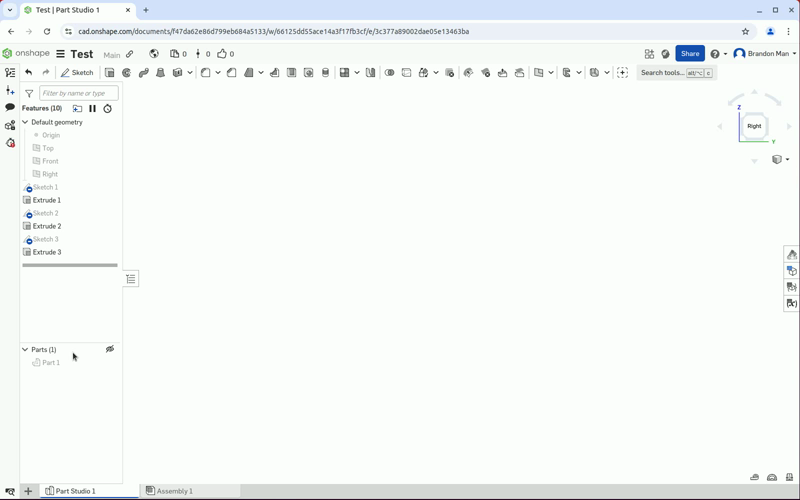
key(shift+s)
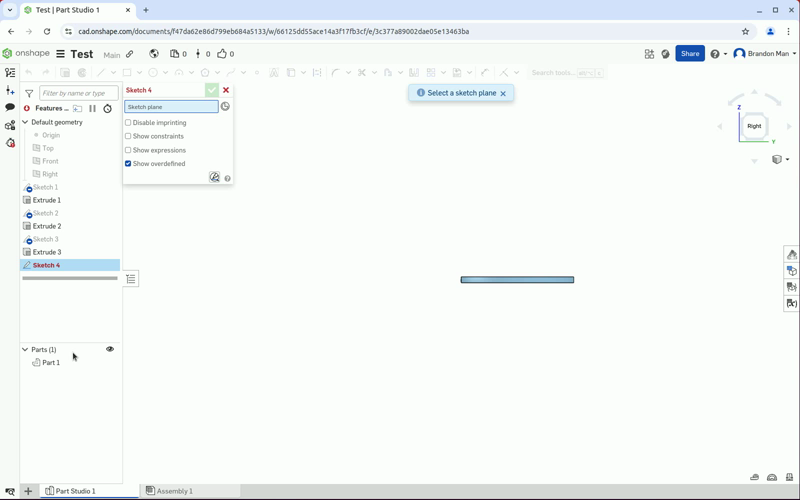
mouse_move(73, 176)
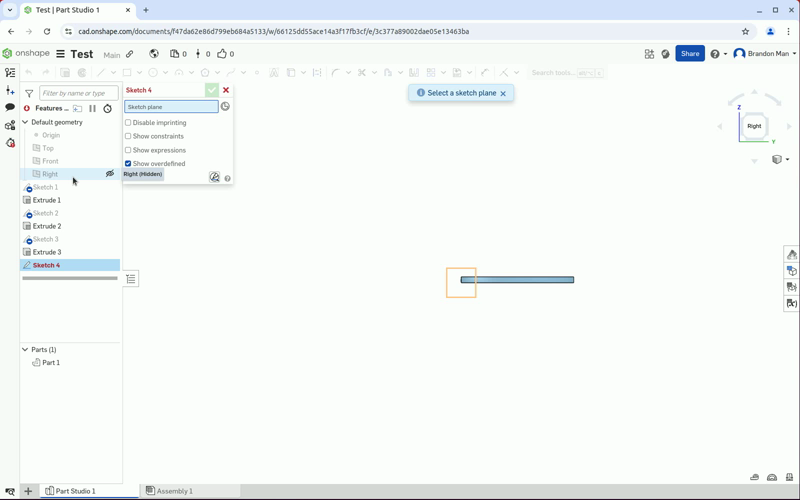
click(73, 176)
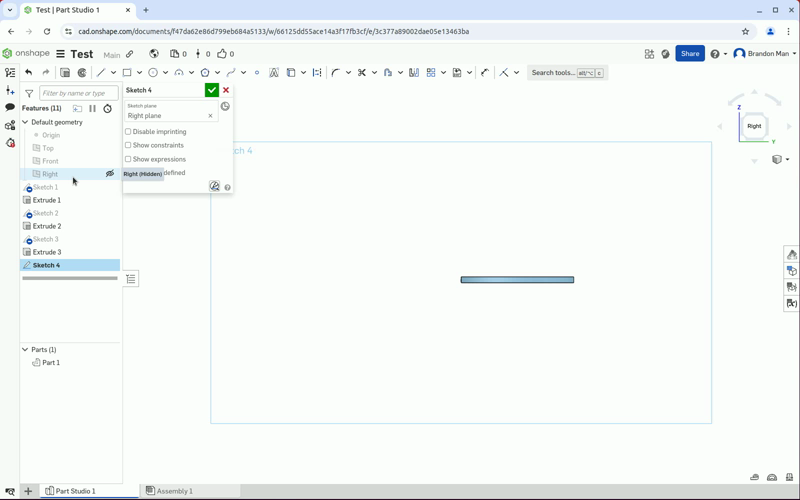
mouse_move(73, 352)
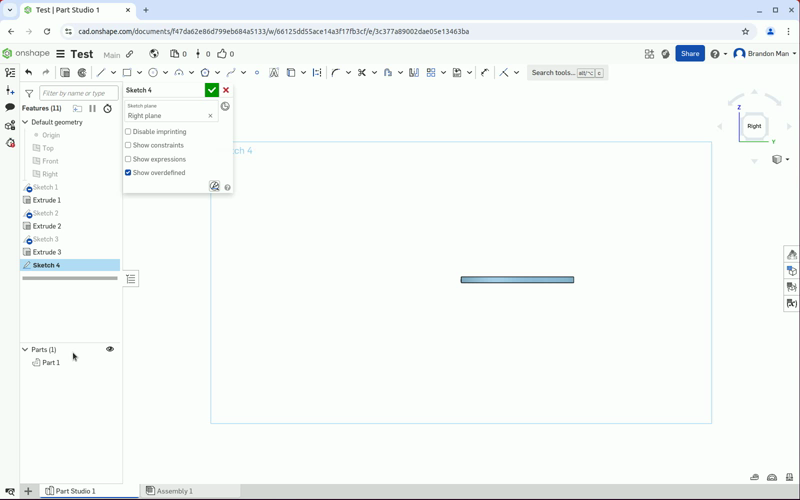
key(y)
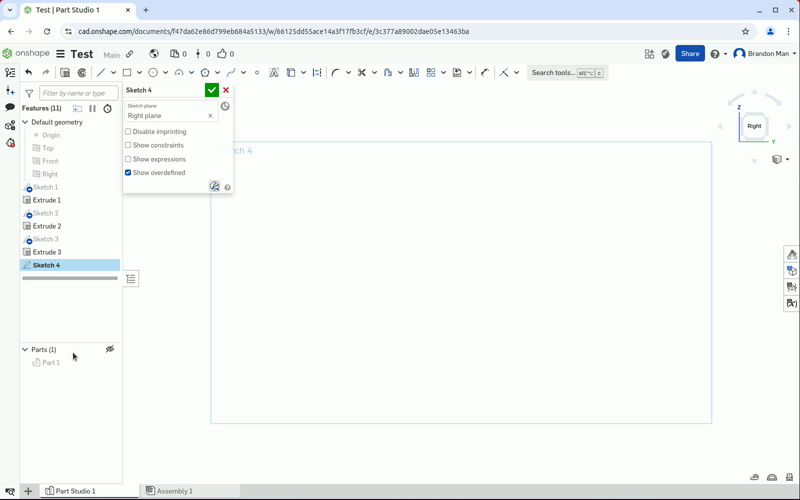
key(l)
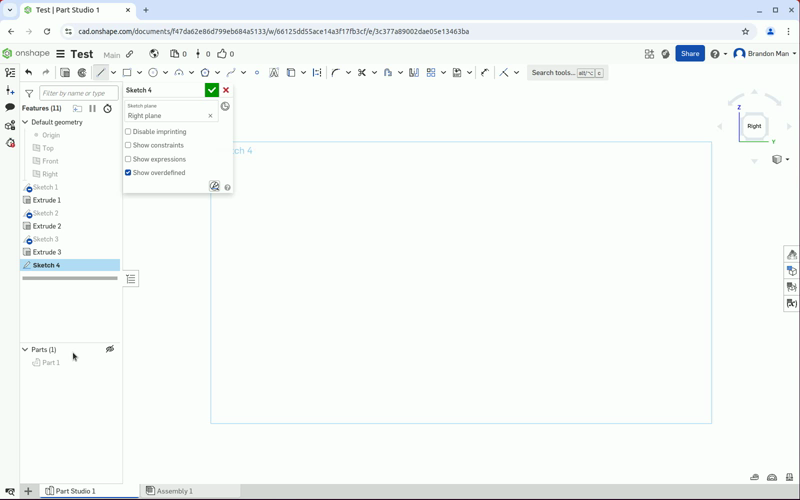
key_down(shift)
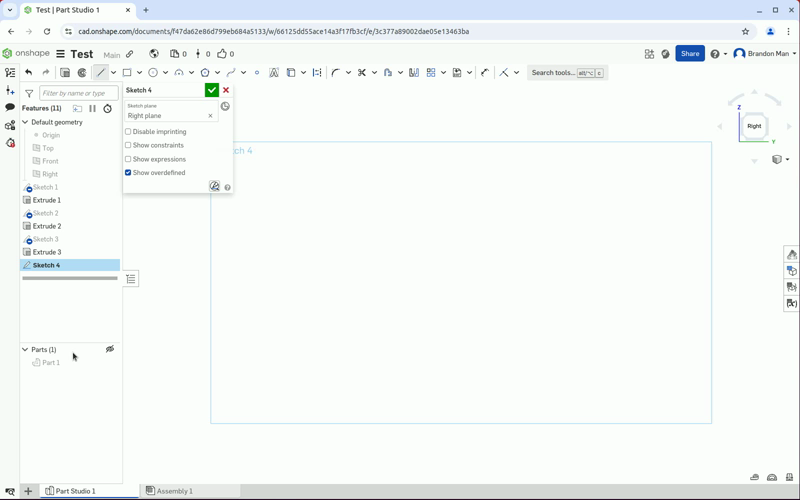
mouse_move(535, 281)
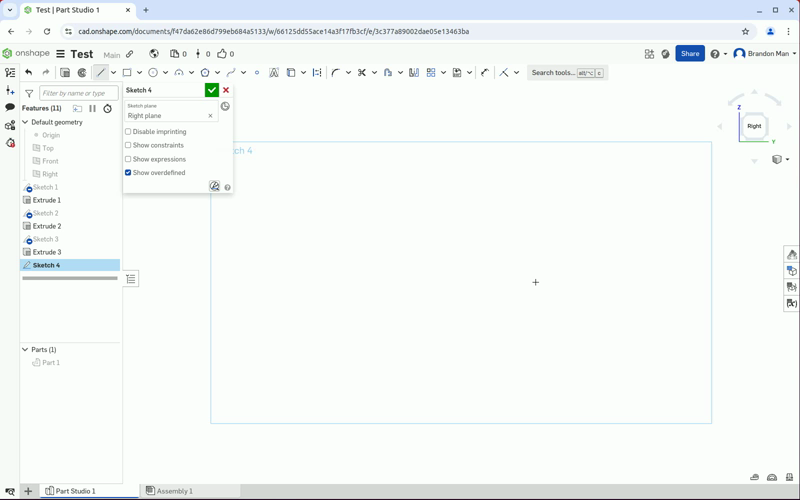
click(535, 281)
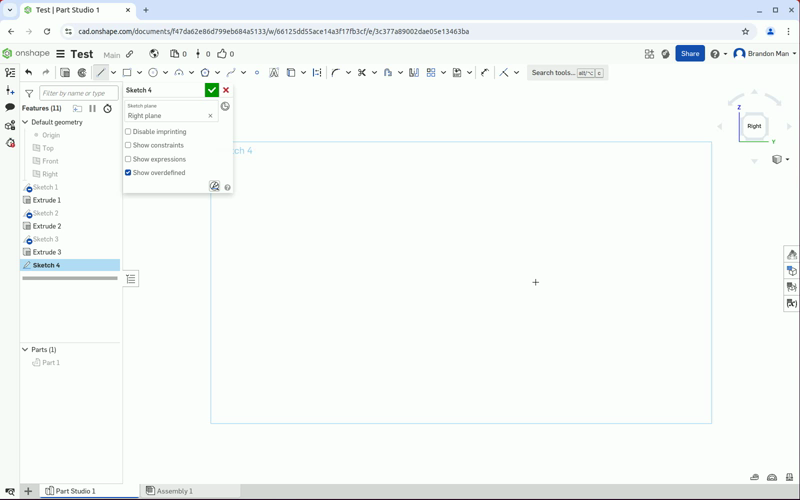
key_up(shift)
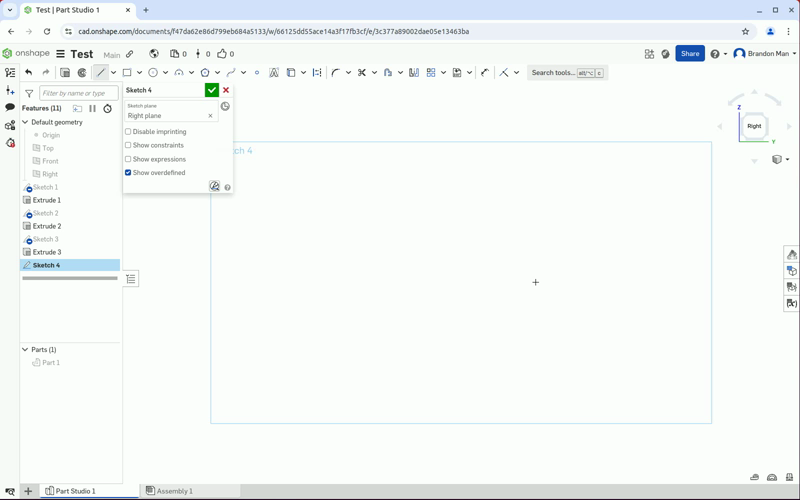
key_down(shift)
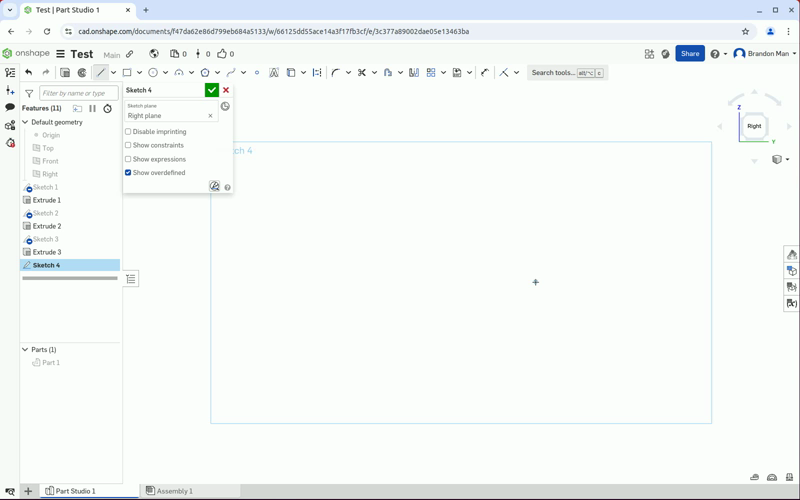
mouse_move(565, 281)
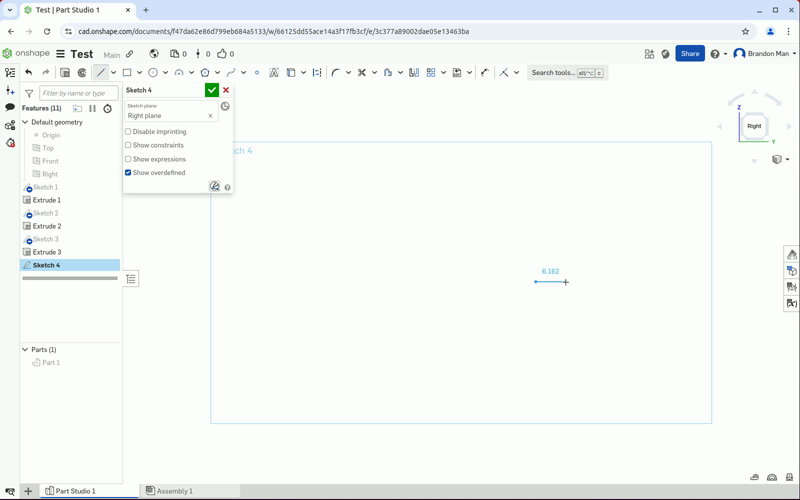
mouse_move(561, 281)
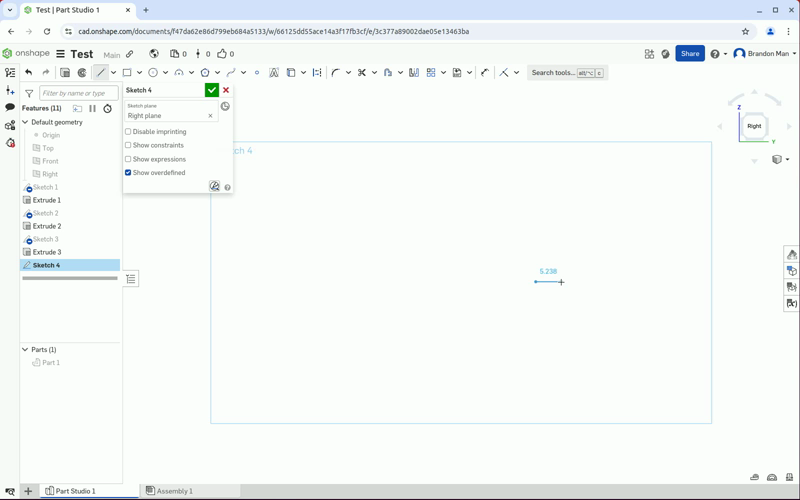
click(561, 281)
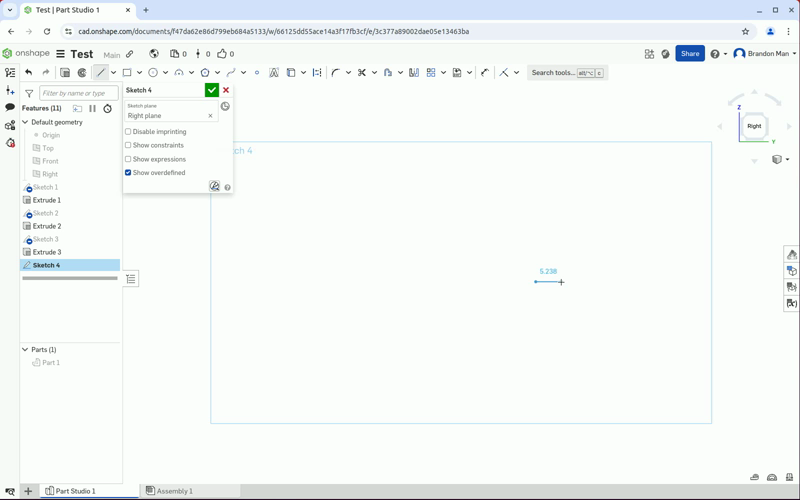
key_up(shift)
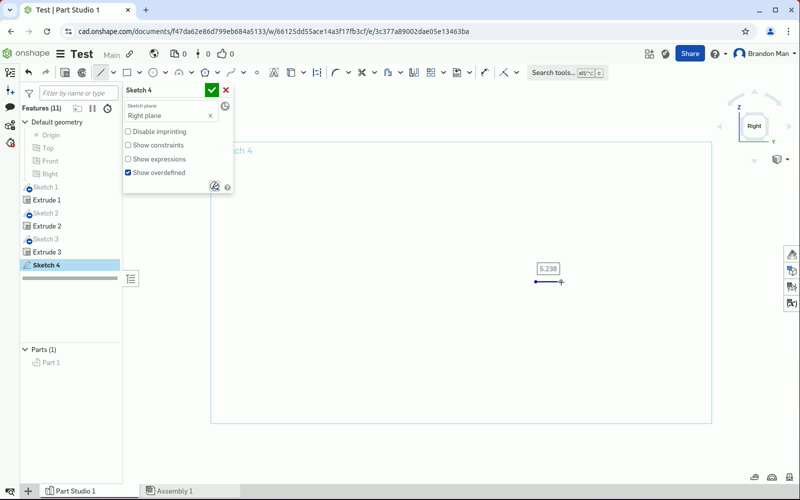
key_down(shift)
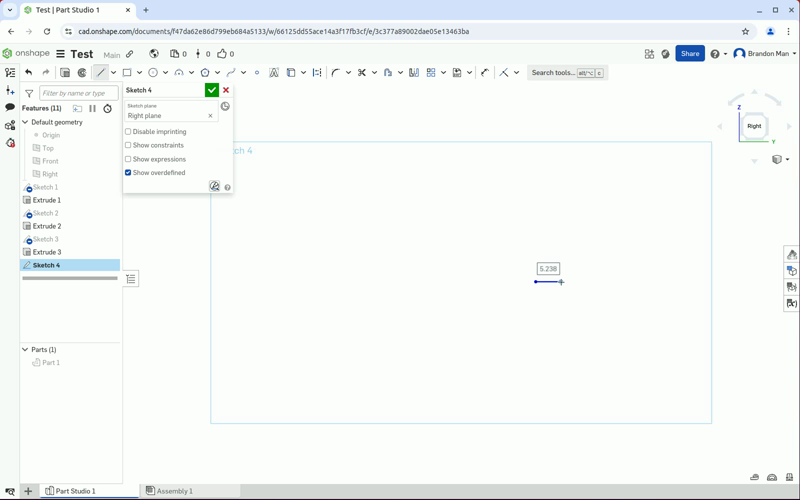
mouse_move(589, 281)
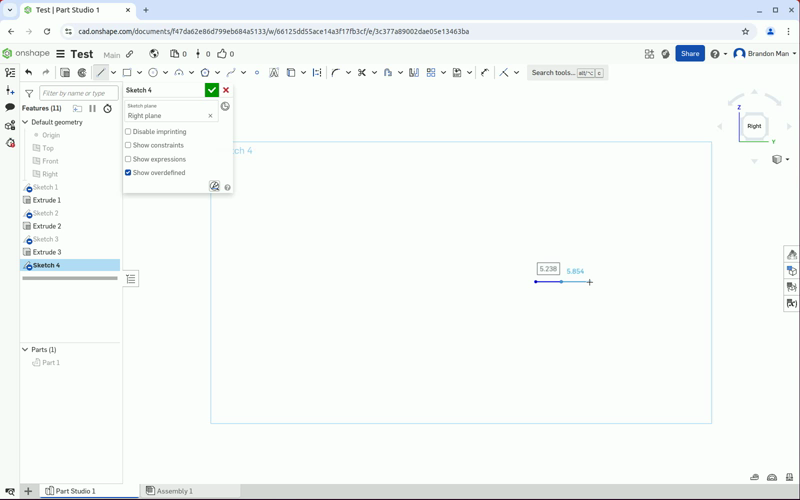
mouse_move(561, 279)
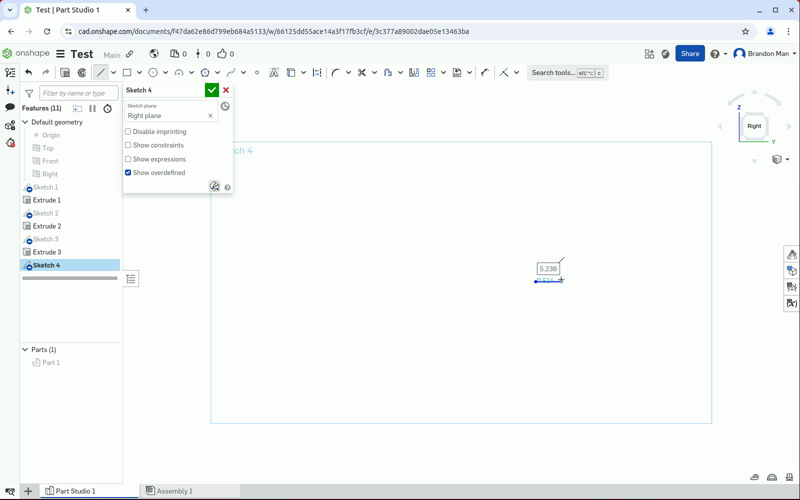
scroll(6)
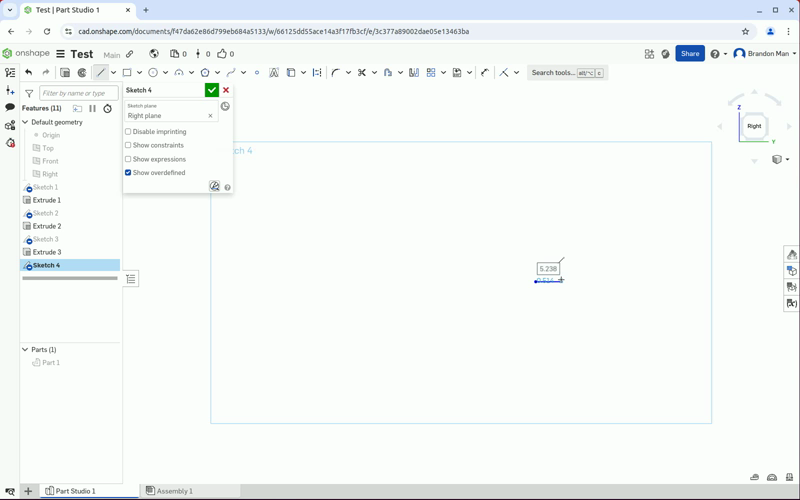
scroll(6)
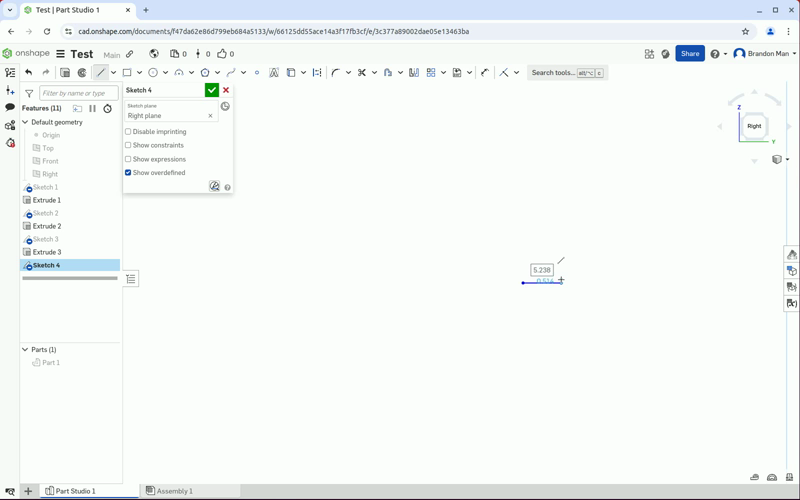
scroll(6)
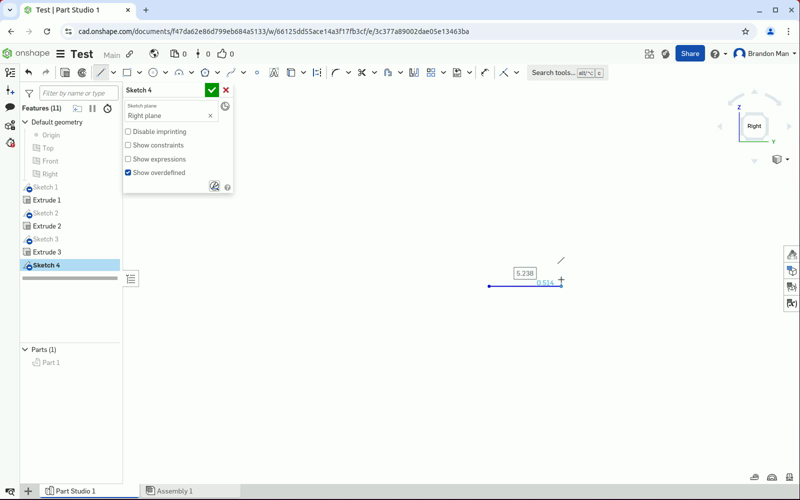
scroll(6)
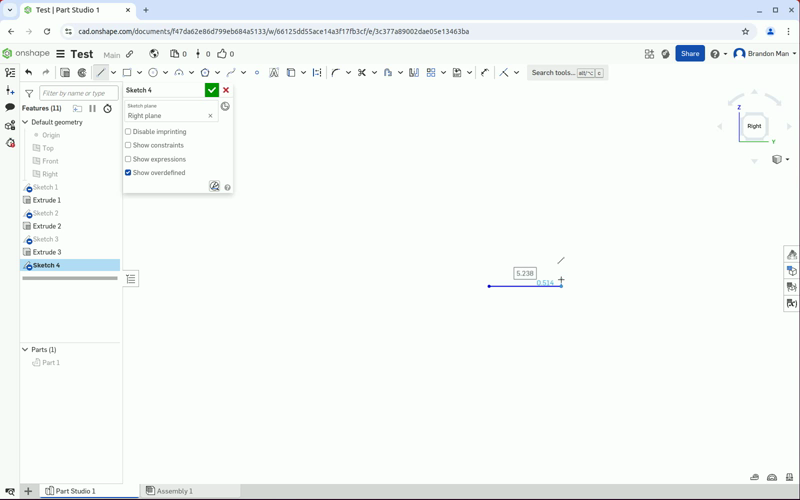
scroll(6)
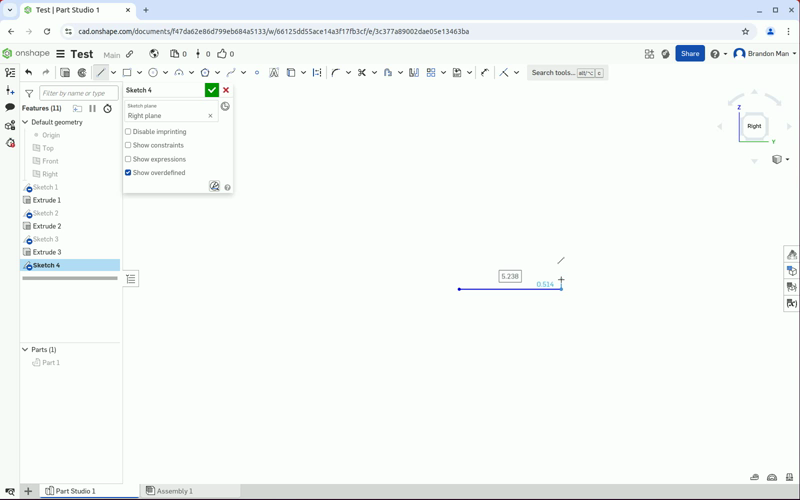
scroll(6)
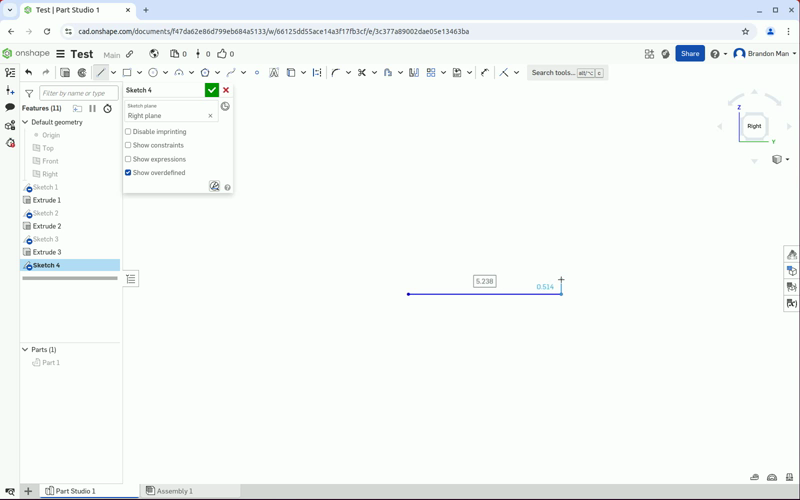
scroll(6)
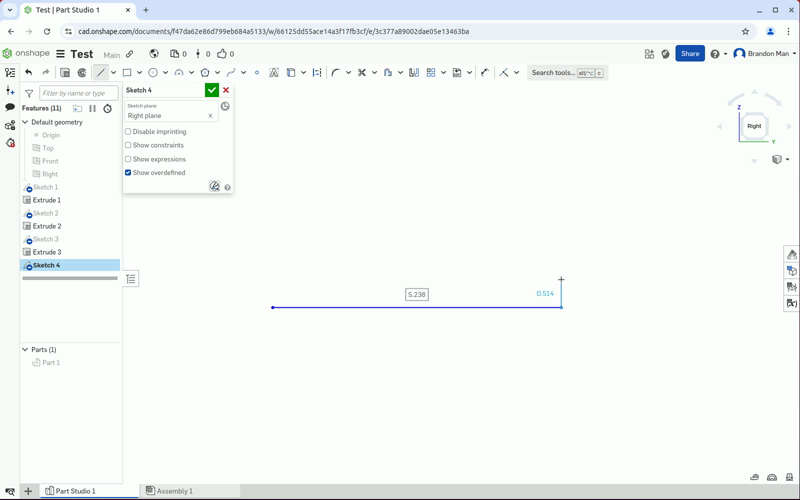
click(561, 279)
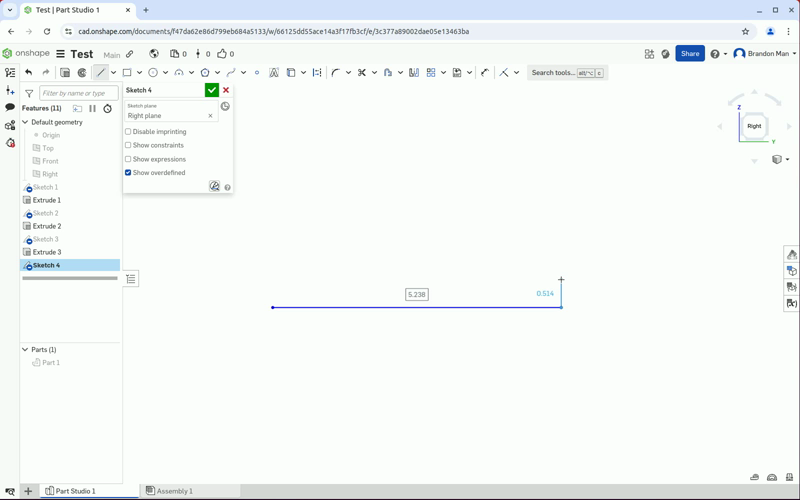
scroll(-6)
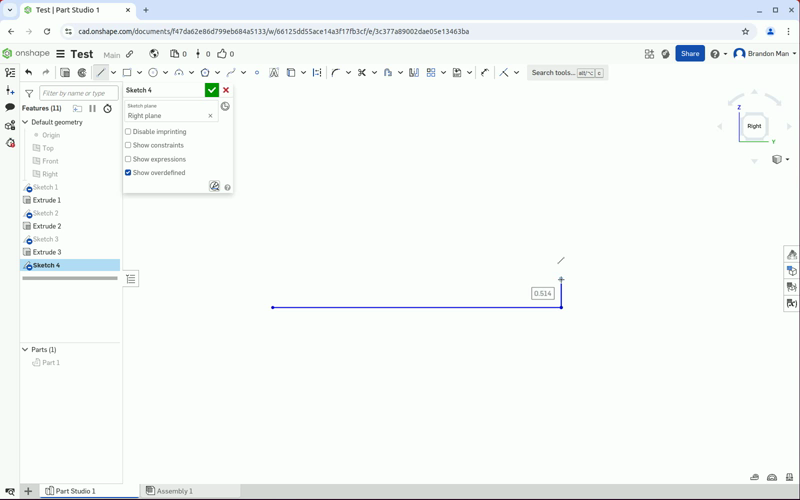
scroll(-6)
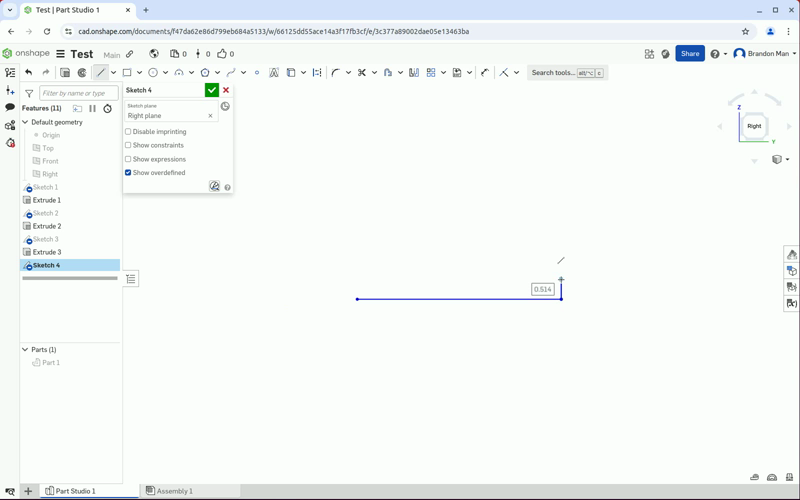
scroll(-6)
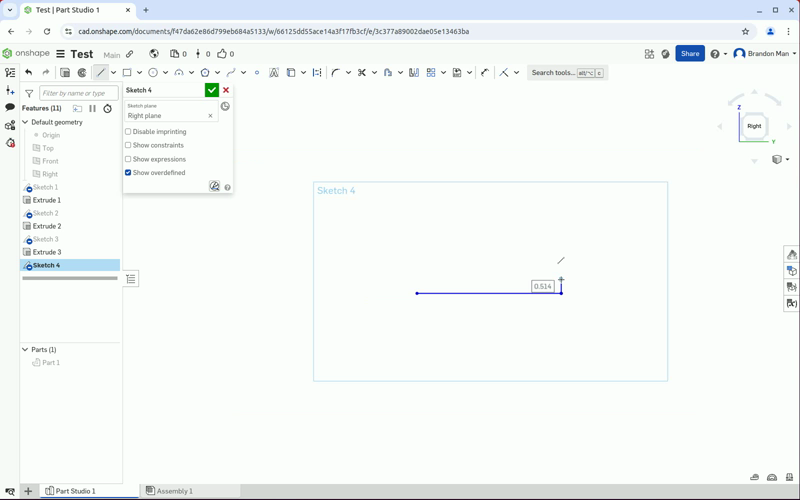
scroll(-6)
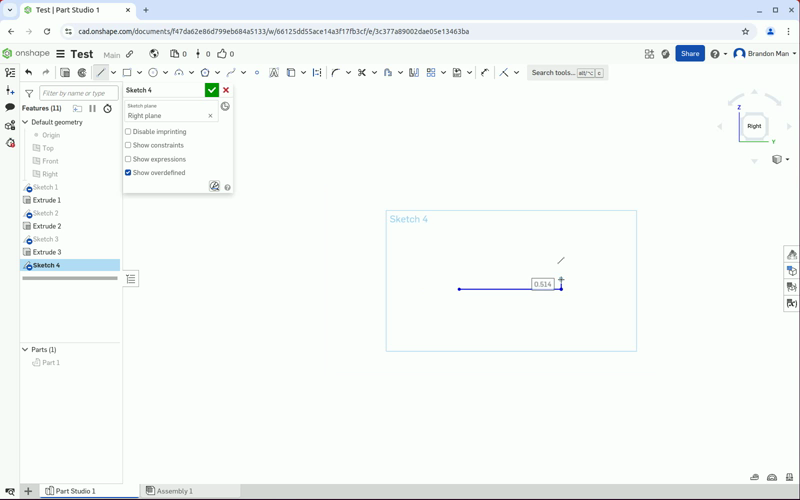
scroll(-6)
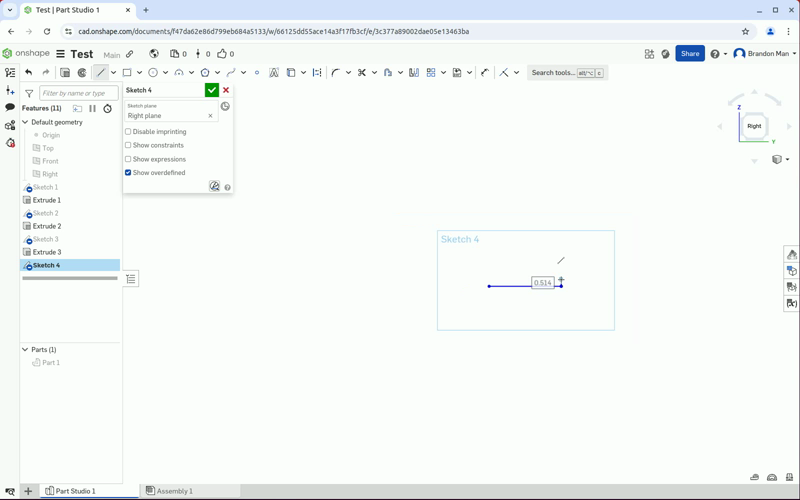
scroll(-6)
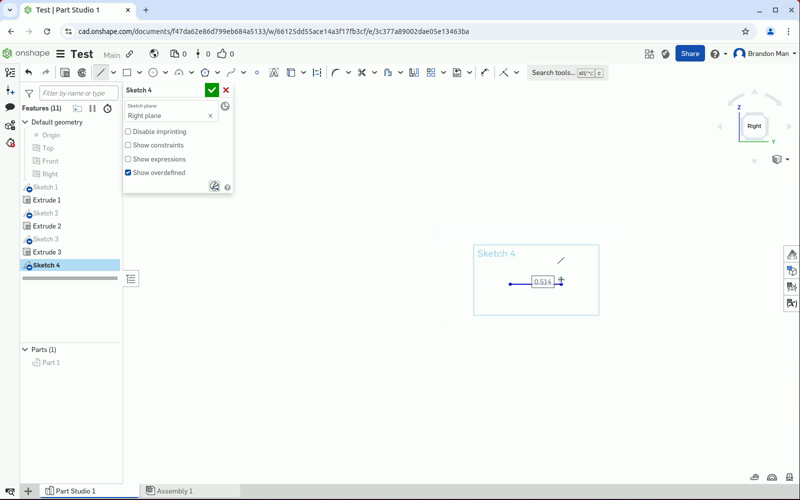
scroll(-6)
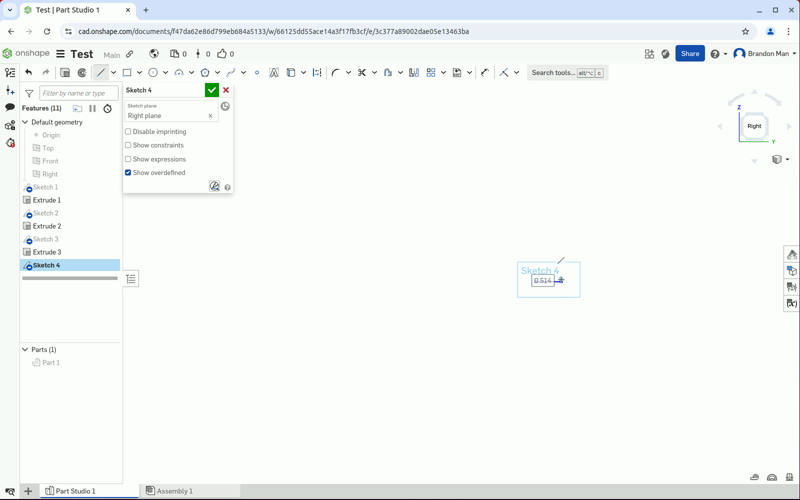
key_up(shift)
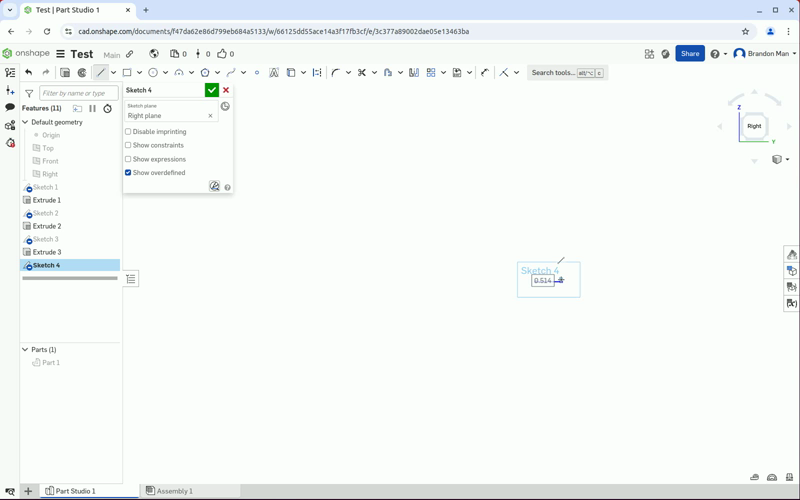
key_down(shift)
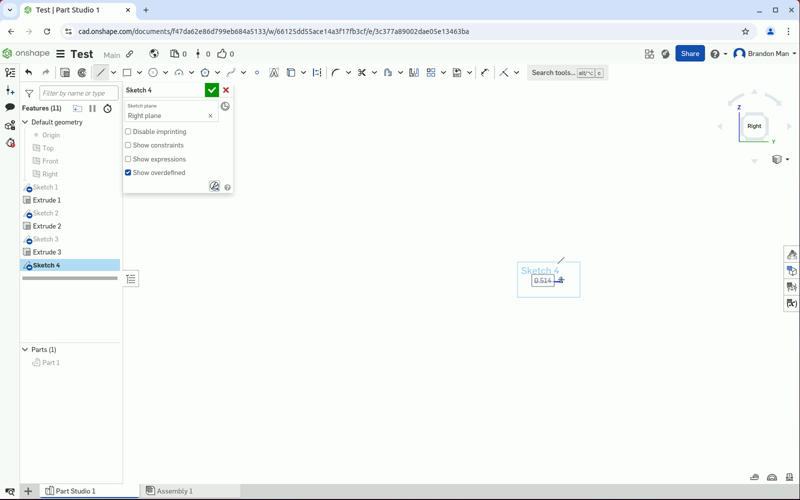
mouse_move(589, 279)
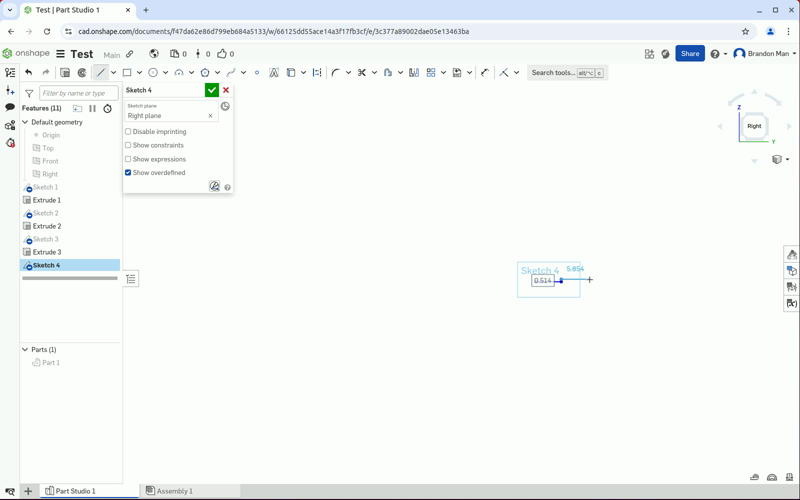
mouse_move(535, 279)
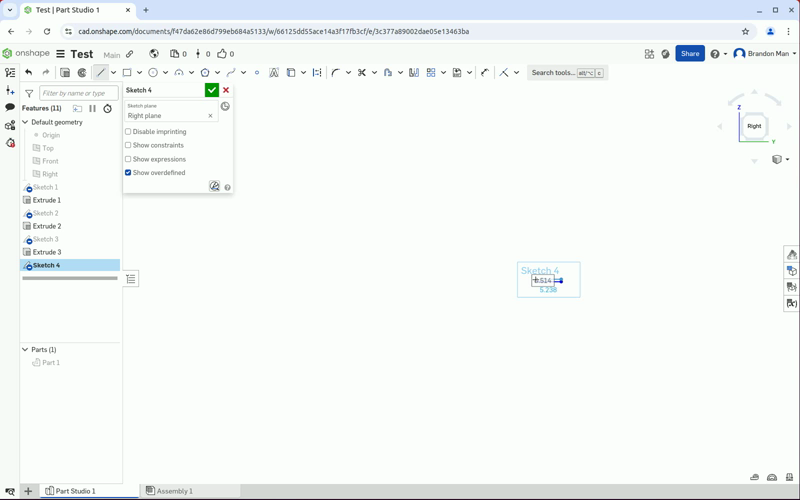
scroll(6)
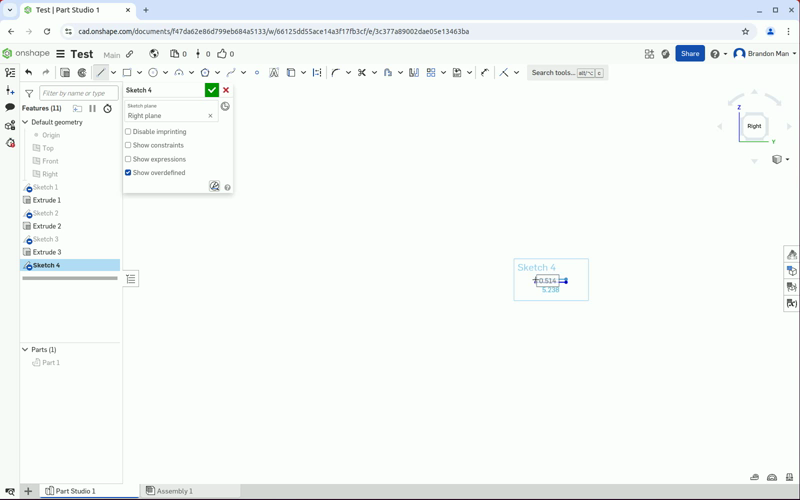
scroll(6)
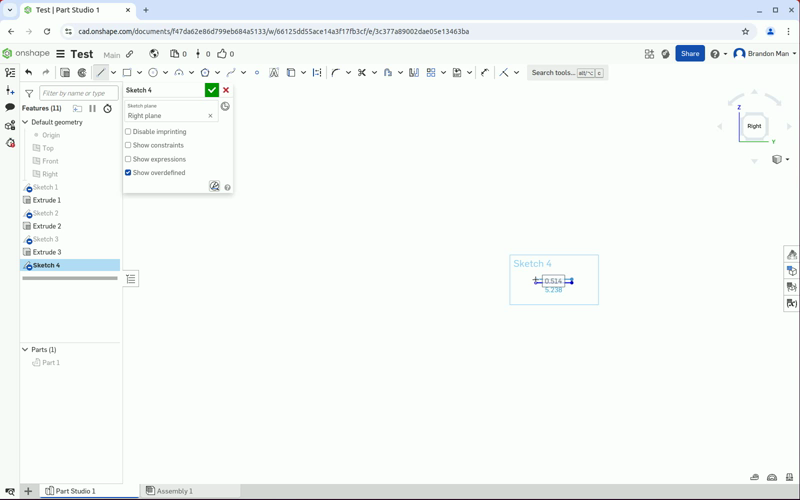
scroll(6)
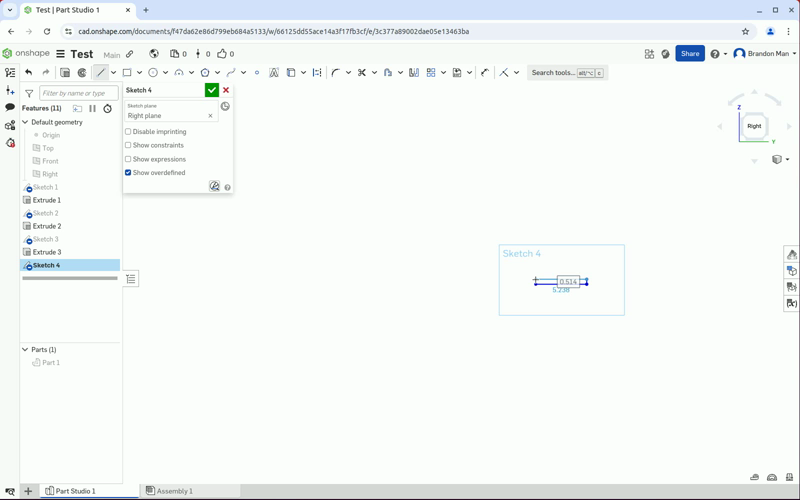
scroll(6)
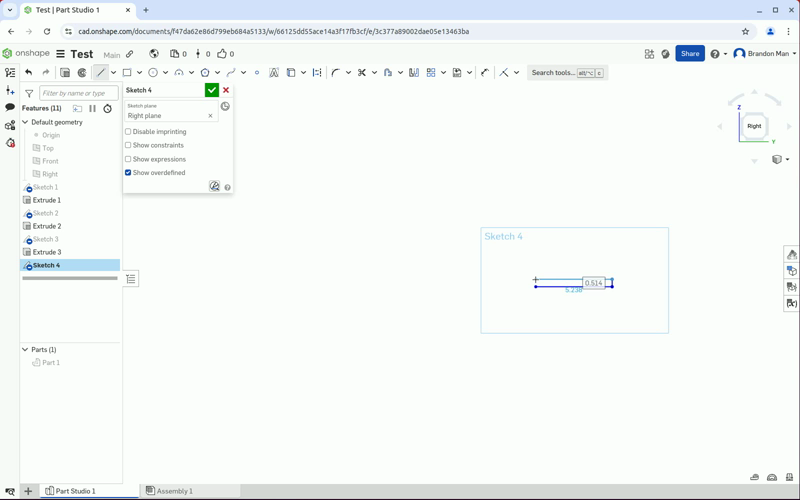
scroll(6)
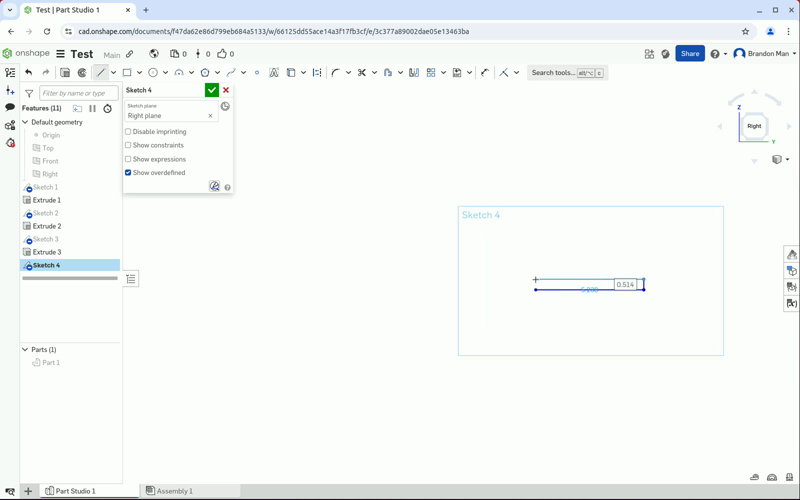
scroll(6)
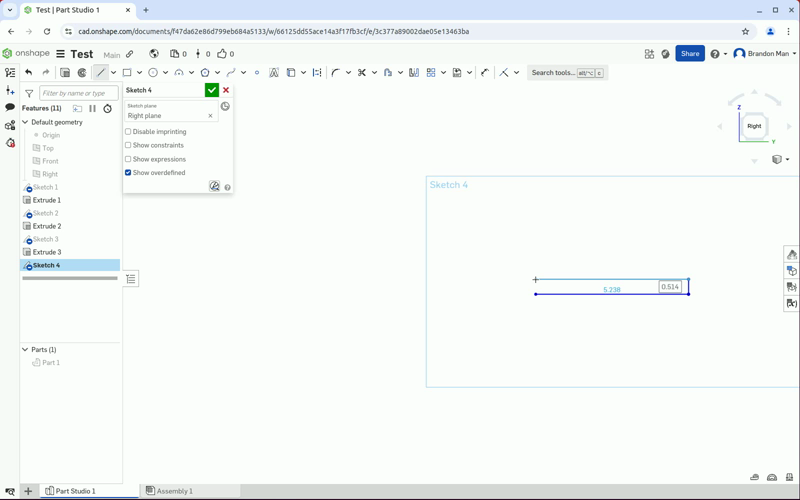
scroll(6)
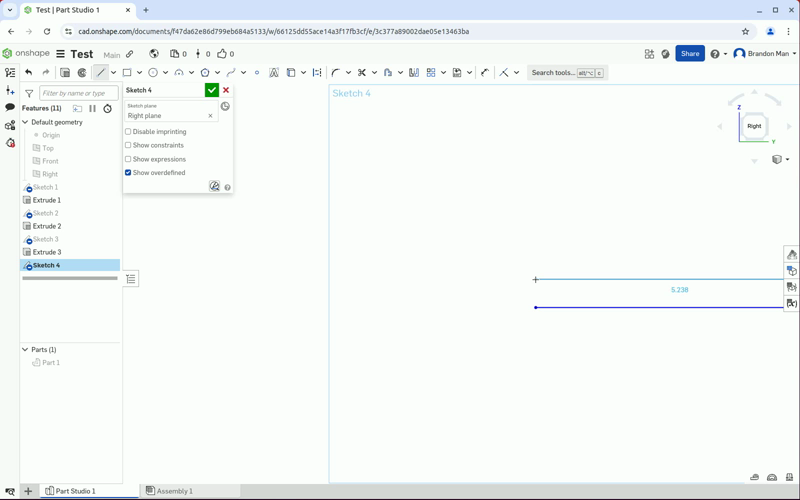
click(535, 279)
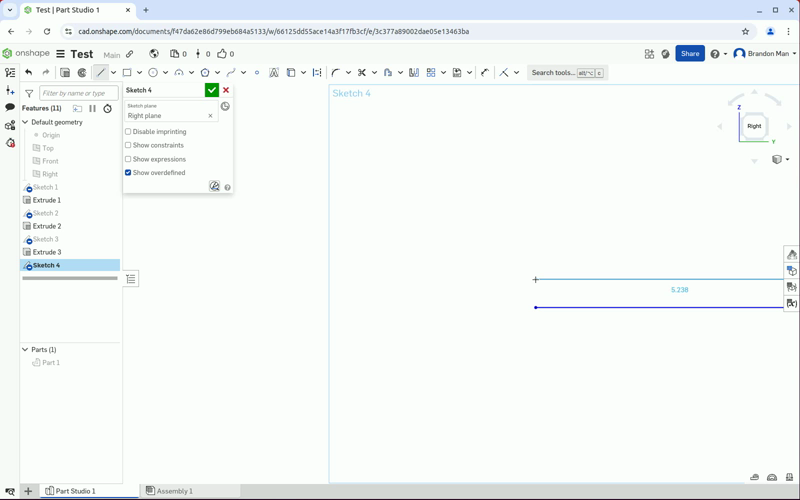
scroll(-6)
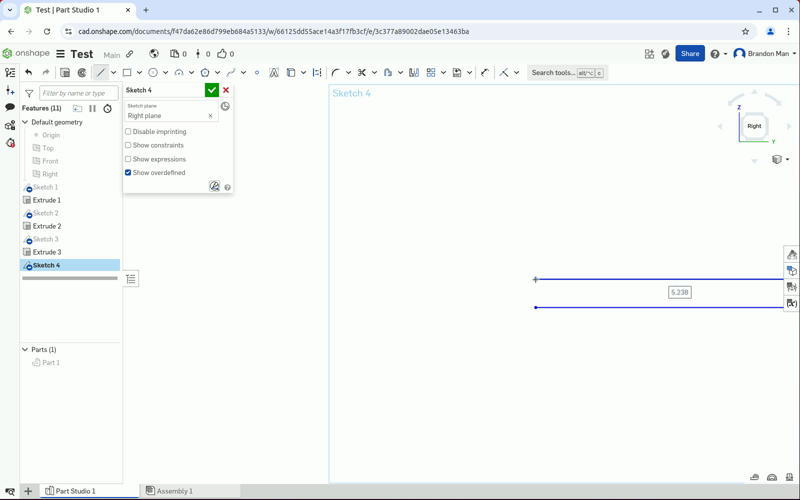
scroll(-6)
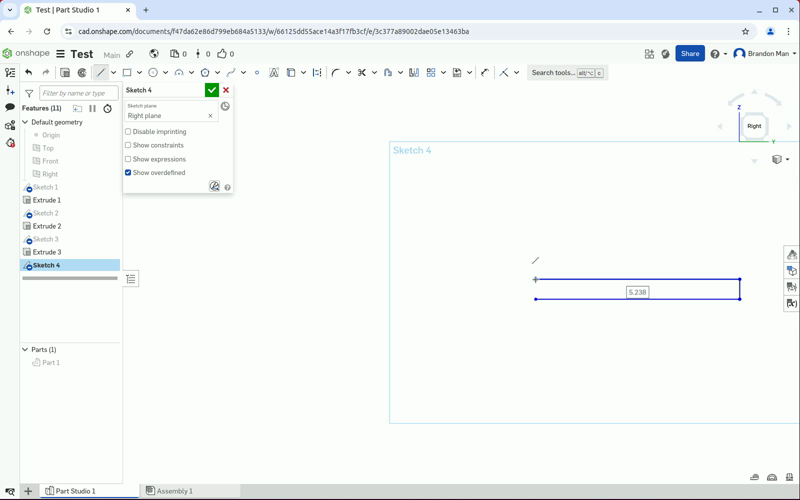
scroll(-6)
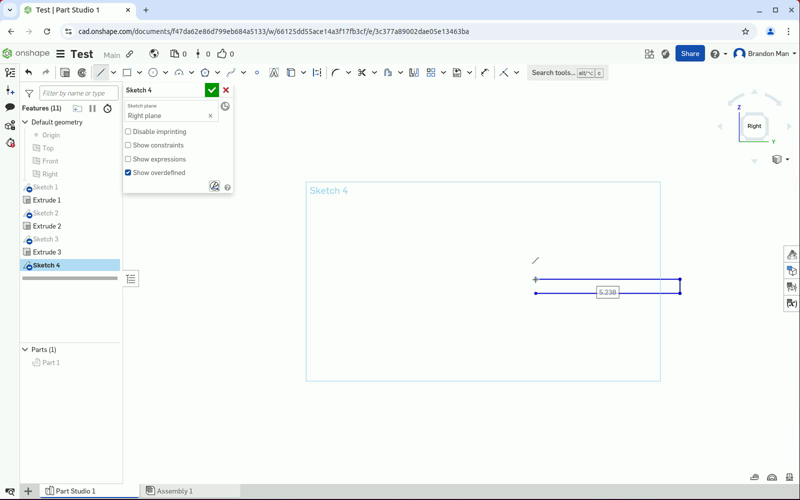
scroll(-6)
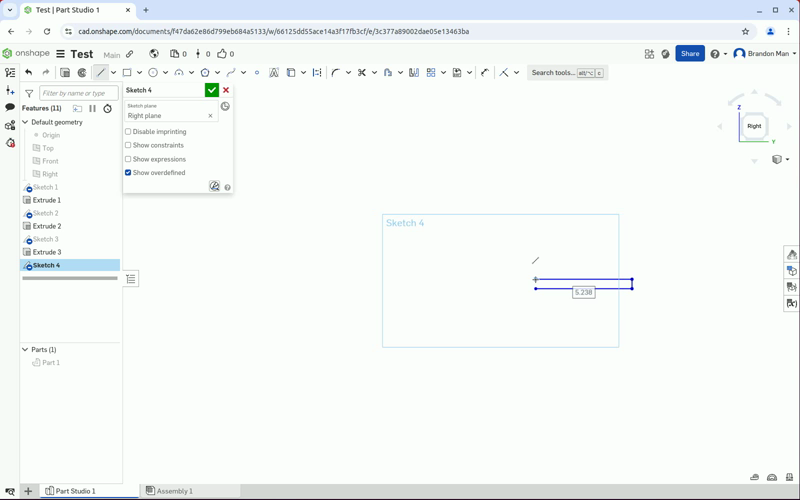
scroll(-6)
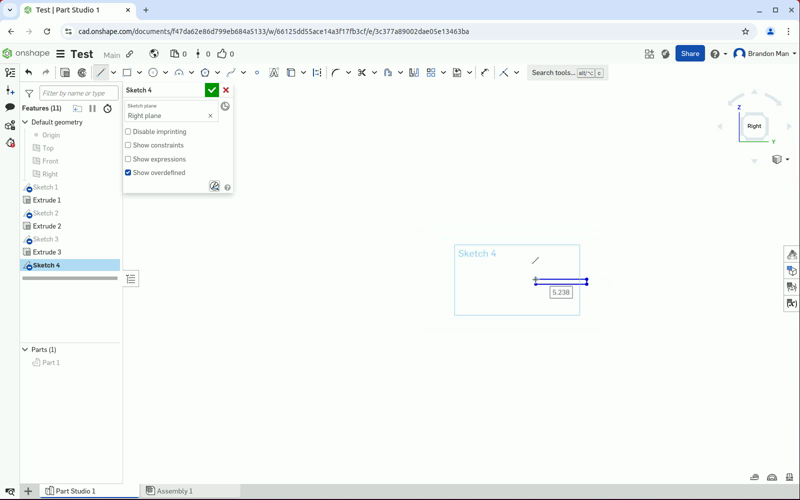
scroll(-6)
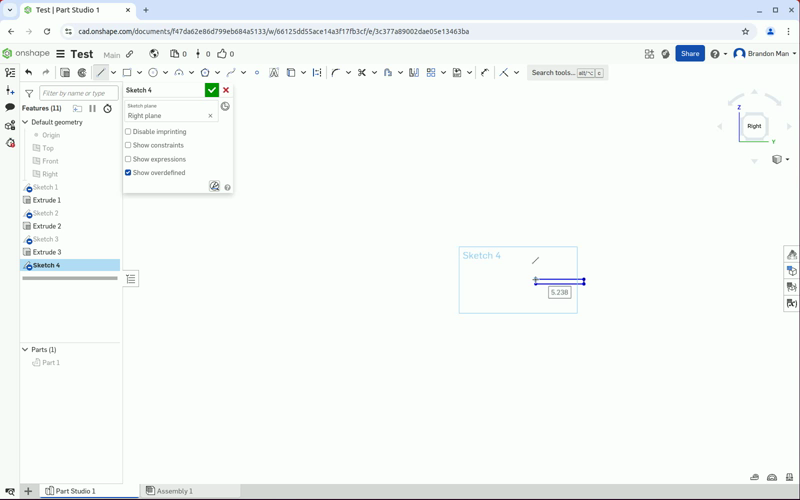
scroll(-6)
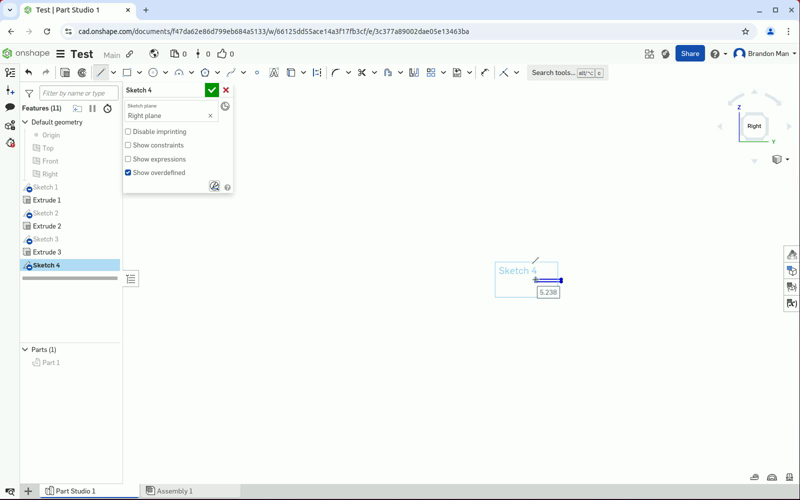
key_up(shift)
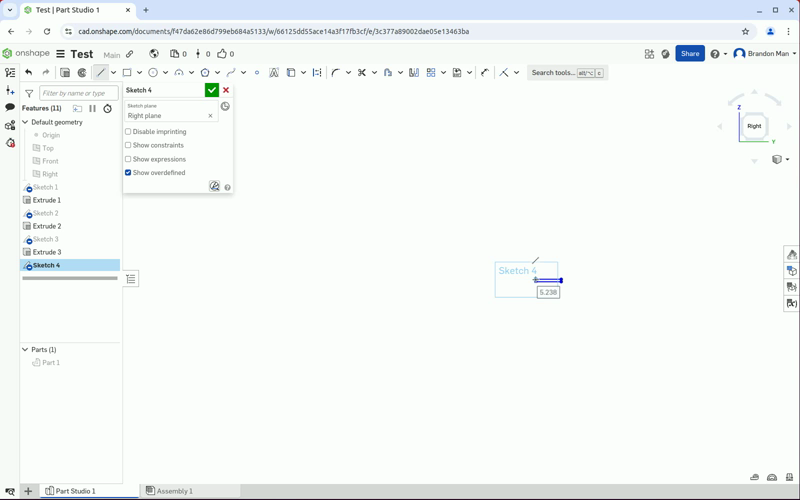
mouse_move(565, 279)
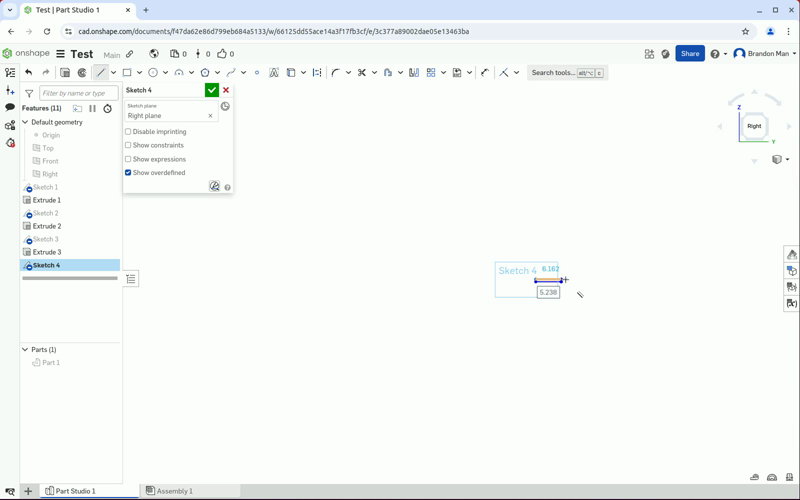
key_down(shift)
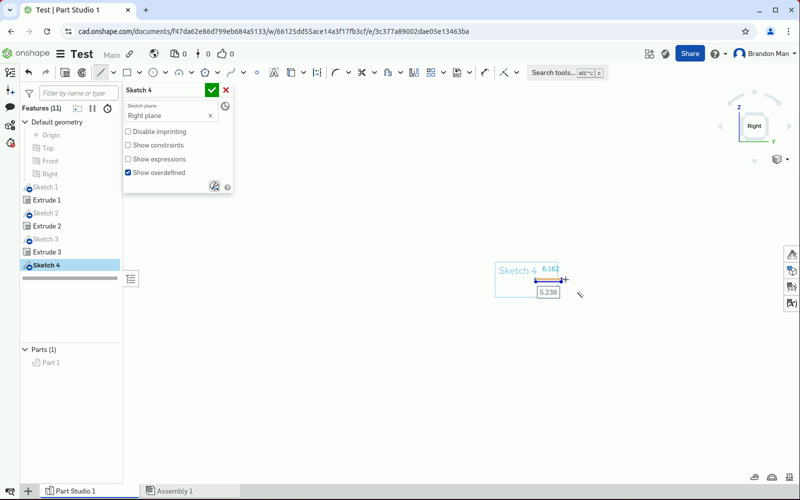
mouse_move(535, 281)
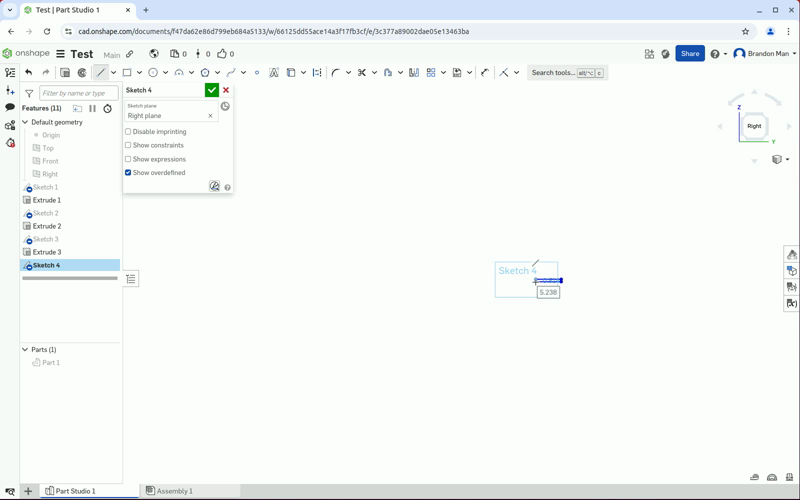
scroll(6)
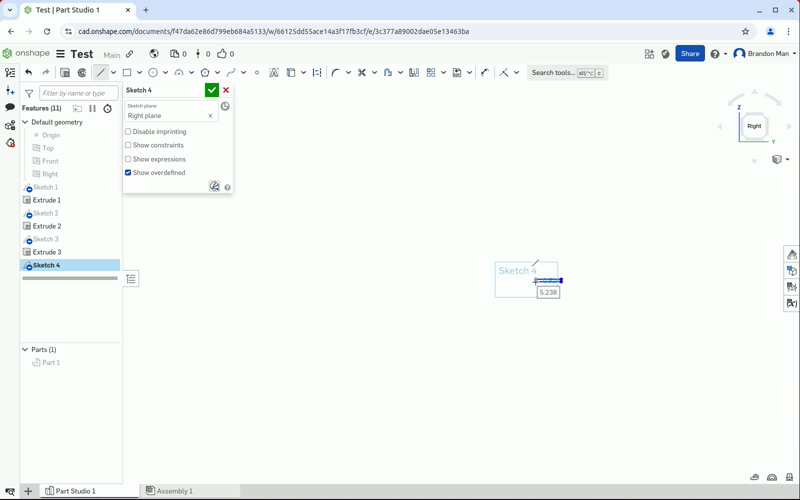
scroll(6)
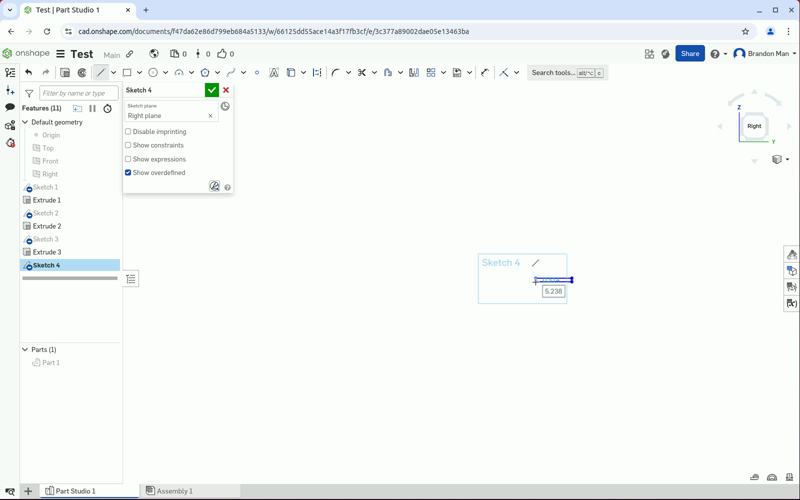
scroll(6)
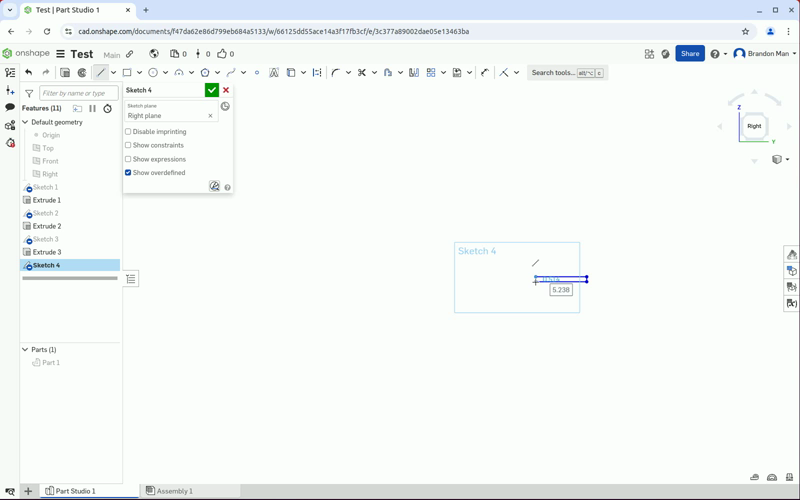
scroll(6)
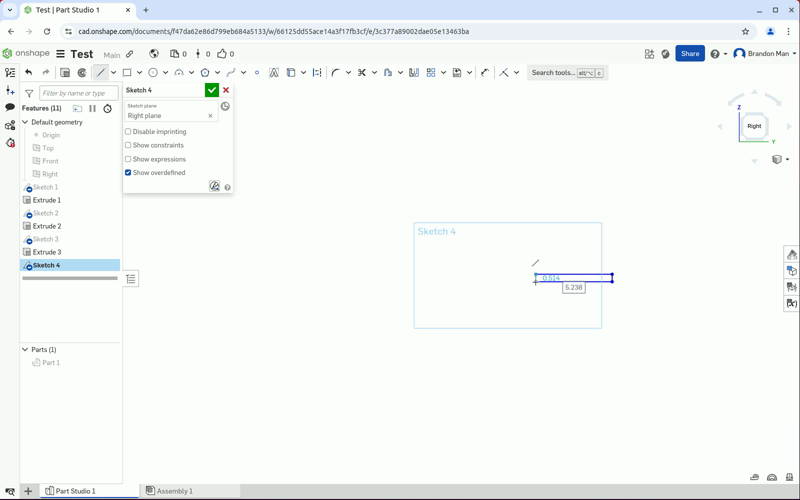
scroll(6)
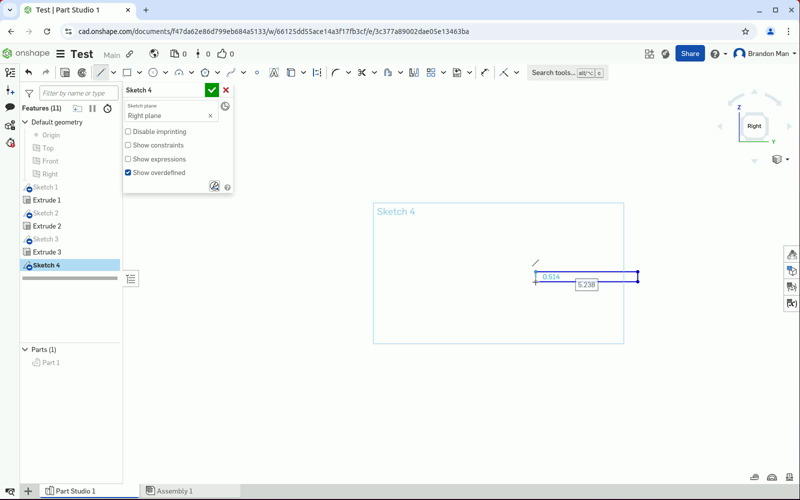
scroll(6)
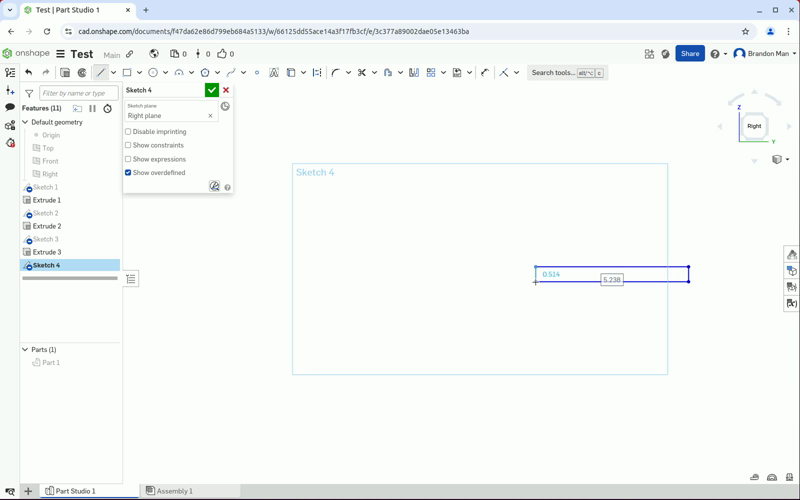
scroll(6)
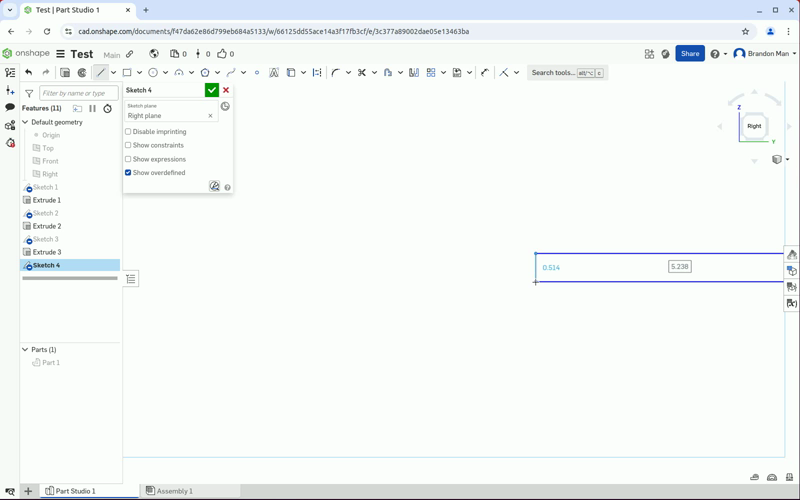
key_up(shift)
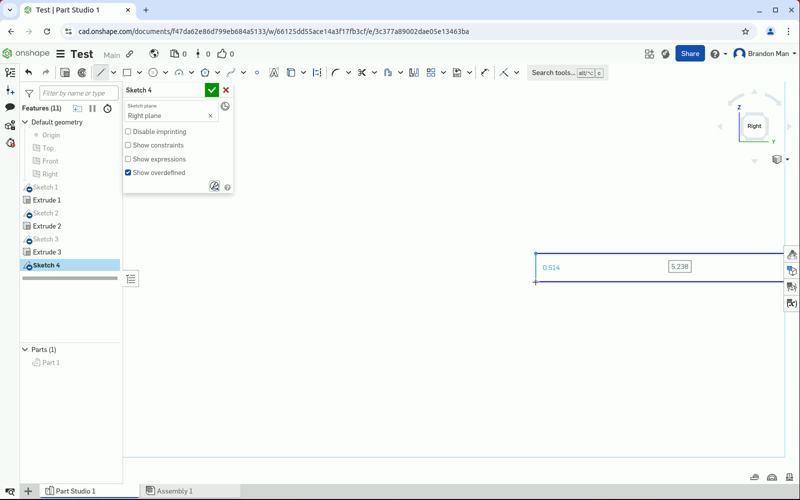
click(535, 281)
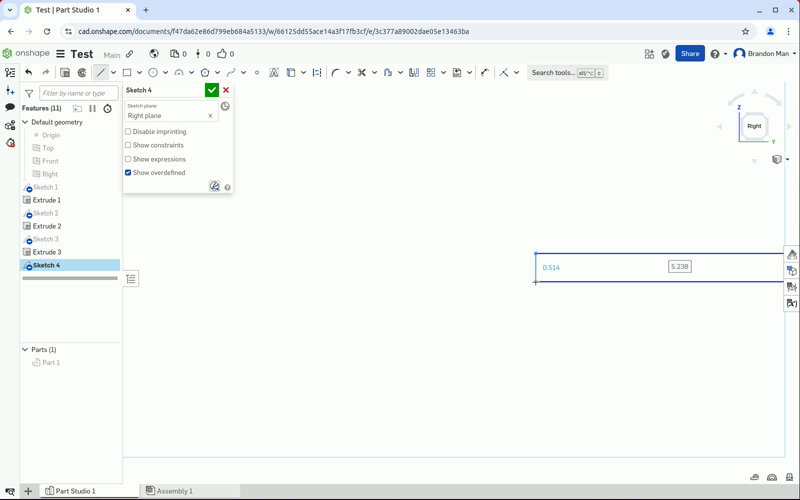
scroll(-6)
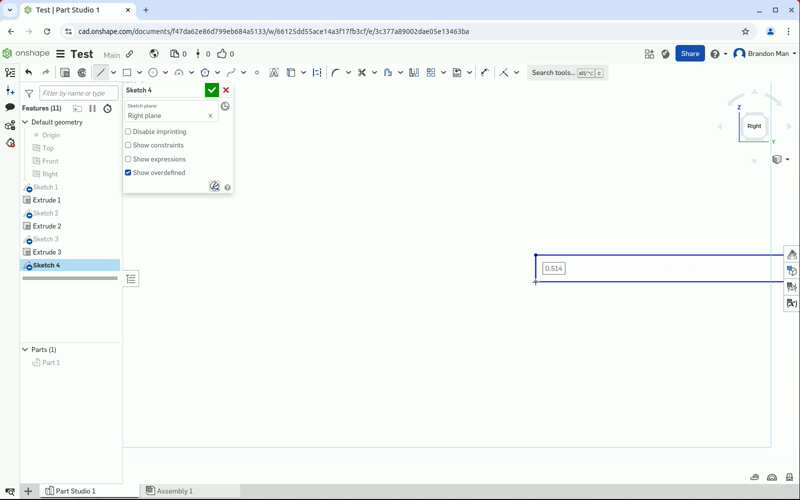
scroll(-6)
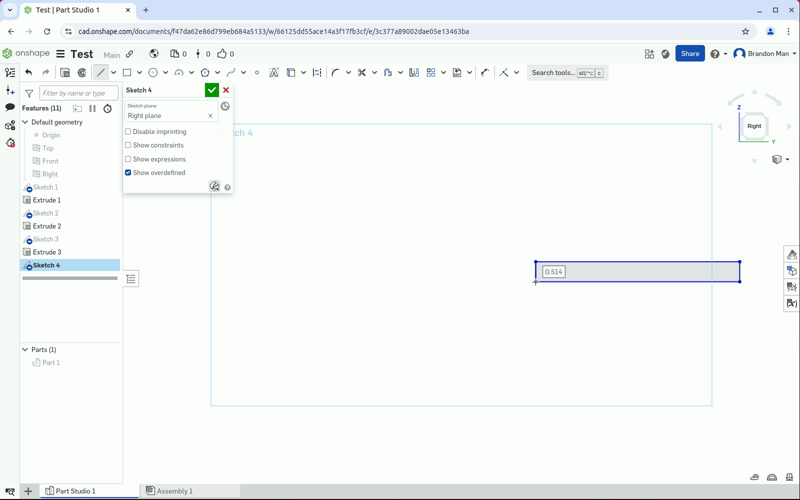
scroll(-6)
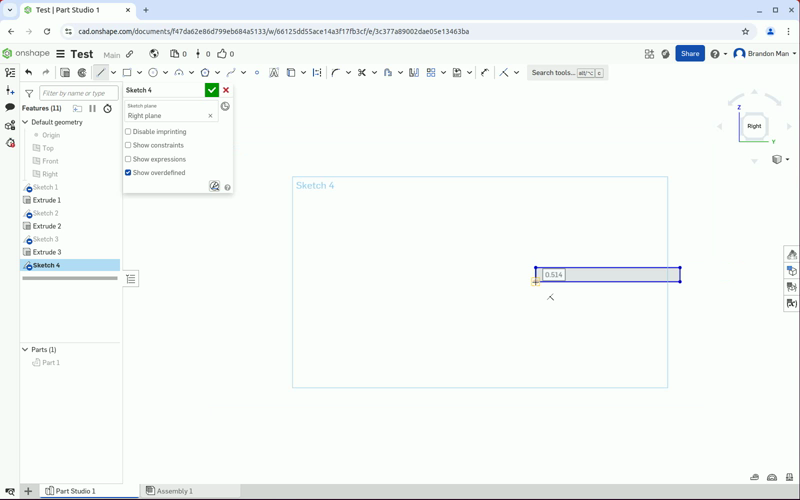
scroll(-6)
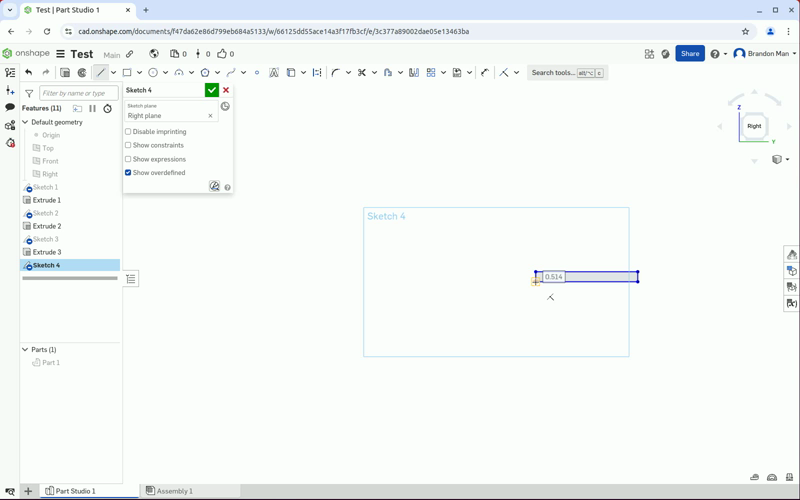
scroll(-6)
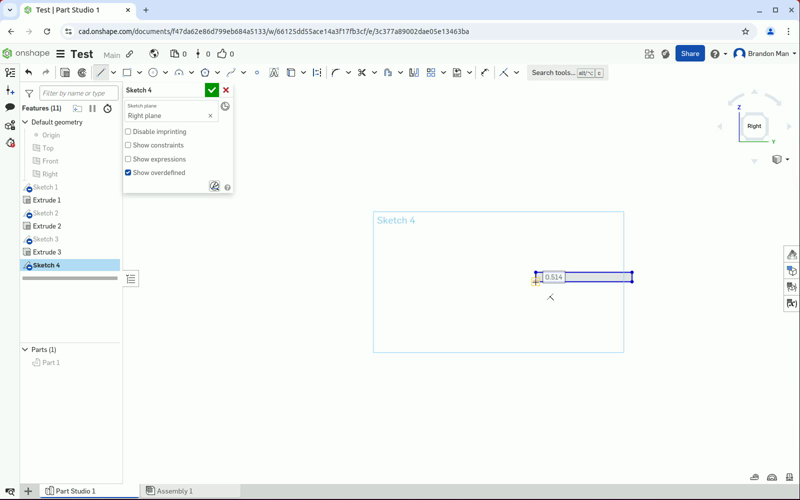
scroll(-6)
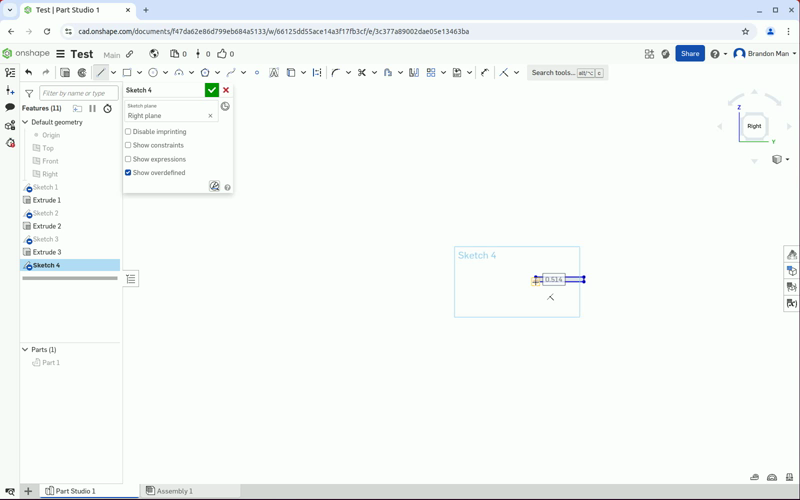
scroll(-6)
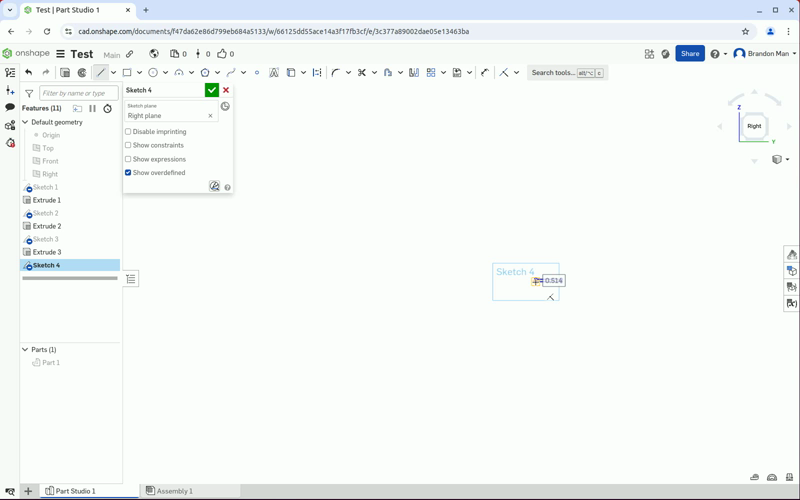
key(esc)
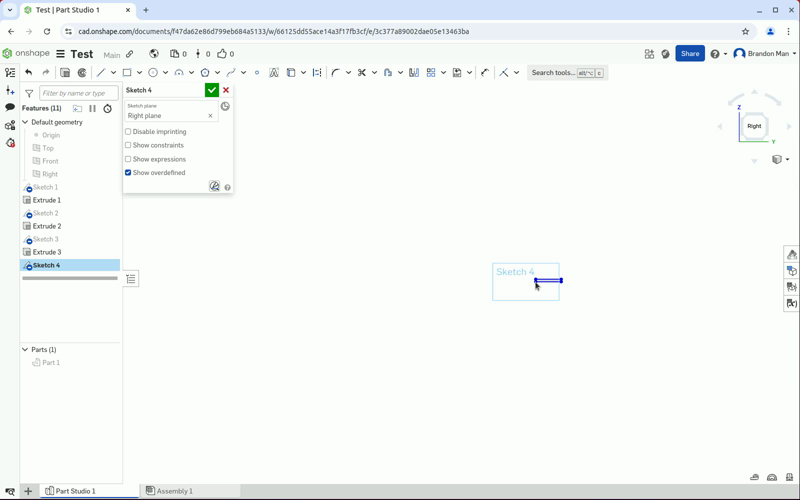
mouse_move(559, 280)
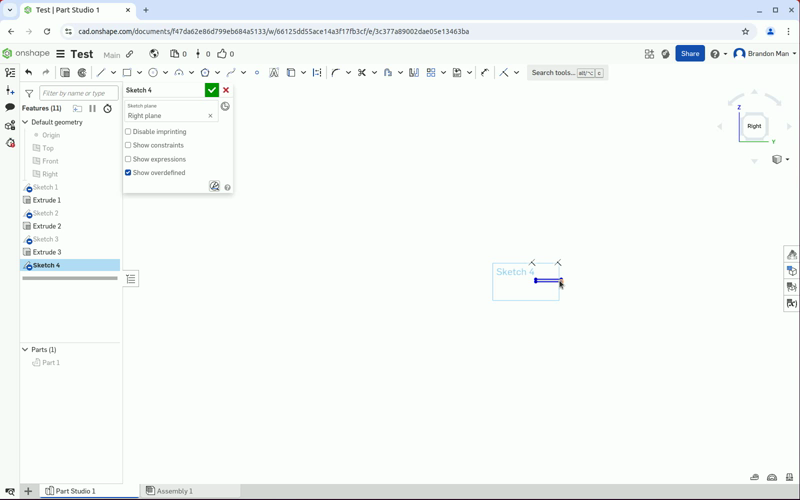
scroll(6)
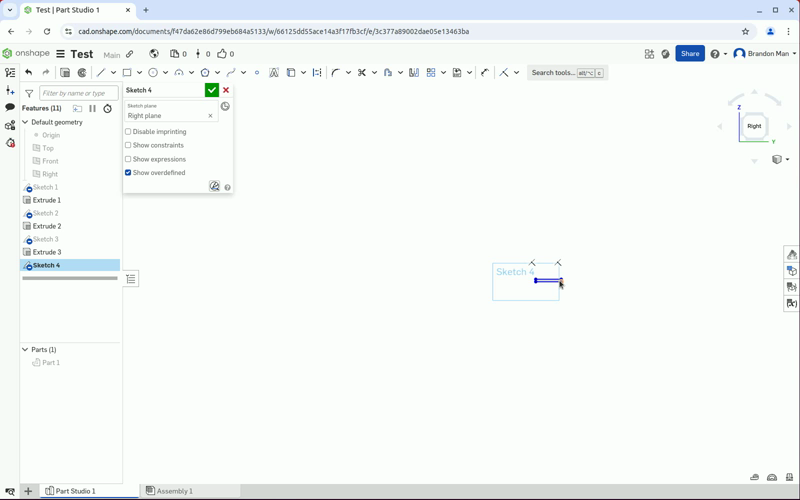
scroll(6)
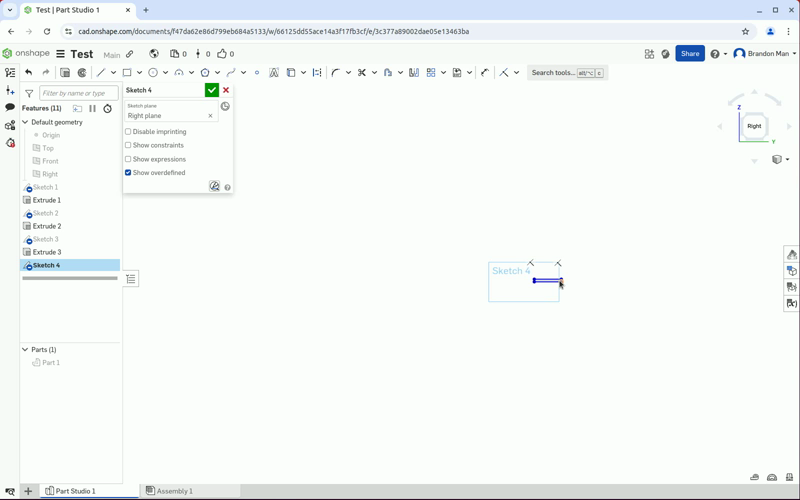
scroll(6)
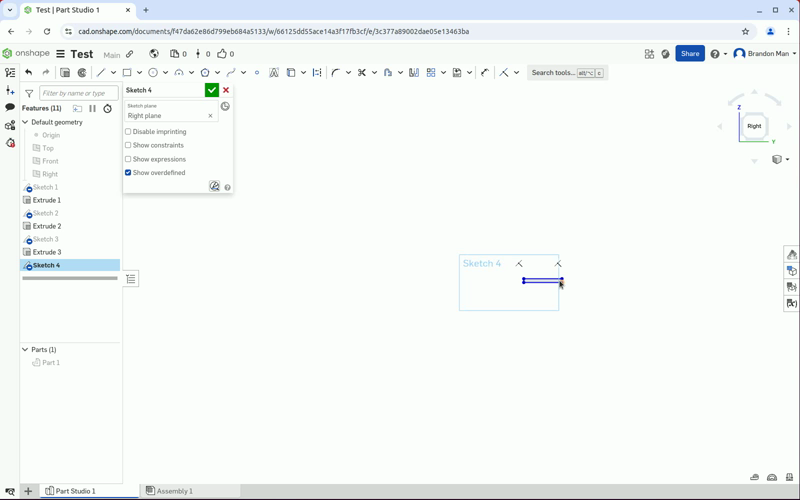
scroll(6)
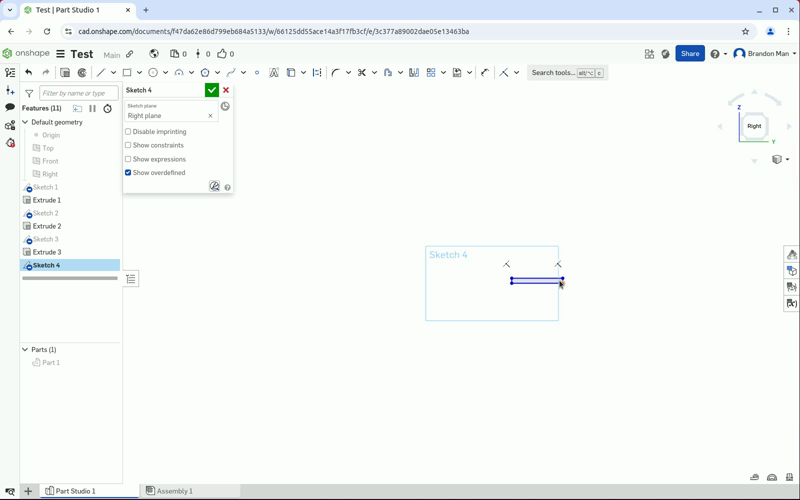
scroll(6)
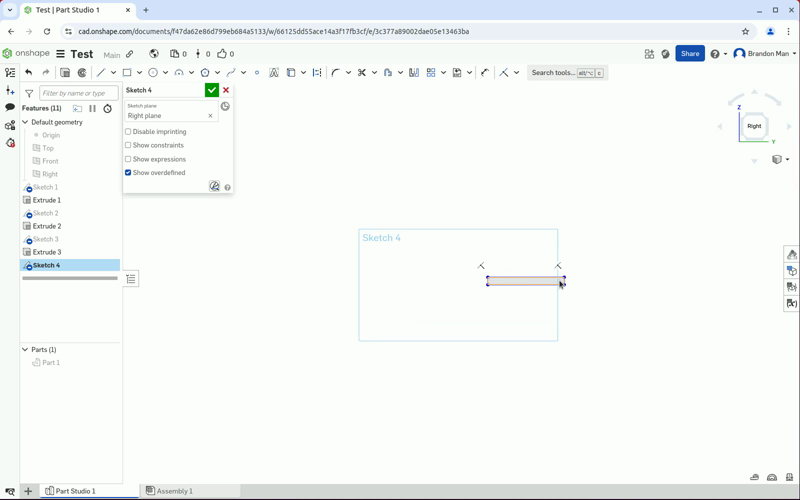
scroll(6)
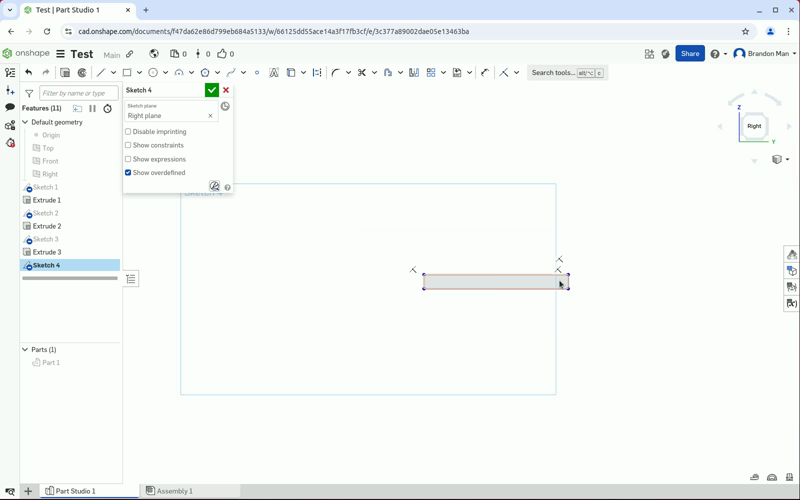
scroll(6)
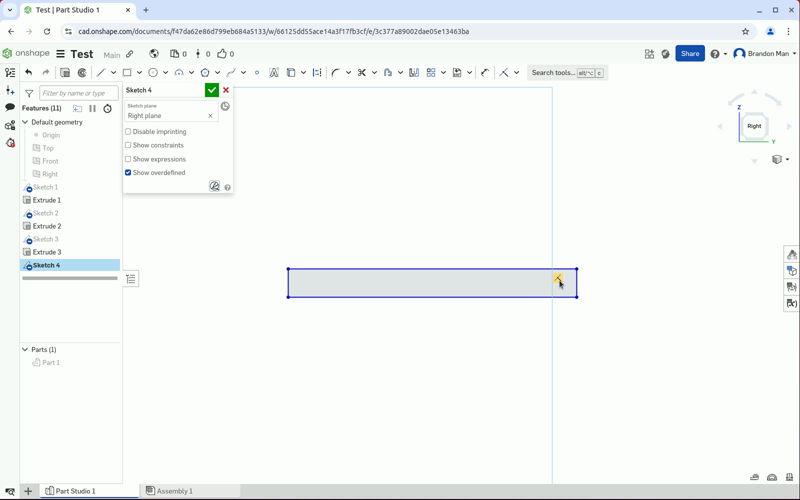
click(559, 280)
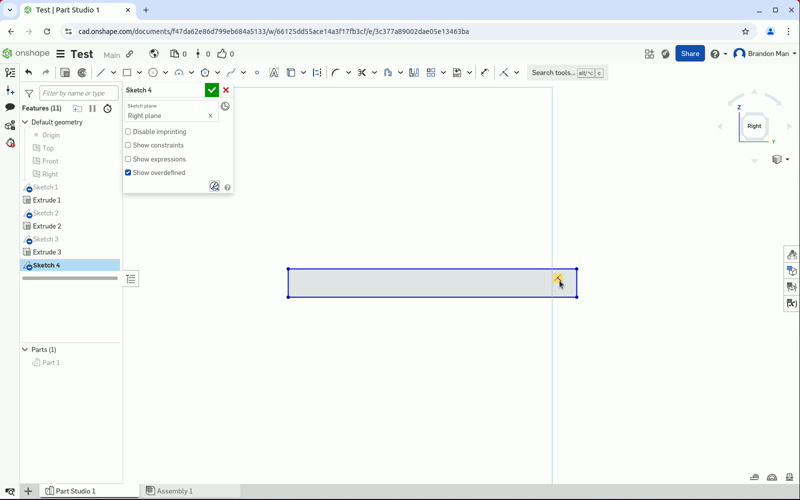
scroll(-6)
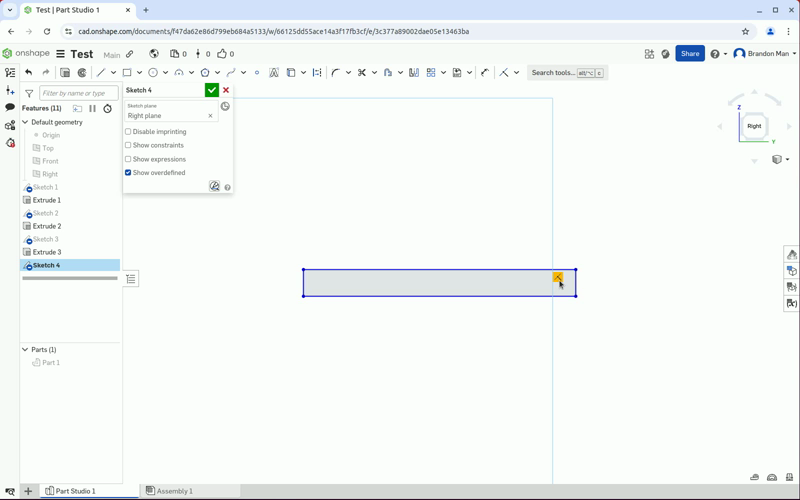
scroll(-6)
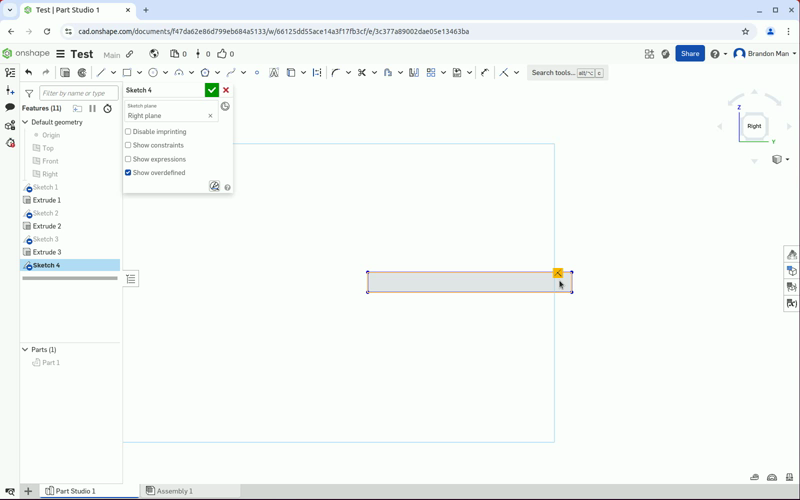
scroll(-6)
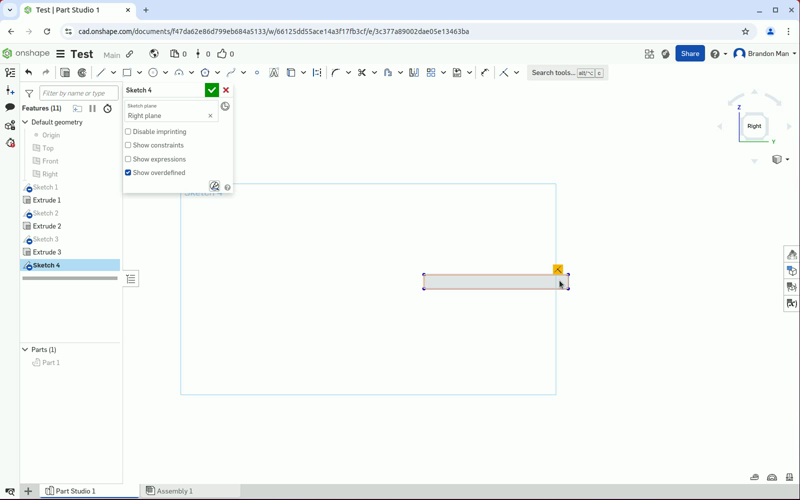
scroll(-6)
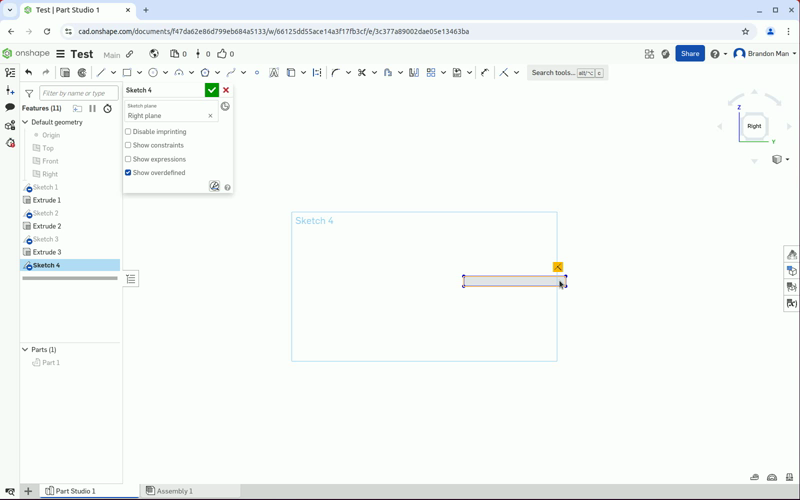
scroll(-6)
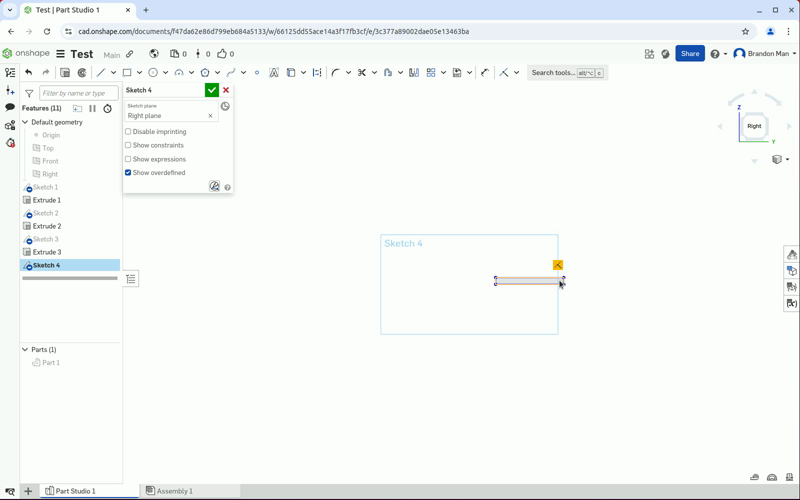
scroll(-6)
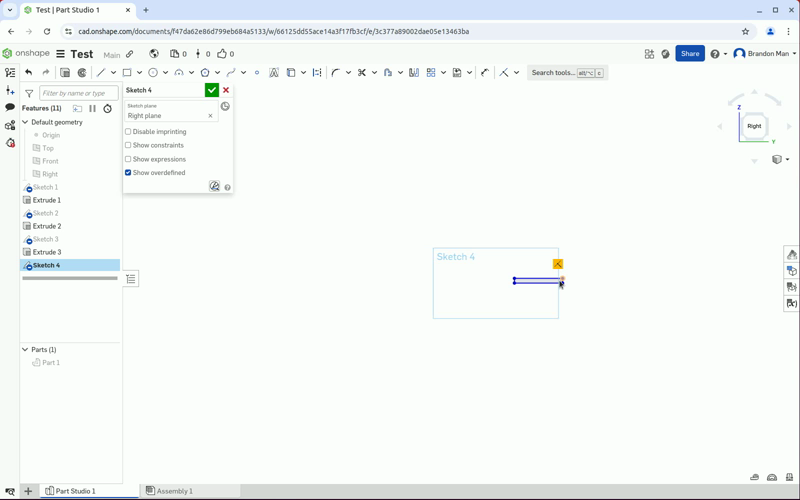
scroll(-6)
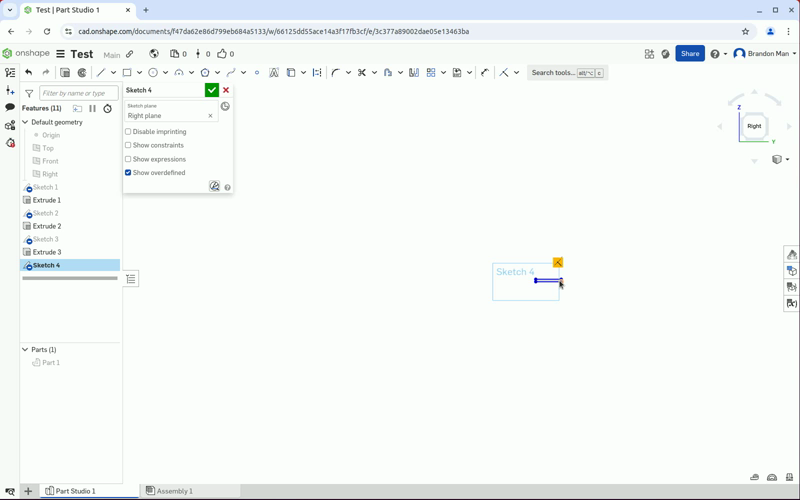
mouse_move(73, 352)
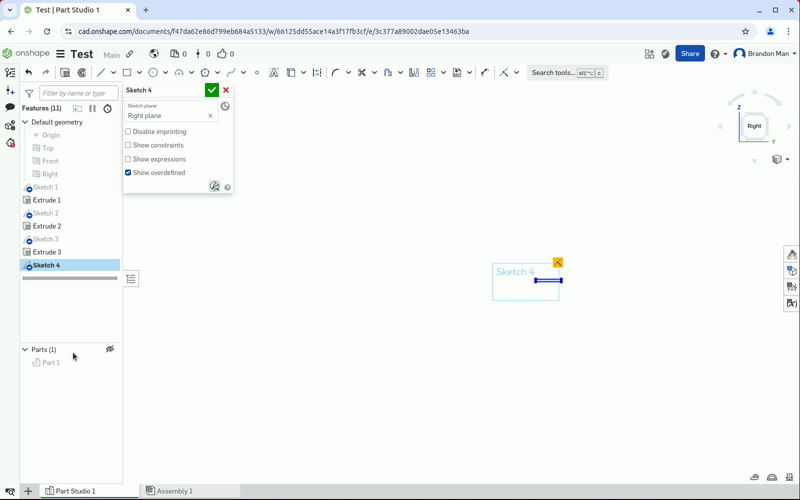
key(shift+y)
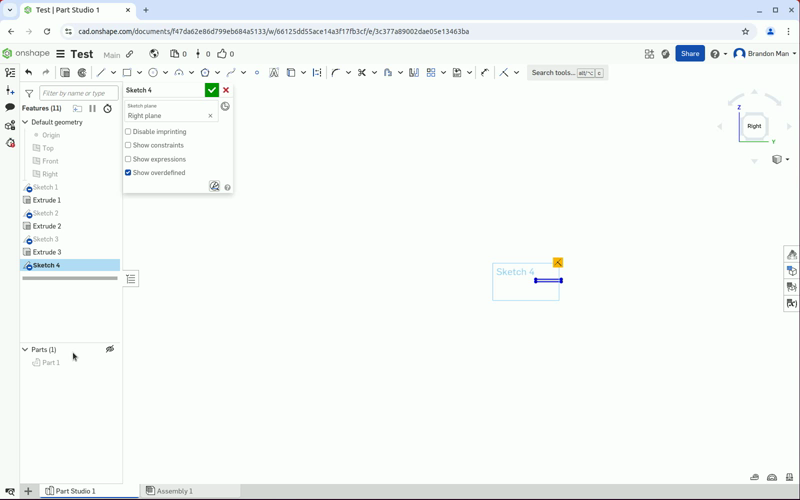
key(shift+e)
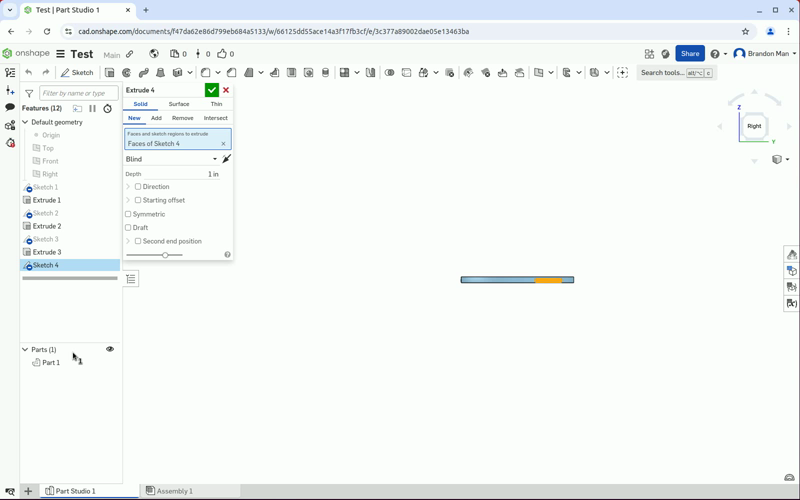
mouse_move(143, 106)
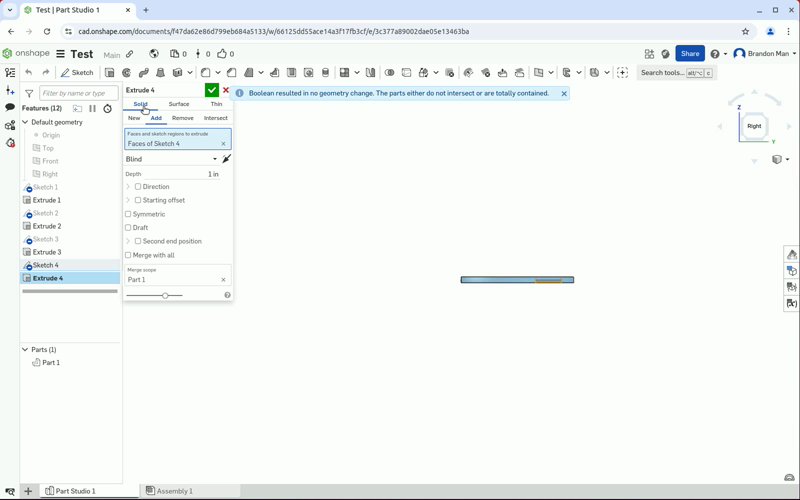
click(143, 106)
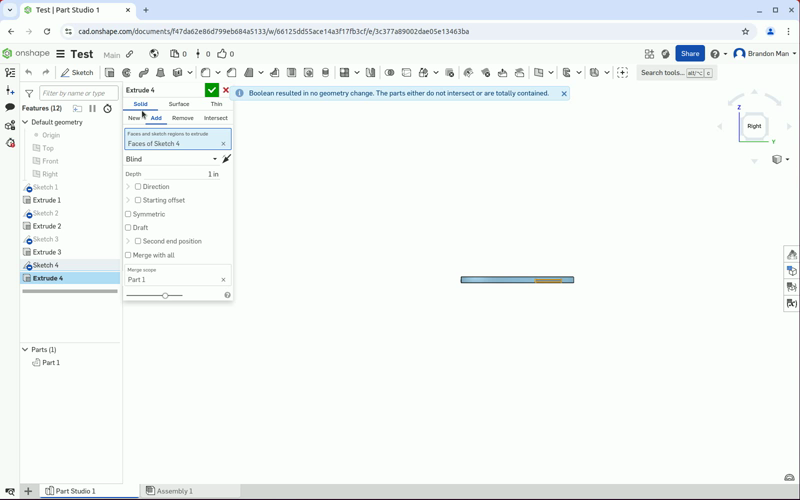
mouse_move(137, 120)
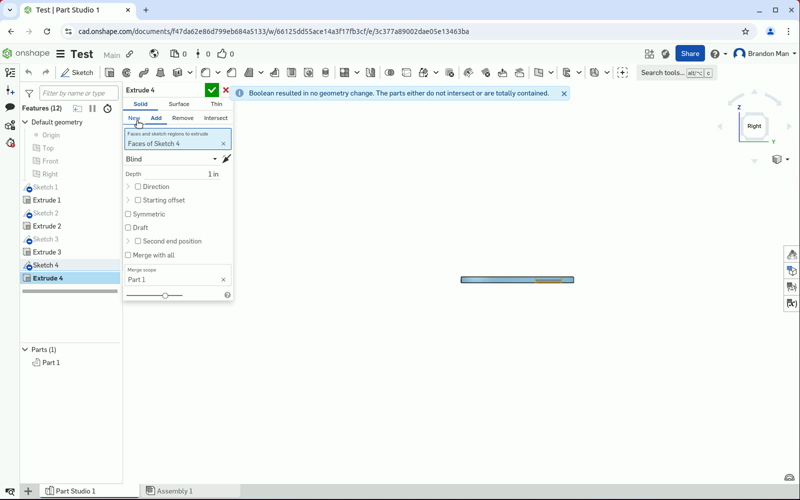
click(137, 120)
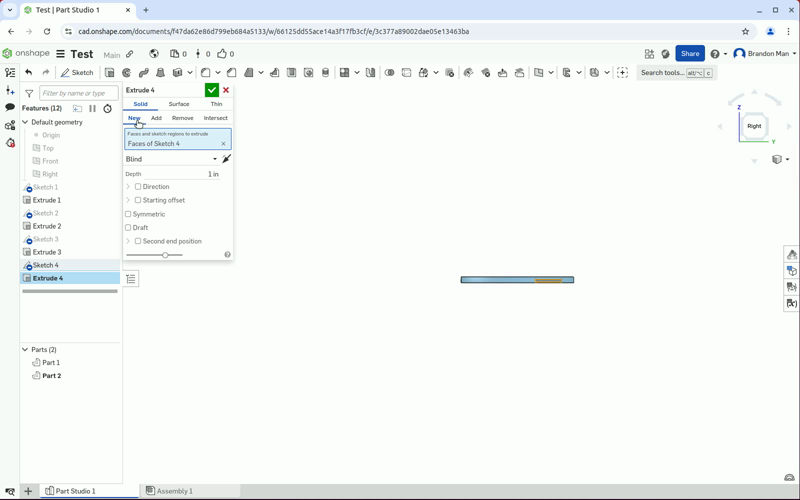
key(tab, 4)
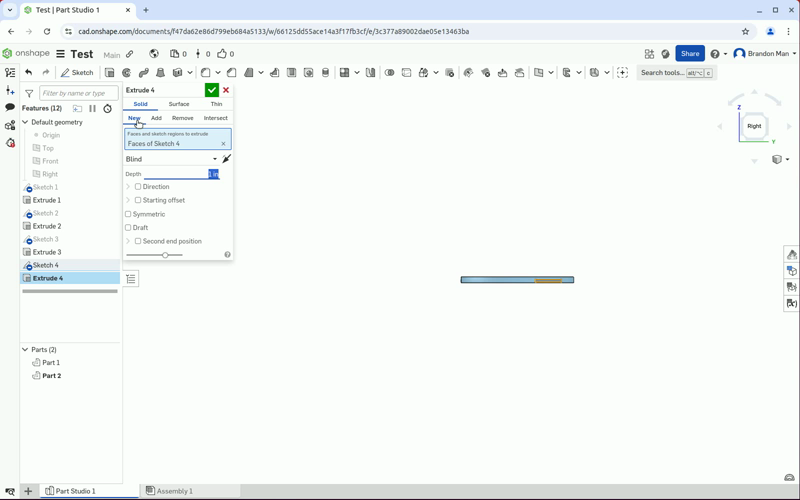
text(1.204)
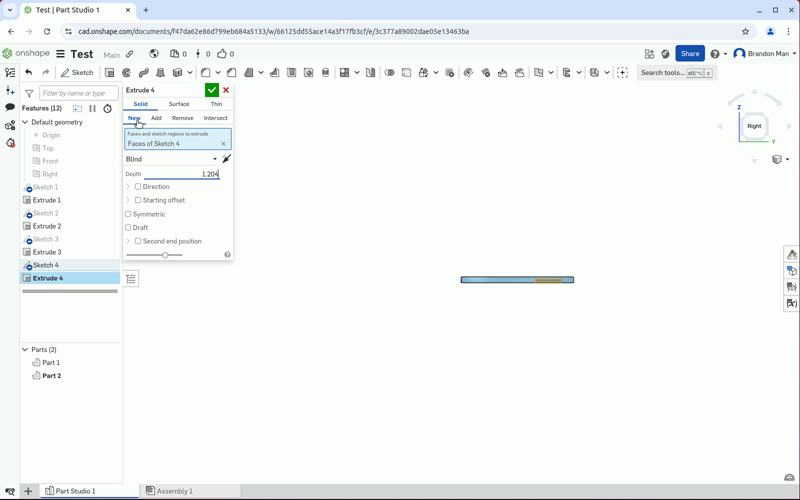
key(enter)
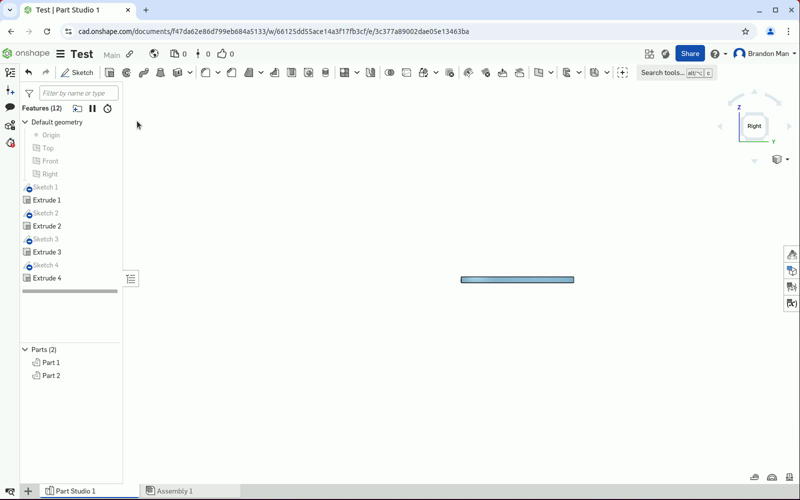
key(shift+h)
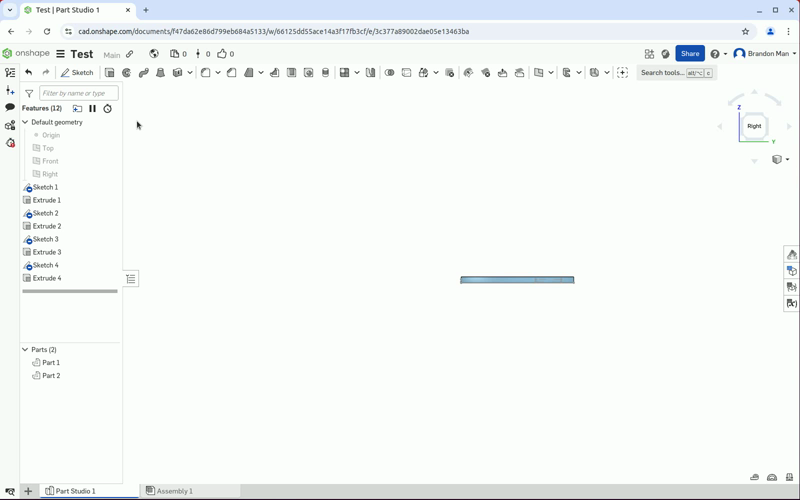
key(shift+h)
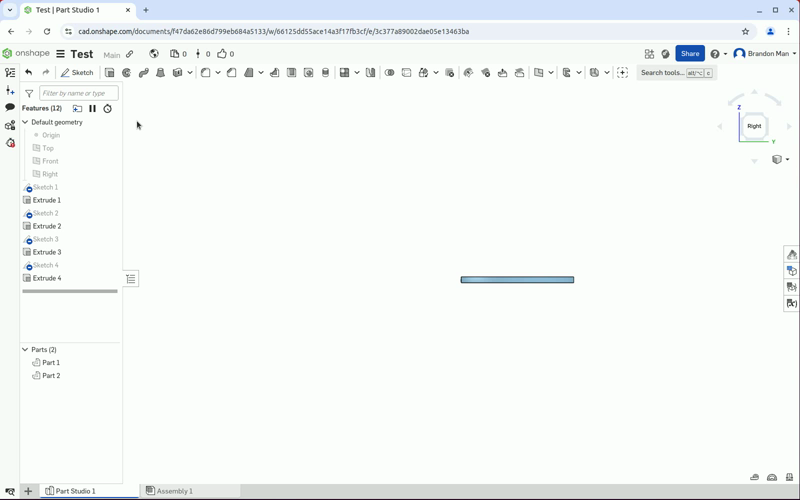
mouse_move(73, 189)
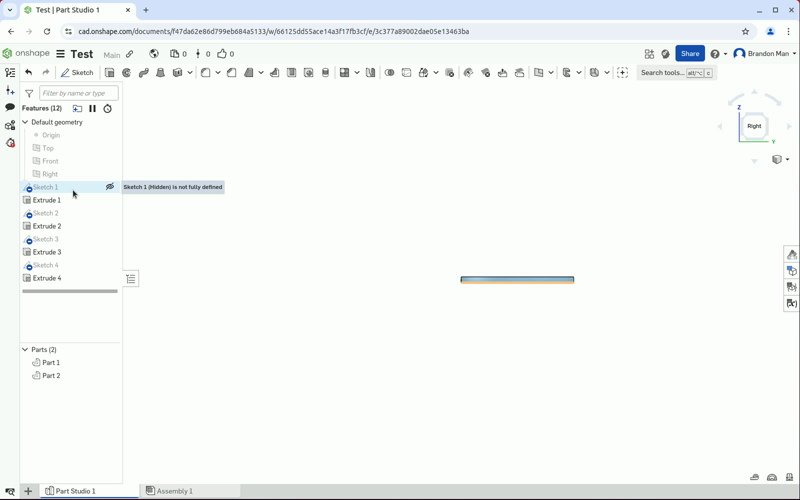
click(73, 189)
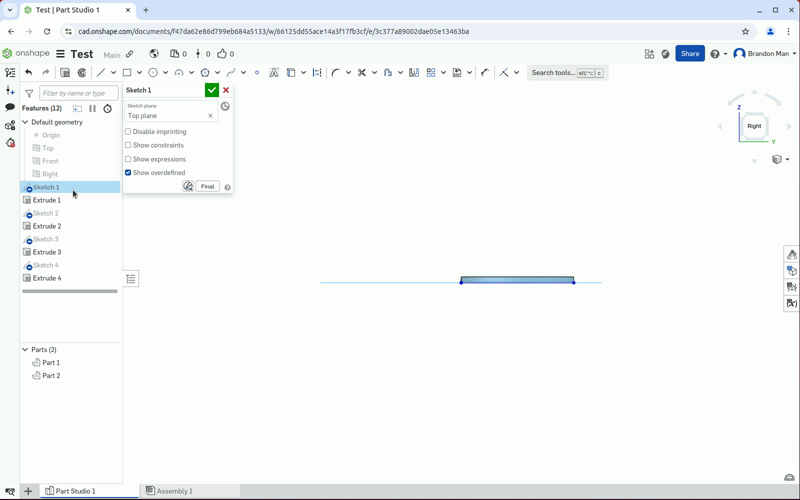
mouse_move(229, 92)
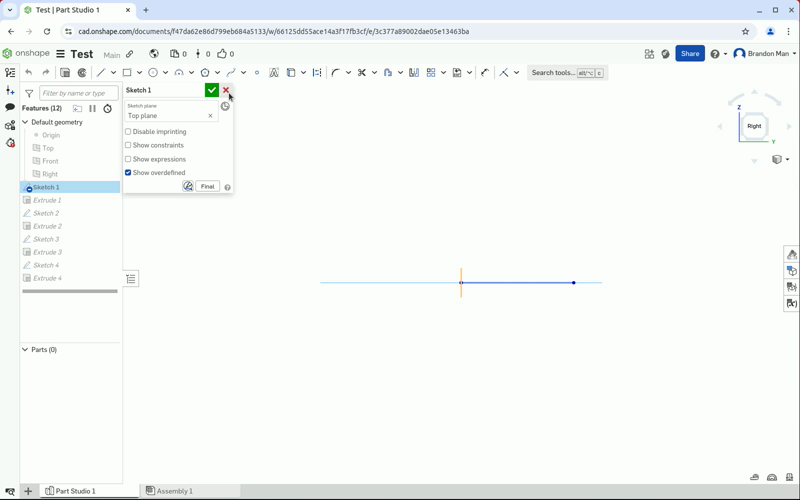
click(229, 92)
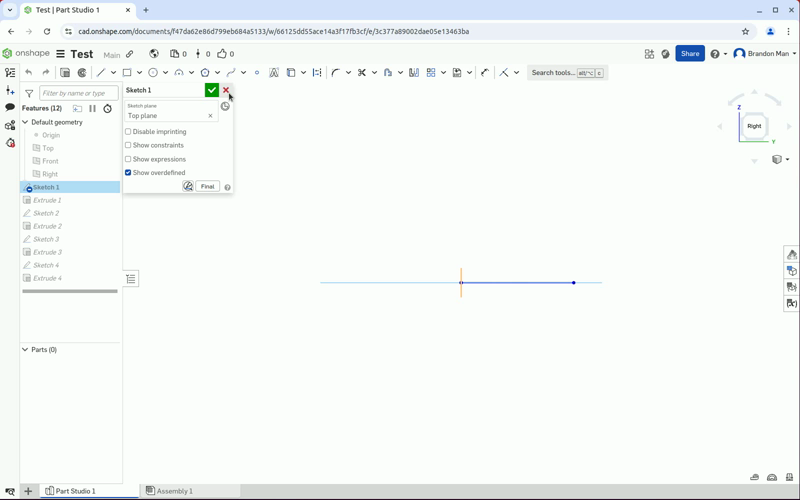
key(shift+s)
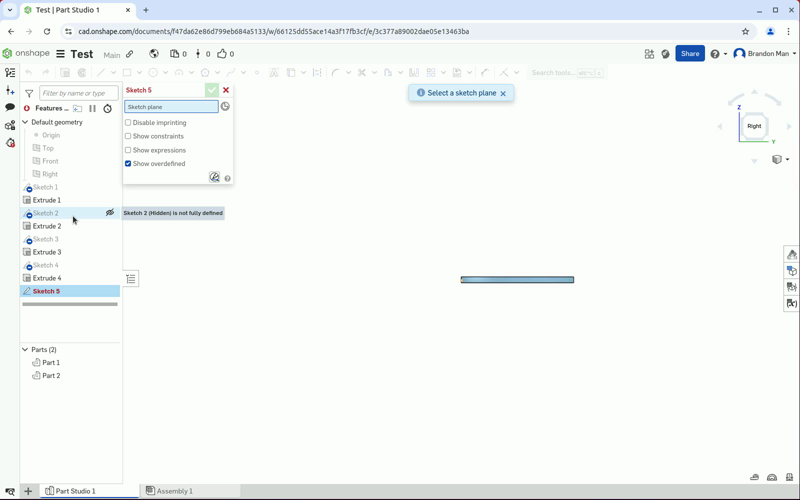
scroll(3)
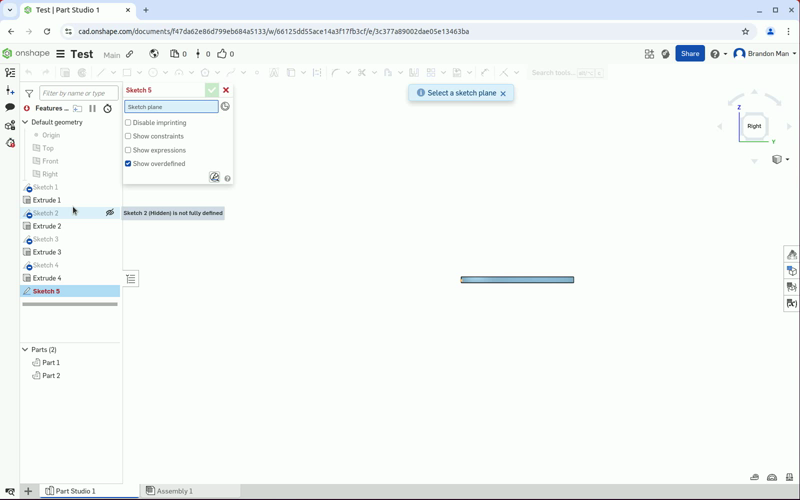
mouse_move(73, 176)
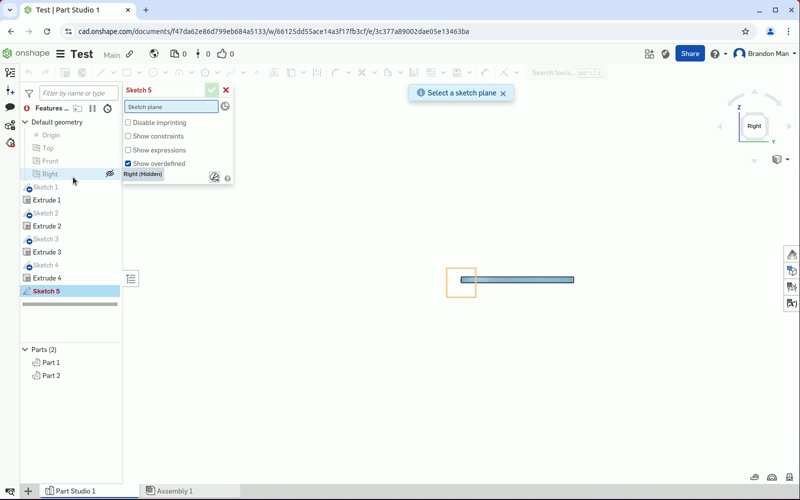
click(73, 176)
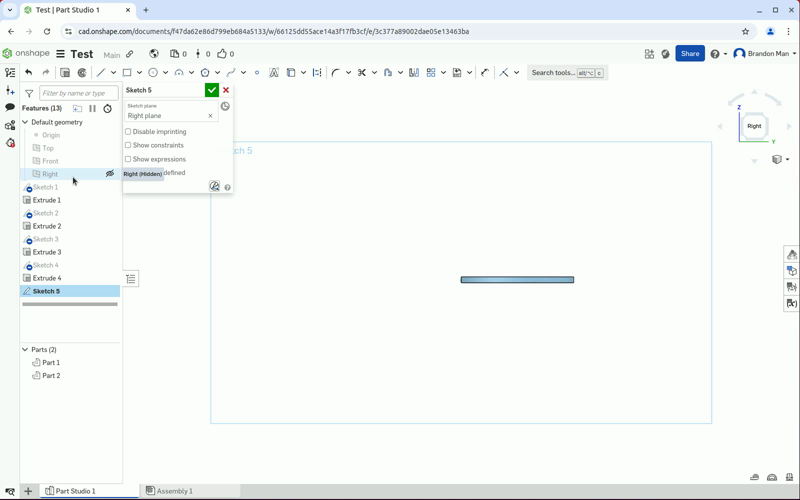
mouse_move(73, 352)
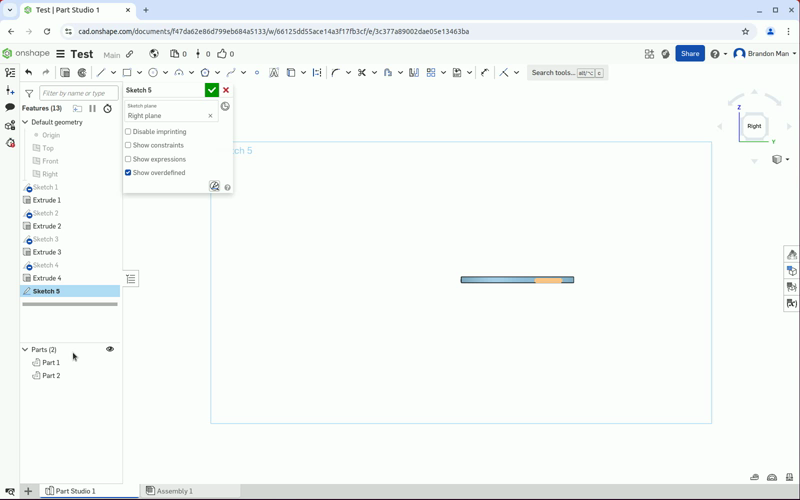
key(y)
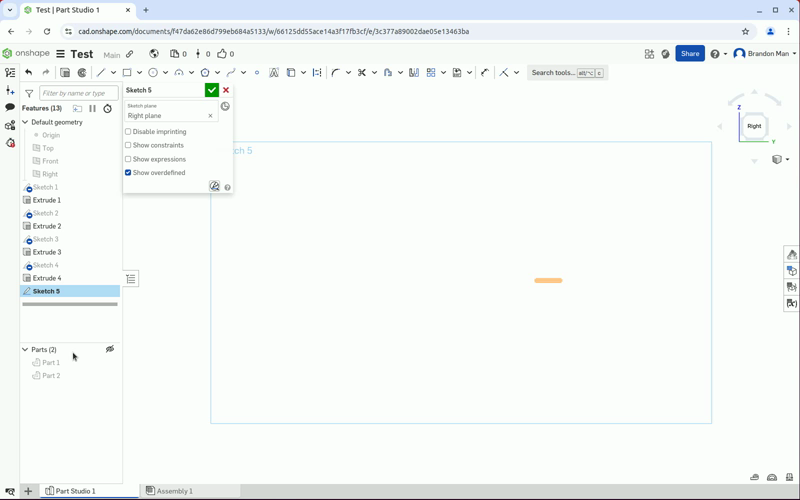
key(l)
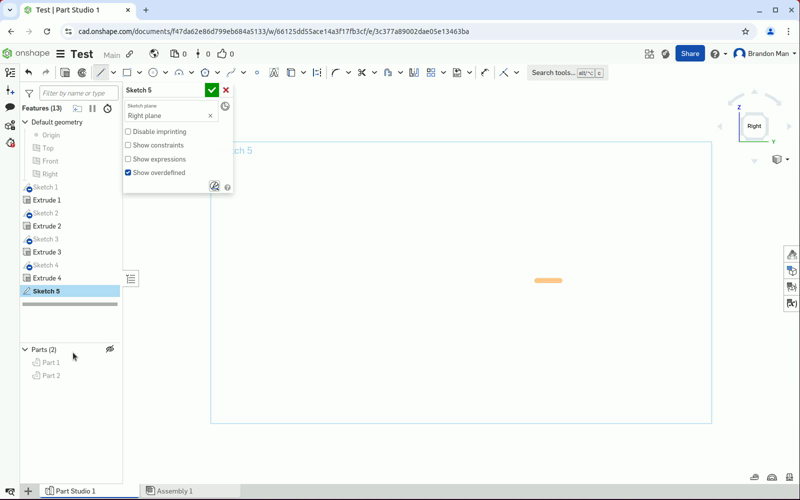
key_down(shift)
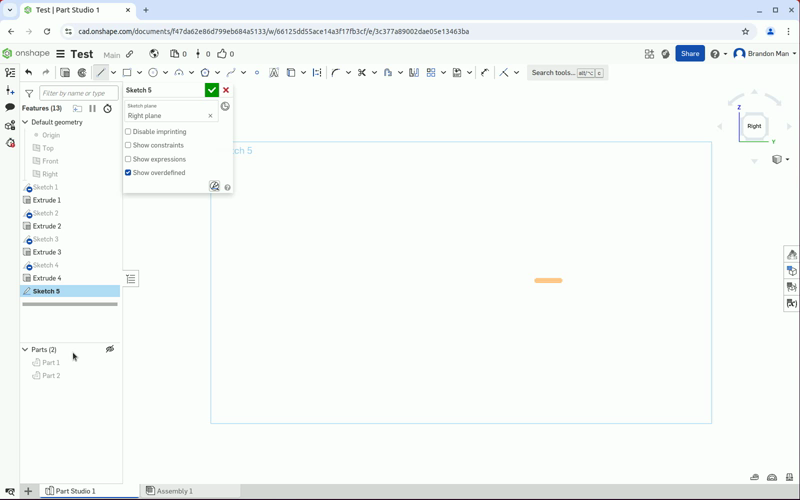
mouse_move(473, 281)
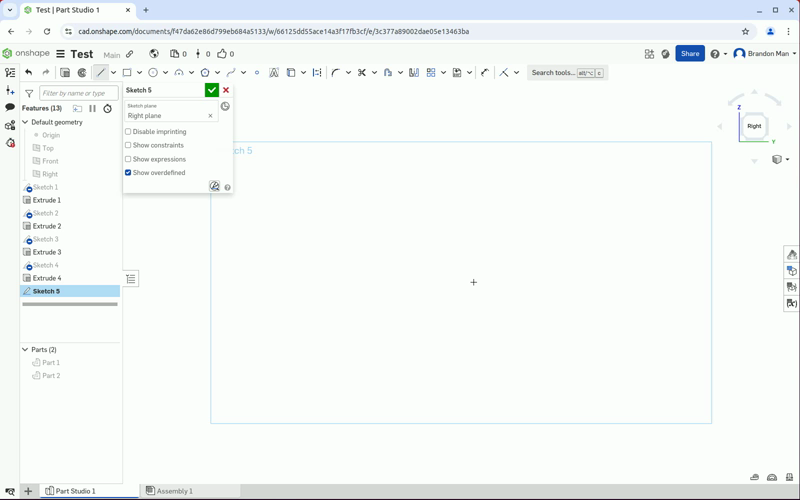
click(473, 281)
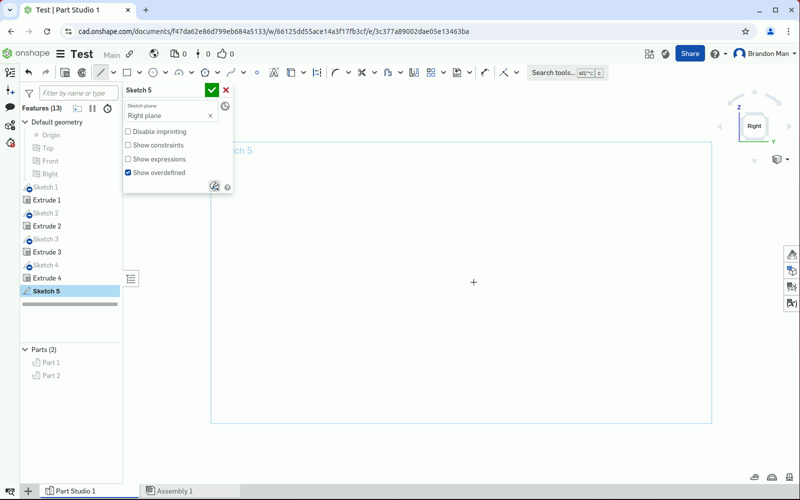
key_up(shift)
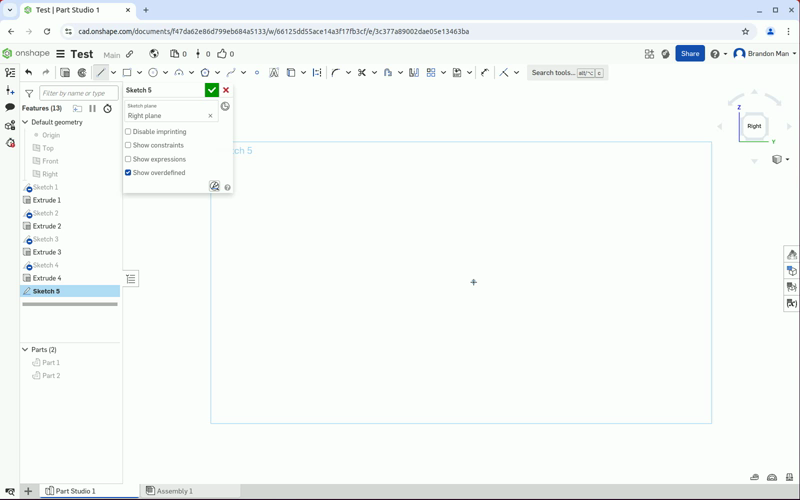
key_down(shift)
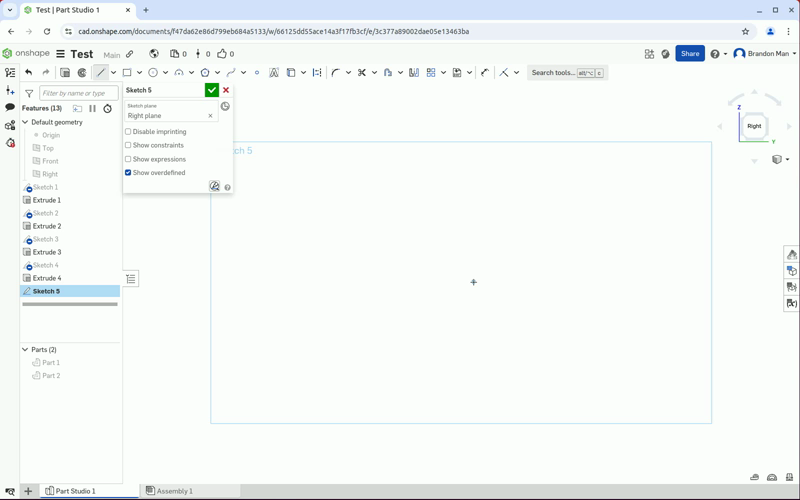
mouse_move(503, 281)
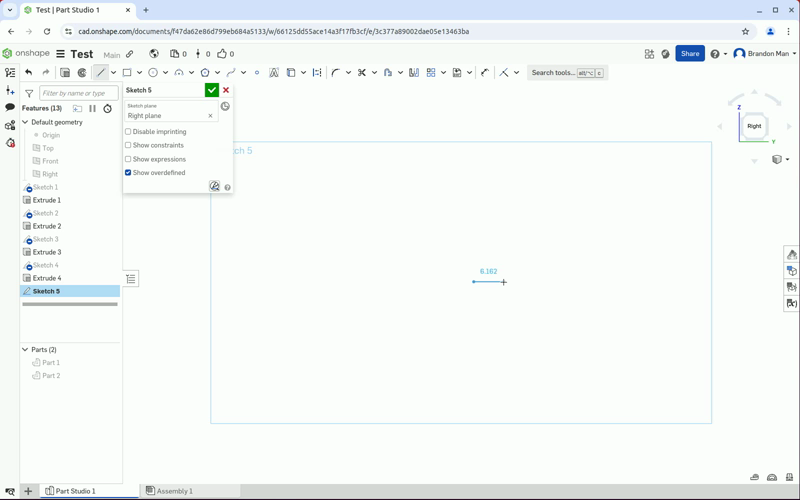
mouse_move(499, 281)
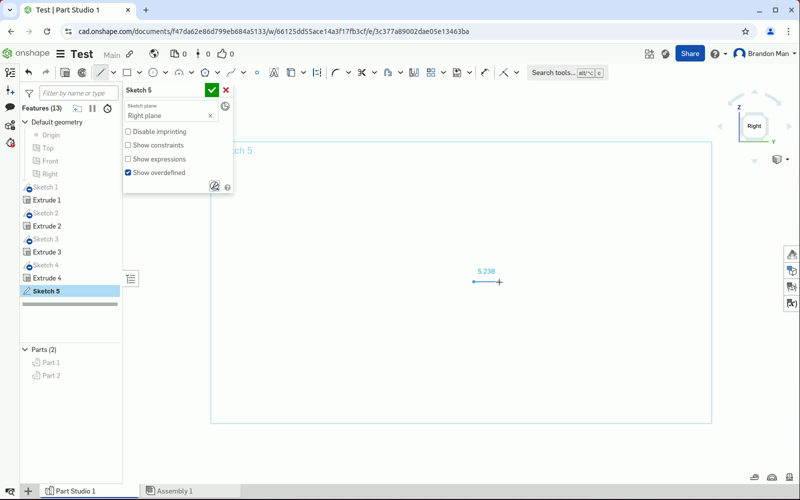
click(499, 281)
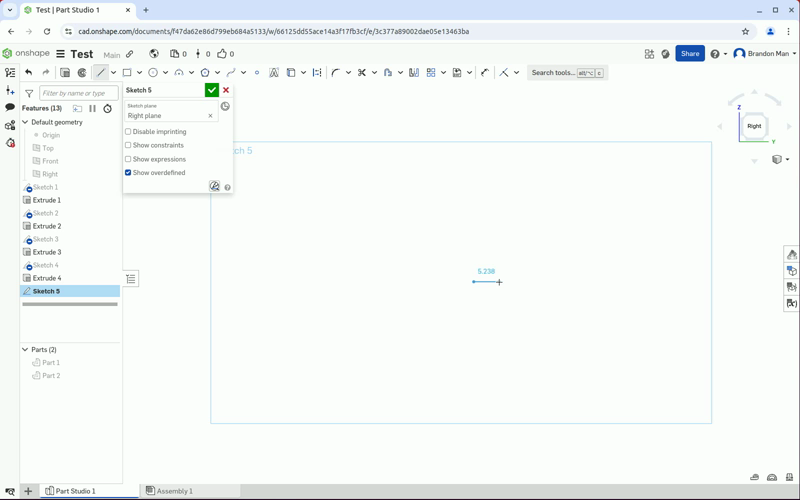
key_up(shift)
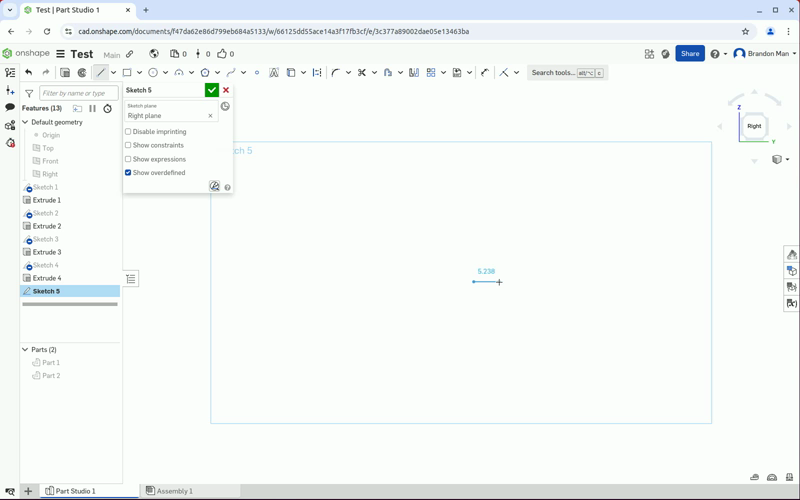
key_down(shift)
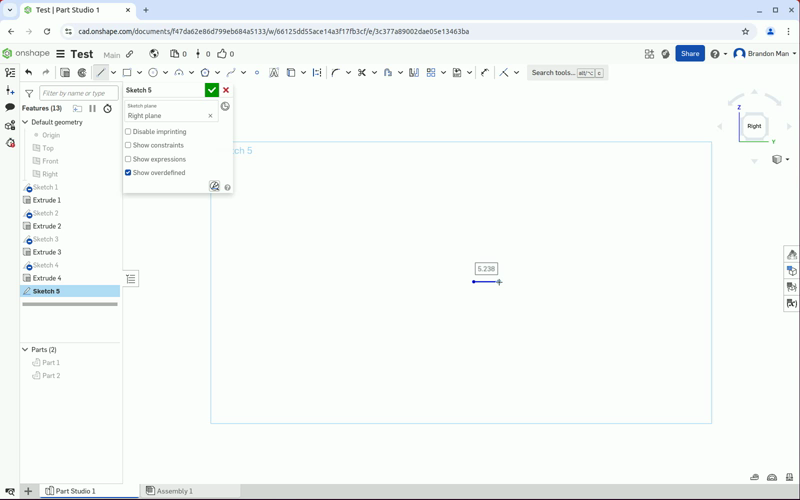
mouse_move(529, 281)
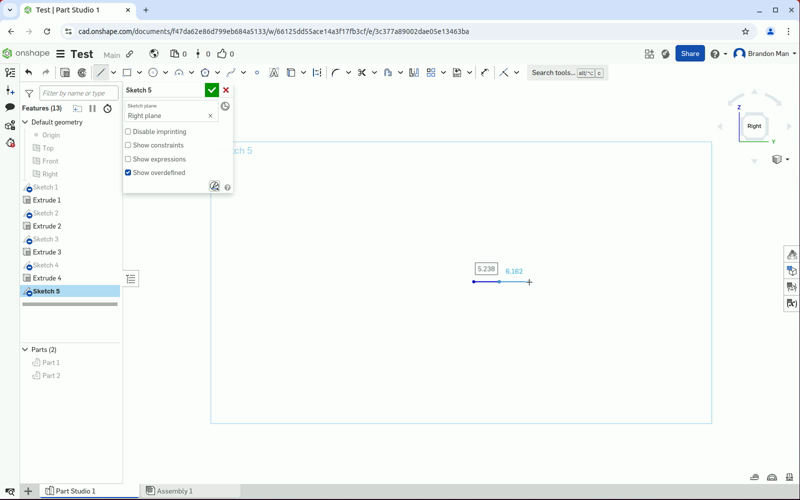
mouse_move(499, 279)
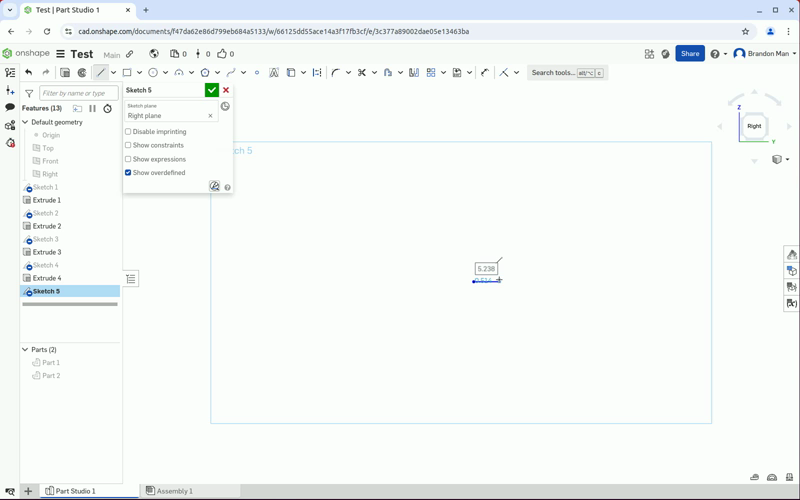
scroll(6)
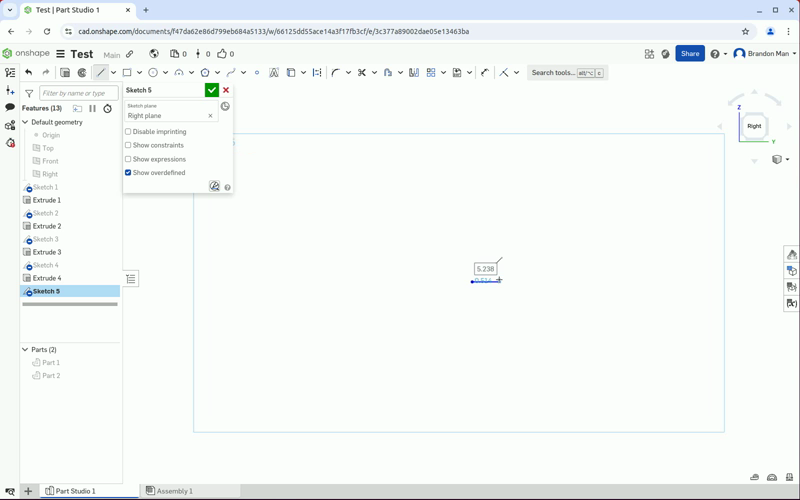
scroll(6)
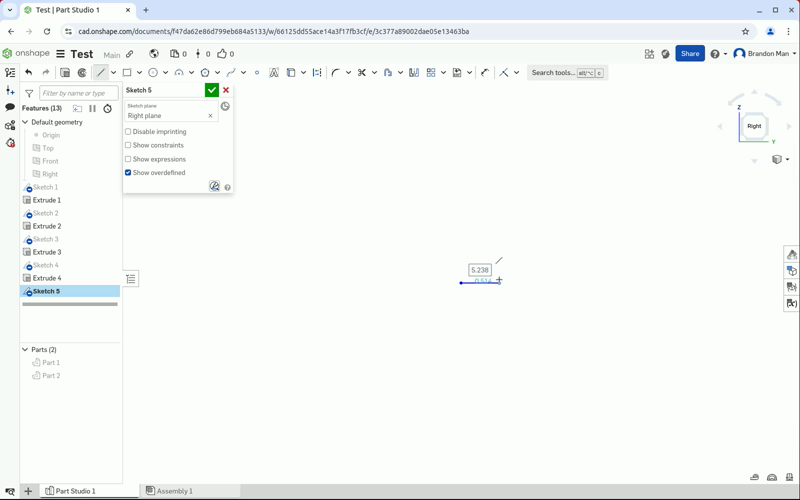
scroll(6)
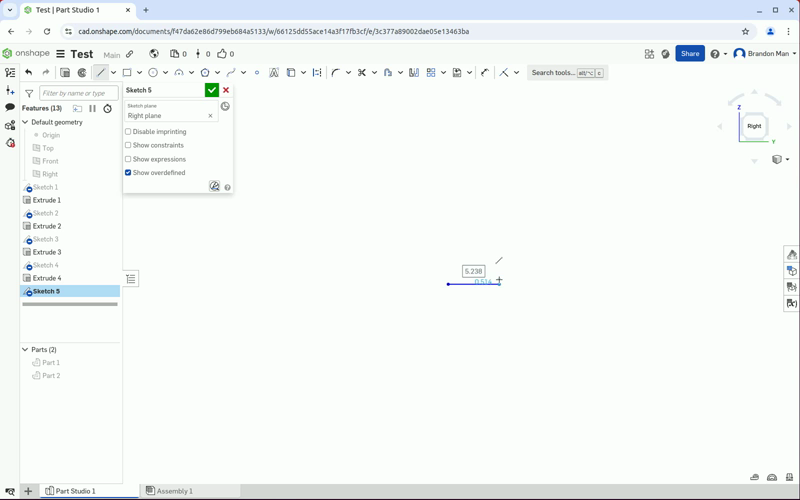
scroll(6)
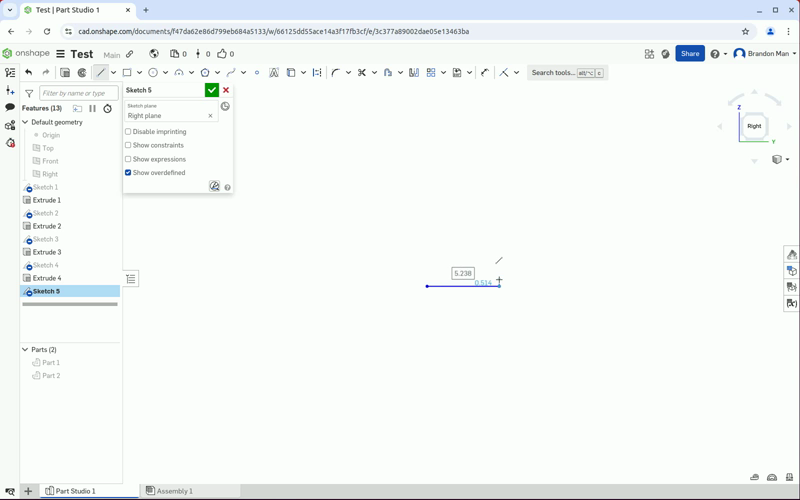
scroll(6)
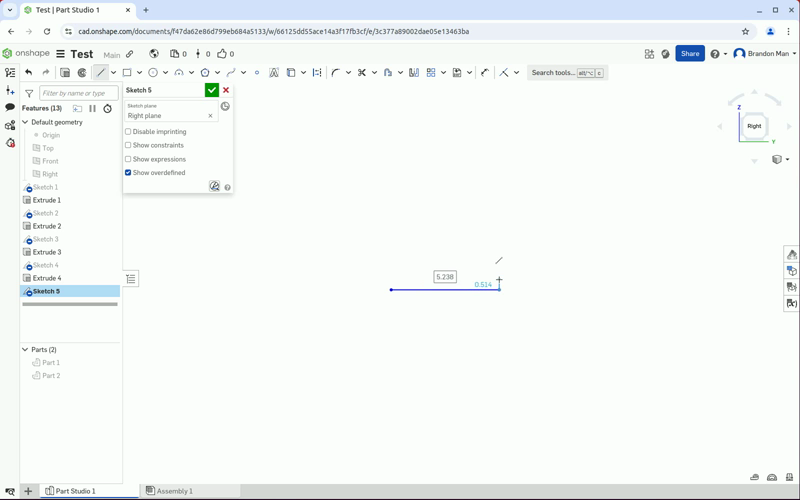
scroll(6)
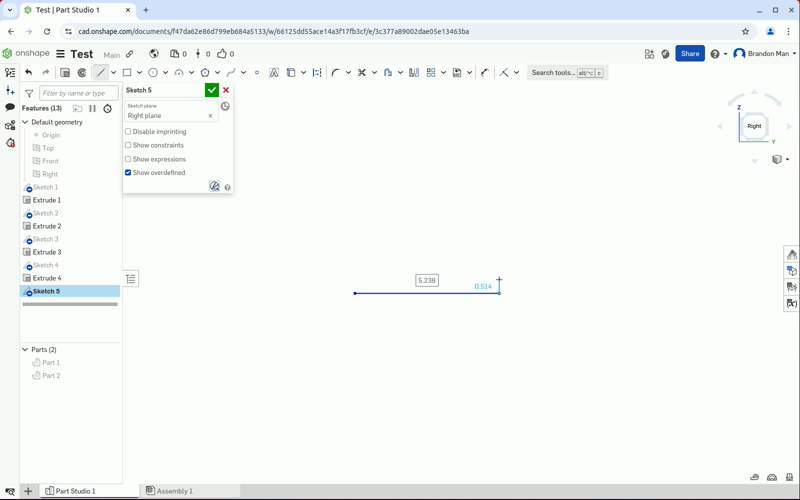
scroll(6)
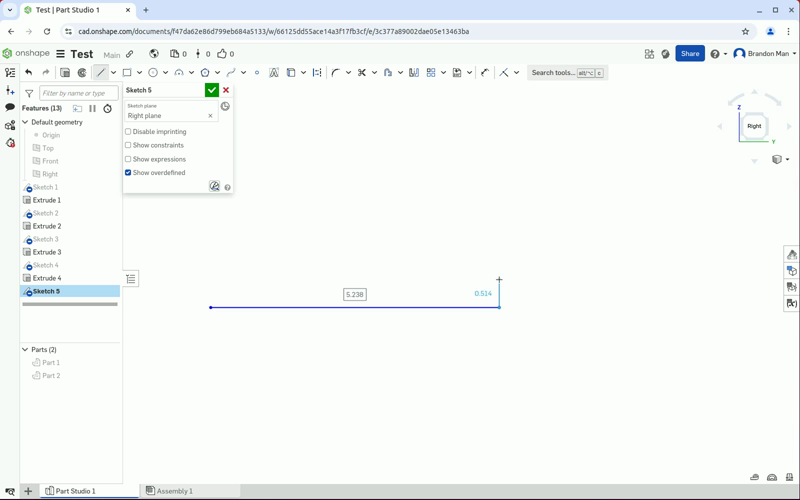
click(499, 279)
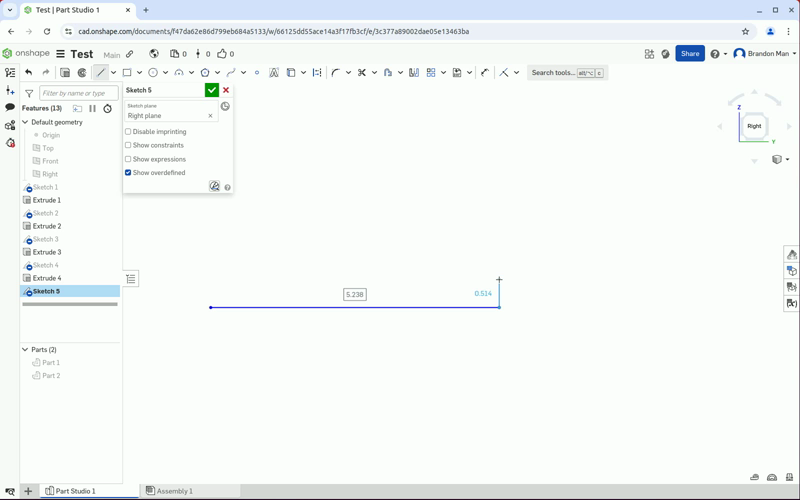
scroll(-6)
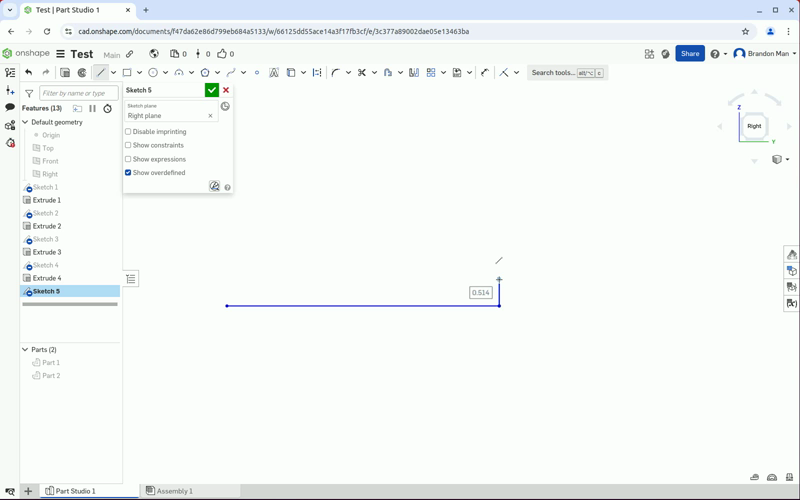
scroll(-6)
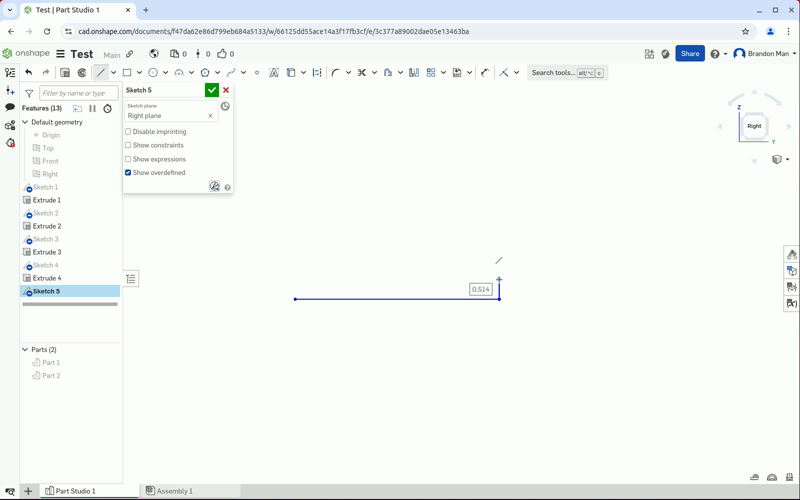
scroll(-6)
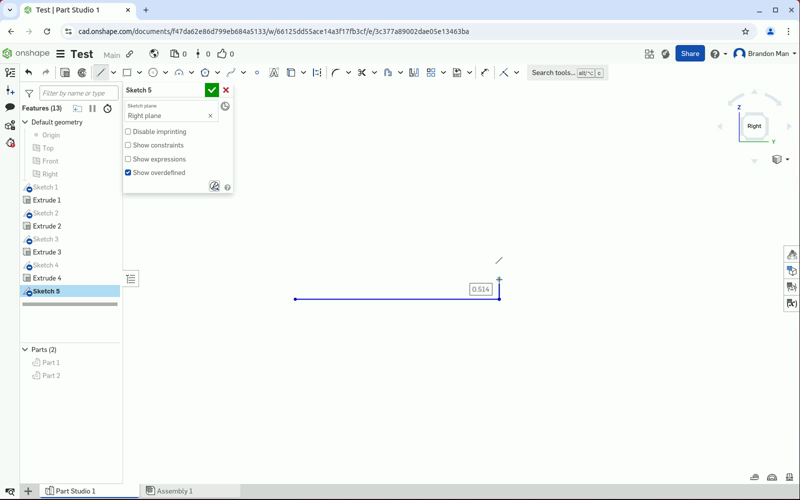
scroll(-6)
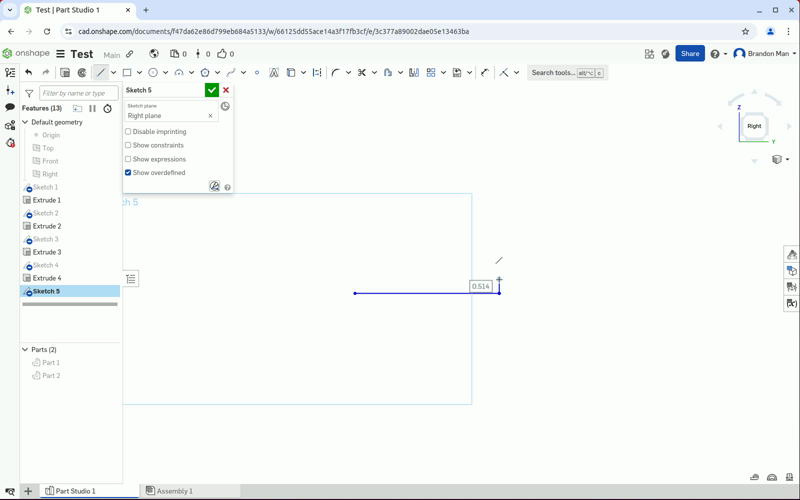
scroll(-6)
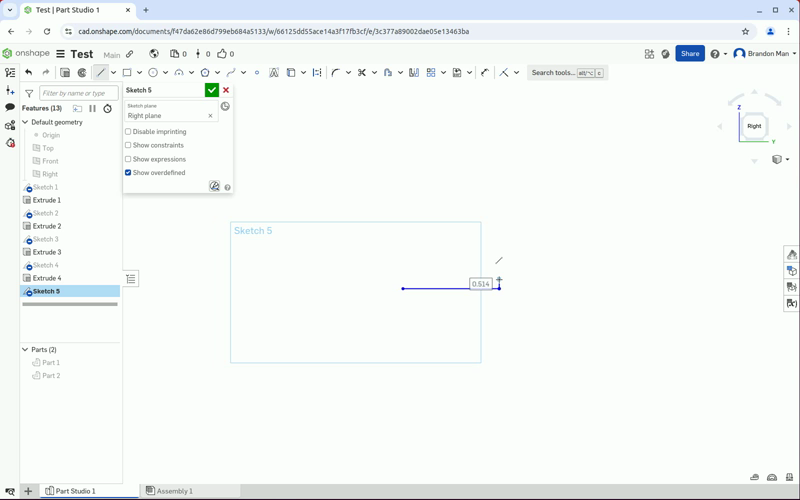
scroll(-6)
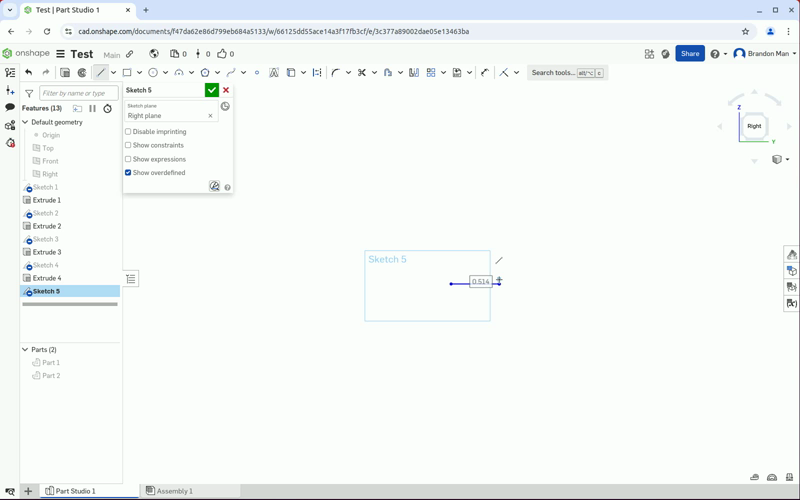
scroll(-6)
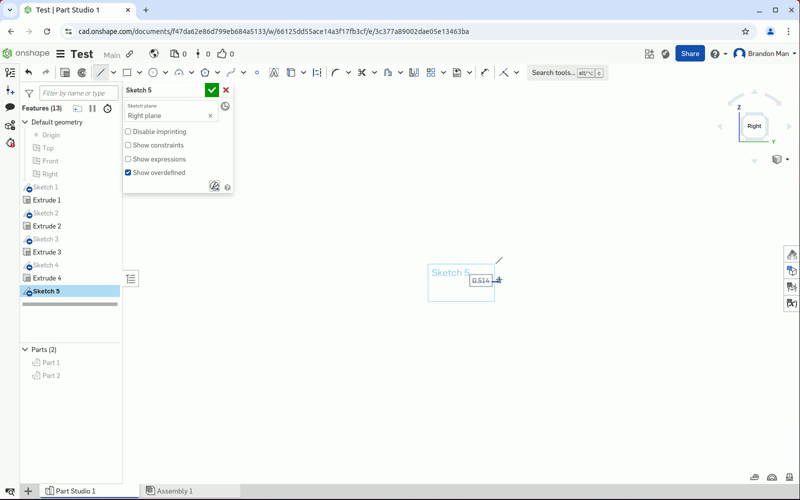
key_up(shift)
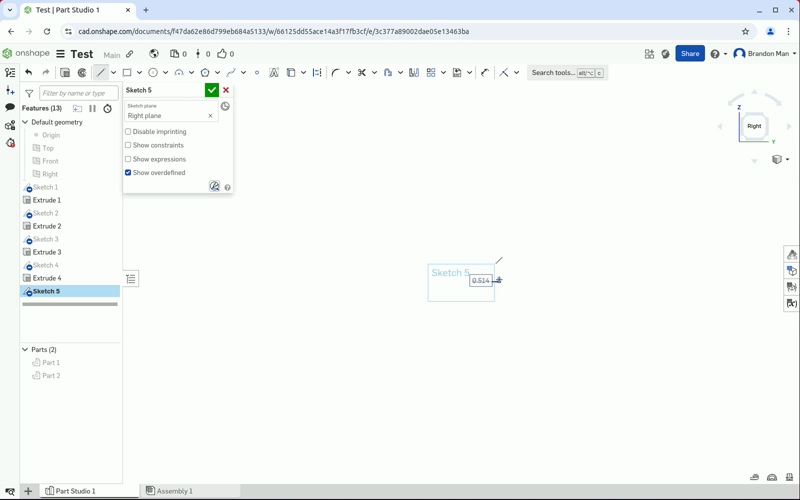
key_down(shift)
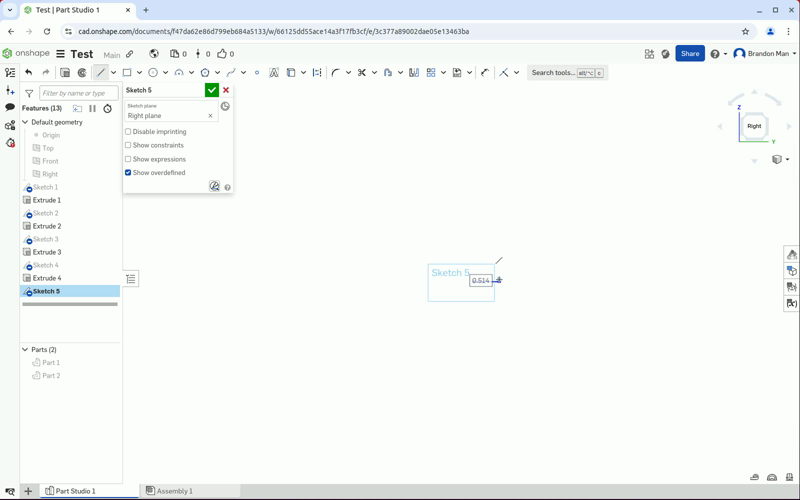
mouse_move(529, 279)
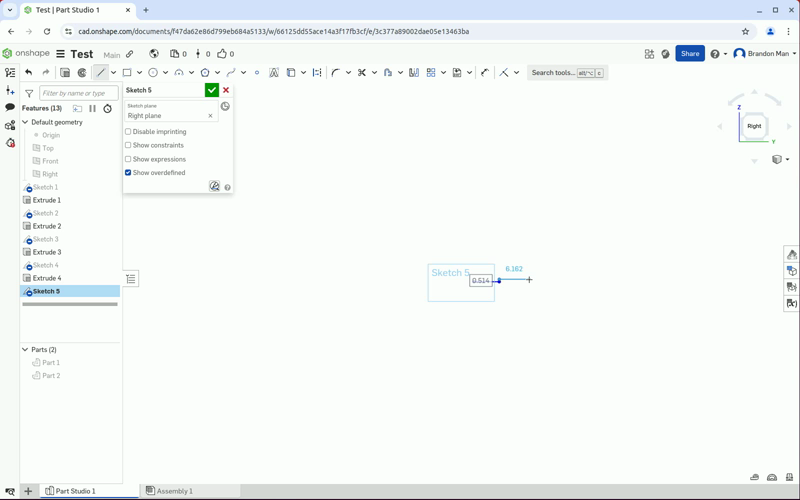
mouse_move(473, 279)
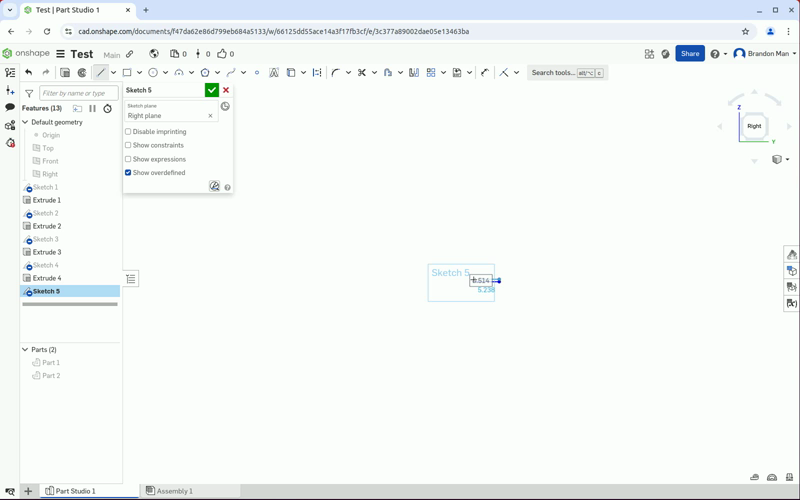
scroll(6)
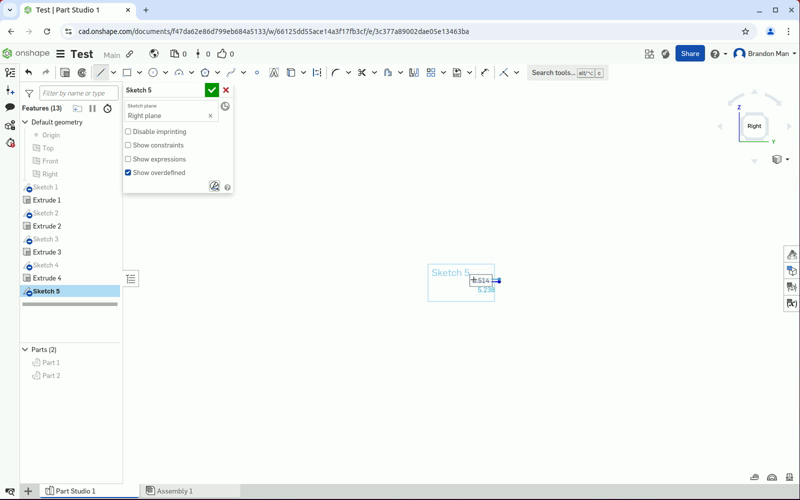
scroll(6)
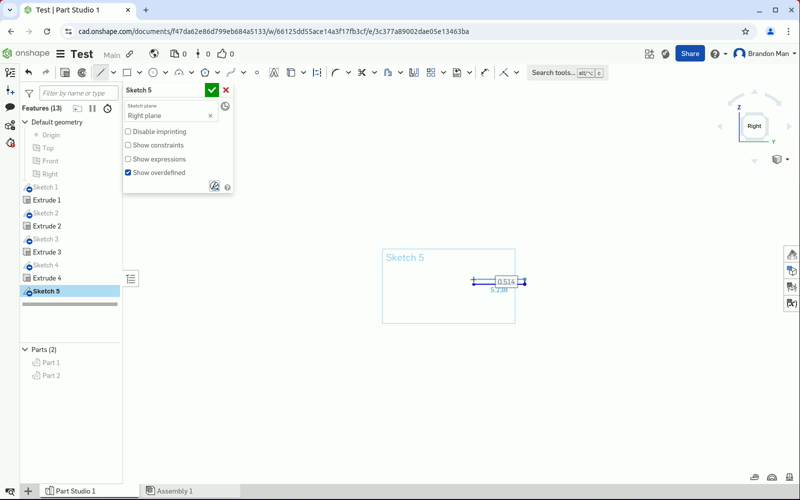
scroll(6)
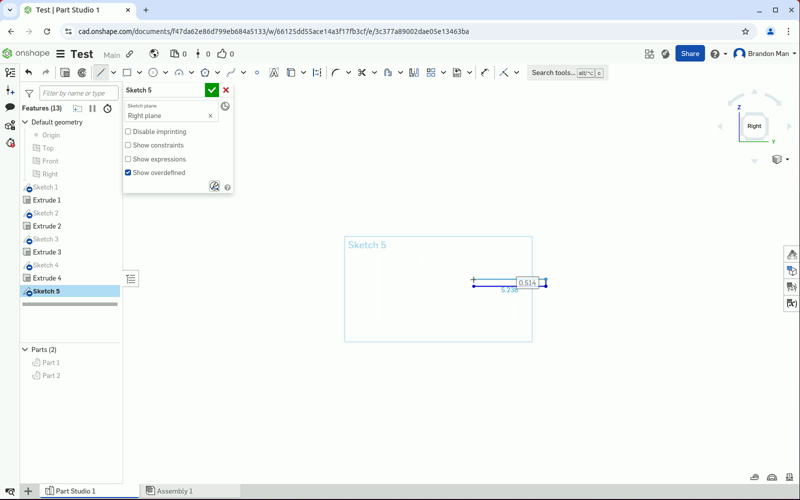
scroll(6)
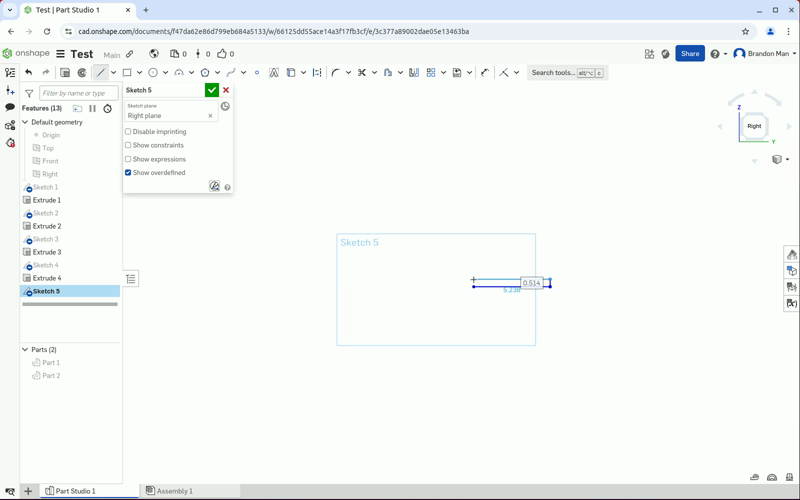
scroll(6)
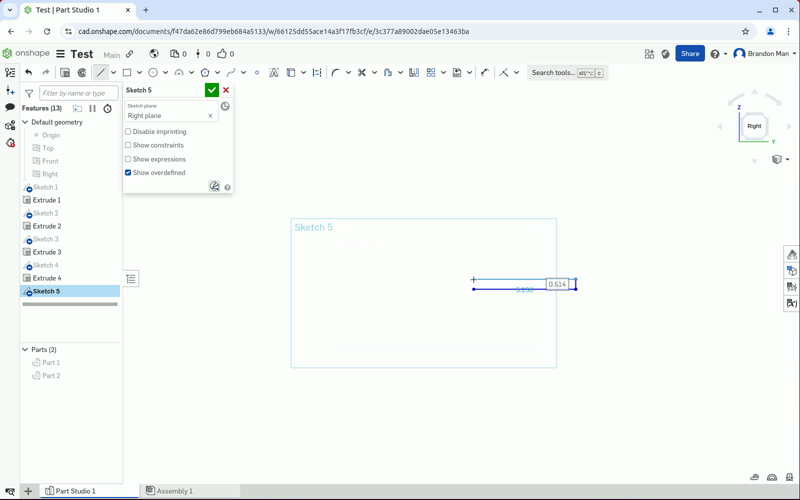
scroll(6)
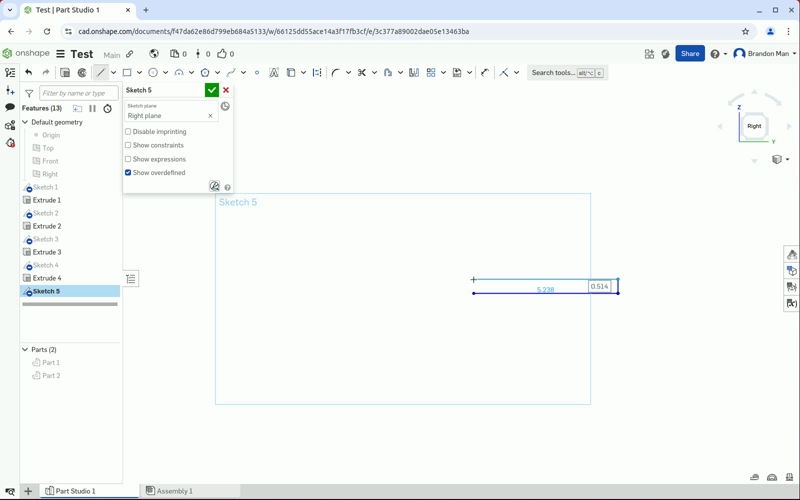
scroll(6)
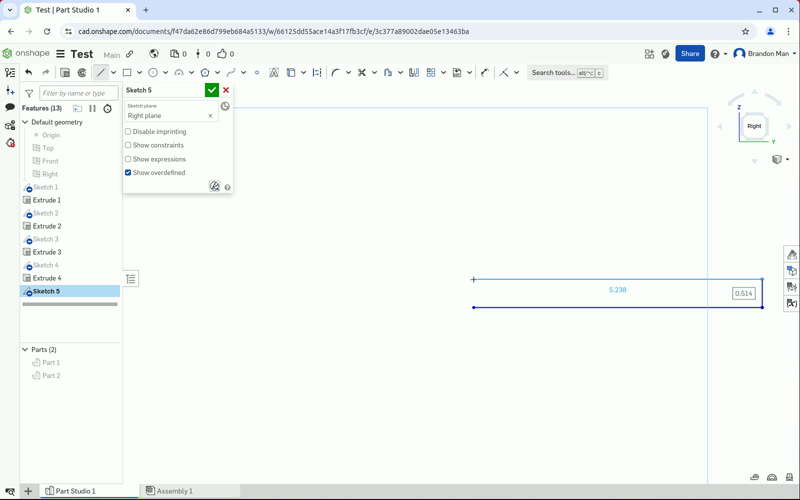
click(473, 279)
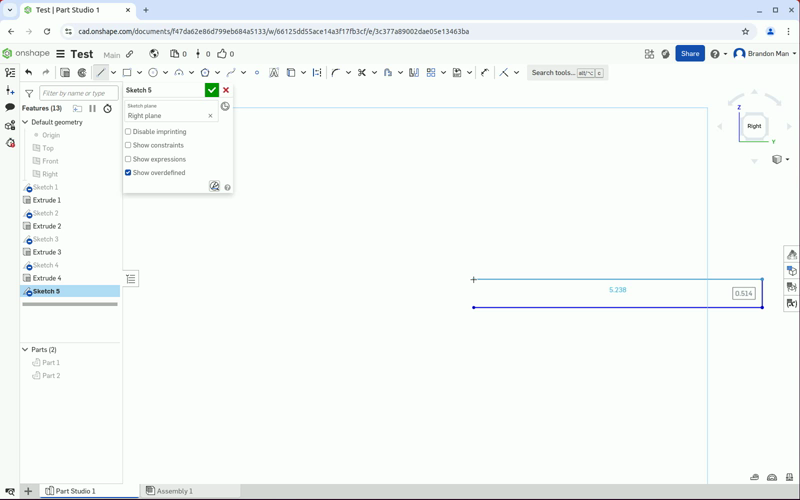
scroll(-6)
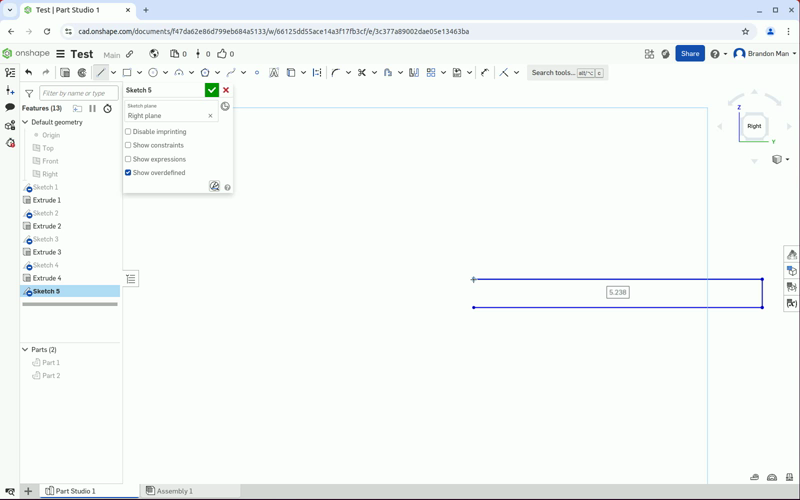
scroll(-6)
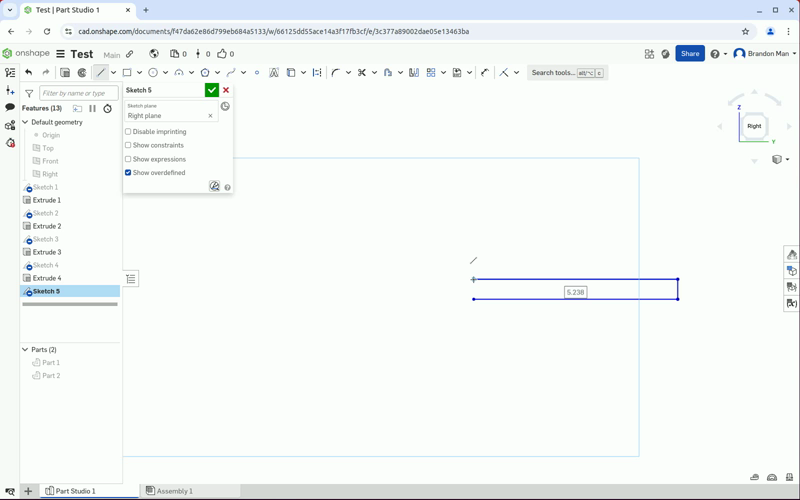
scroll(-6)
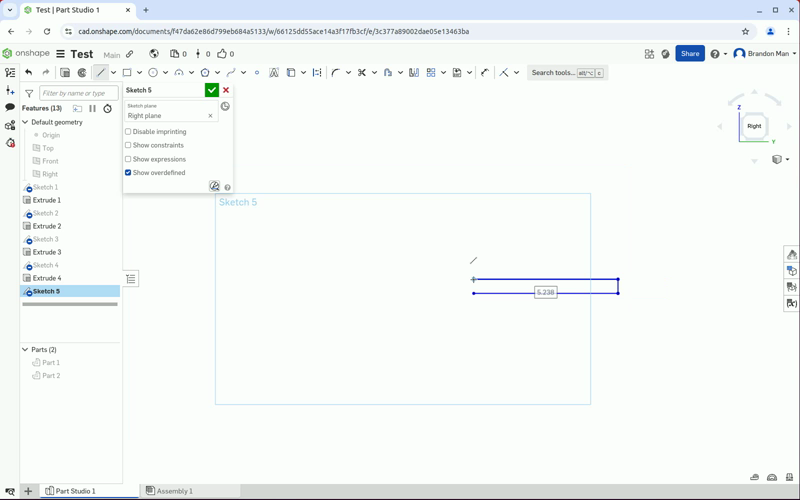
scroll(-6)
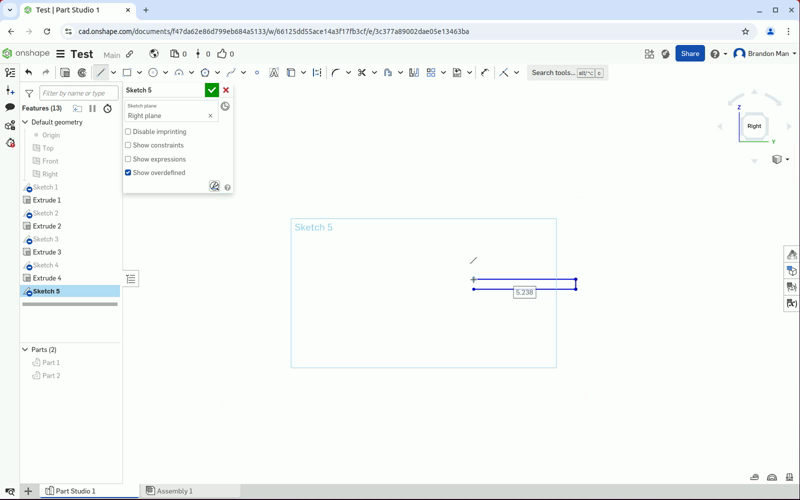
scroll(-6)
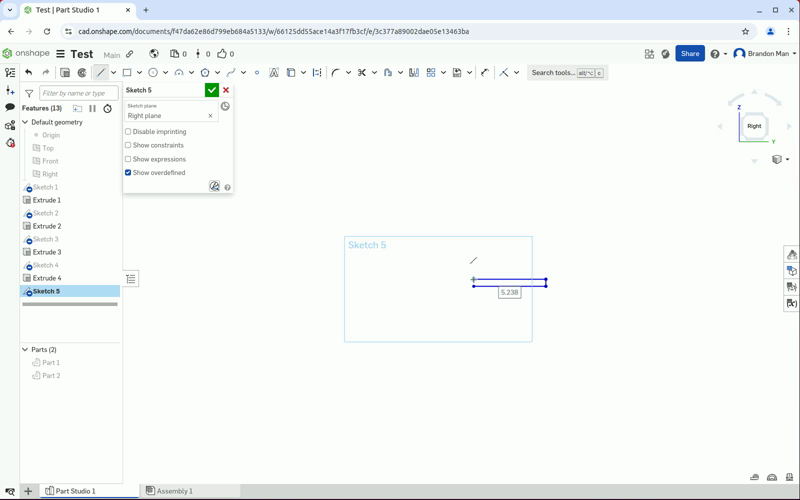
scroll(-6)
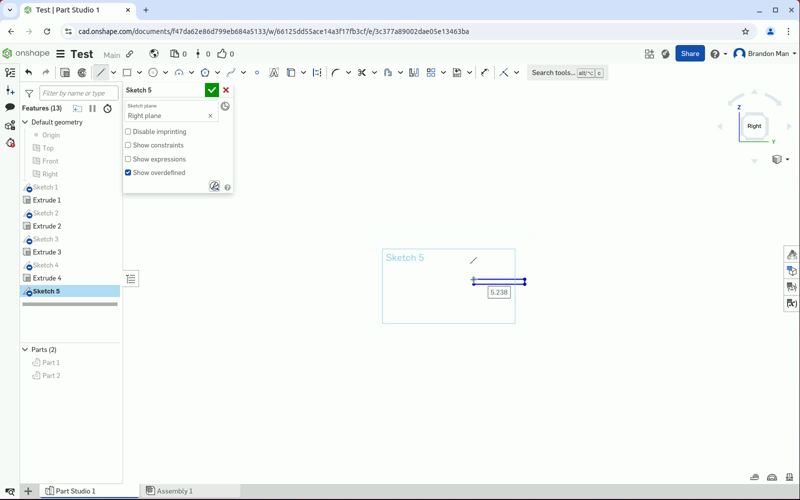
scroll(-6)
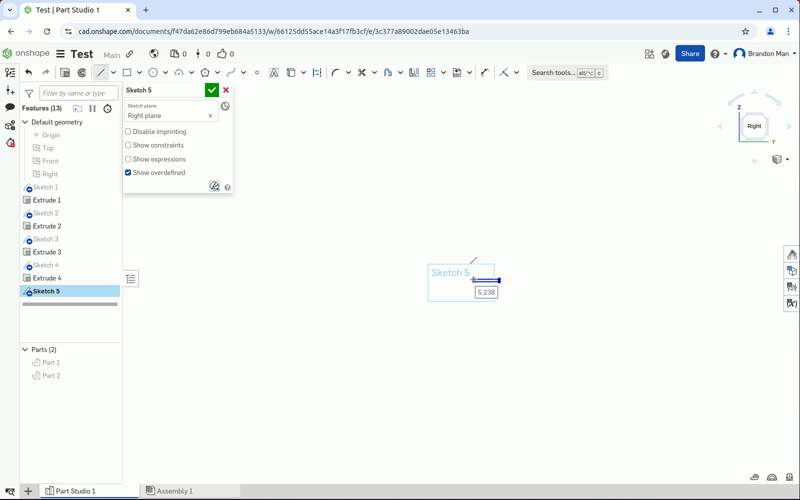
key_up(shift)
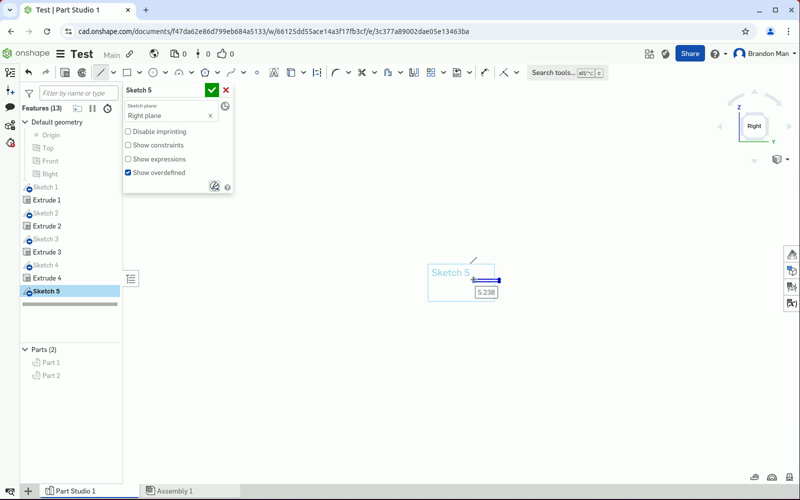
mouse_move(503, 279)
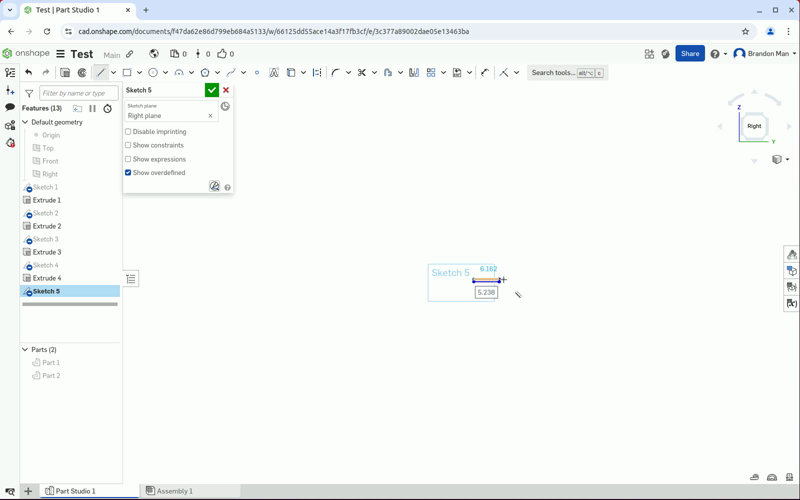
key_down(shift)
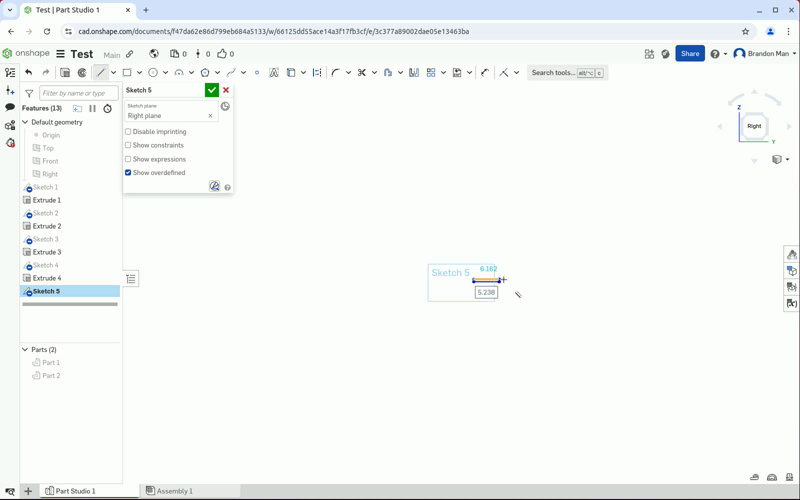
mouse_move(473, 281)
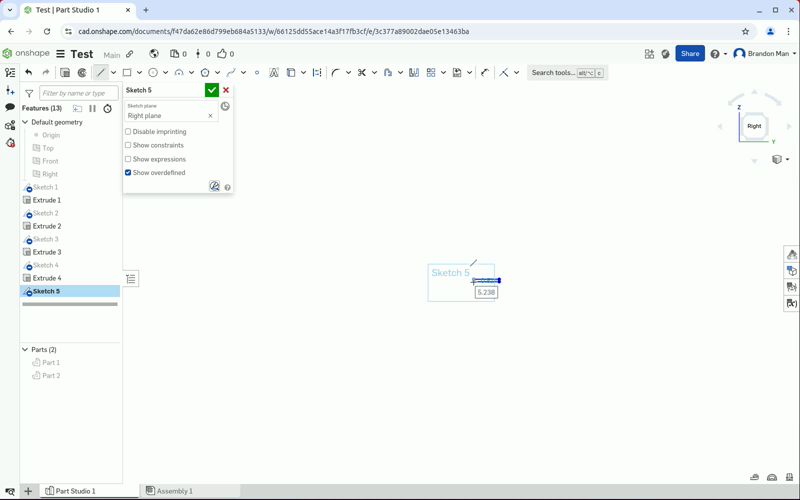
scroll(6)
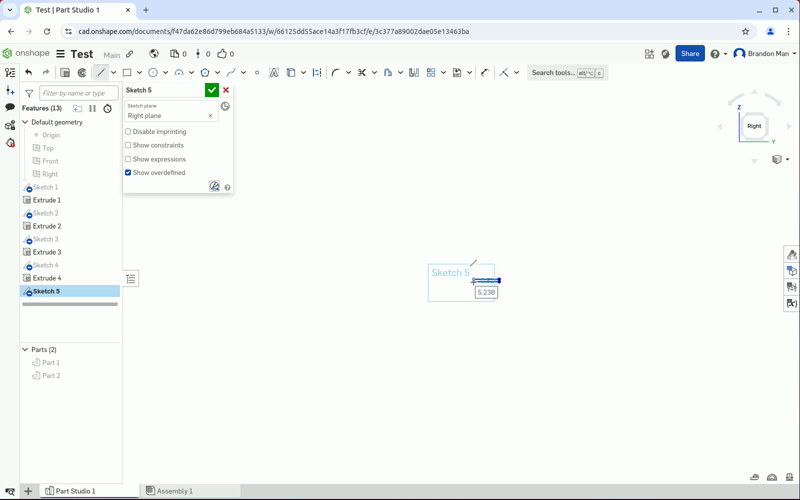
scroll(6)
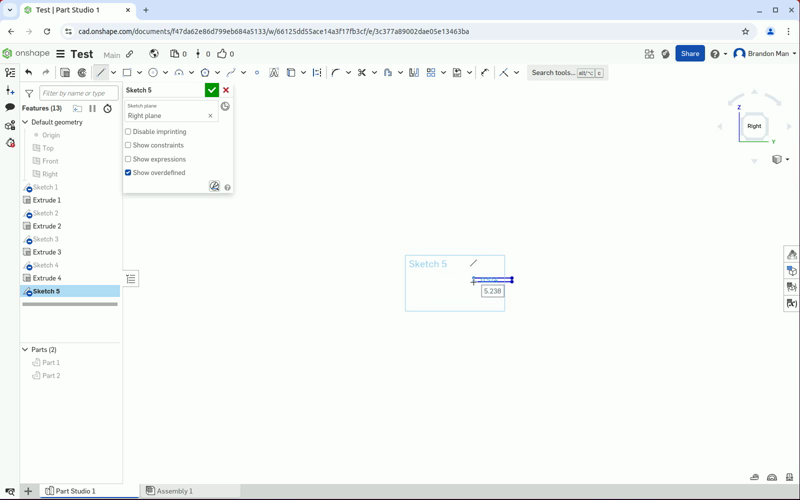
scroll(6)
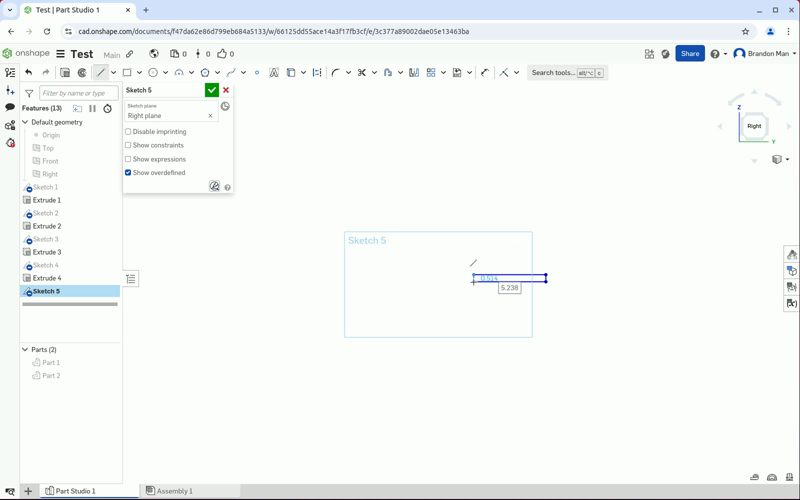
scroll(6)
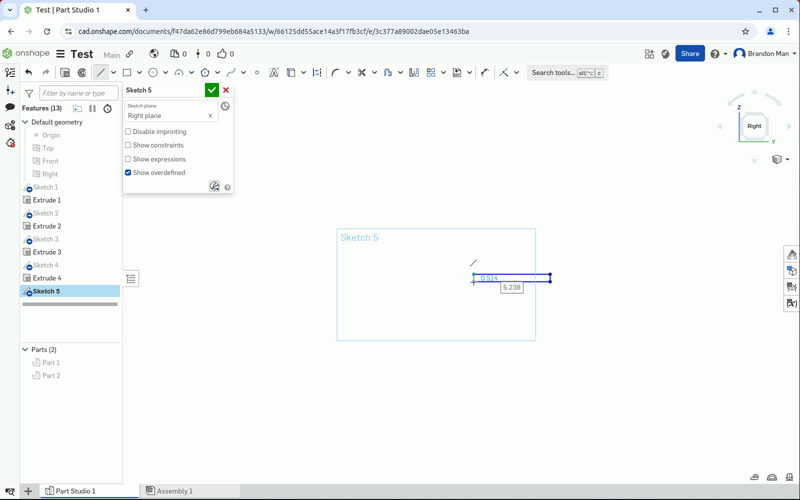
scroll(6)
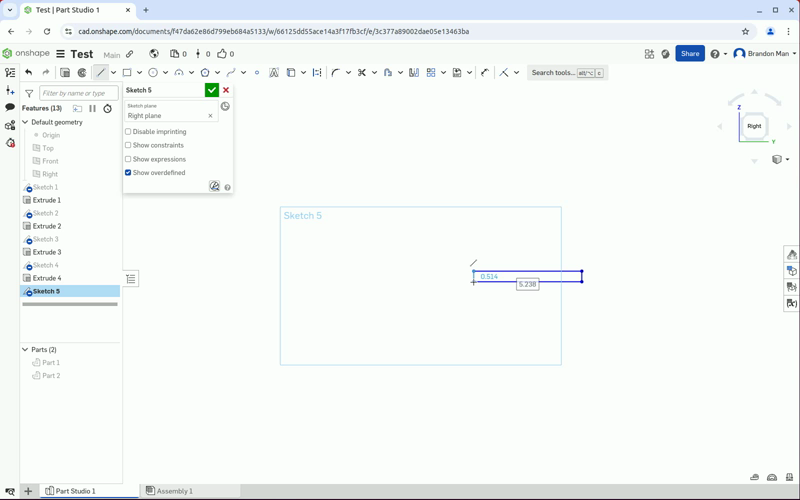
scroll(6)
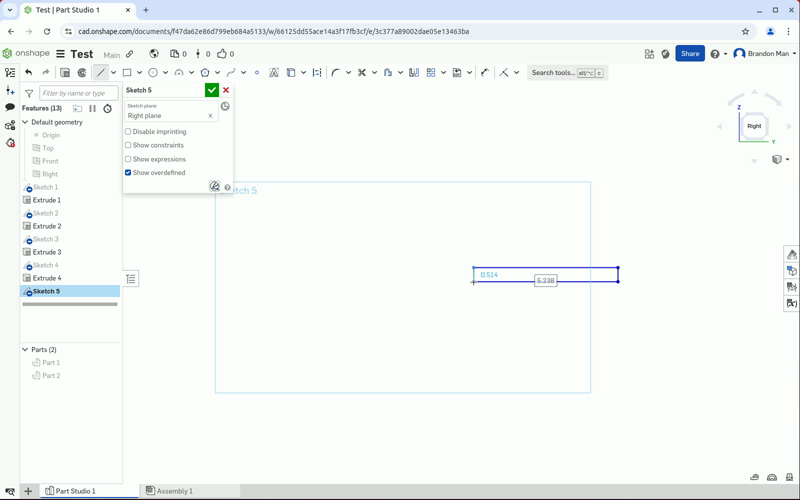
scroll(6)
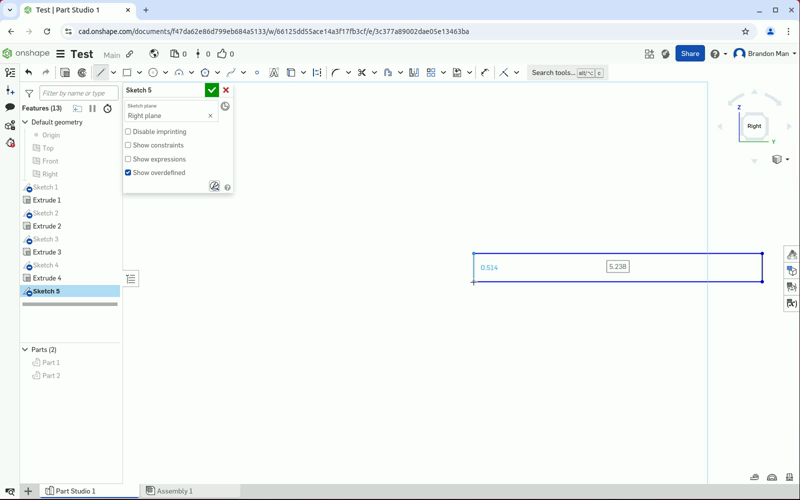
key_up(shift)
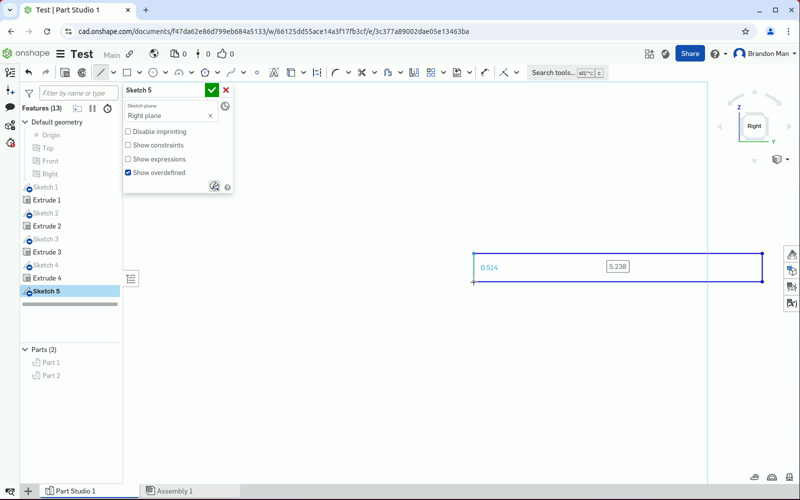
click(473, 281)
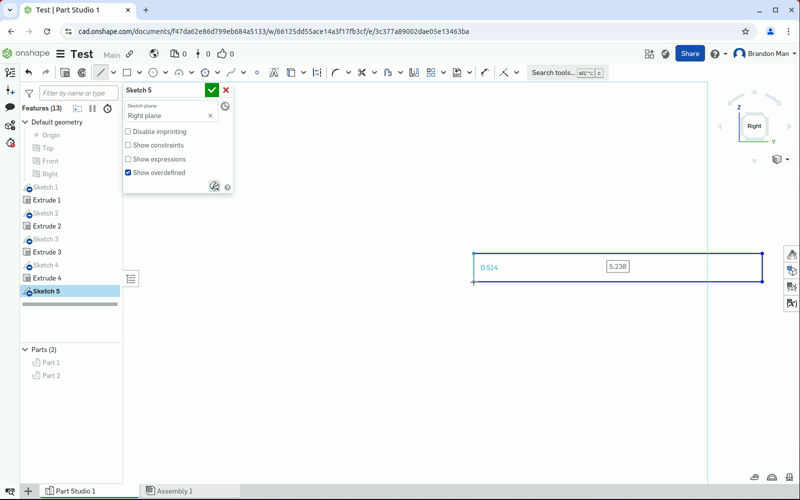
scroll(-6)
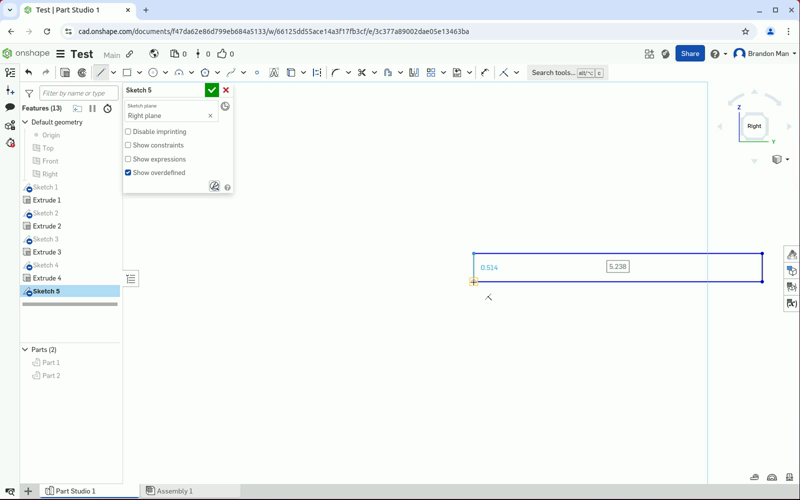
scroll(-6)
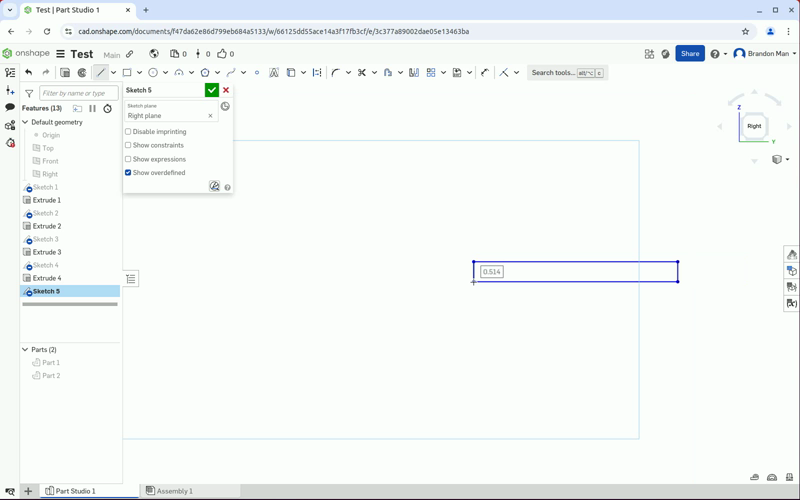
scroll(-6)
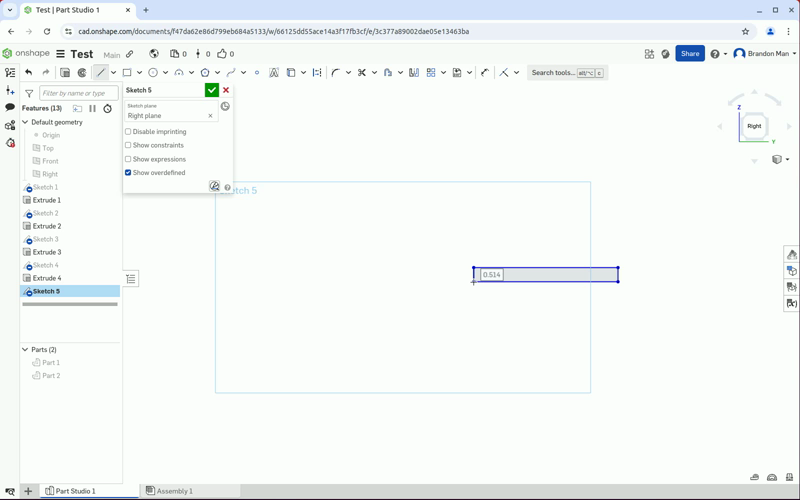
scroll(-6)
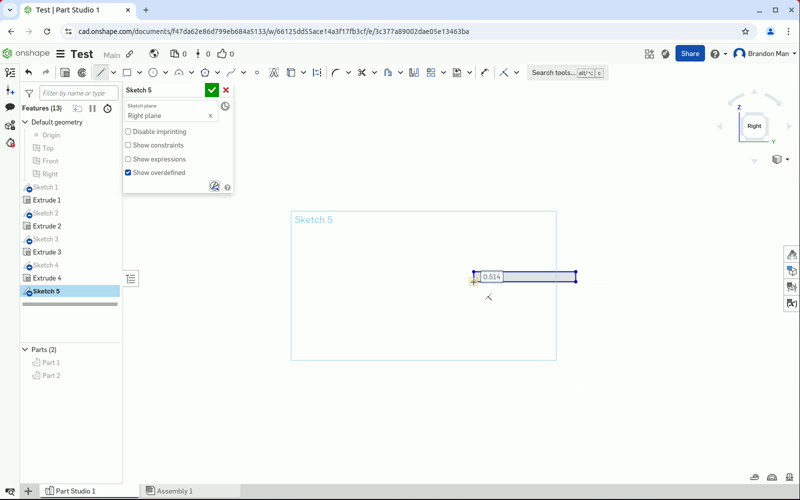
scroll(-6)
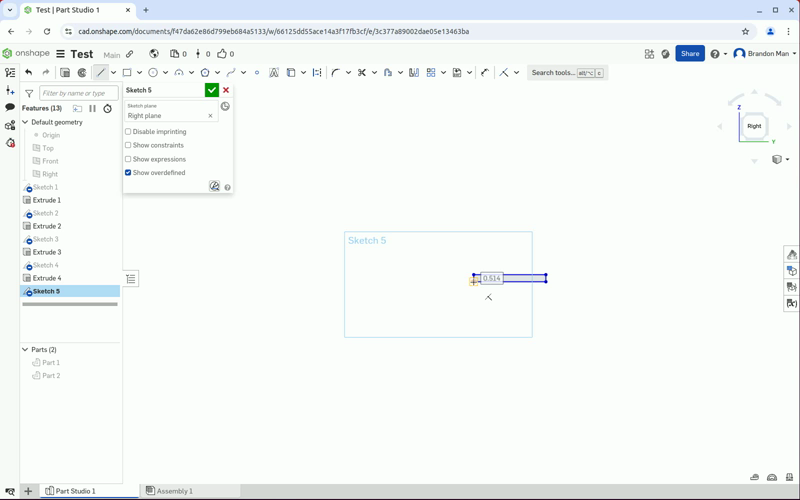
scroll(-6)
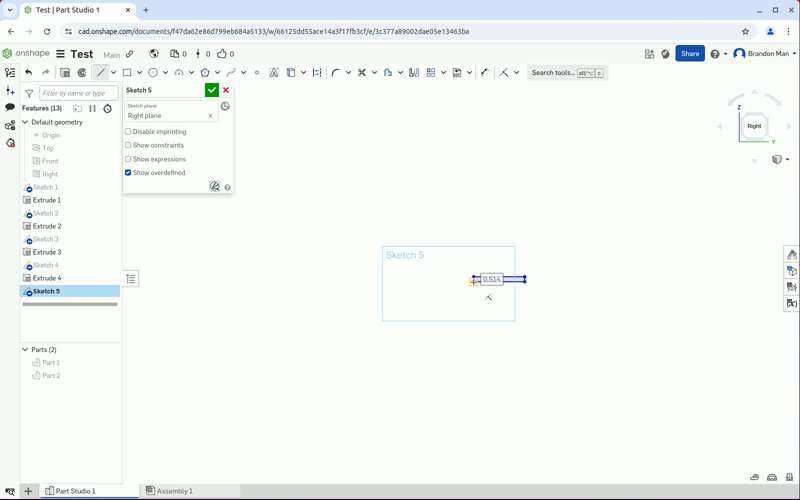
scroll(-6)
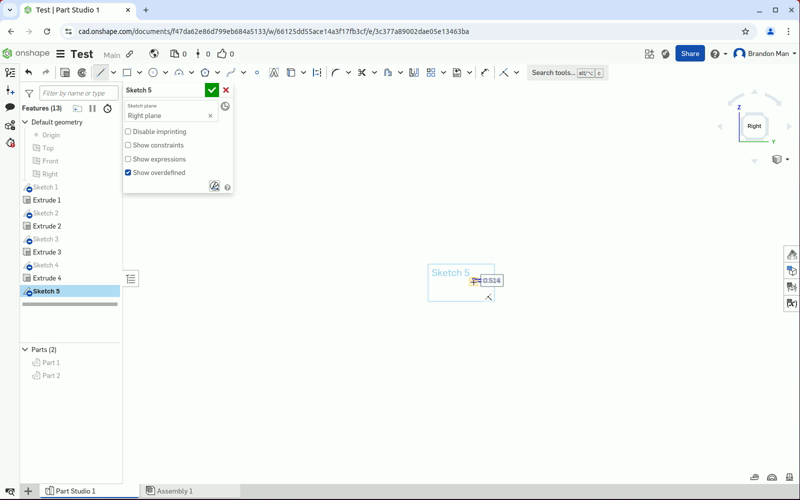
key(esc)
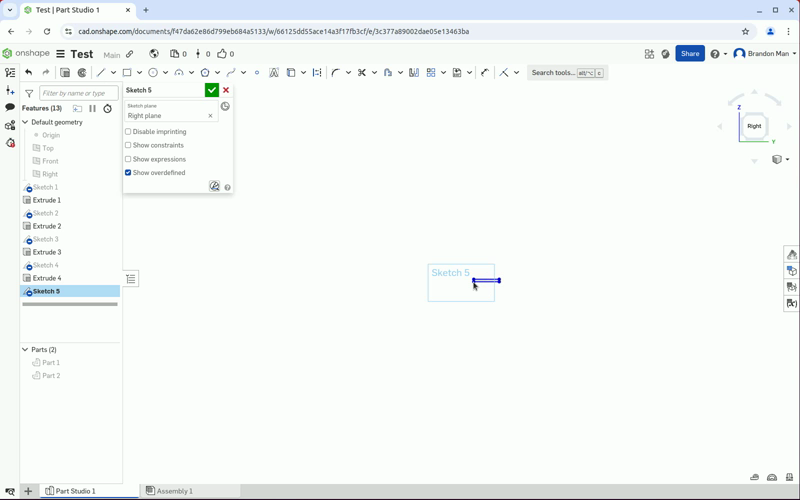
mouse_move(498, 279)
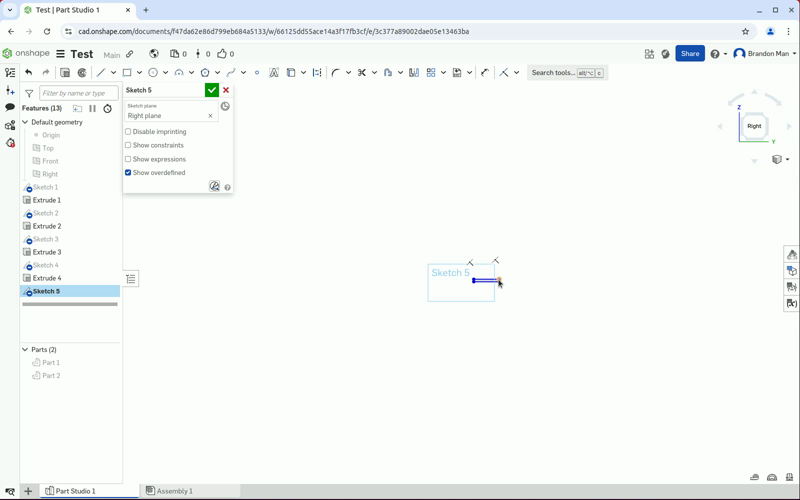
scroll(6)
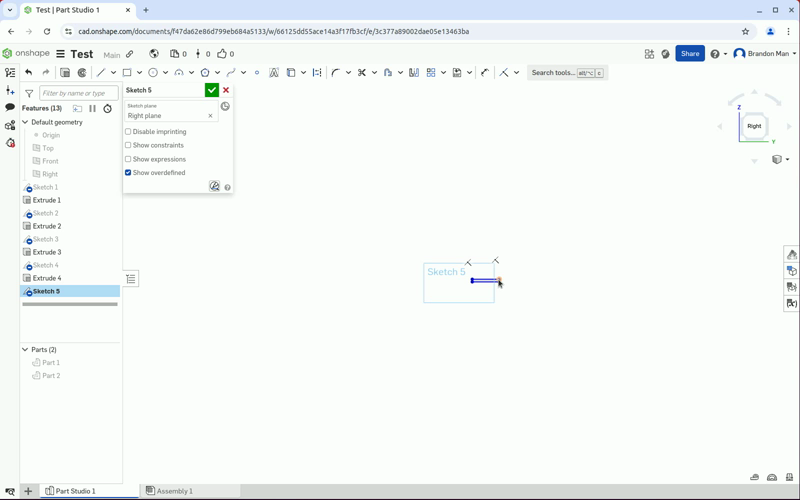
scroll(6)
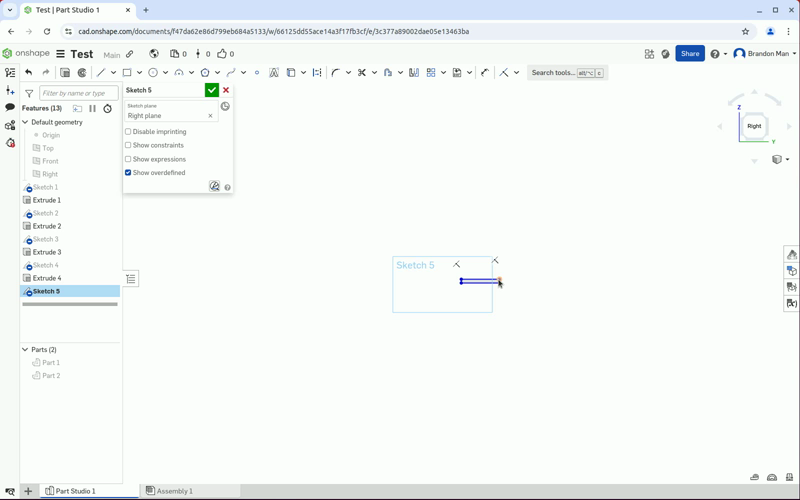
scroll(6)
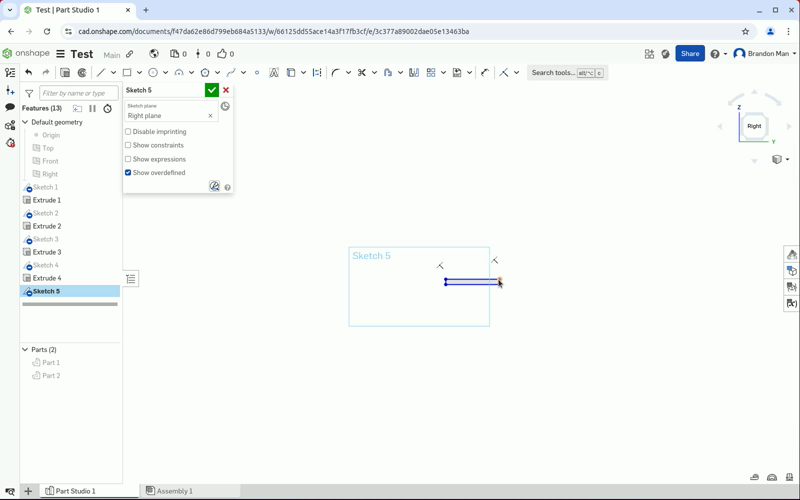
scroll(6)
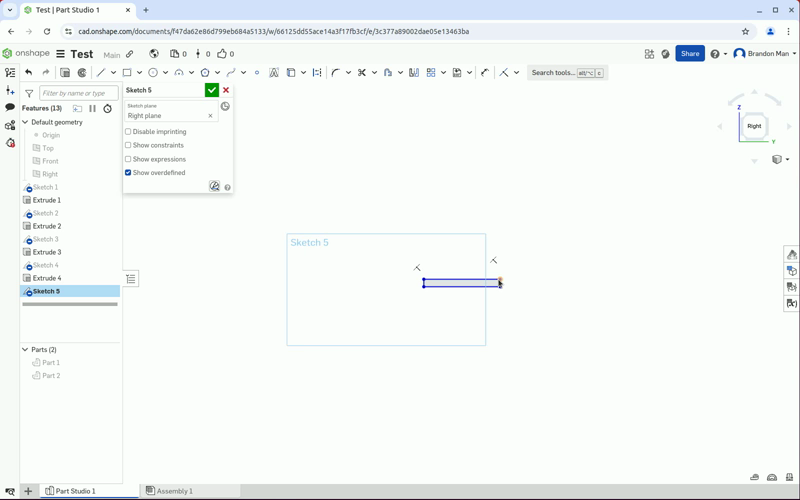
scroll(6)
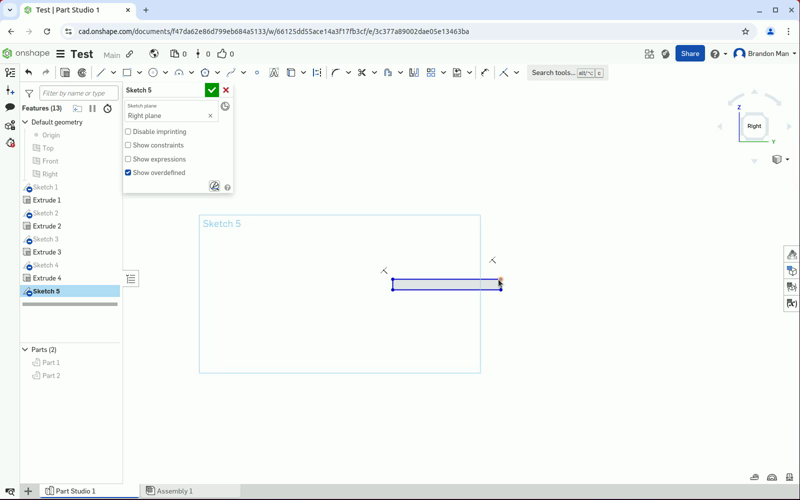
scroll(6)
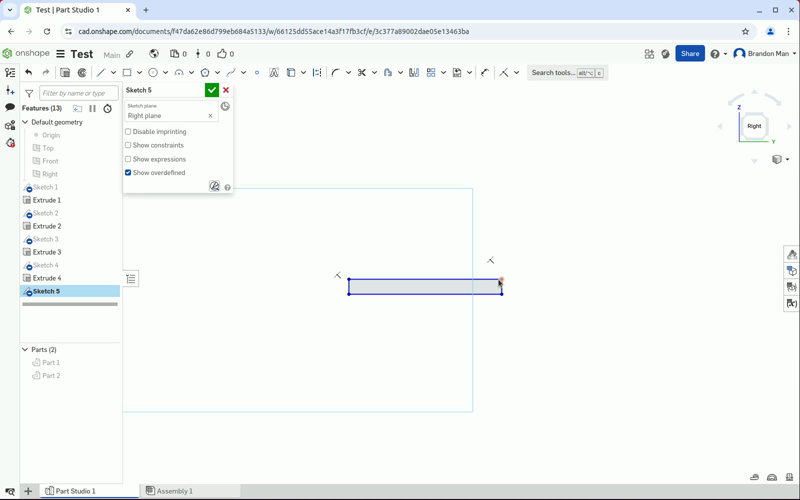
scroll(6)
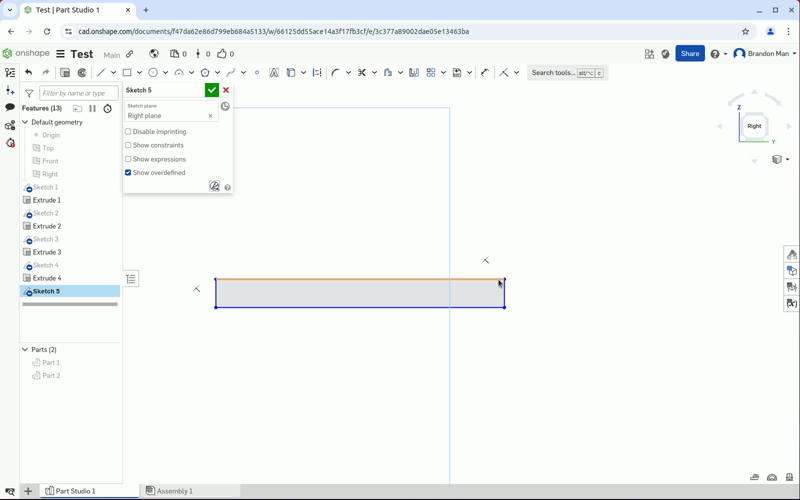
click(498, 279)
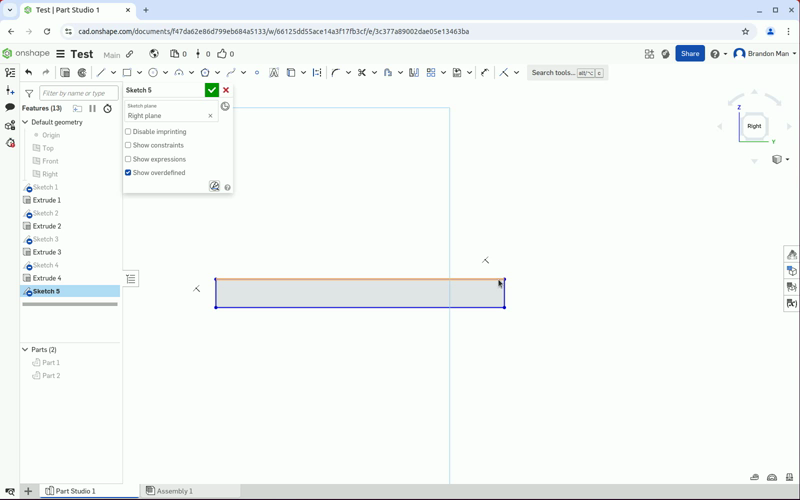
scroll(-6)
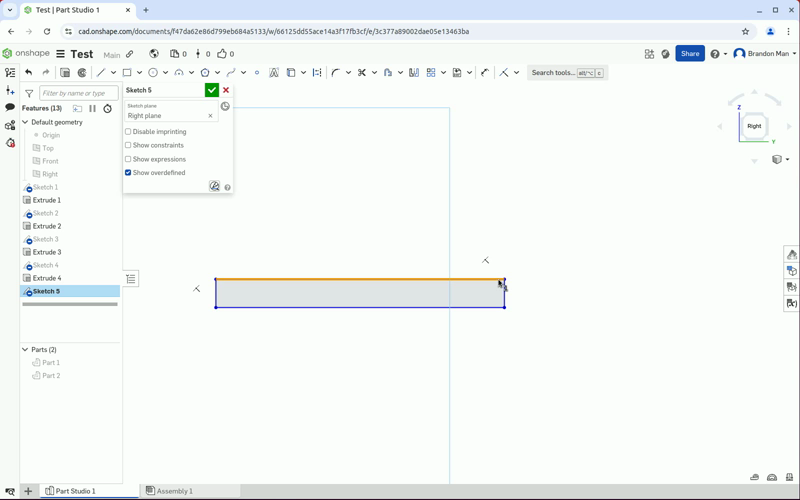
scroll(-6)
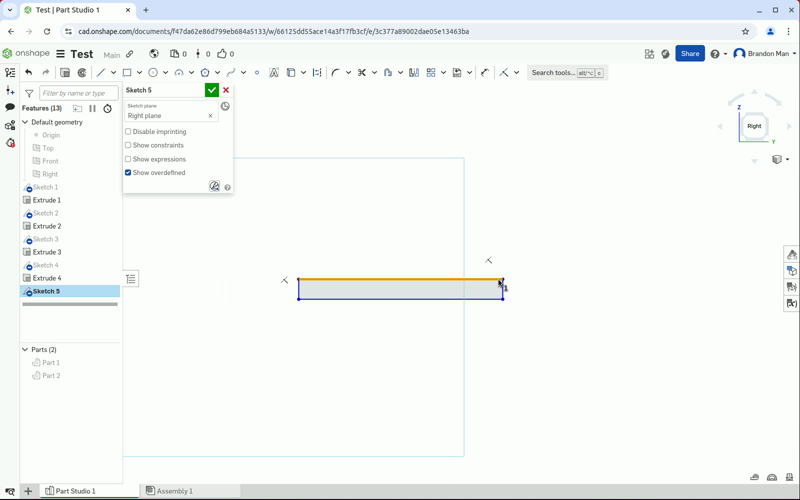
scroll(-6)
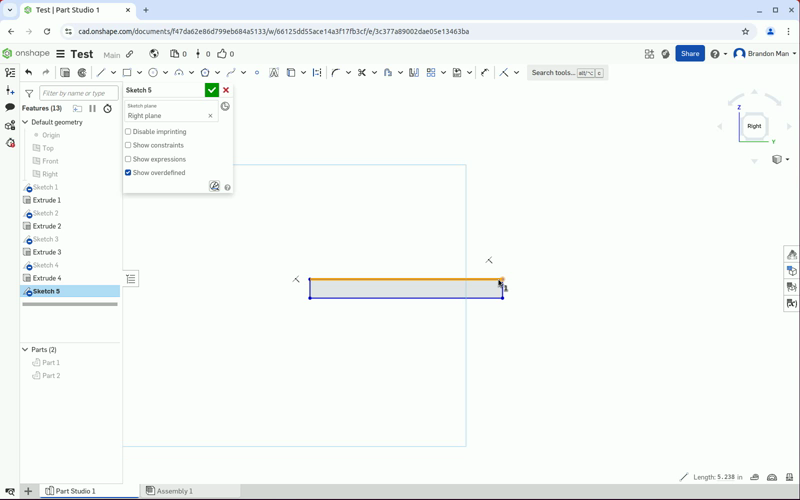
scroll(-6)
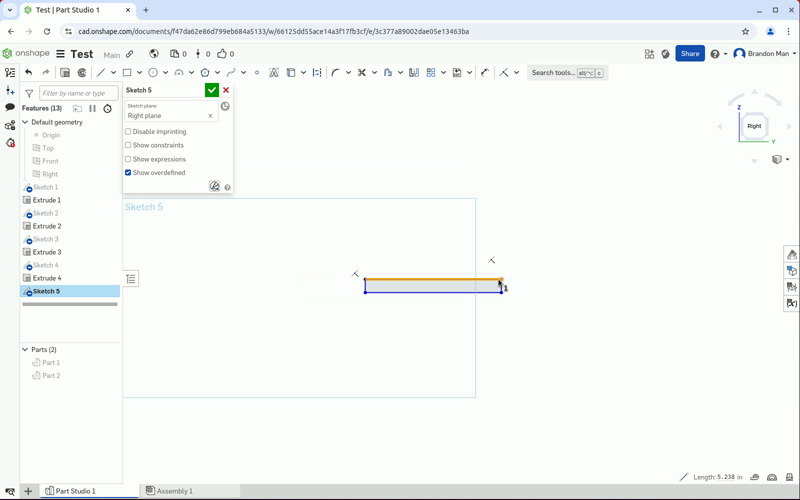
scroll(-6)
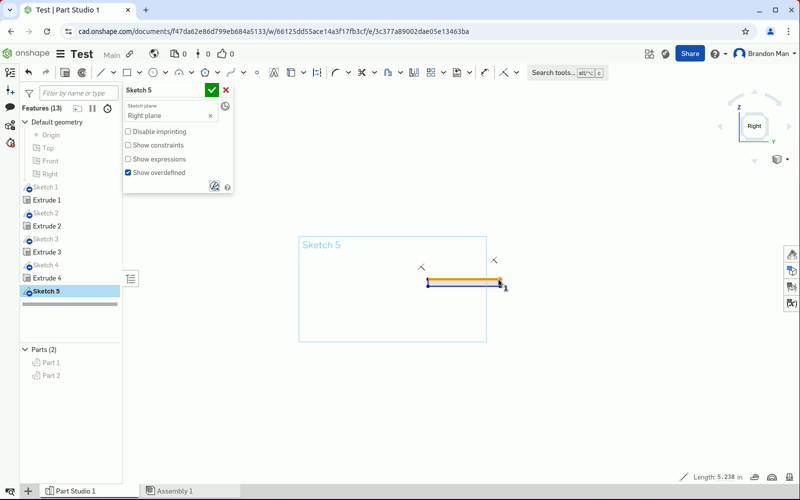
scroll(-6)
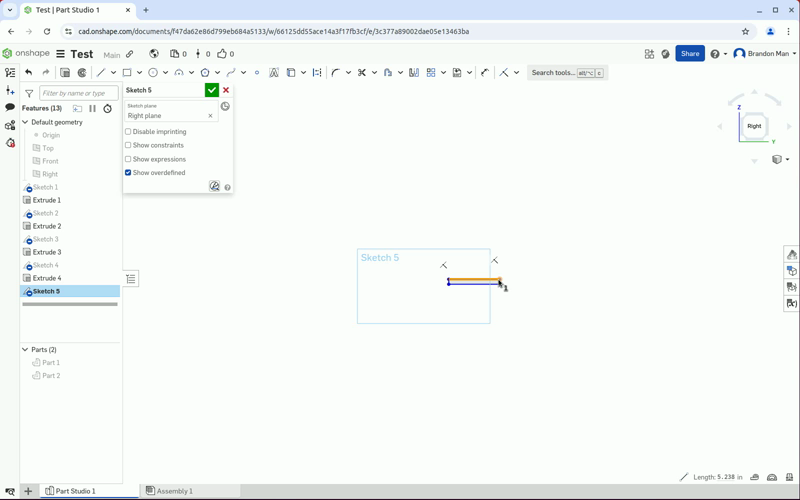
scroll(-6)
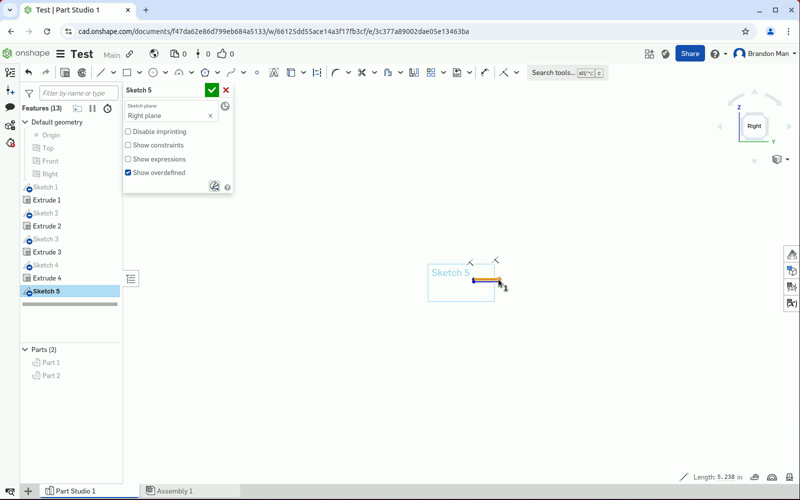
mouse_move(73, 352)
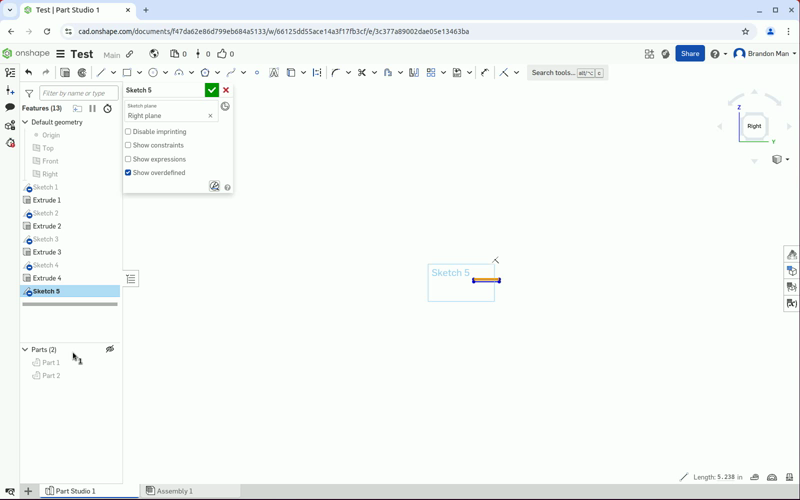
key(shift+y)
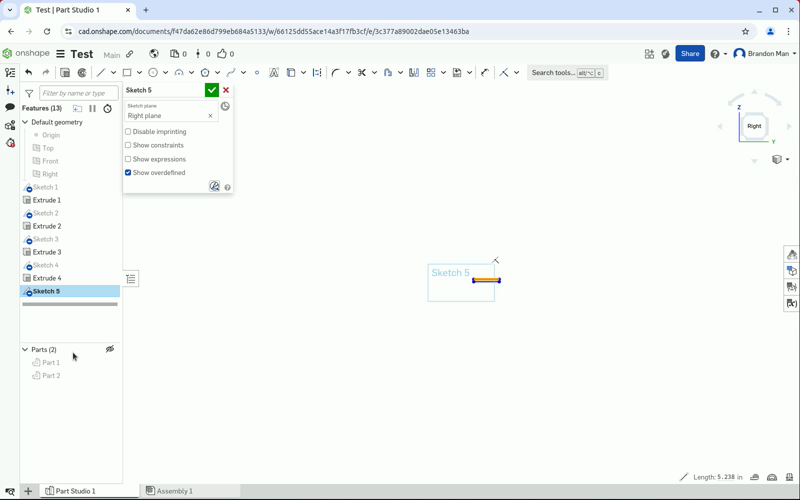
key(shift+e)
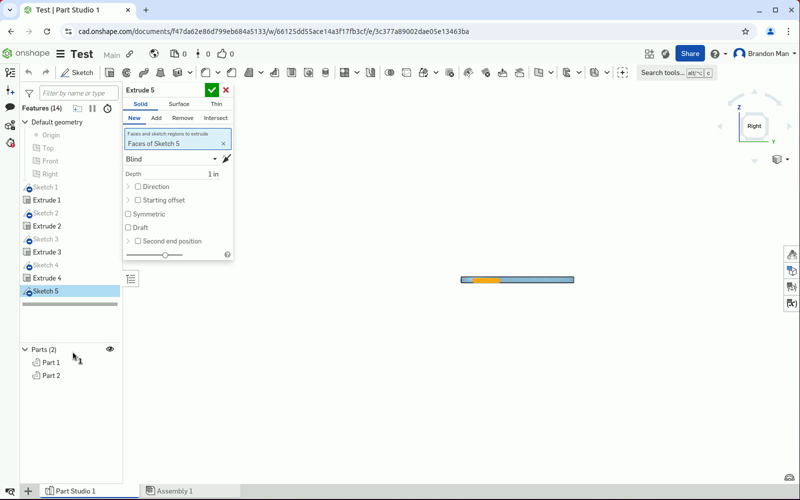
mouse_move(143, 106)
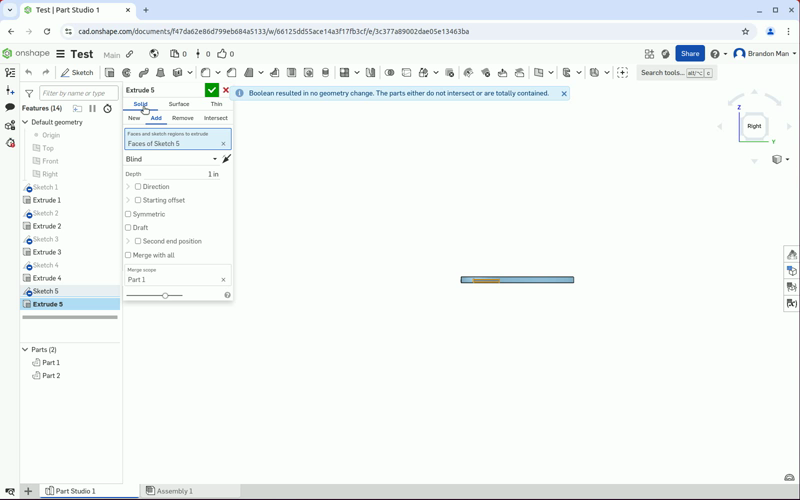
click(143, 106)
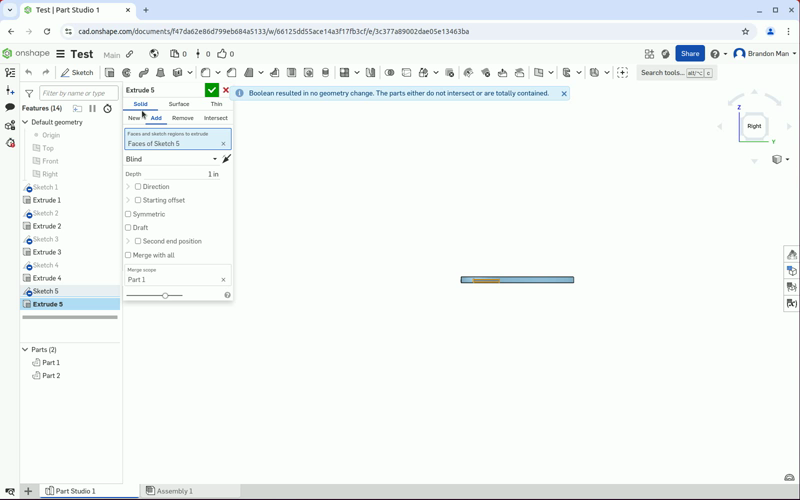
mouse_move(137, 120)
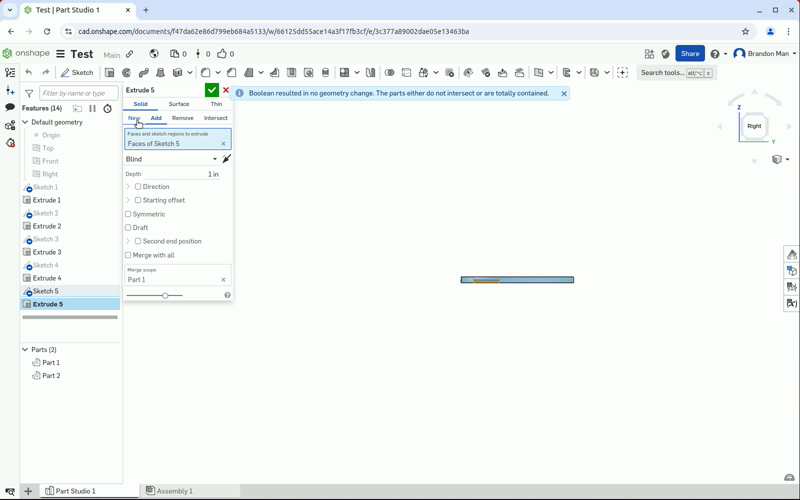
click(137, 120)
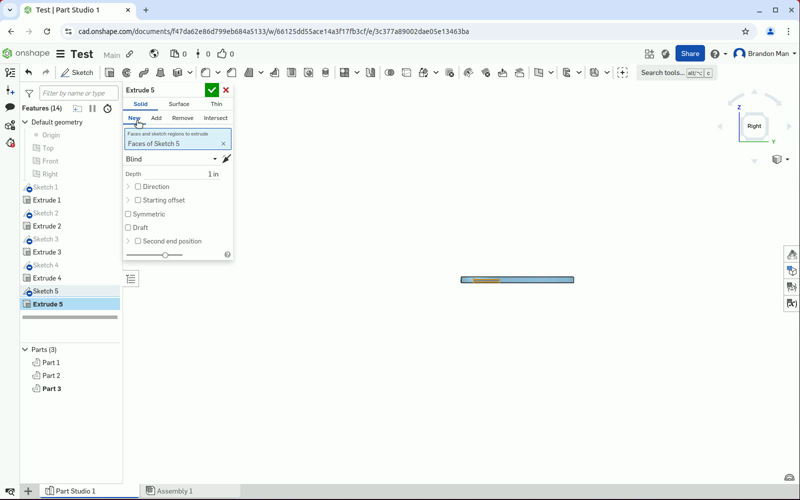
key(tab, 4)
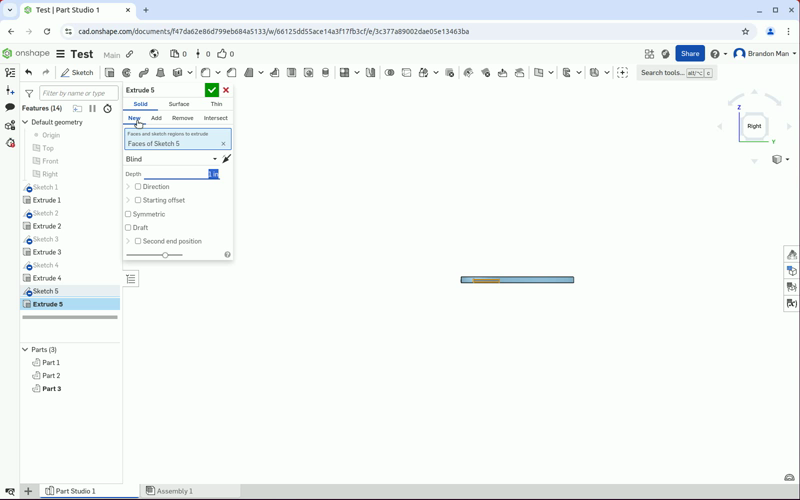
text(1.204)
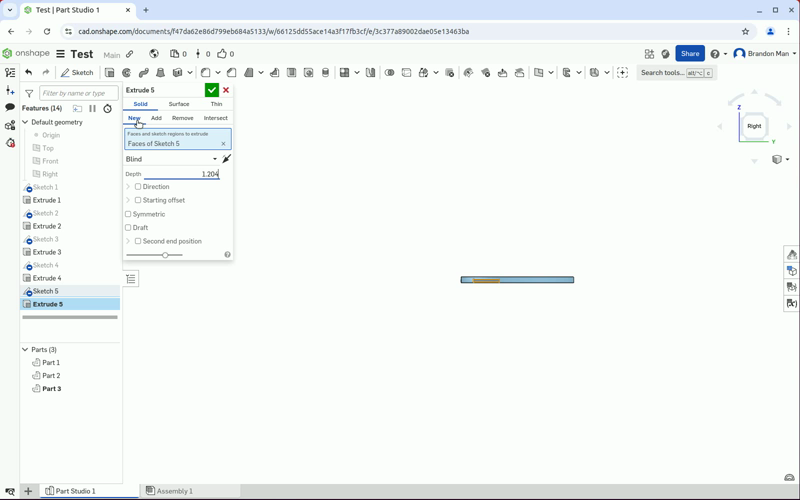
key(enter)
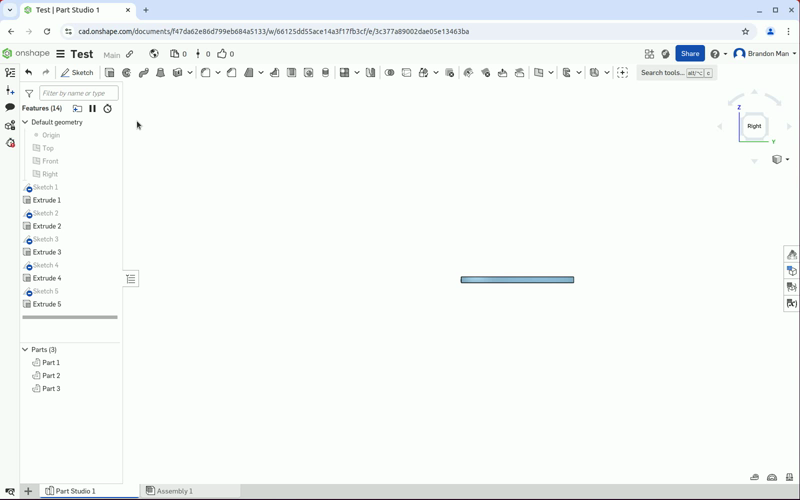
key(shift+h)
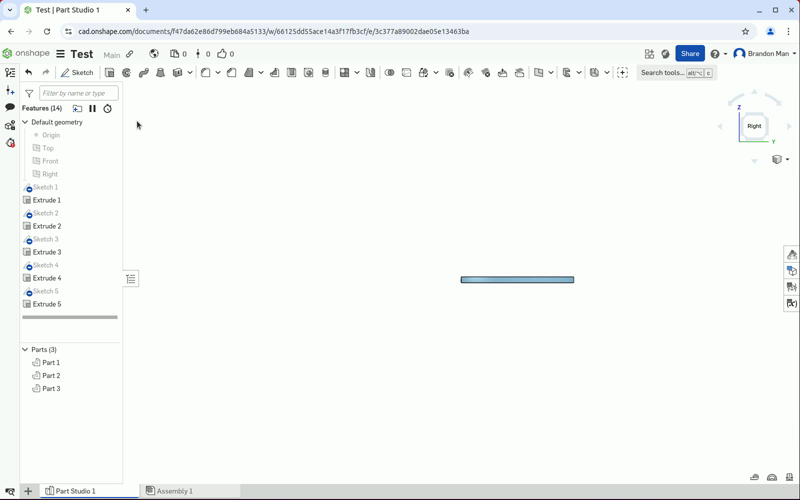
key(shift+h)
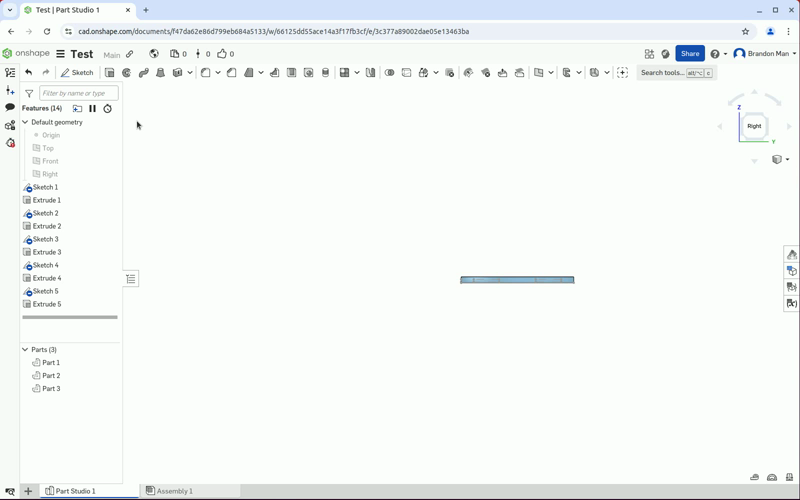
key(shift+7)
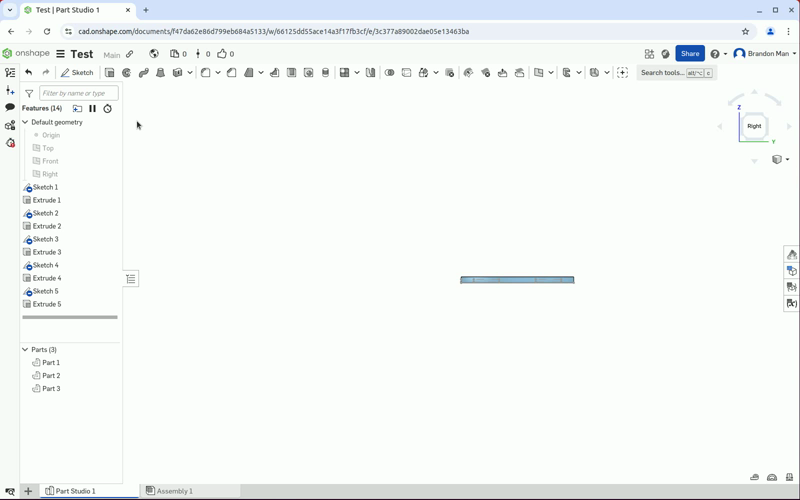
key(right, 2)
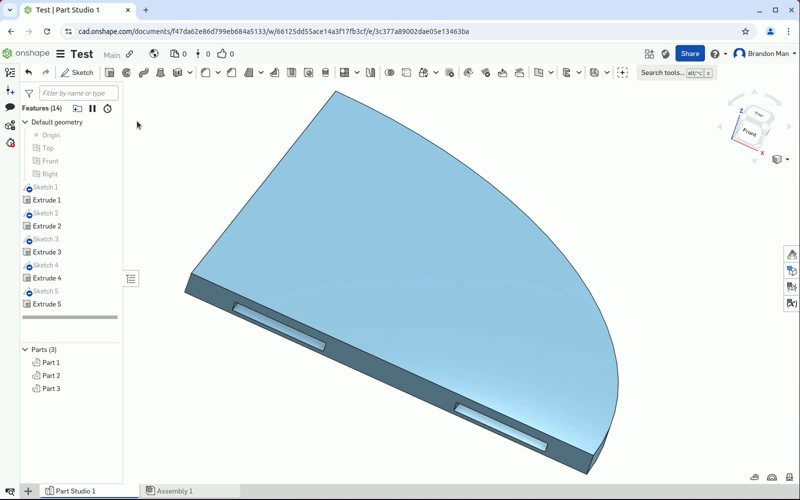
key(down, 2)
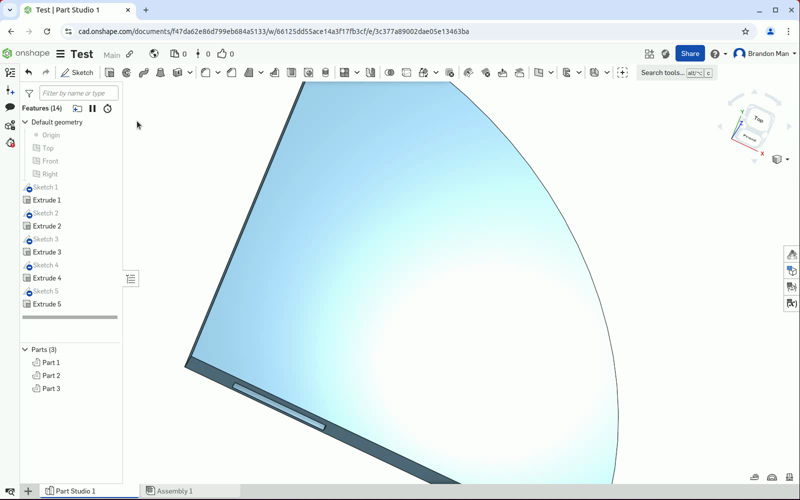
key(up, 2)
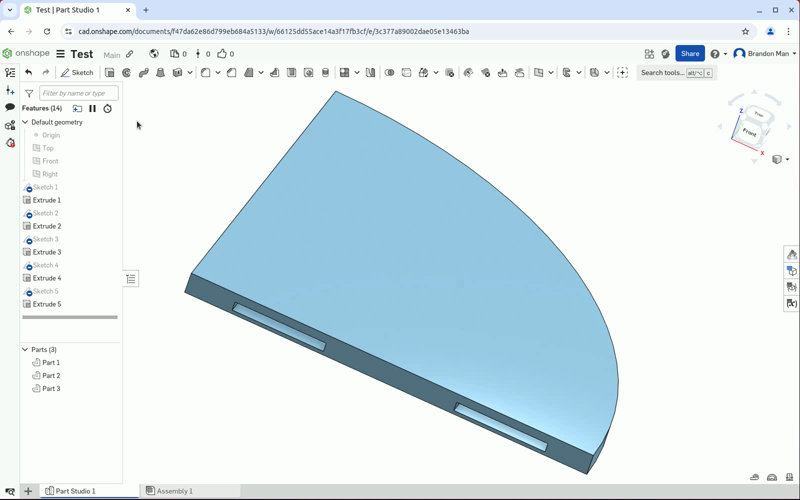
key(left, 2)
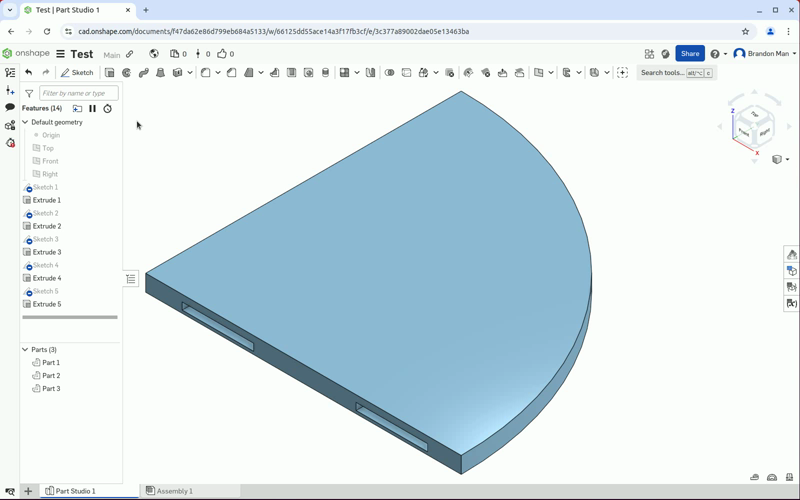
mouse_move(73, 189)
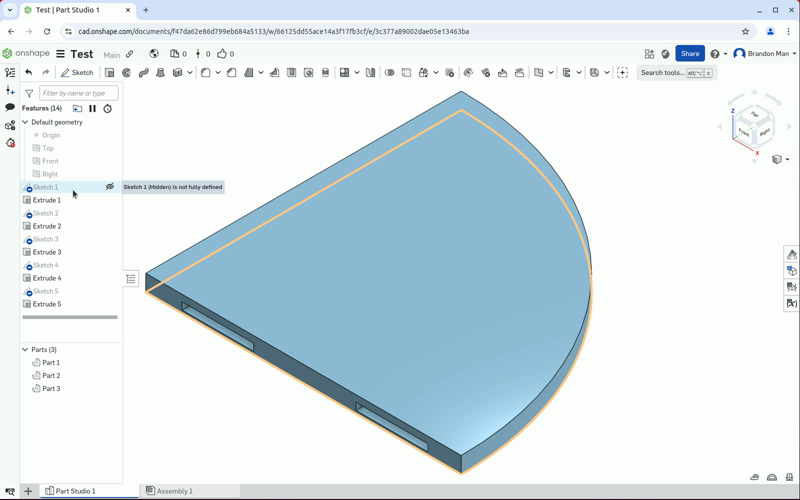
click(73, 189)